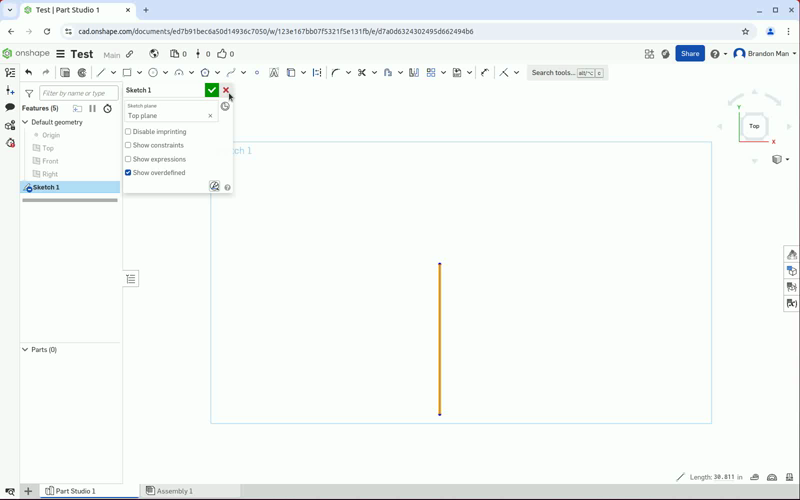
key(shift+h)
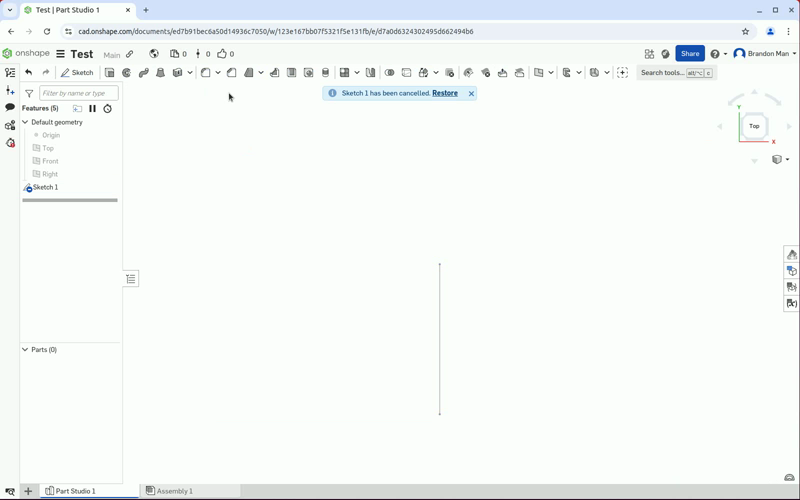
key(shift+s)
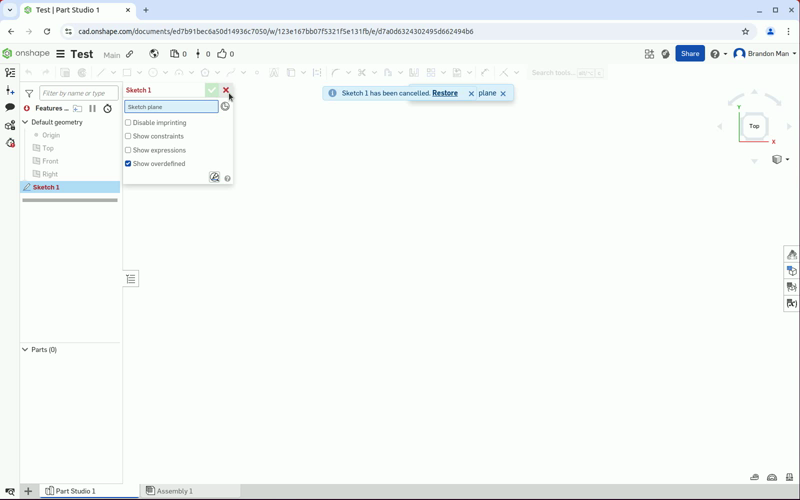
mouse_move(73, 150)
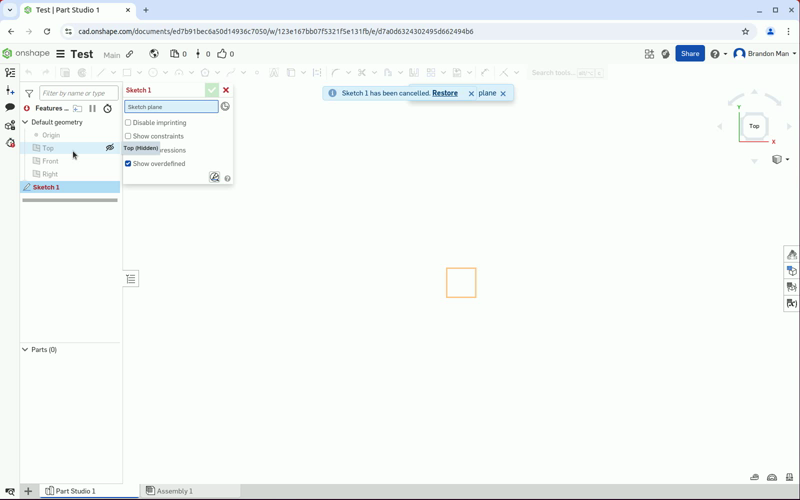
click(73, 150)
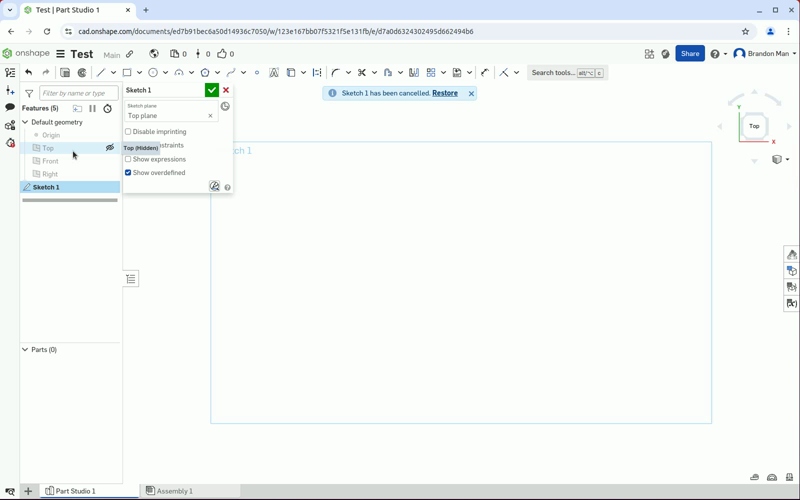
mouse_move(73, 352)
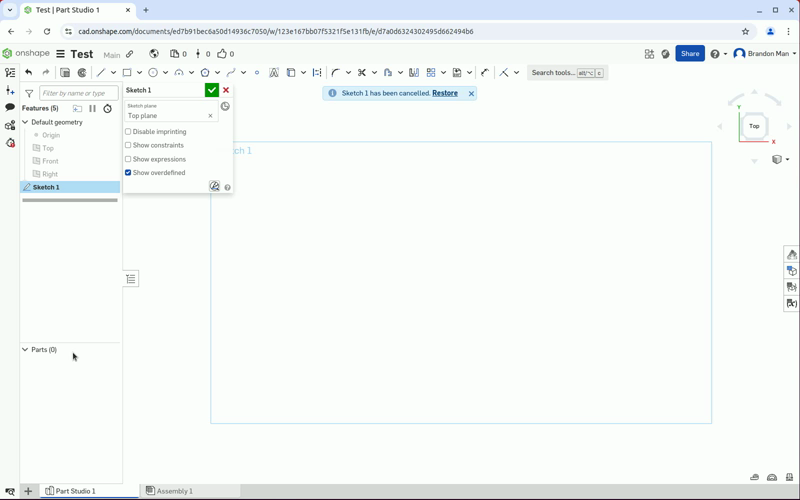
key(y)
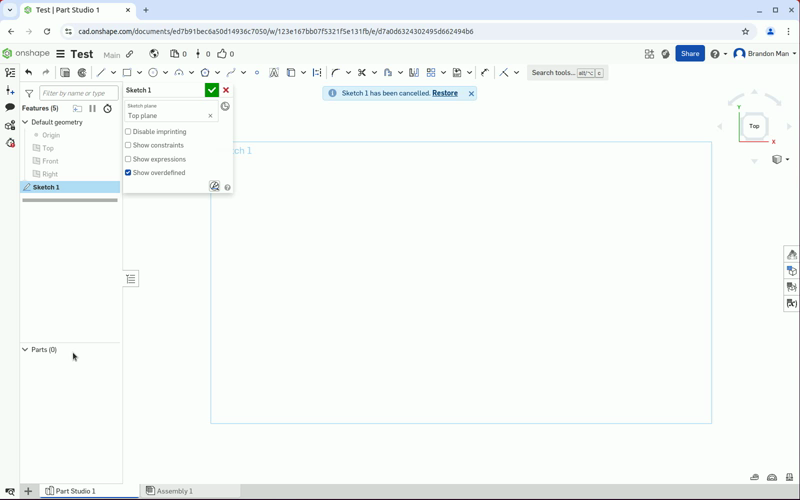
key(l)
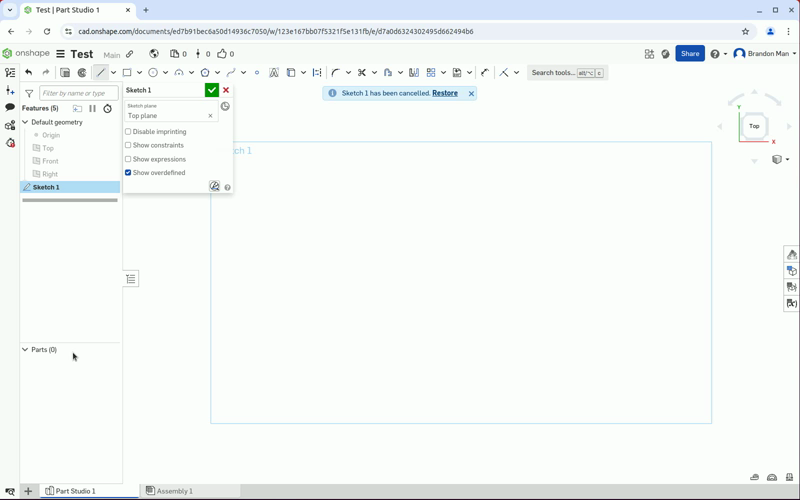
key_down(shift)
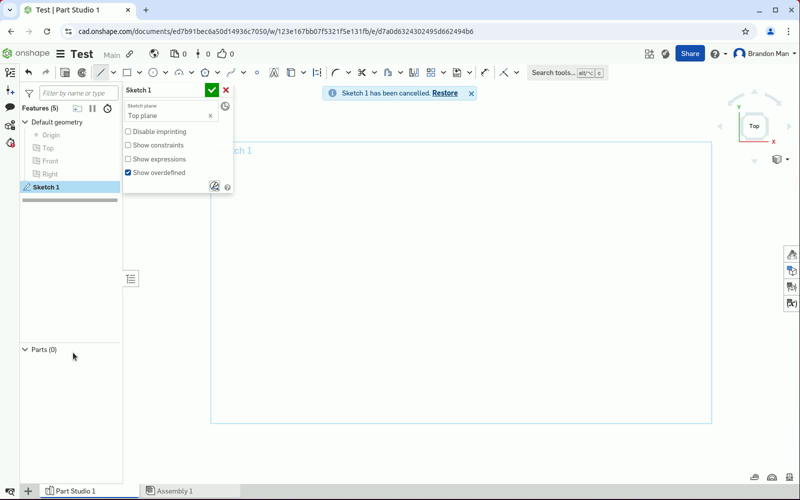
mouse_move(426, 176)
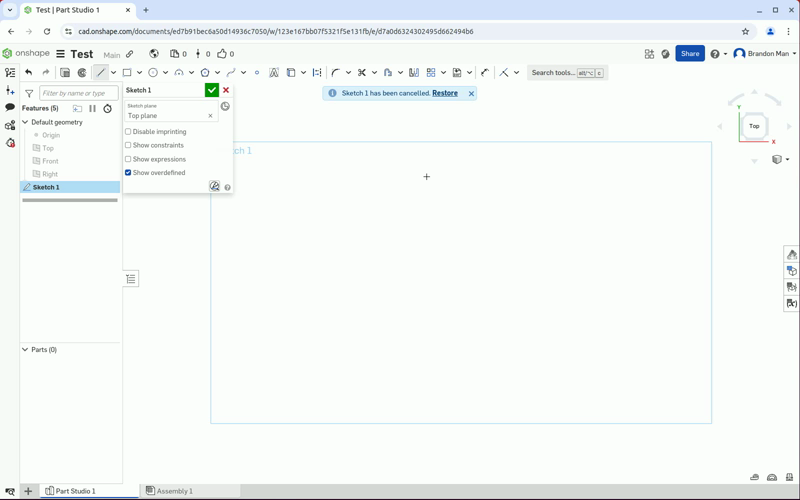
click(426, 176)
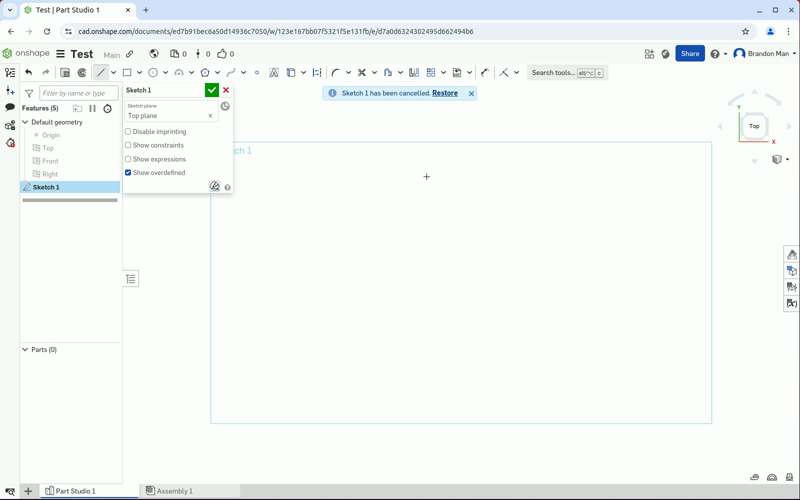
key_up(shift)
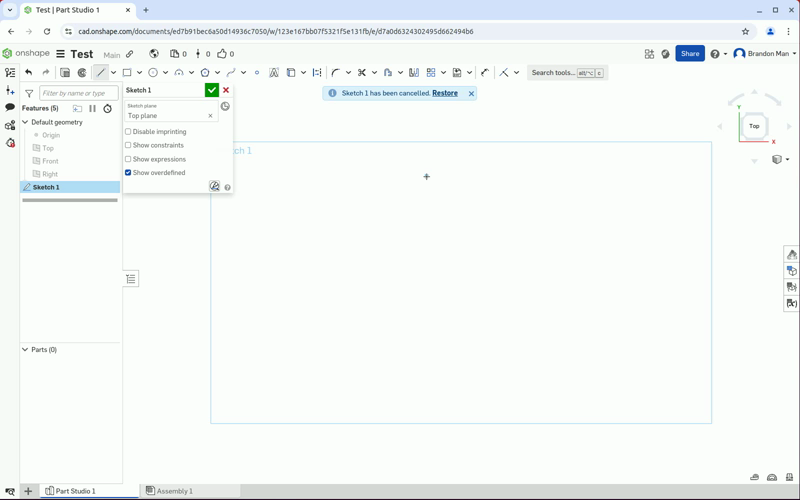
key_down(shift)
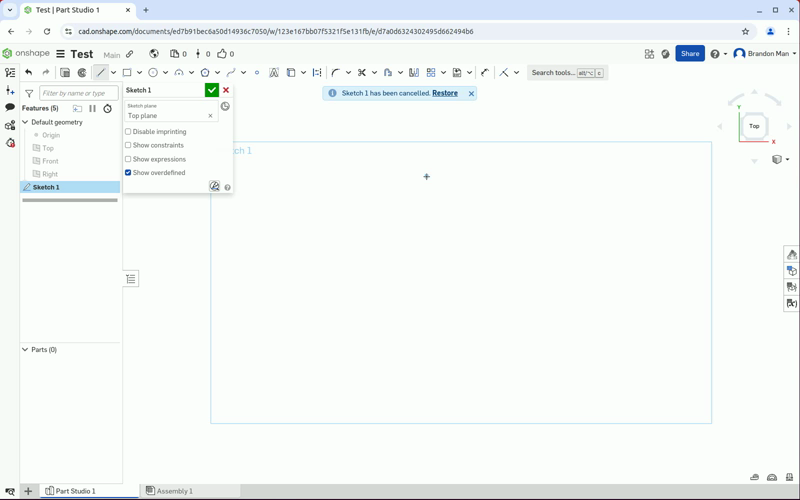
mouse_move(456, 176)
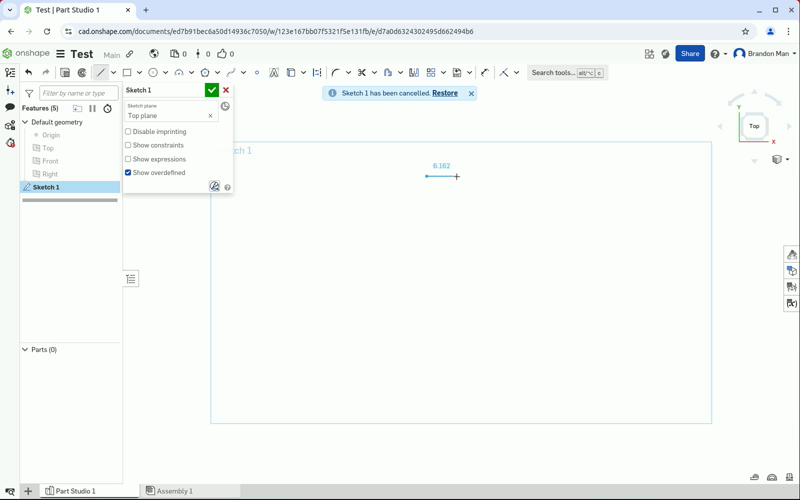
mouse_move(431, 176)
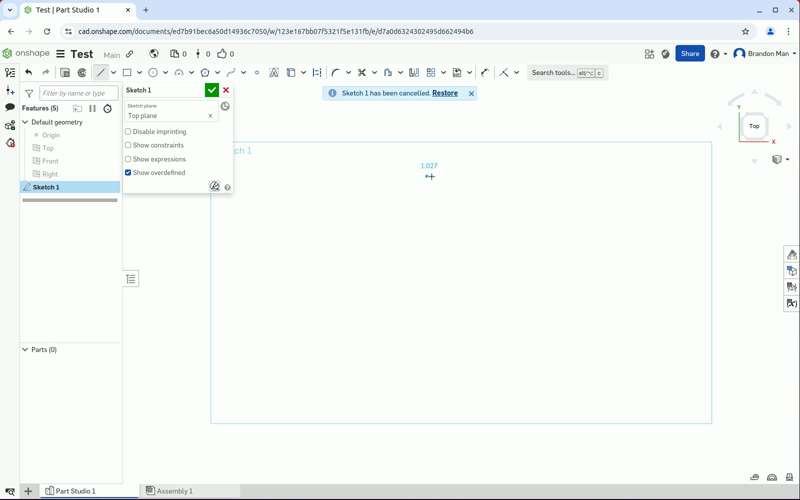
scroll(6)
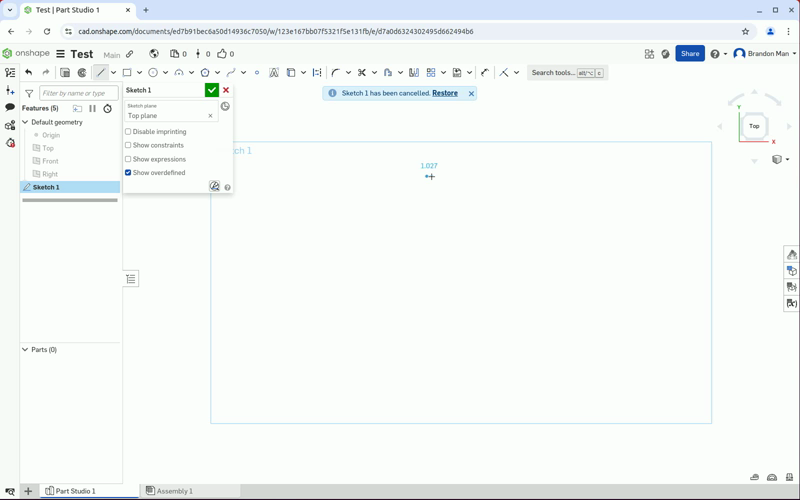
scroll(6)
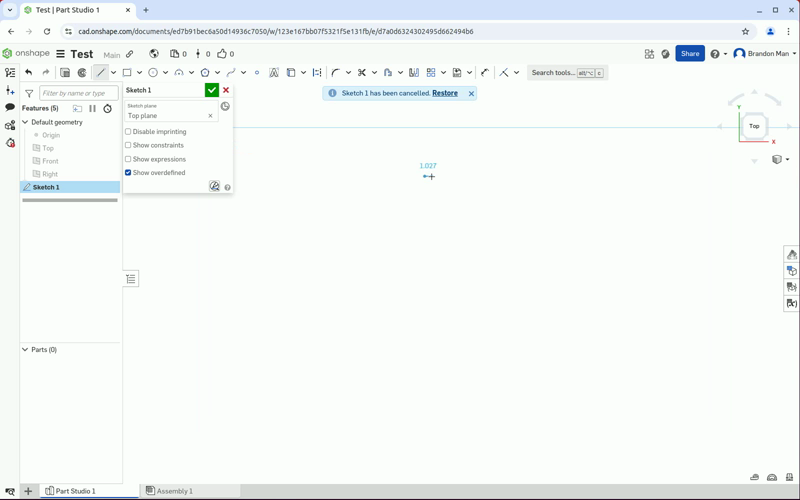
scroll(6)
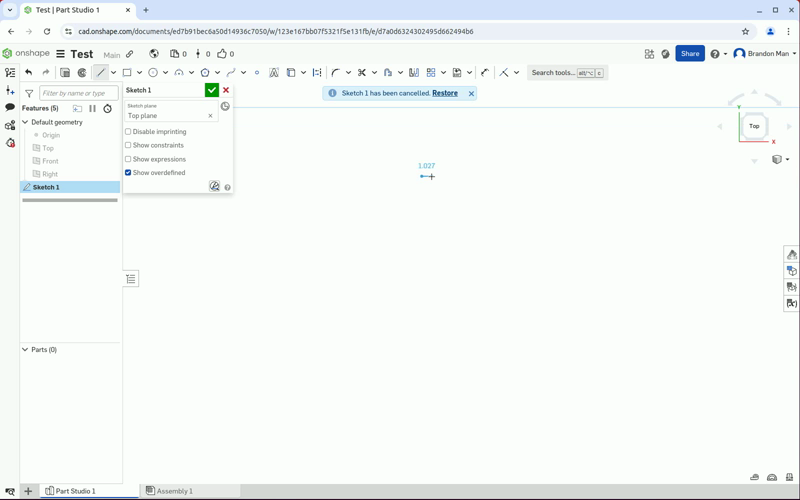
scroll(6)
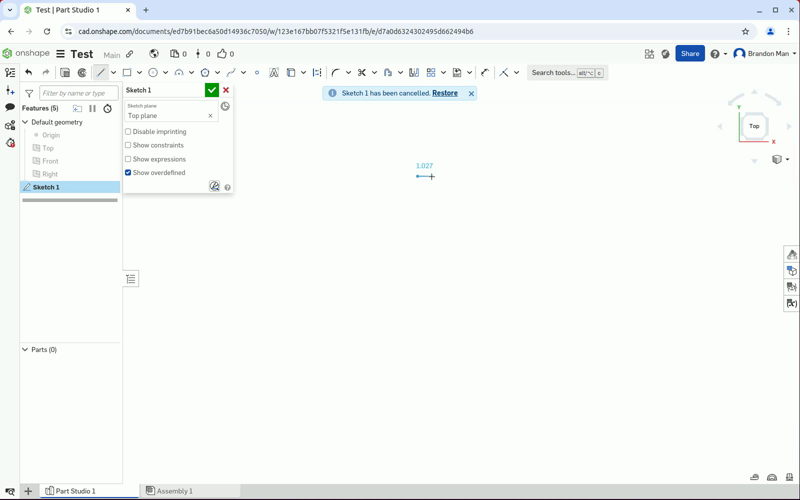
scroll(6)
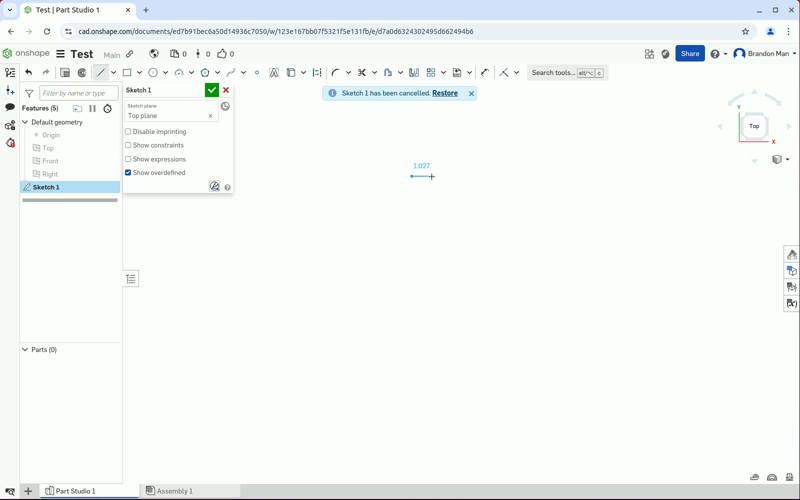
scroll(6)
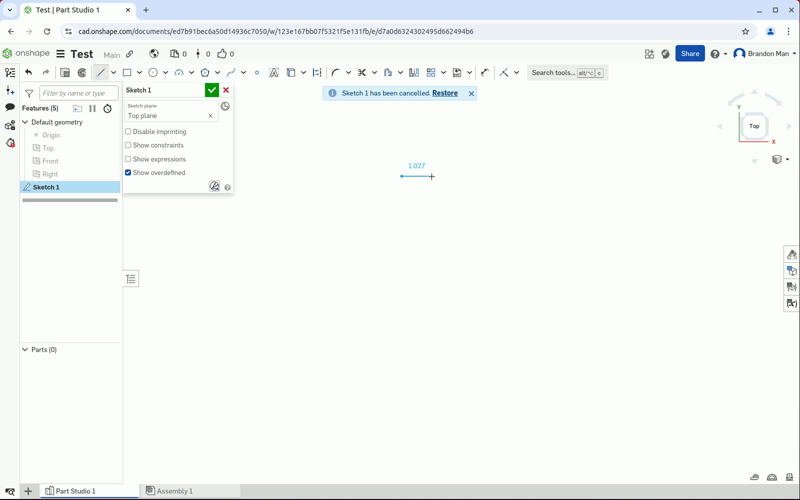
scroll(6)
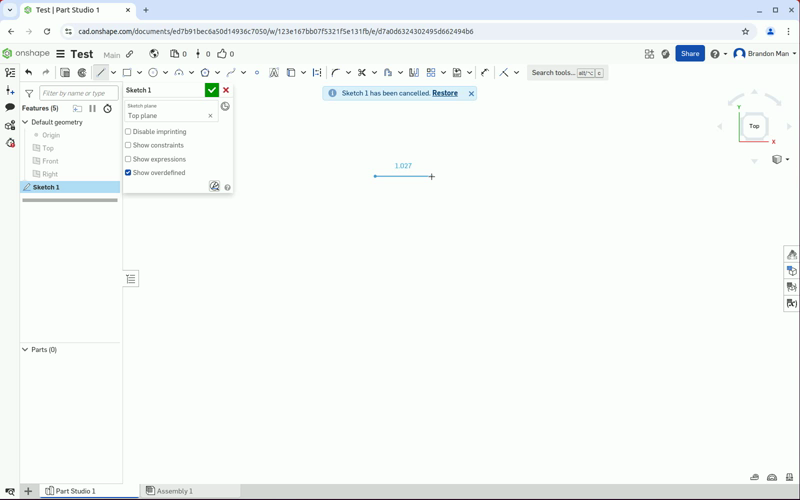
click(431, 176)
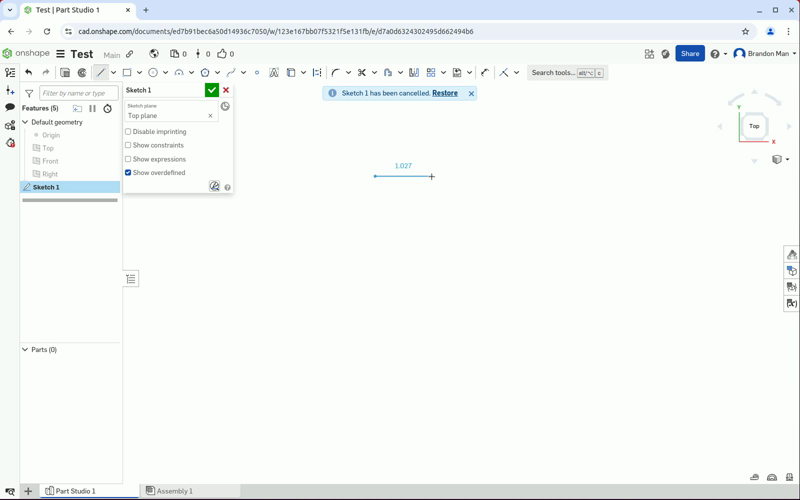
scroll(-6)
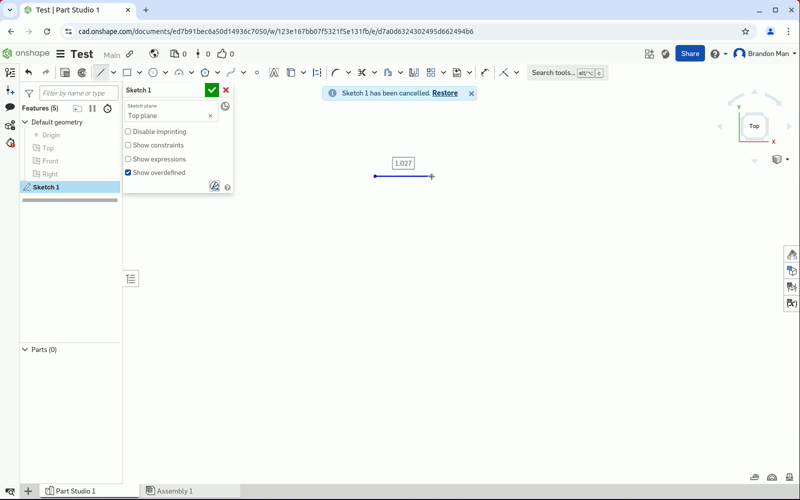
scroll(-6)
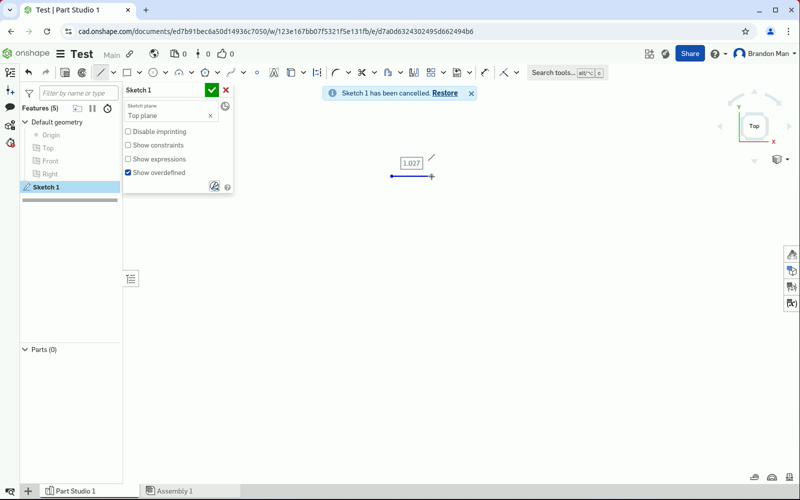
scroll(-6)
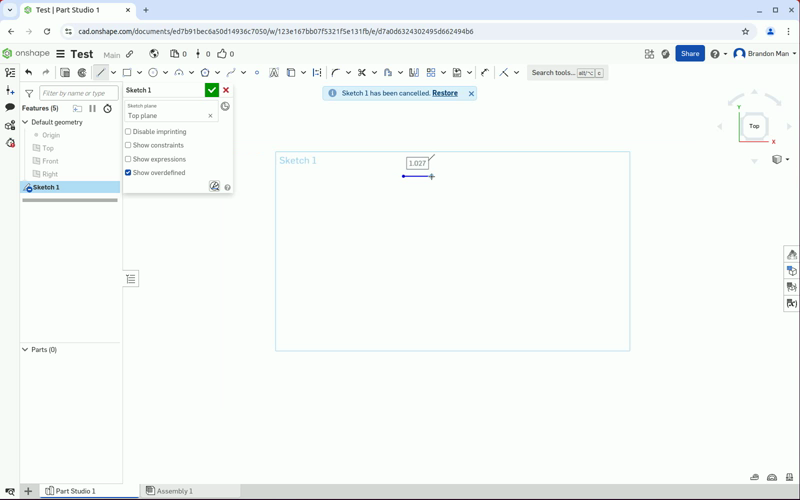
scroll(-6)
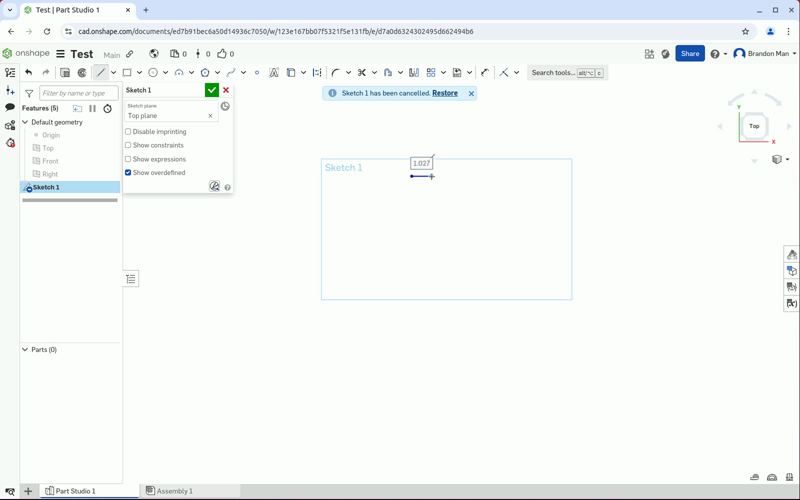
scroll(-6)
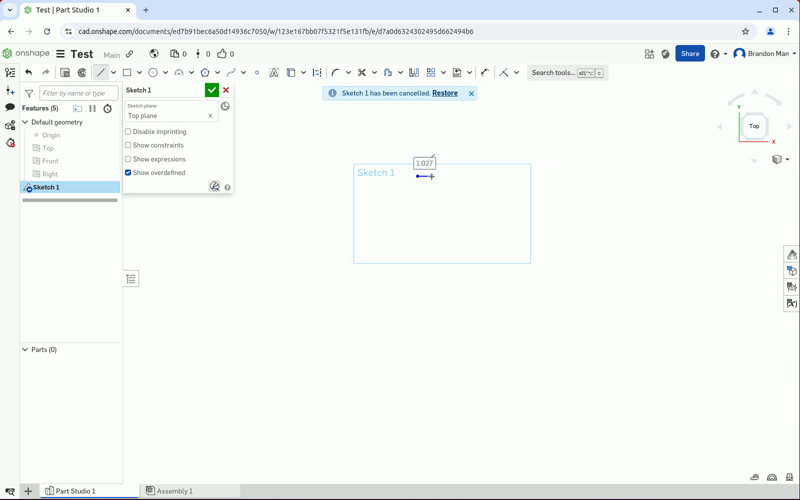
scroll(-6)
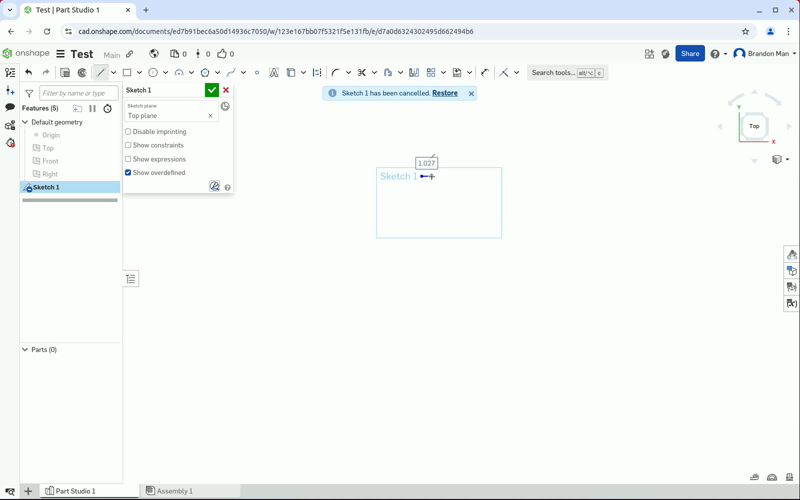
scroll(-6)
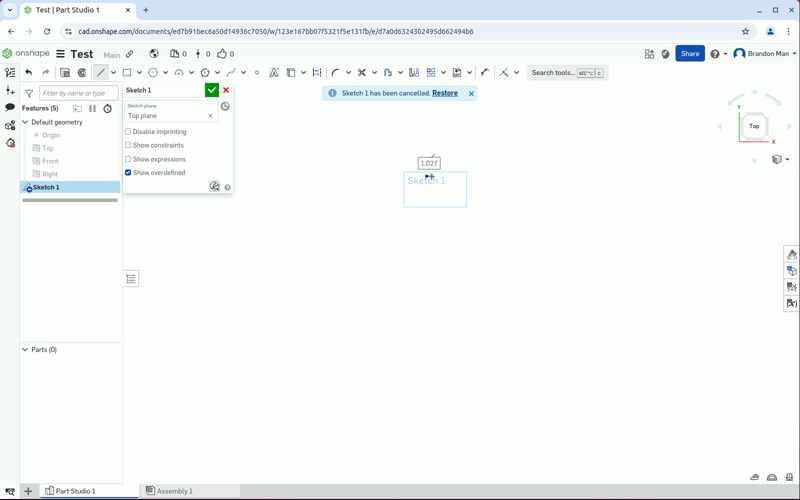
key_up(shift)
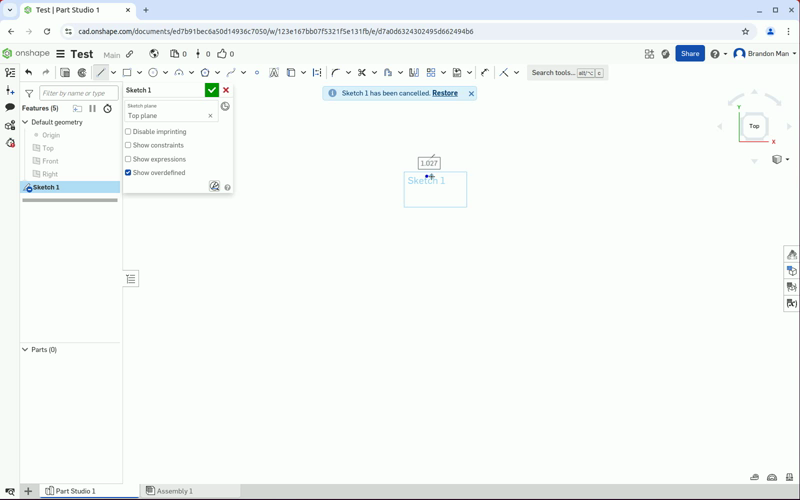
key_down(shift)
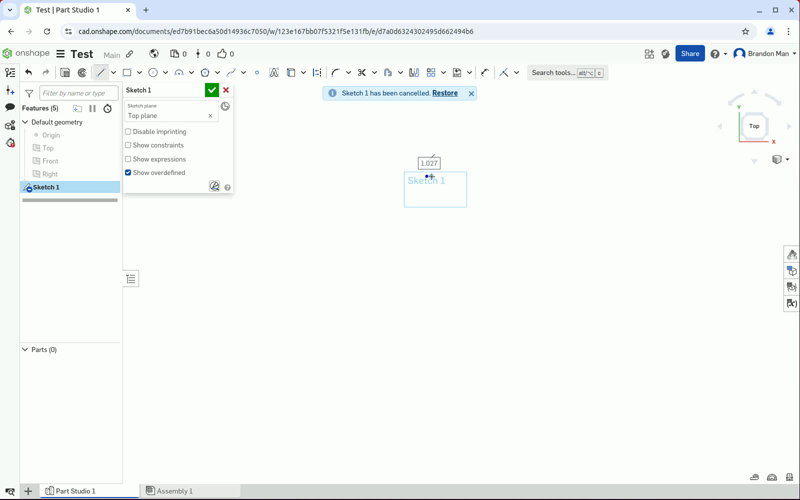
mouse_move(496, 176)
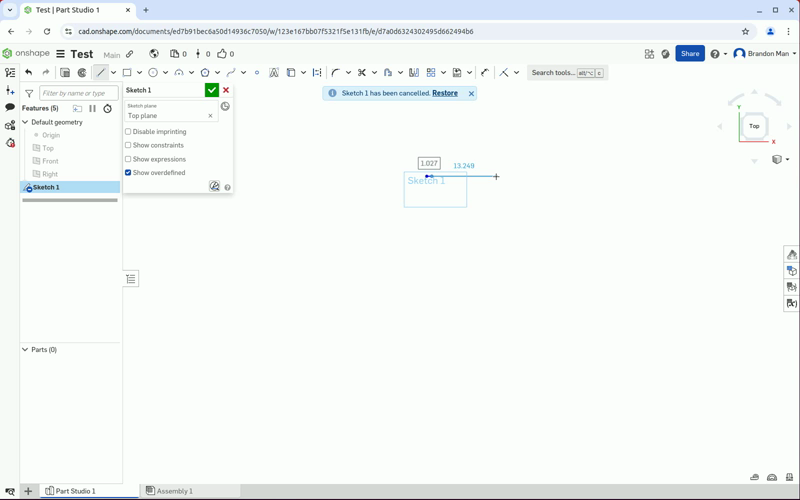
click(496, 176)
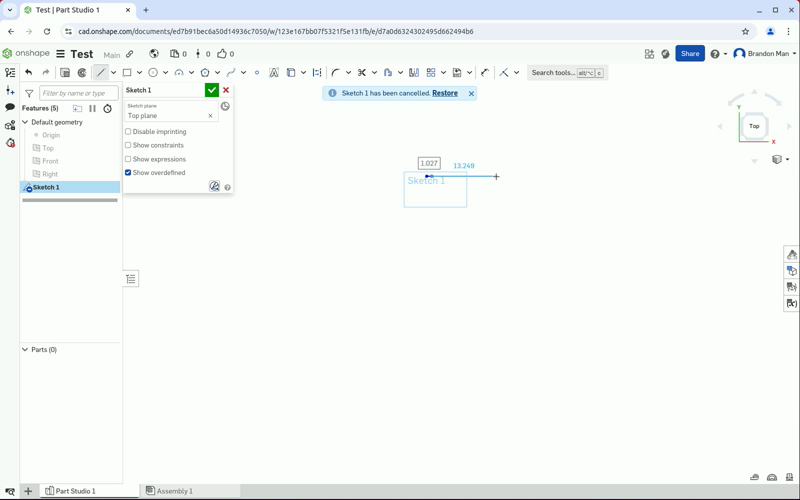
key_up(shift)
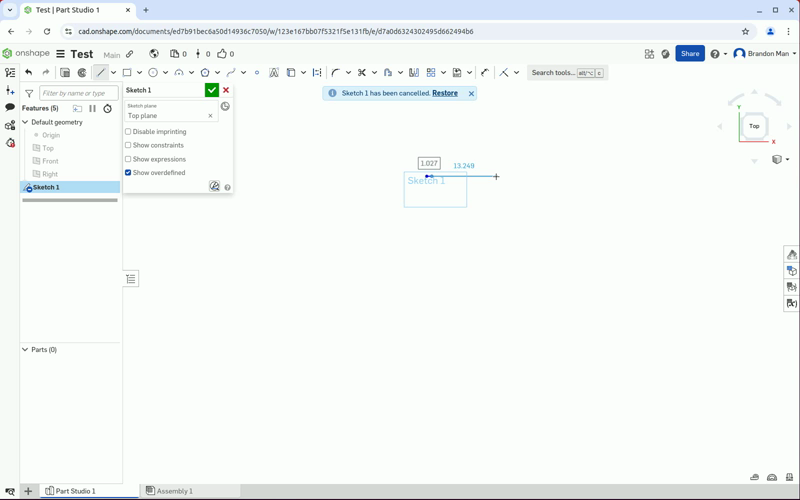
key_down(shift)
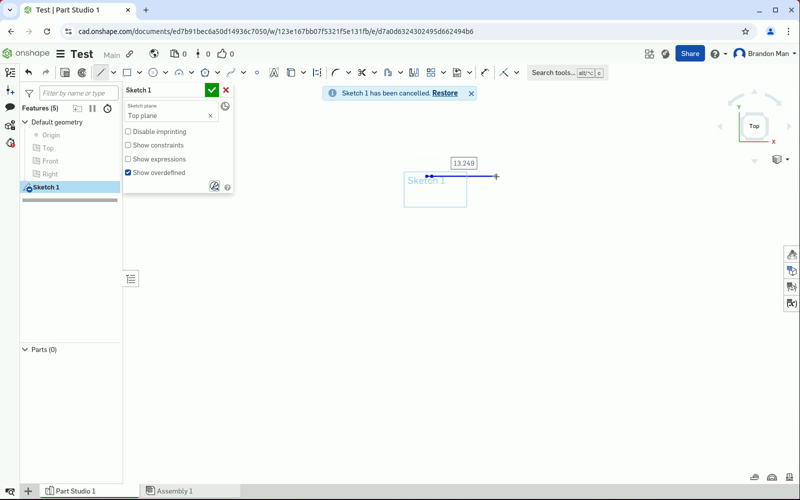
mouse_move(526, 176)
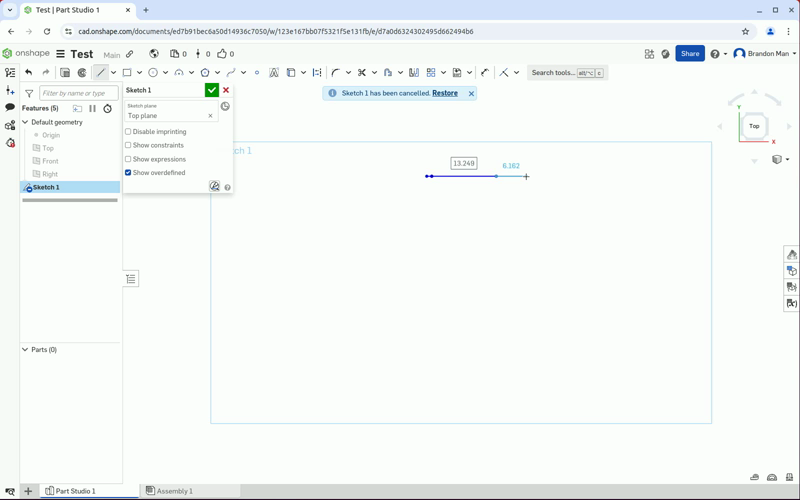
mouse_move(496, 170)
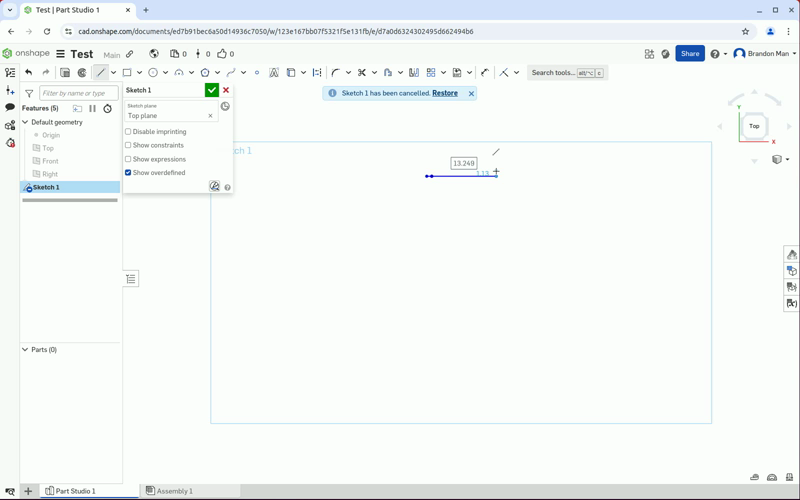
scroll(6)
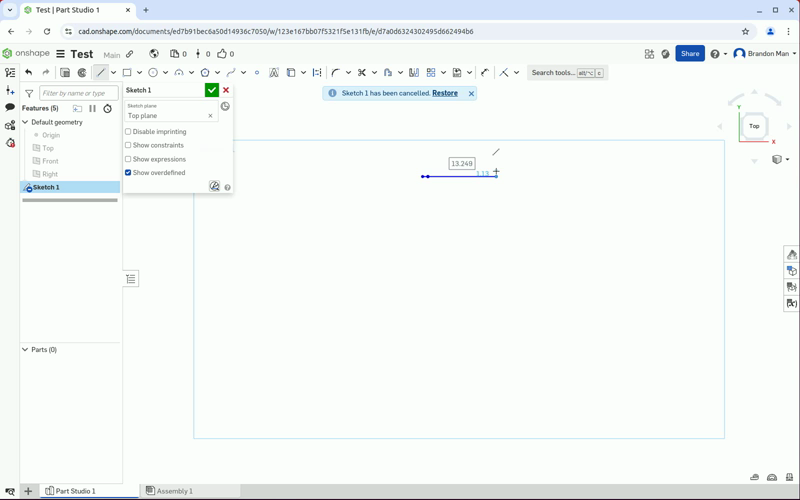
scroll(6)
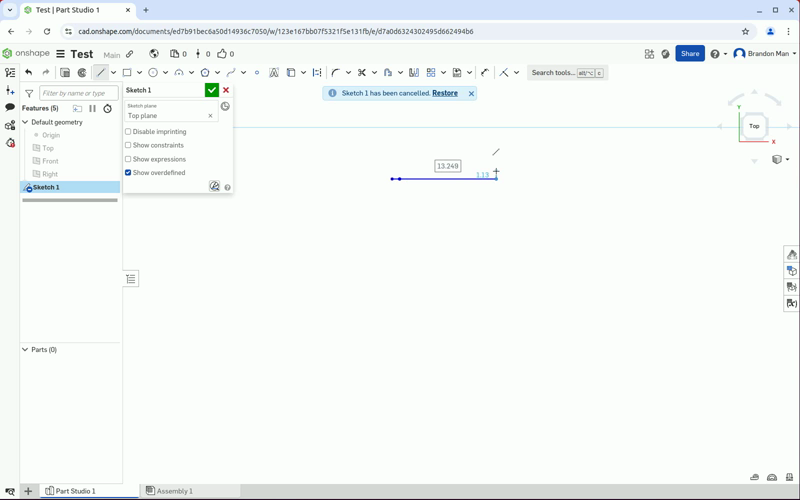
scroll(6)
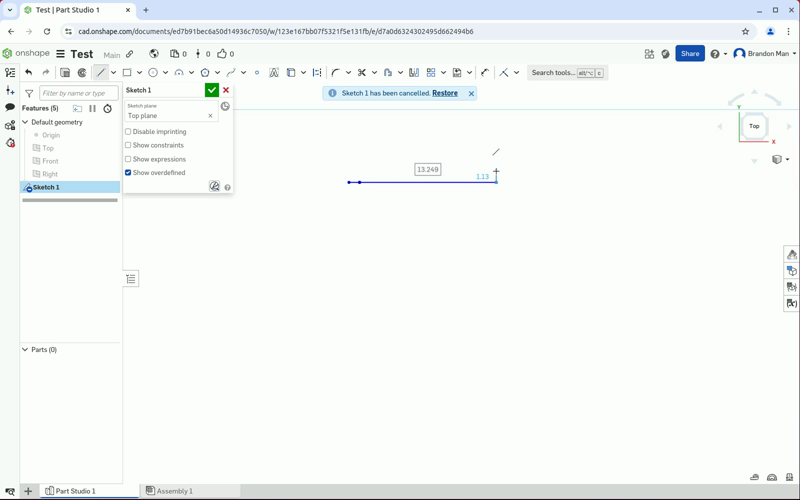
scroll(6)
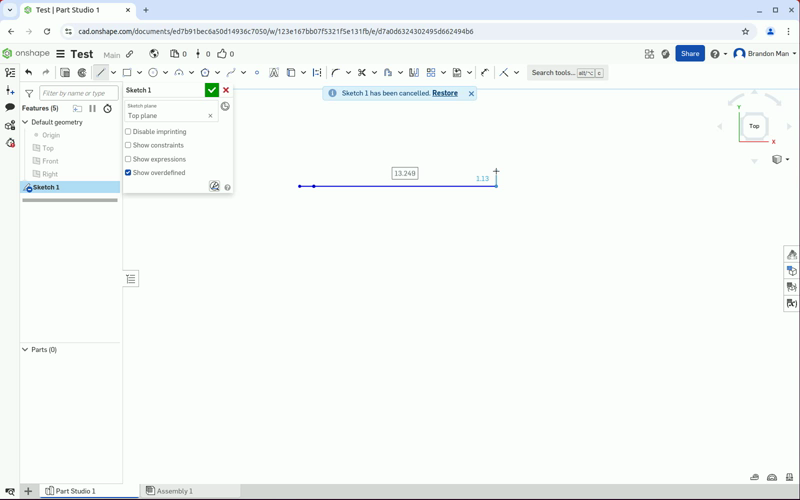
scroll(6)
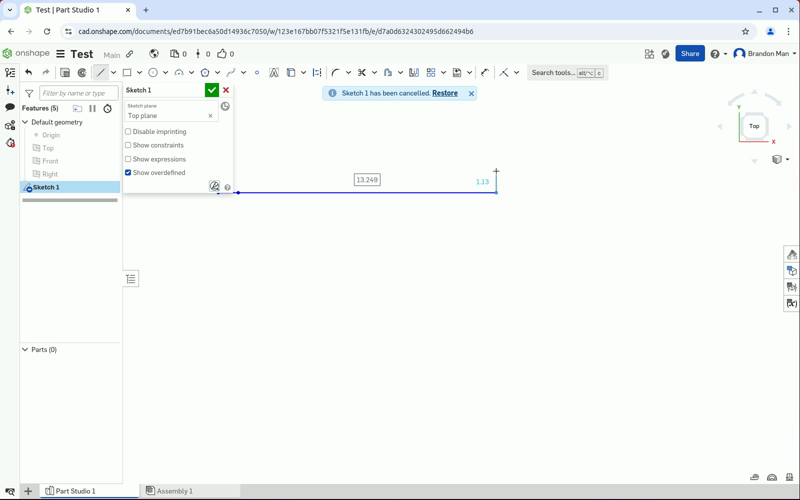
scroll(6)
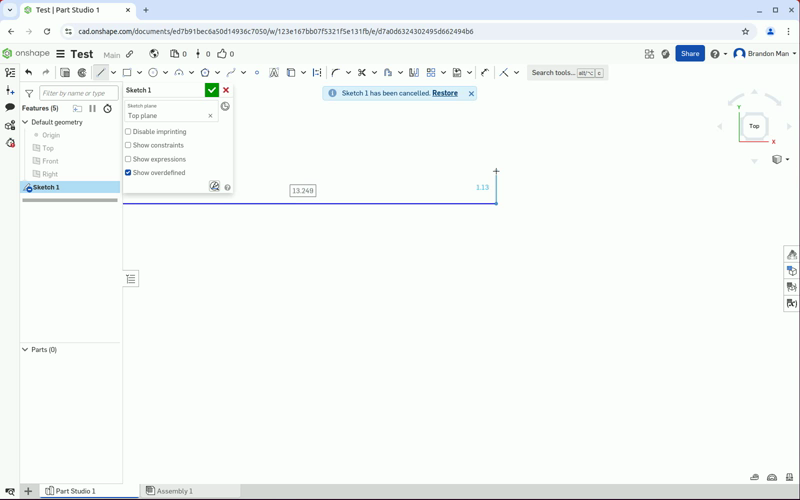
scroll(6)
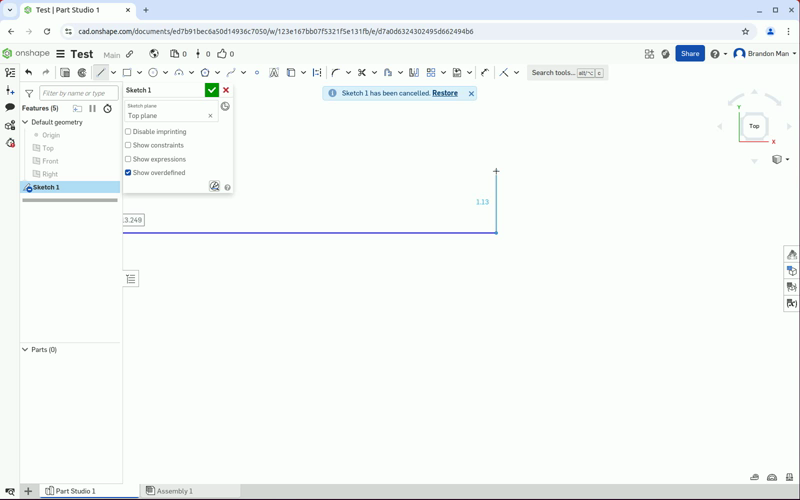
click(496, 170)
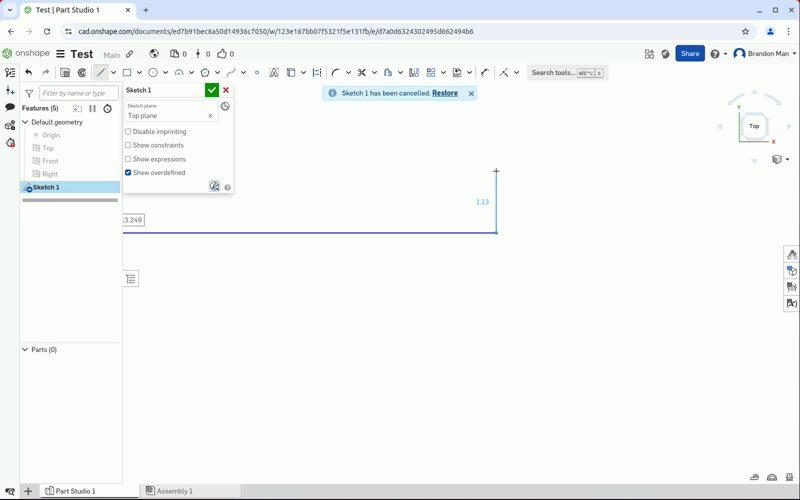
scroll(-6)
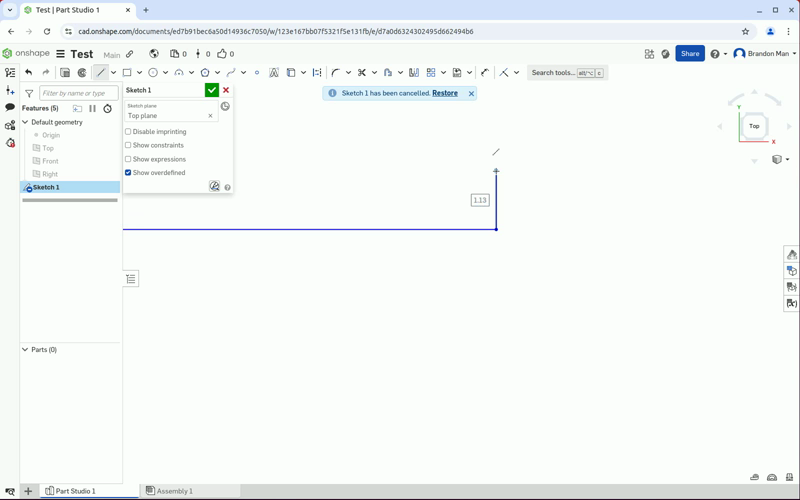
scroll(-6)
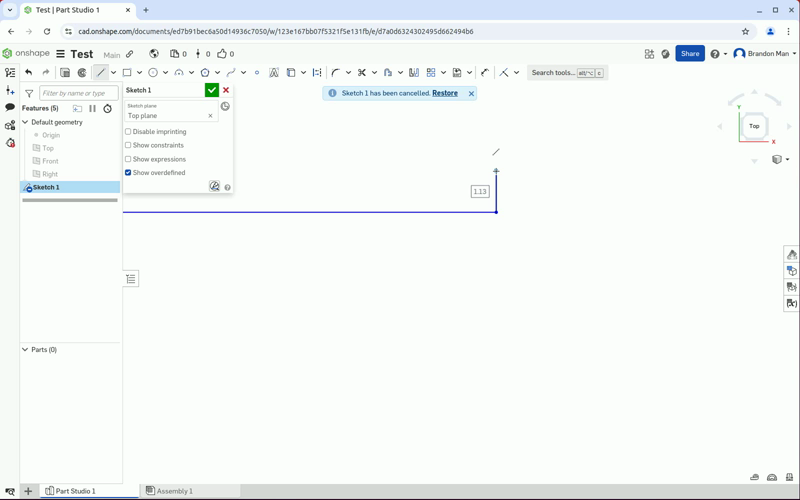
scroll(-6)
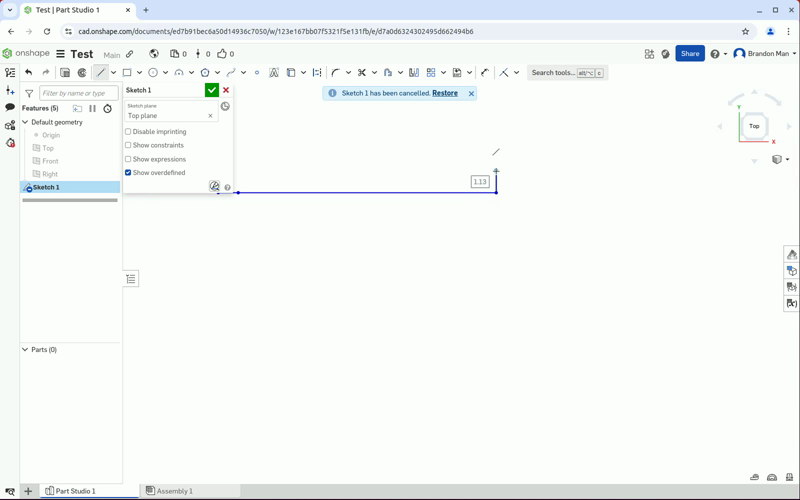
scroll(-6)
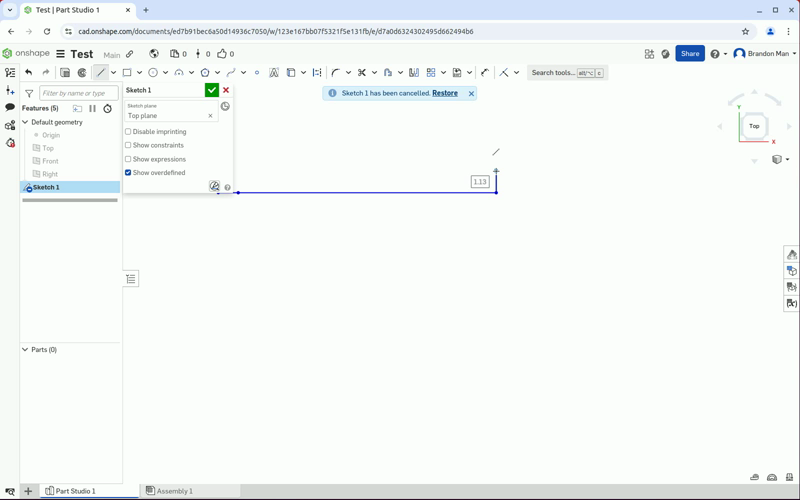
scroll(-6)
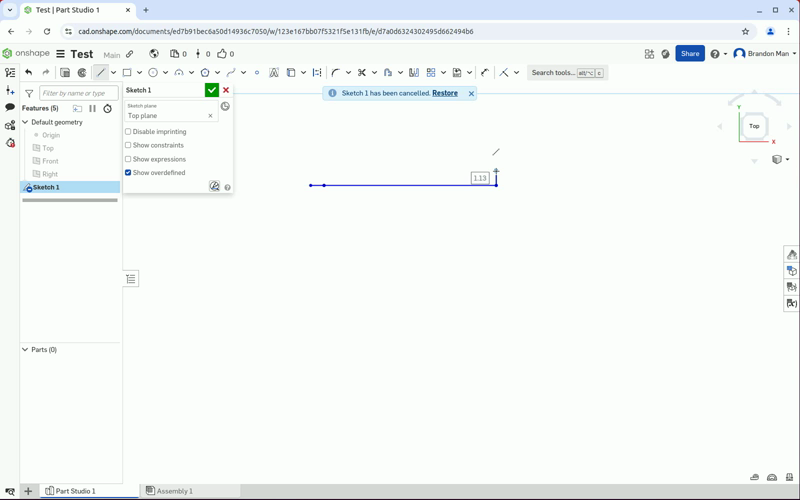
scroll(-6)
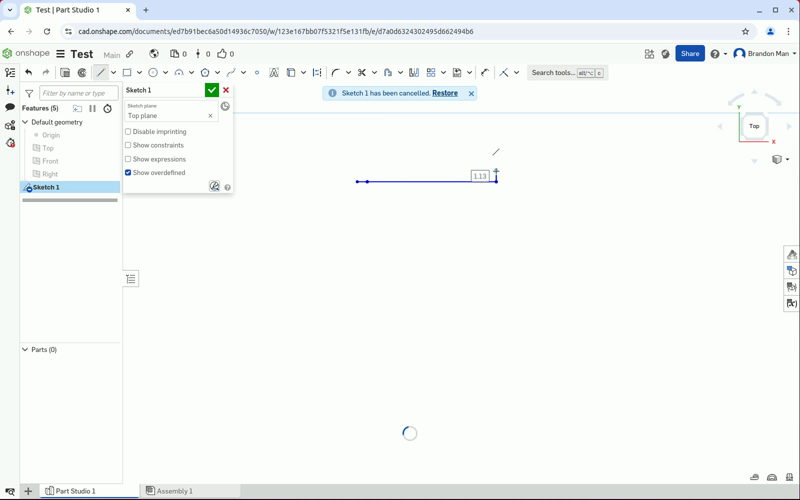
scroll(-6)
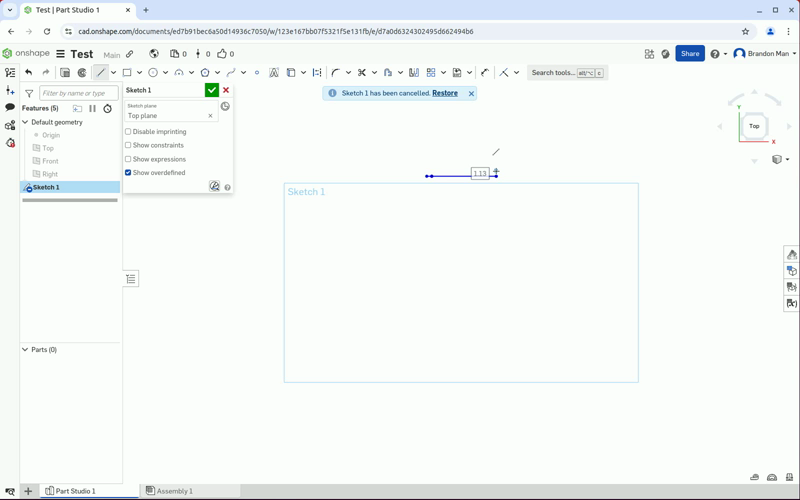
key_up(shift)
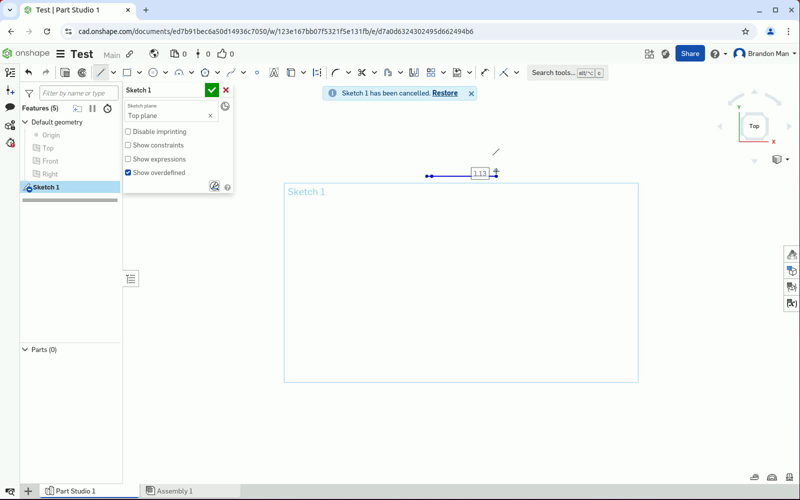
key_down(shift)
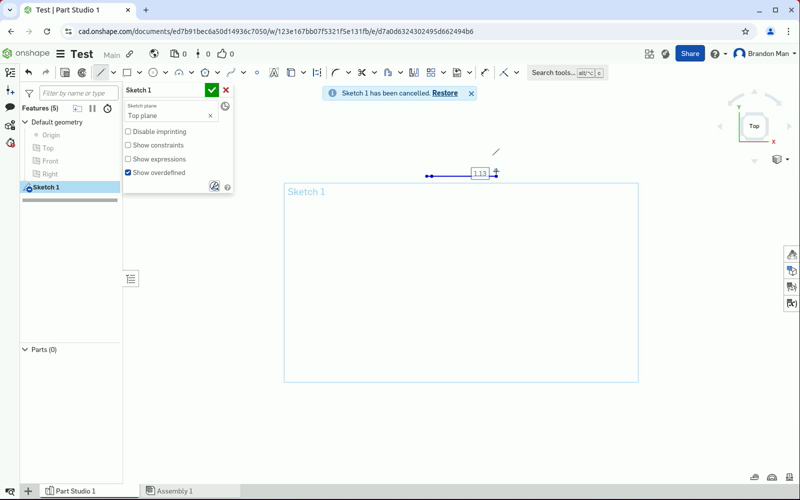
mouse_move(426, 170)
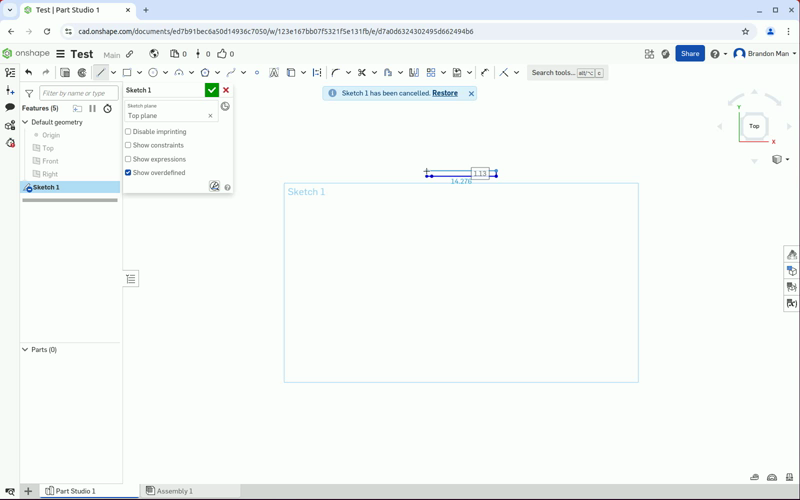
click(426, 170)
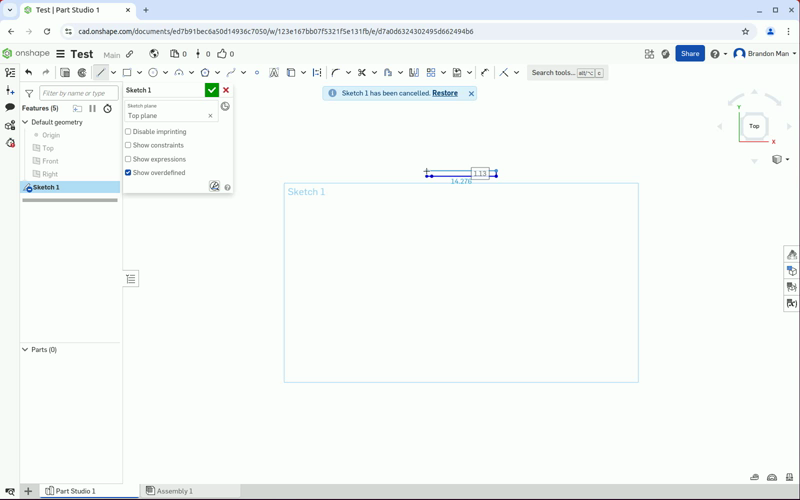
key_up(shift)
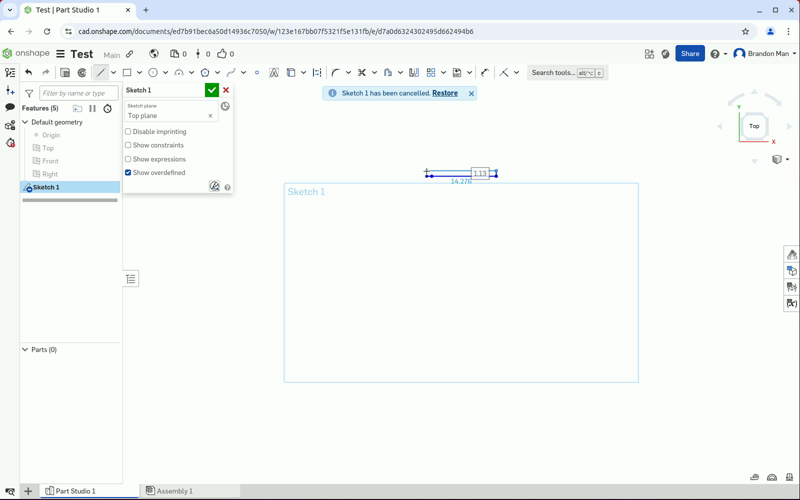
mouse_move(456, 170)
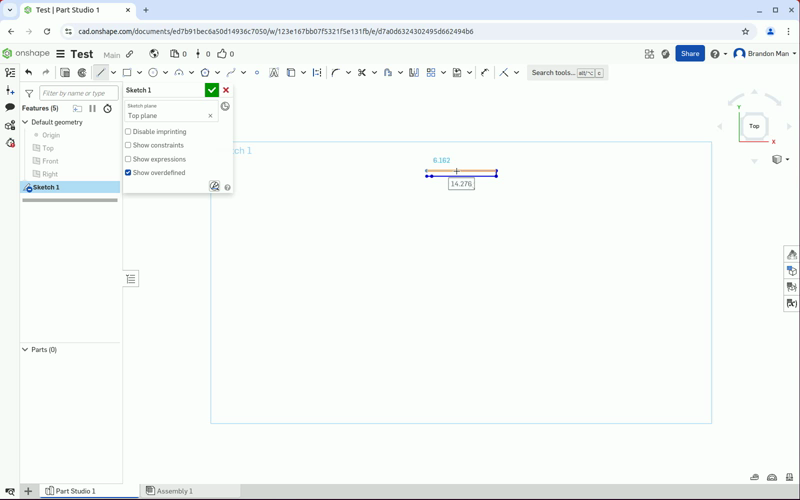
key_down(shift)
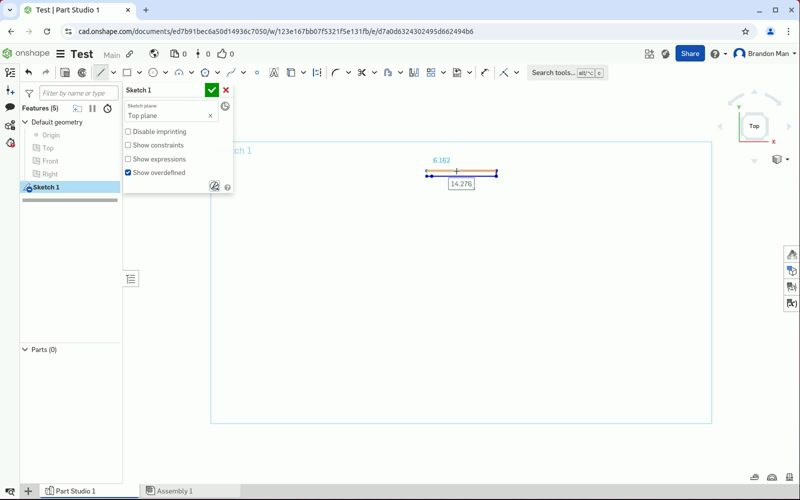
mouse_move(426, 176)
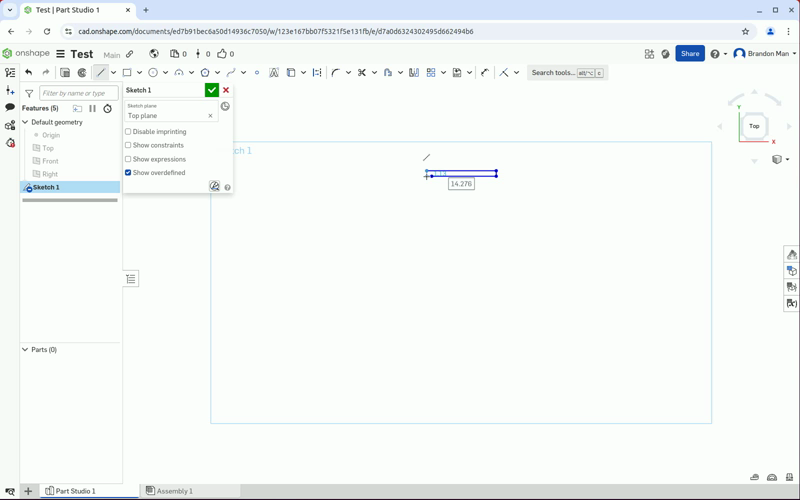
scroll(6)
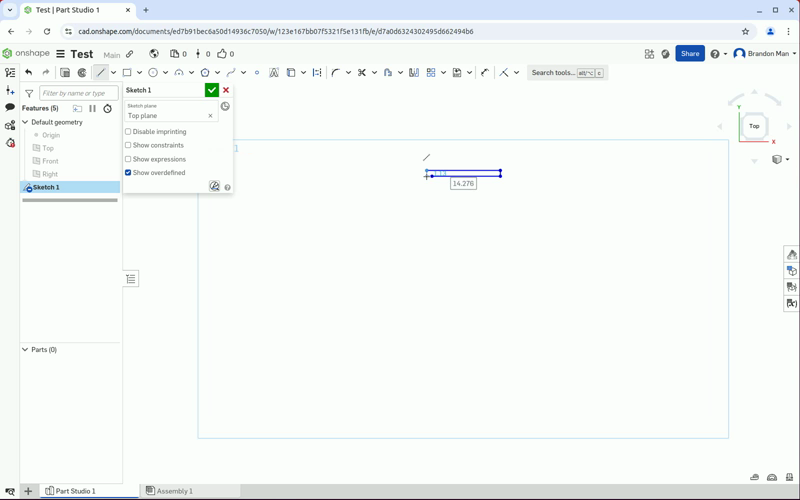
scroll(6)
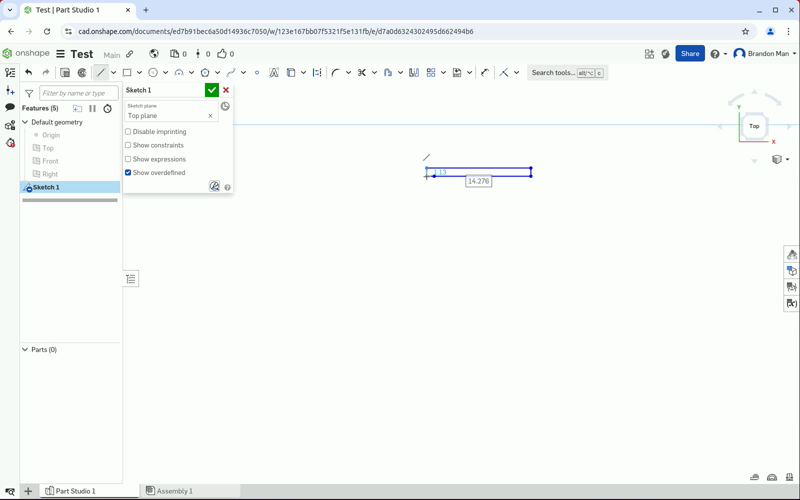
scroll(6)
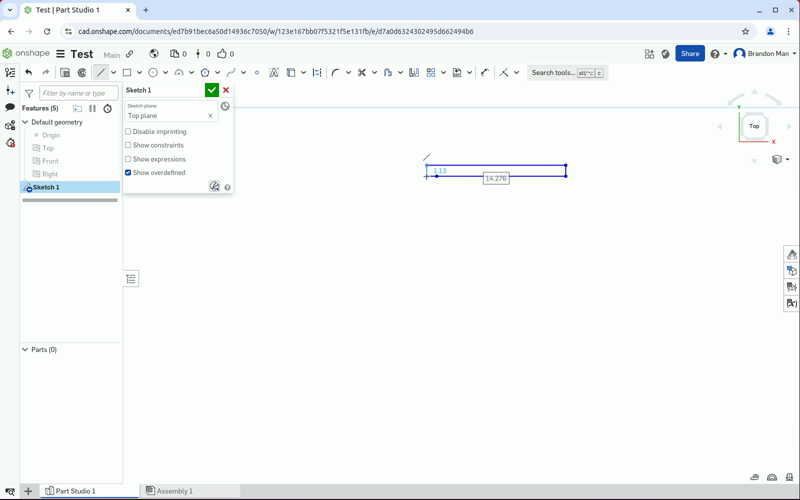
scroll(6)
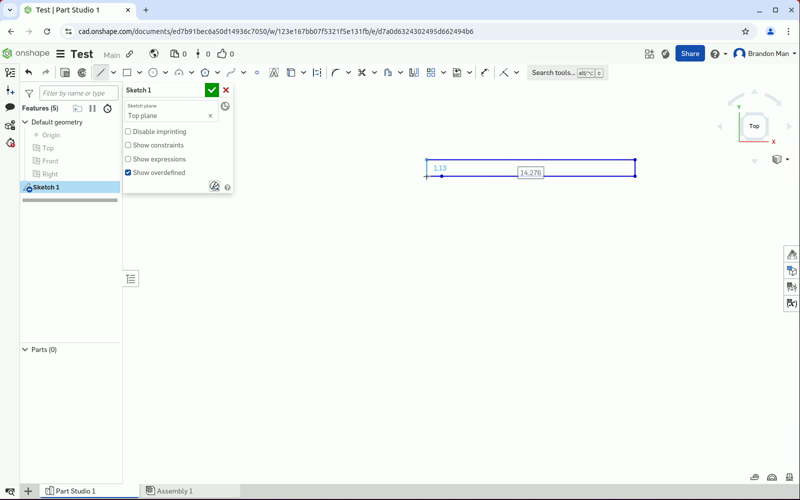
scroll(6)
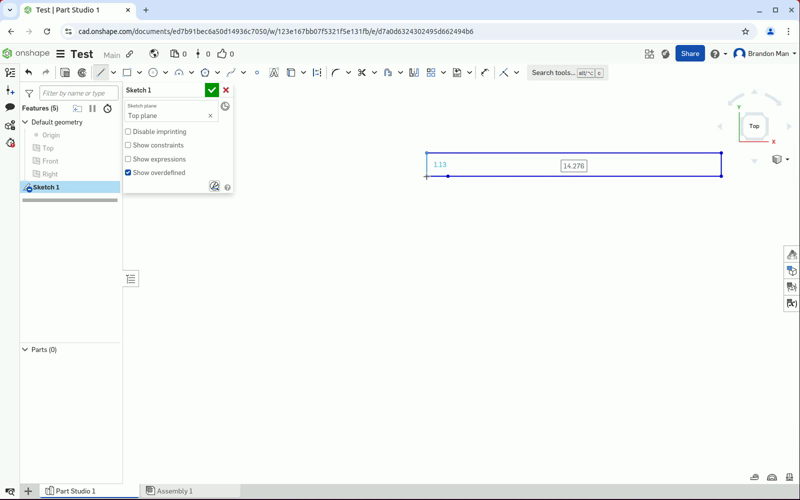
scroll(6)
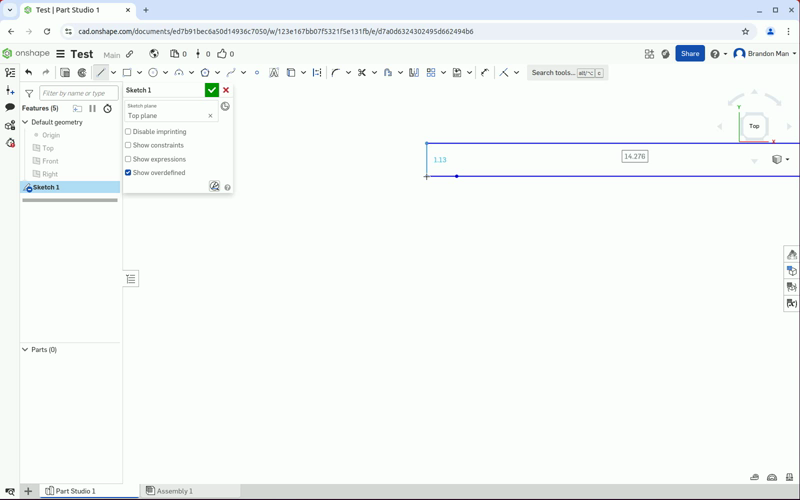
scroll(6)
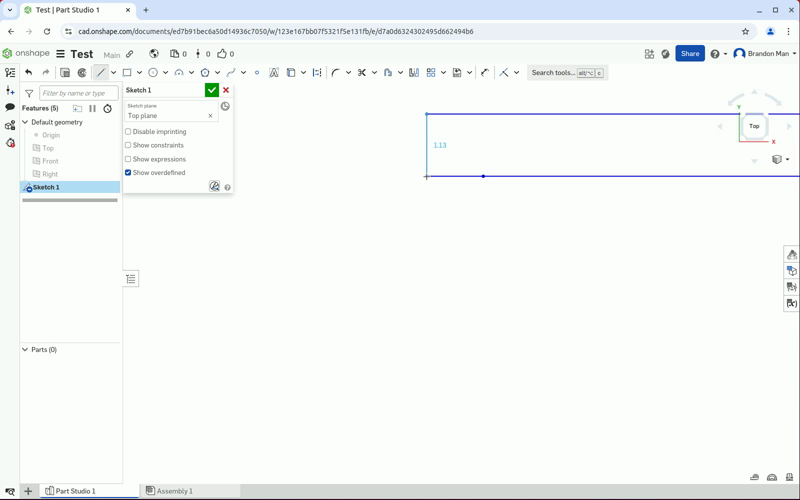
key_up(shift)
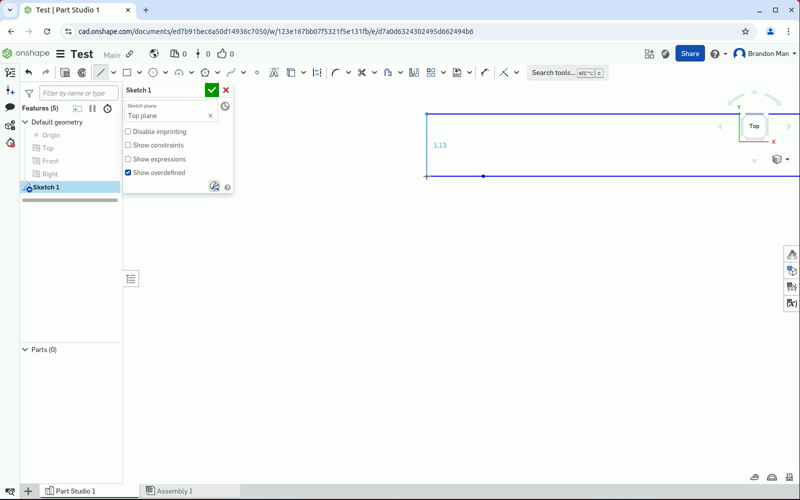
click(426, 176)
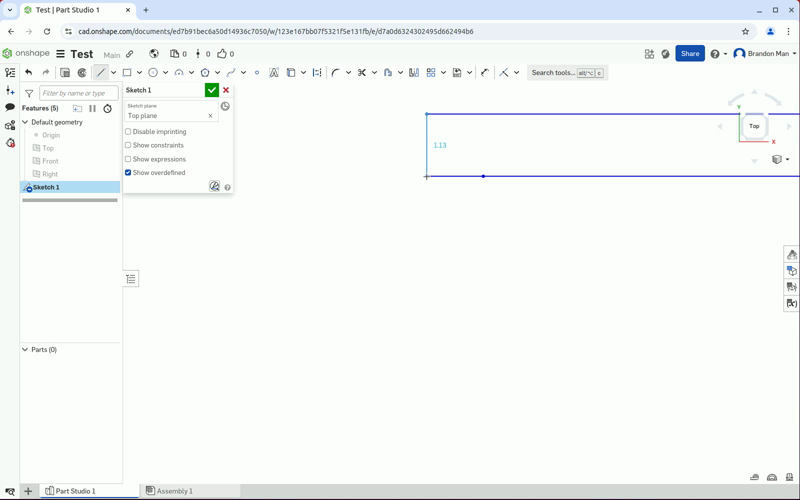
scroll(-6)
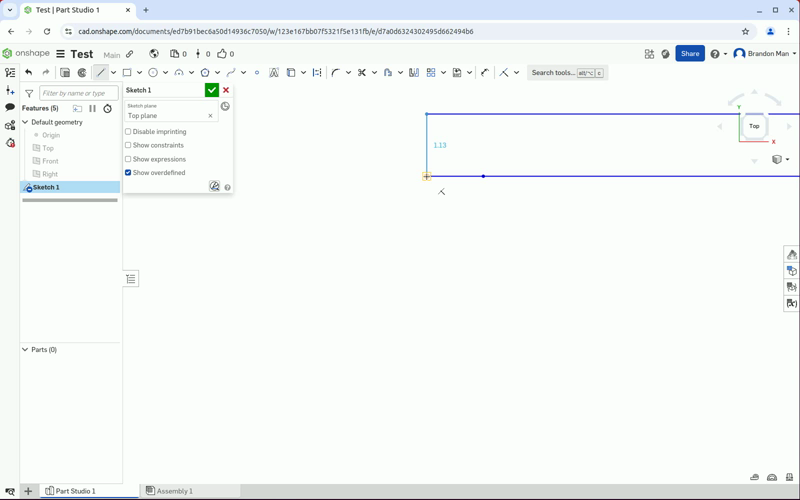
scroll(-6)
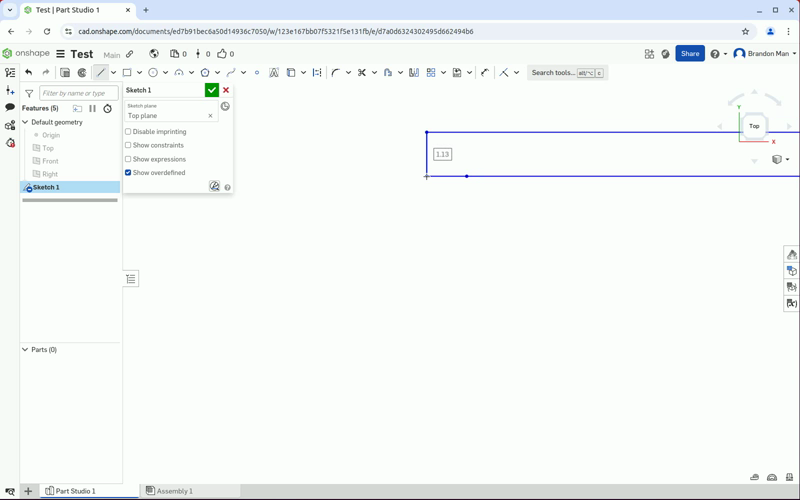
scroll(-6)
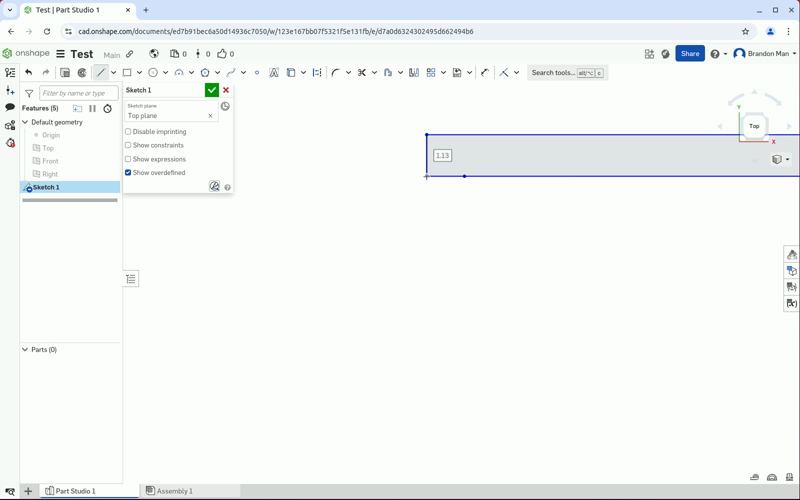
scroll(-6)
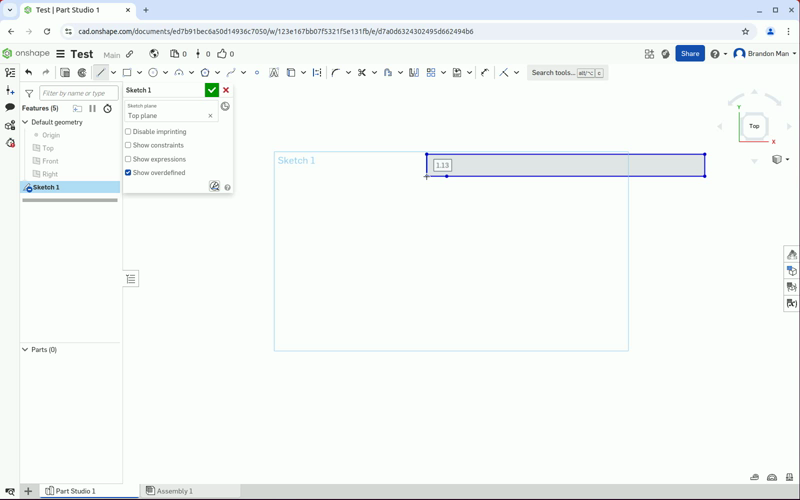
scroll(-6)
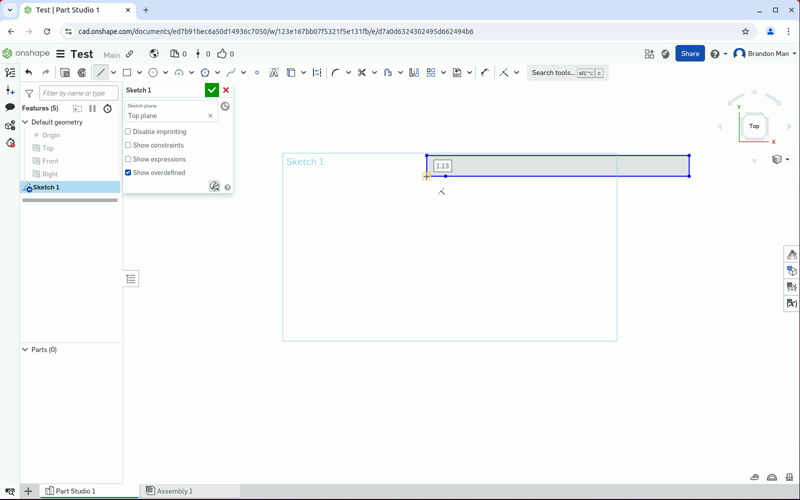
scroll(-6)
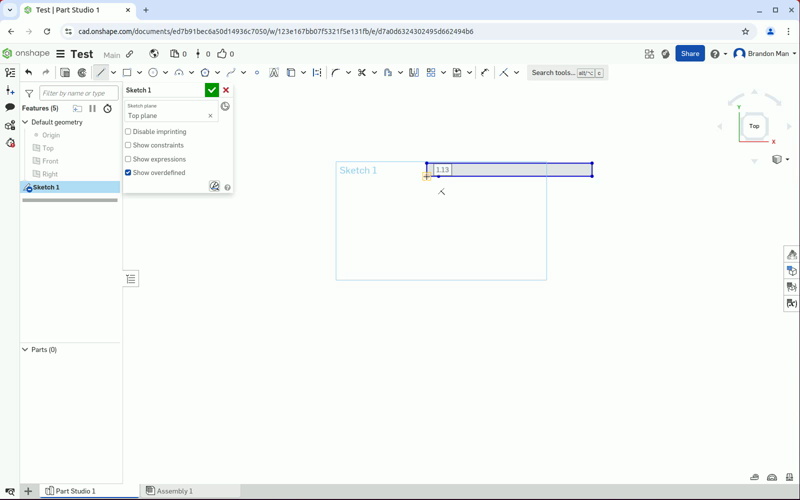
scroll(-6)
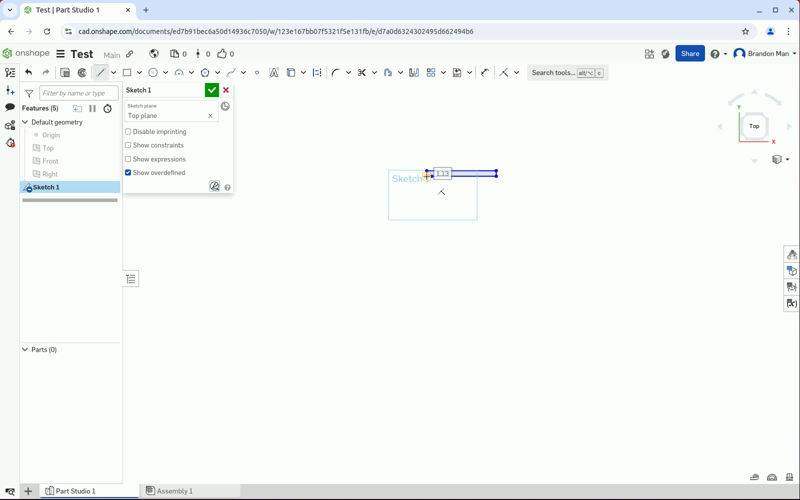
key(esc)
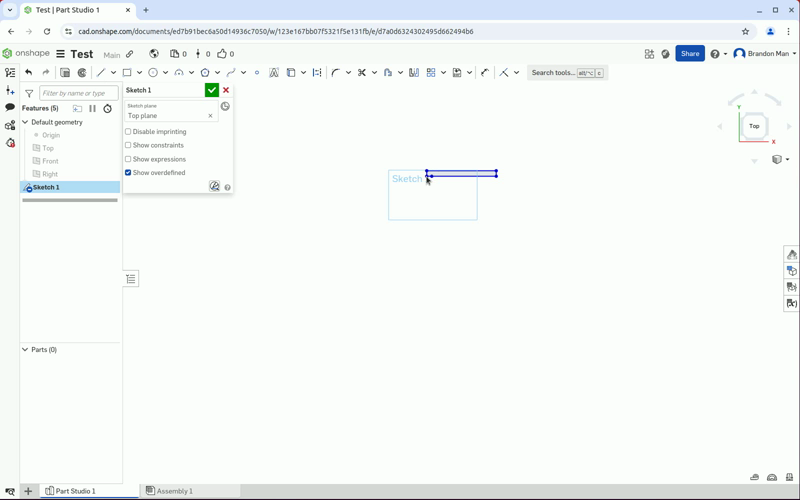
mouse_move(464, 171)
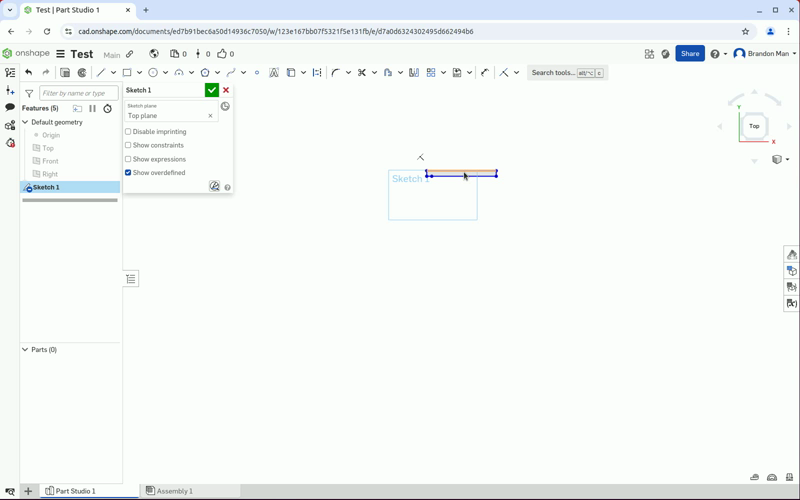
scroll(6)
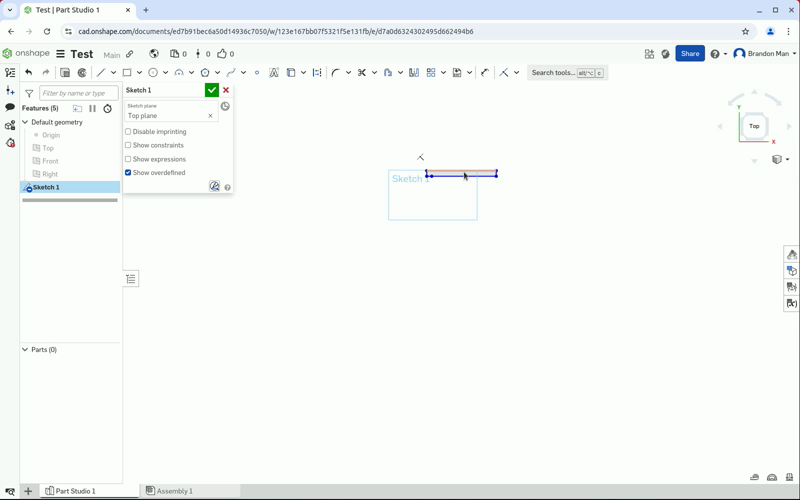
scroll(6)
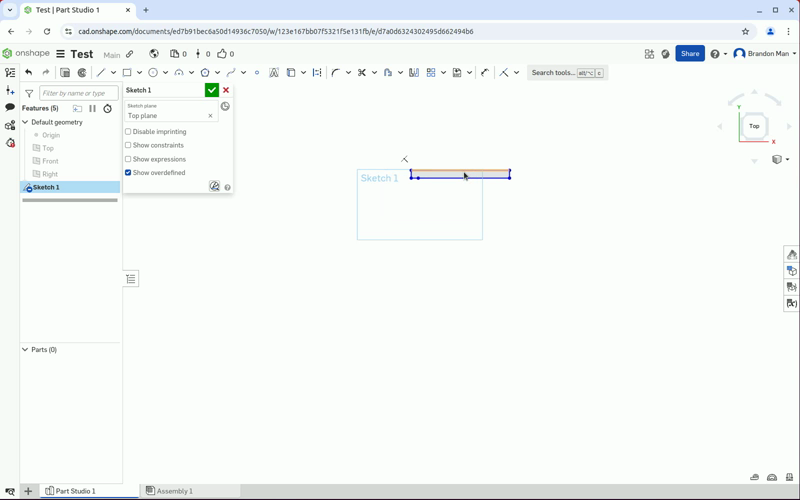
scroll(6)
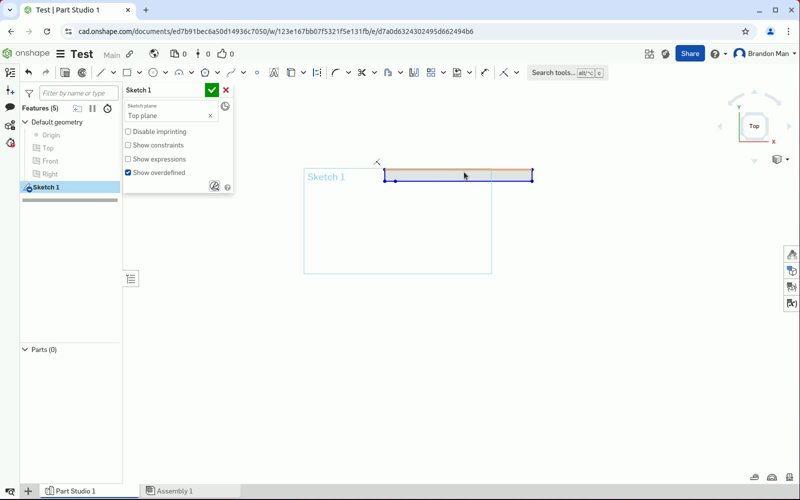
scroll(6)
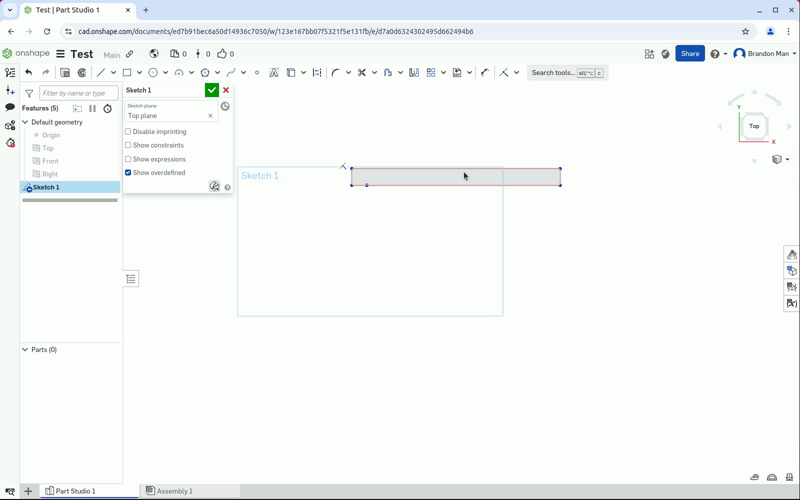
scroll(6)
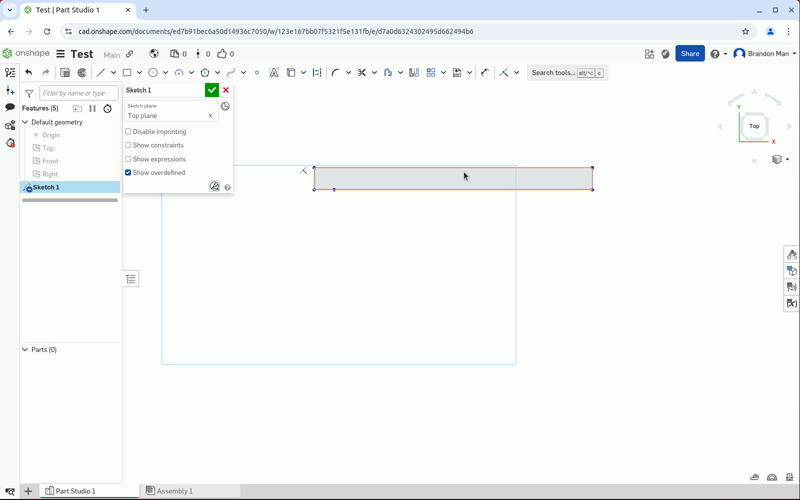
scroll(6)
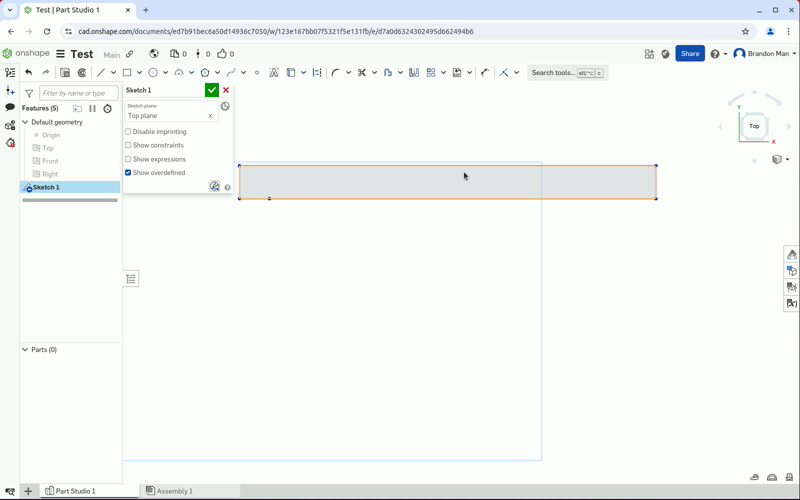
scroll(6)
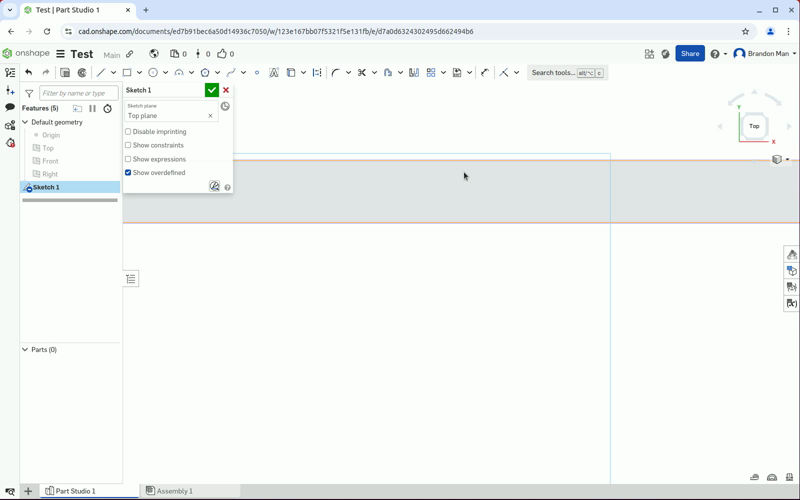
click(464, 171)
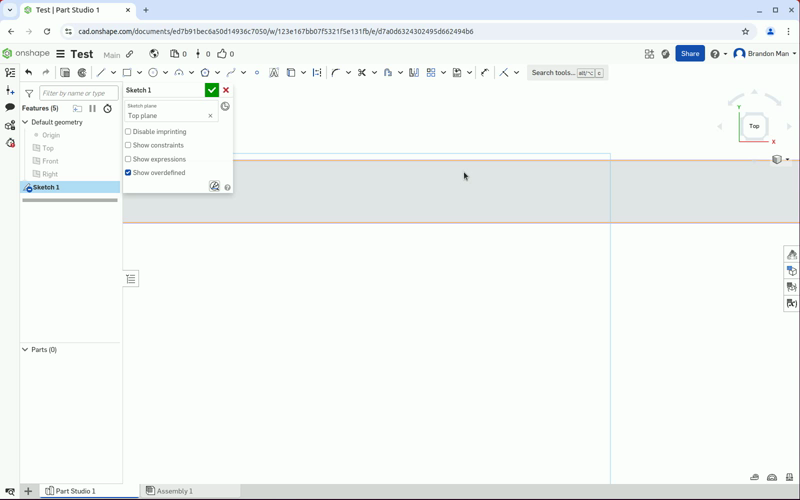
scroll(-6)
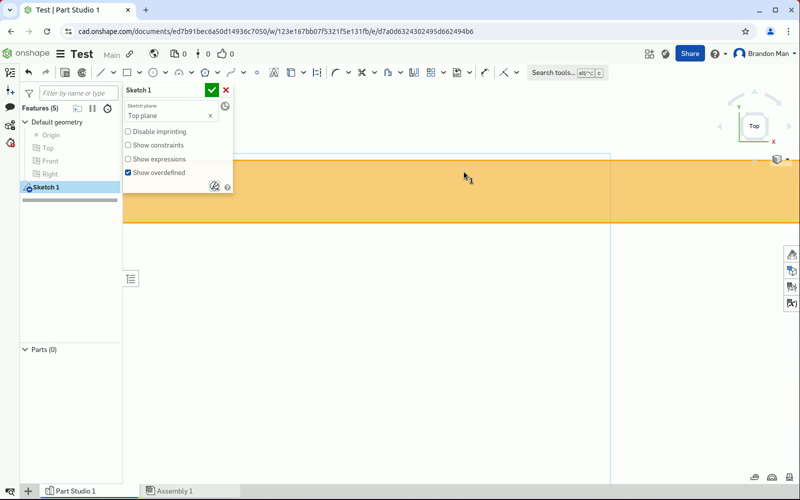
scroll(-6)
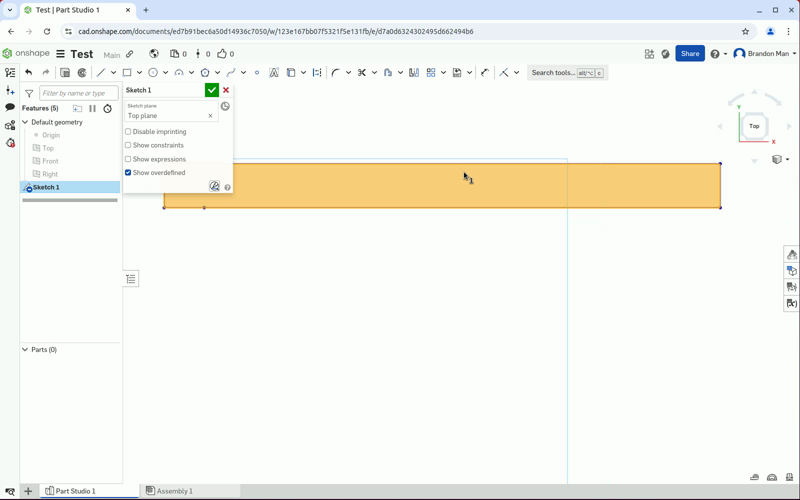
scroll(-6)
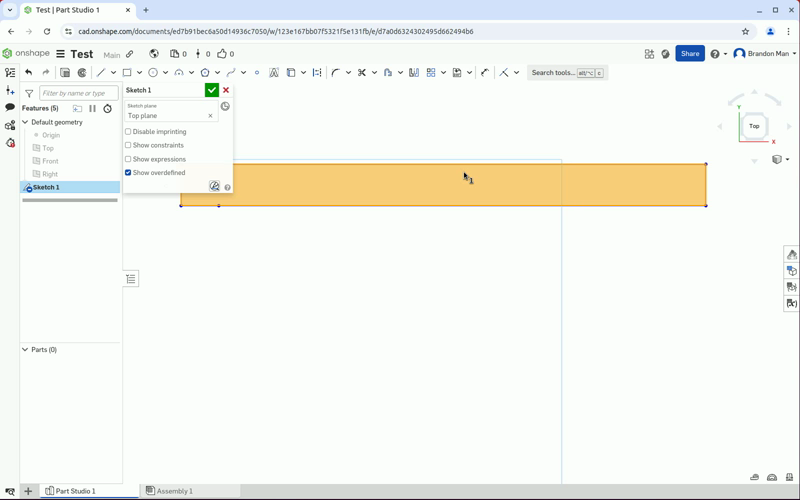
scroll(-6)
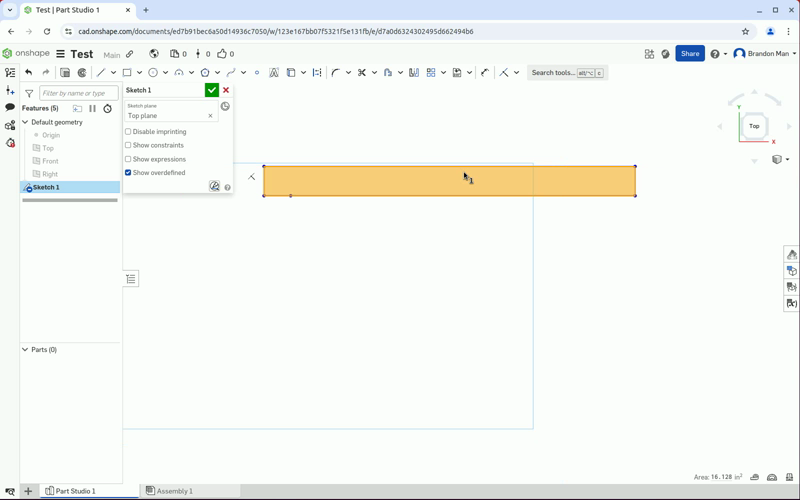
scroll(-6)
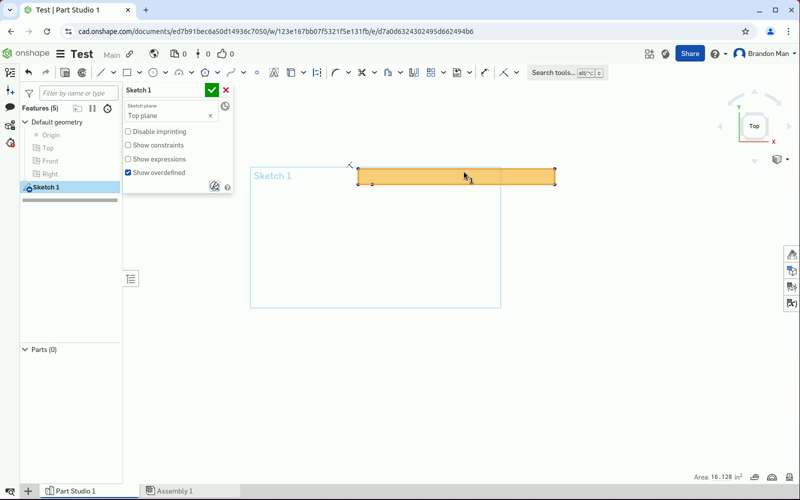
scroll(-6)
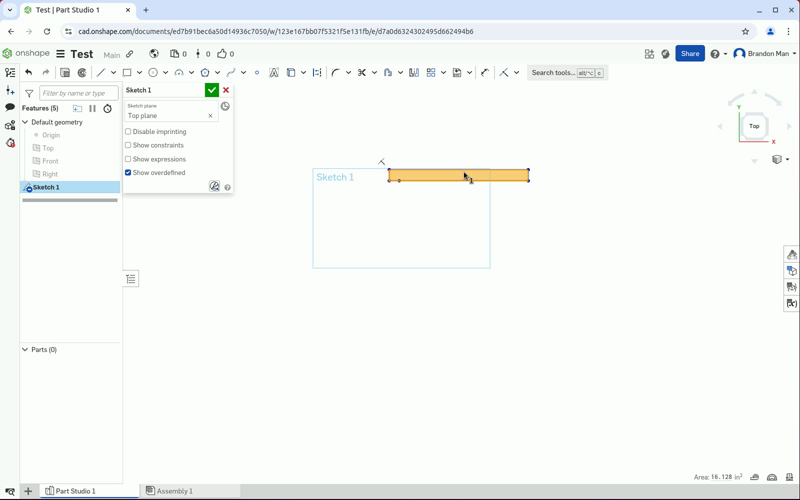
scroll(-6)
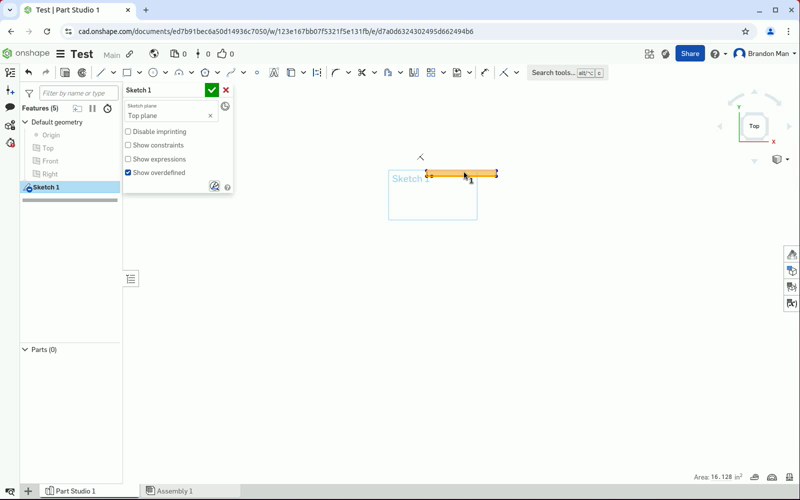
mouse_move(73, 352)
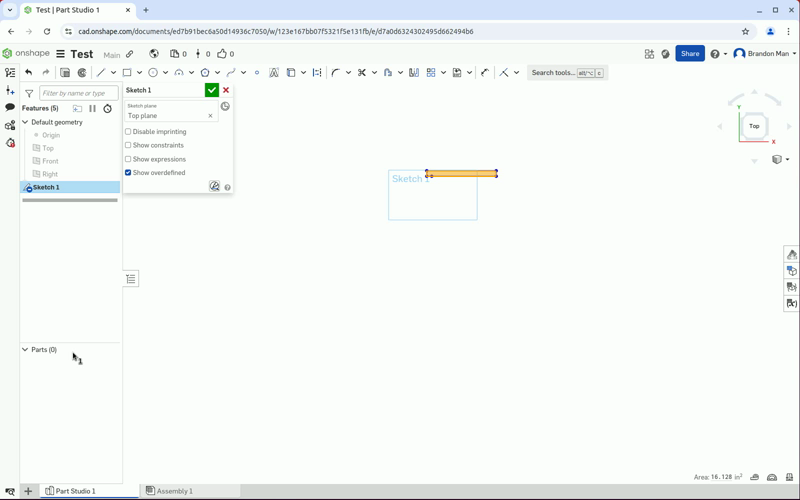
key(shift+y)
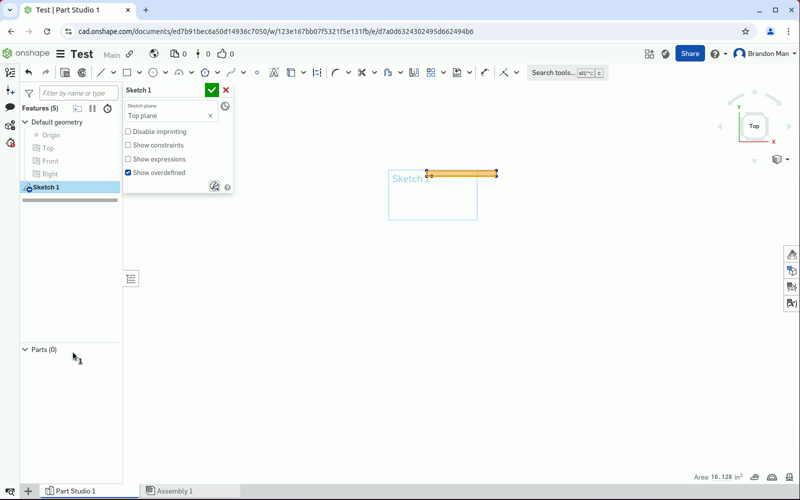
key(shift+e)
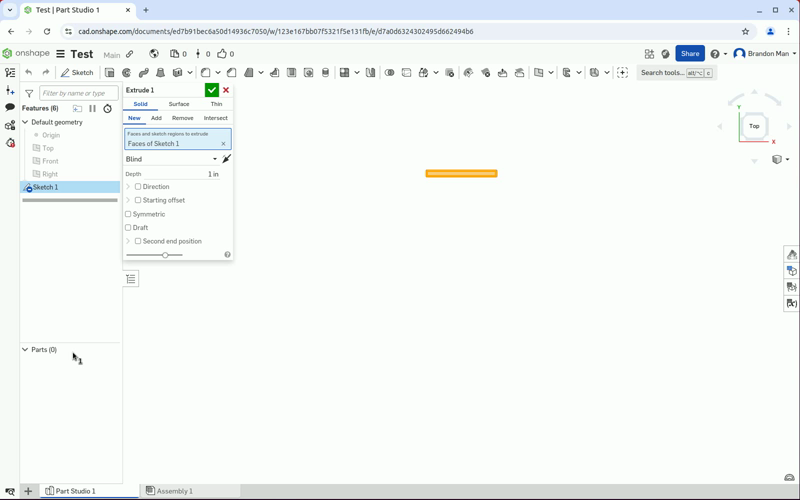
mouse_move(143, 106)
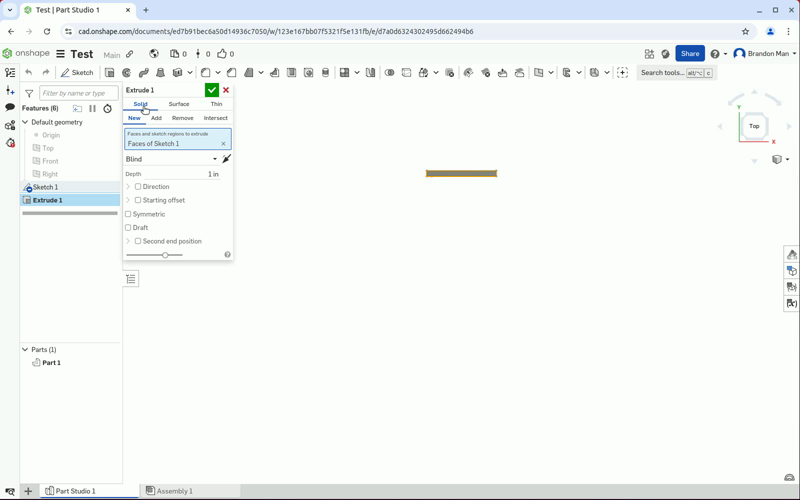
click(143, 106)
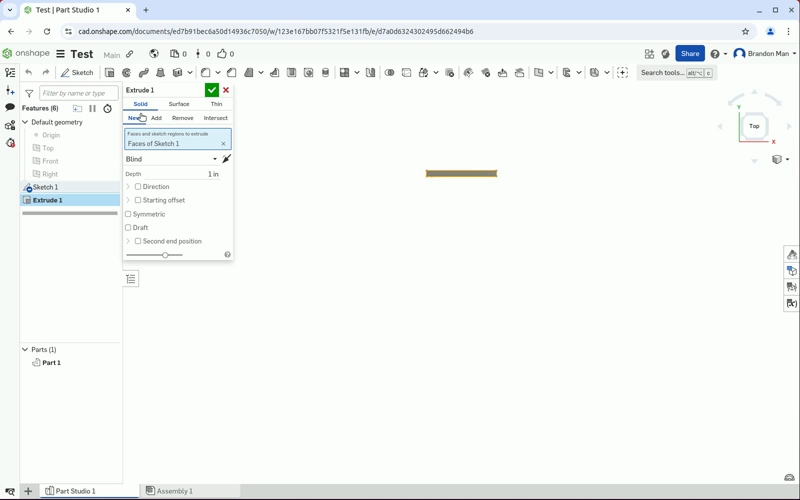
mouse_move(137, 120)
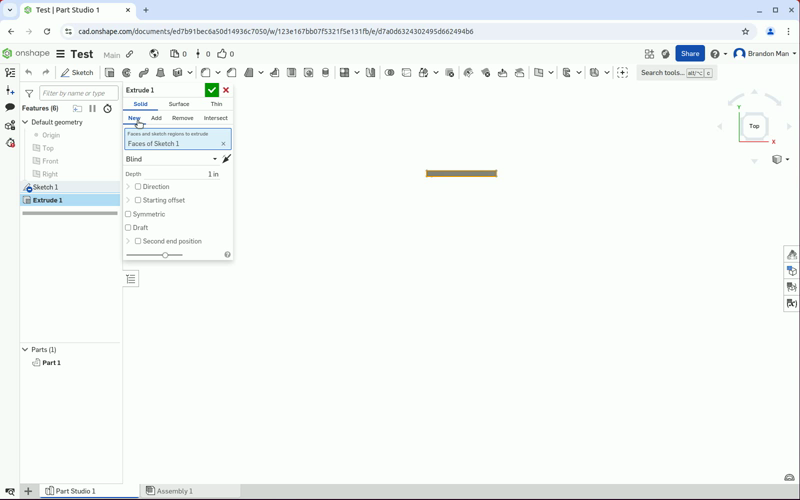
click(137, 120)
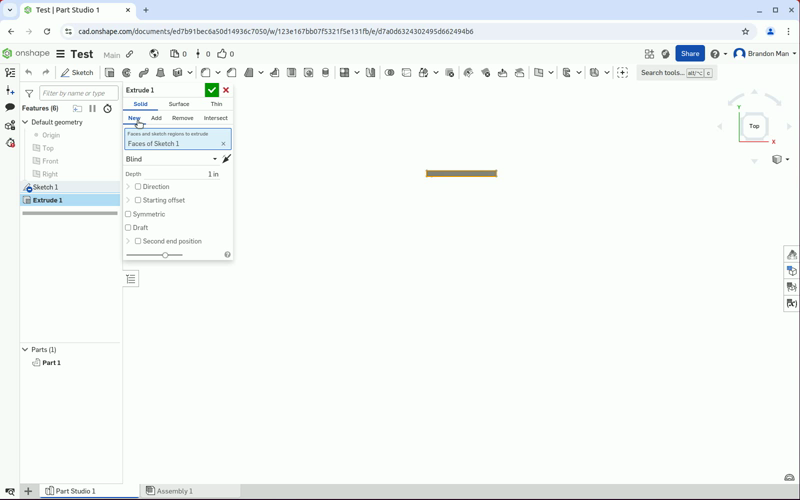
key(tab, 4)
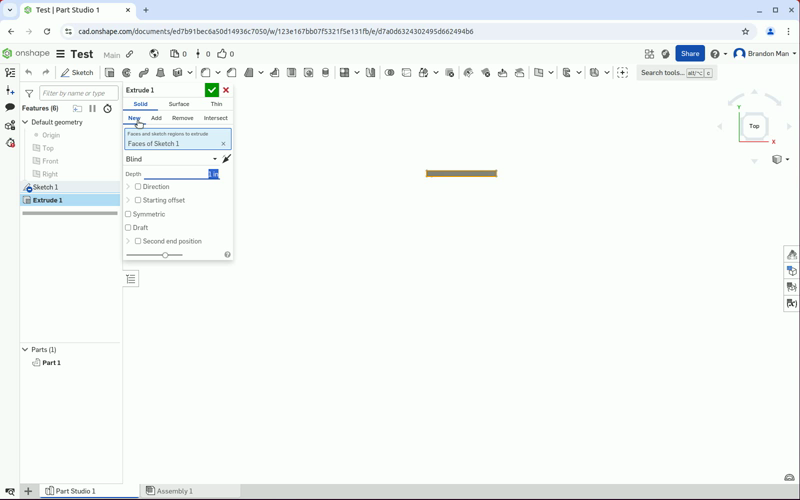
text(1.204)
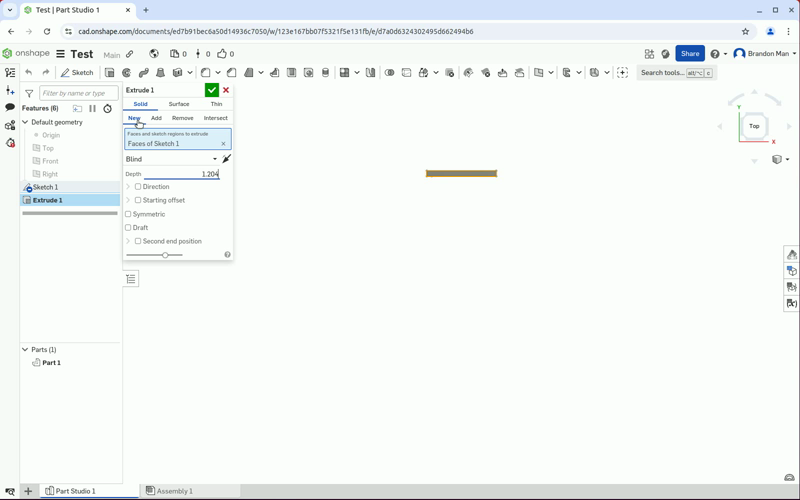
key(enter)
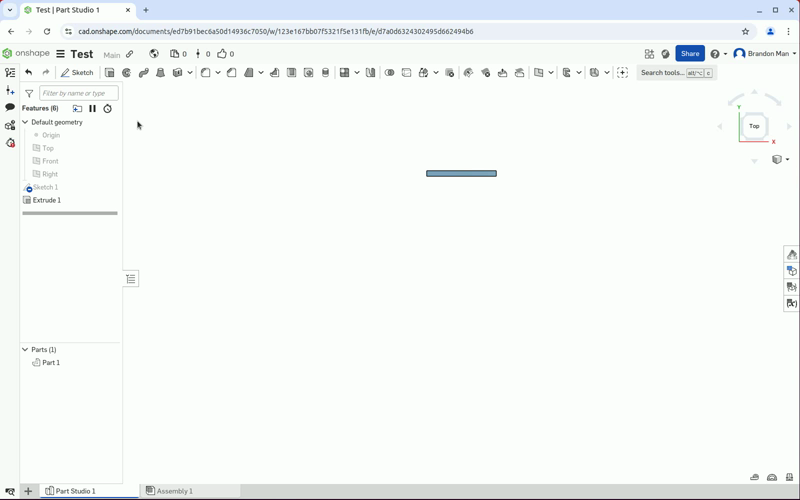
key(shift+h)
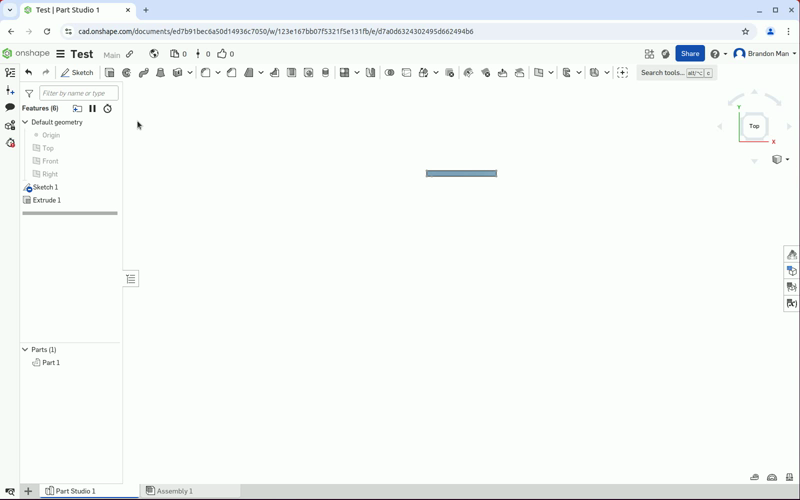
key(shift+h)
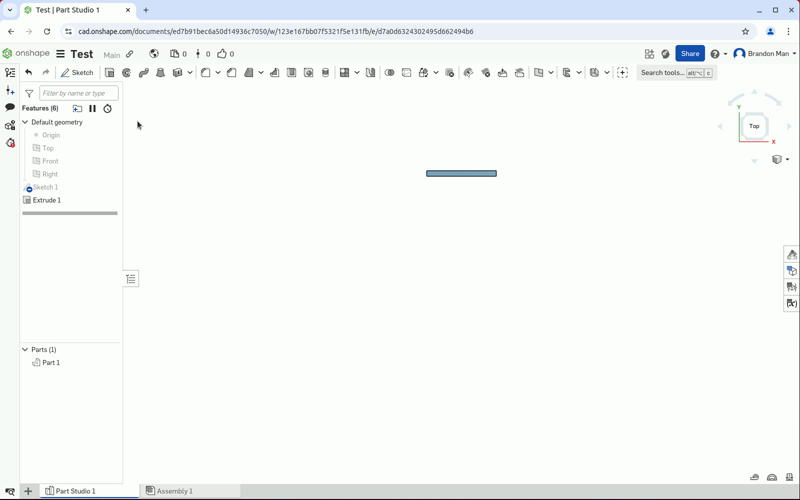
mouse_move(73, 189)
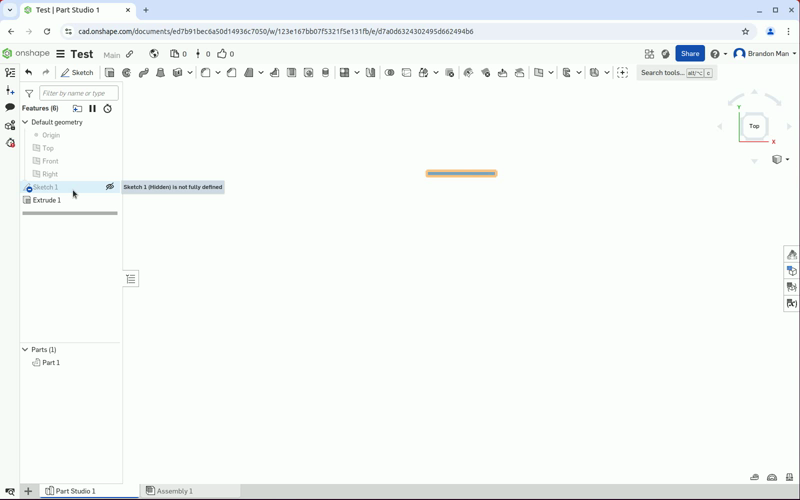
click(73, 189)
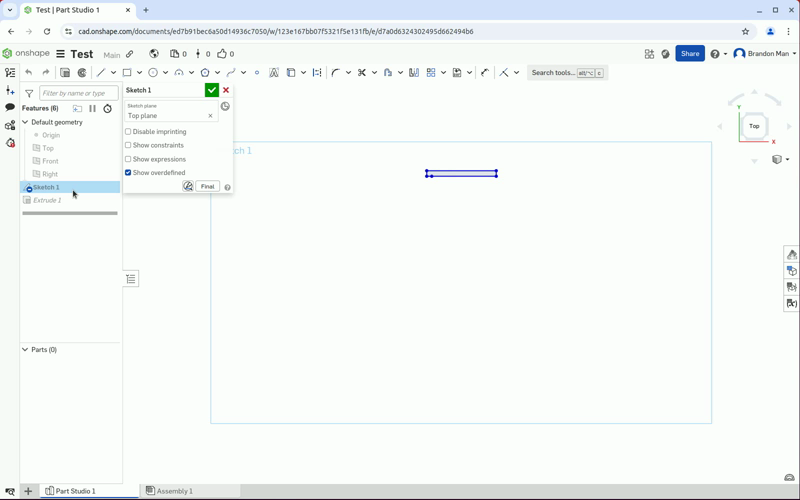
mouse_move(229, 92)
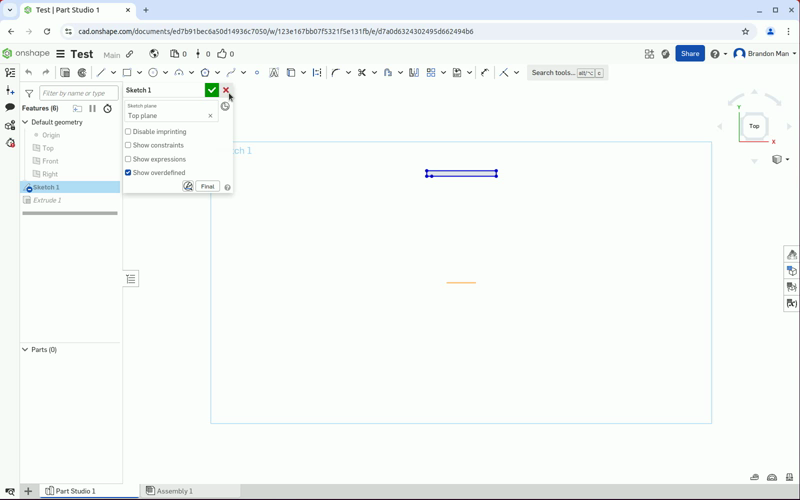
click(229, 92)
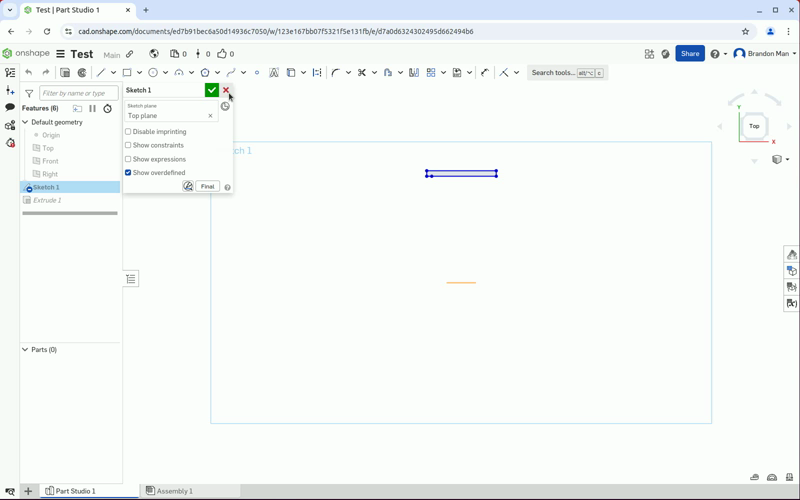
key(shift+s)
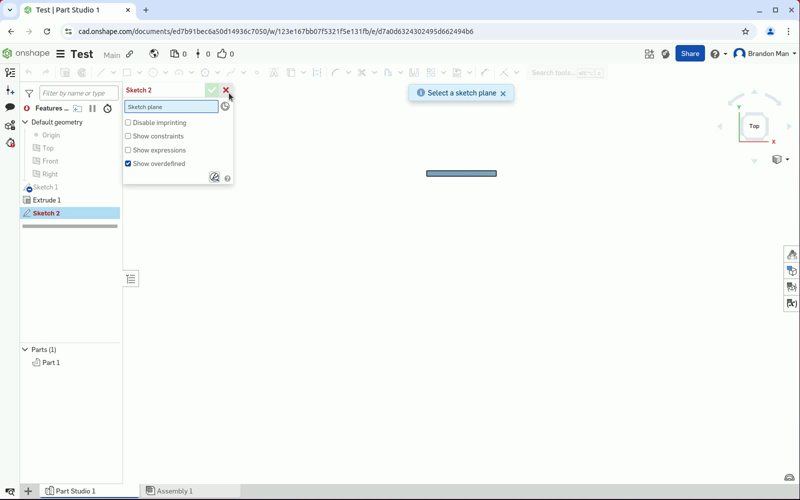
mouse_move(73, 150)
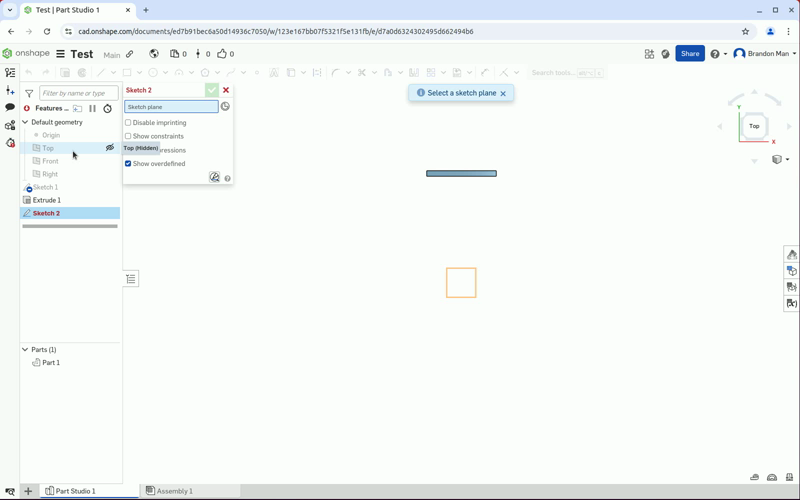
click(73, 150)
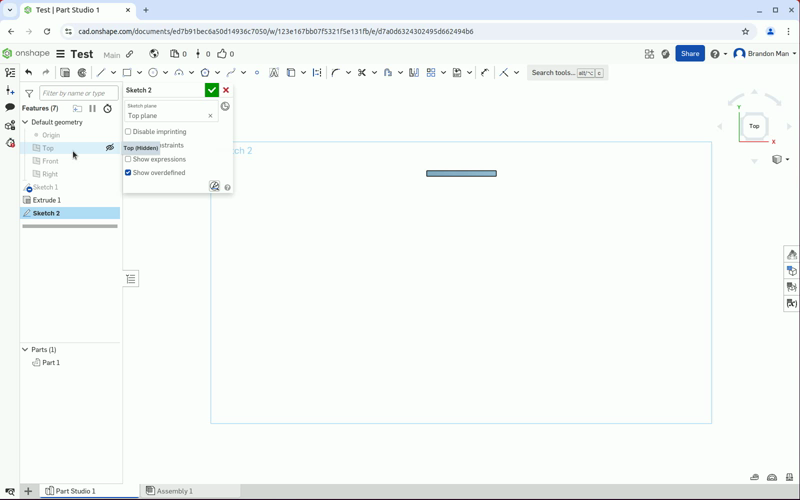
mouse_move(73, 352)
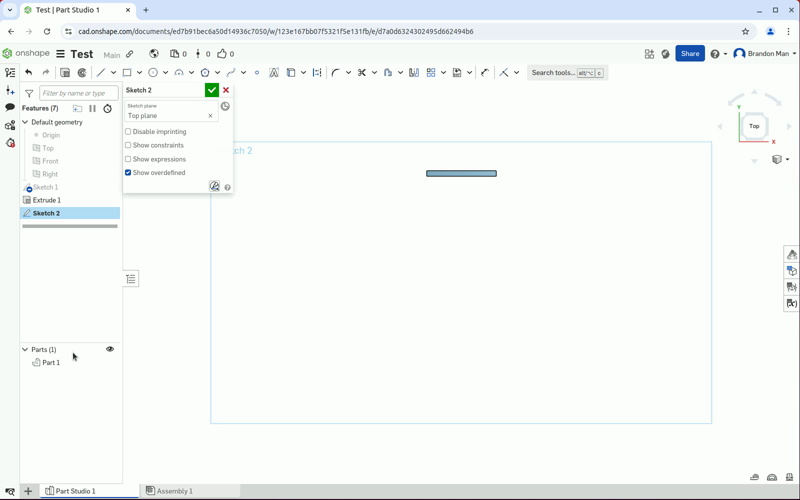
key(y)
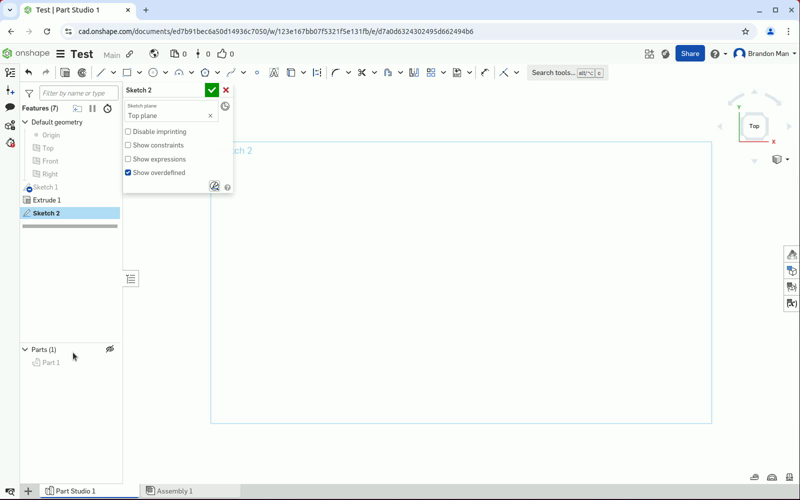
key(l)
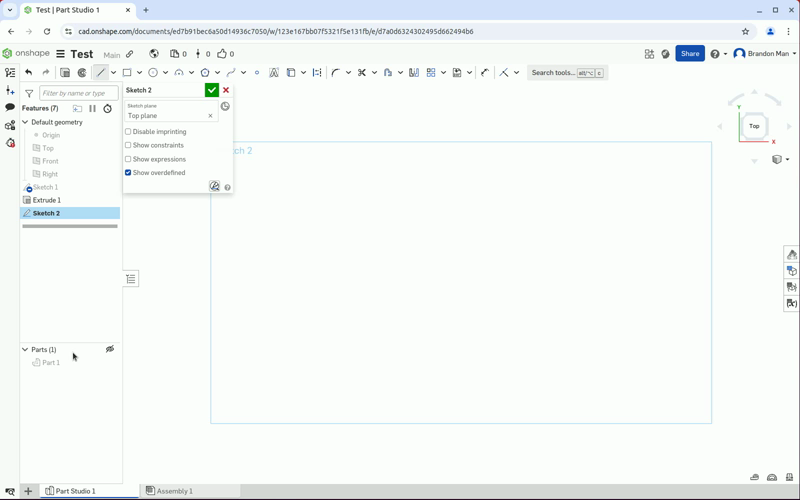
key_down(shift)
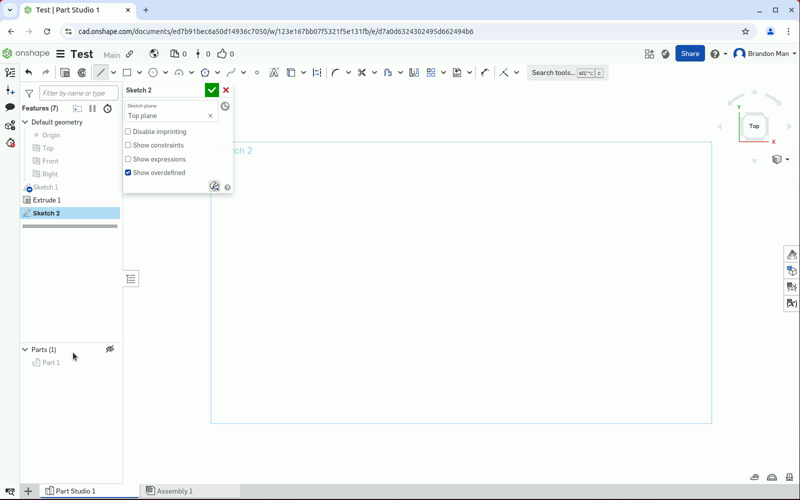
mouse_move(426, 316)
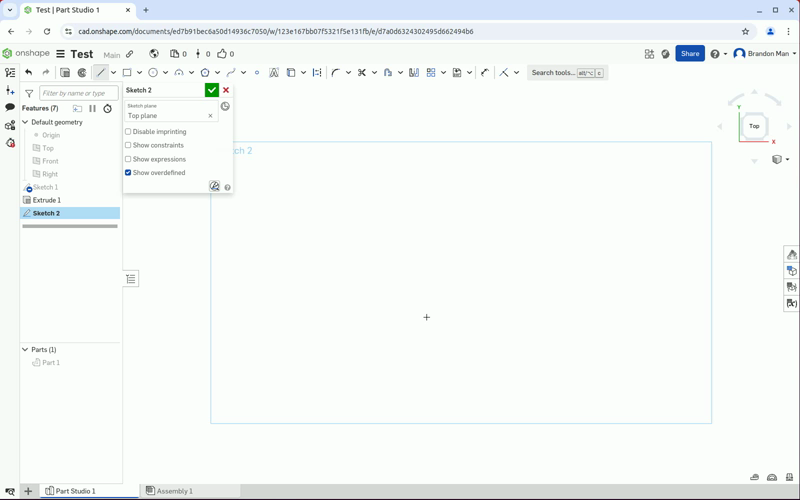
click(426, 316)
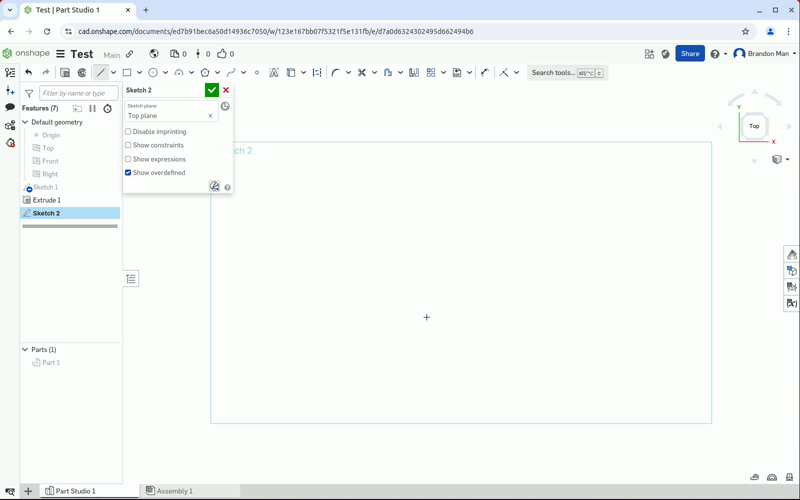
key_up(shift)
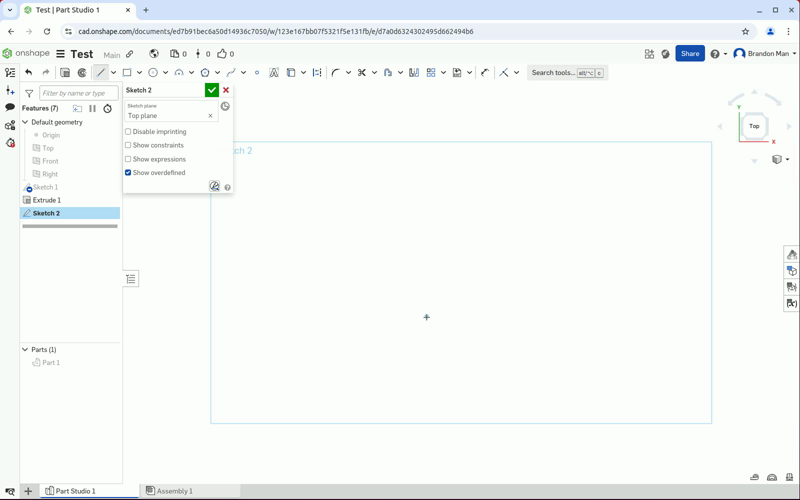
key_down(shift)
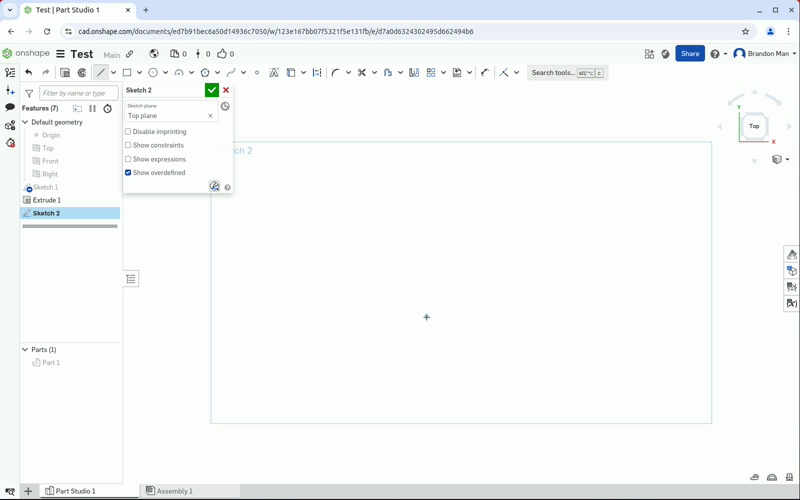
mouse_move(495, 316)
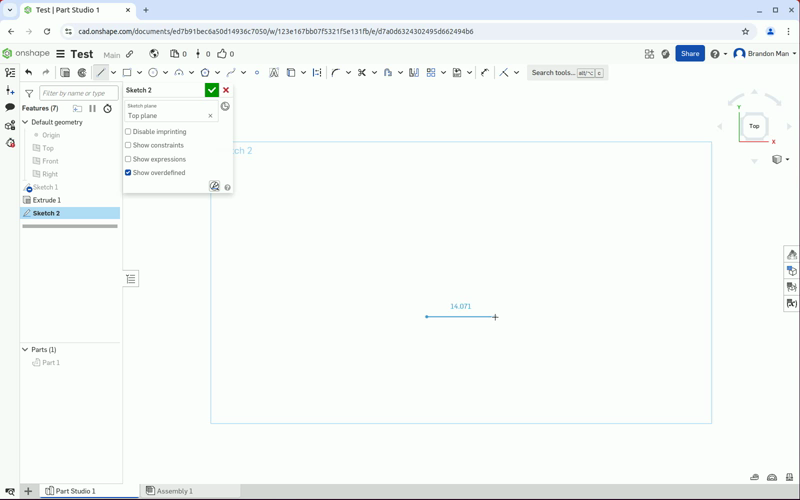
click(495, 316)
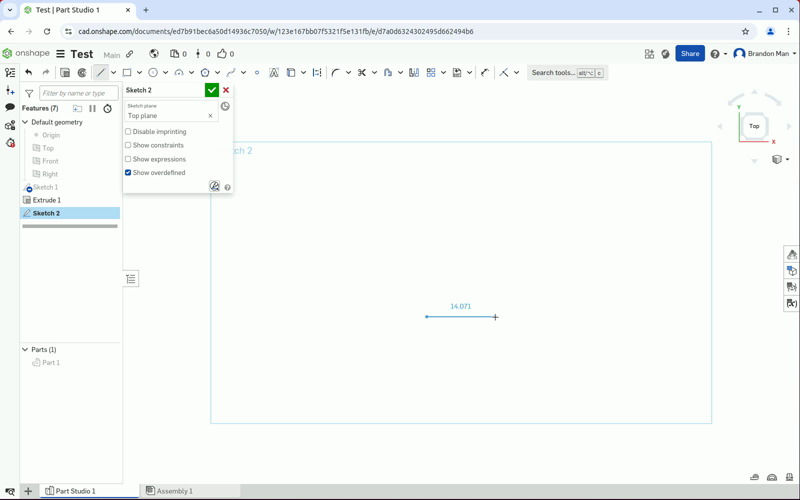
key_up(shift)
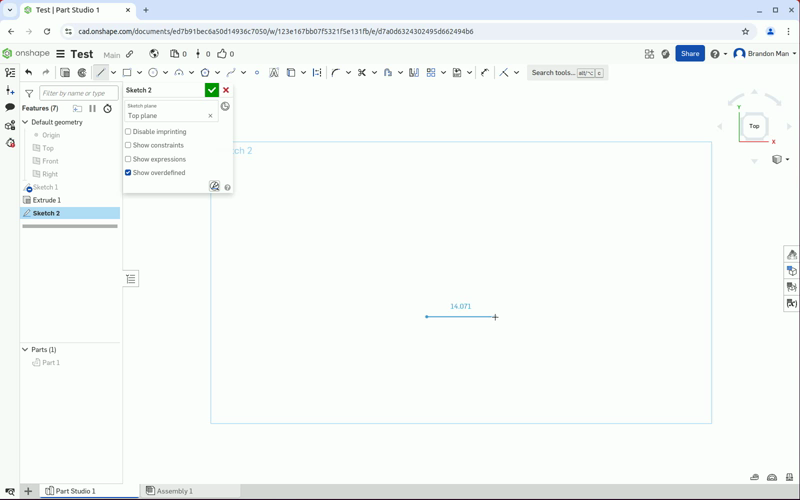
key_down(shift)
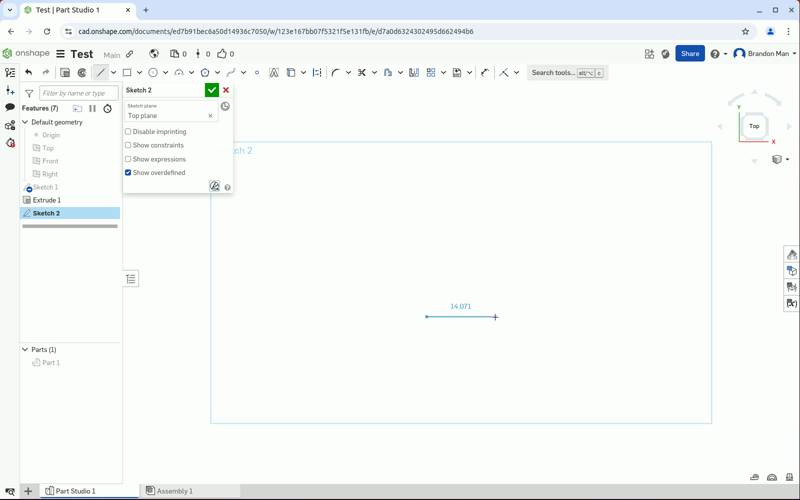
mouse_move(525, 316)
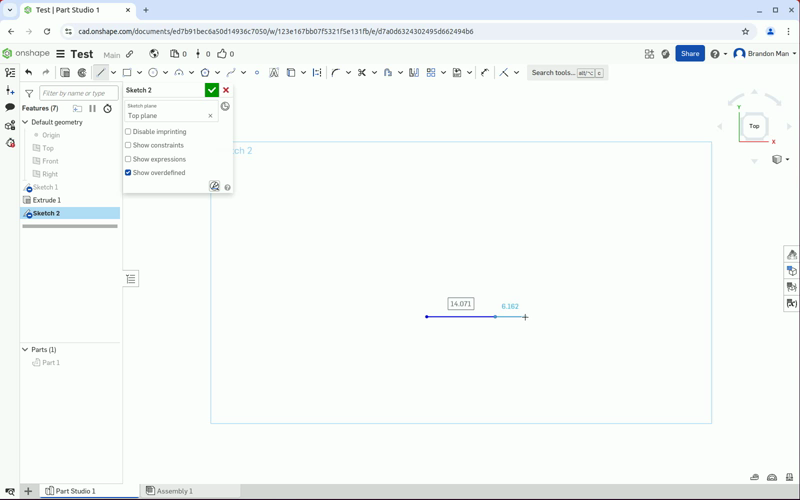
mouse_move(495, 311)
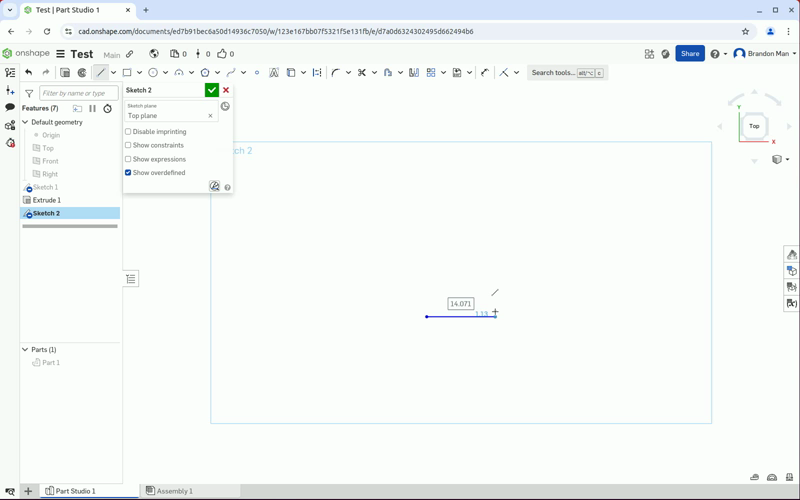
scroll(6)
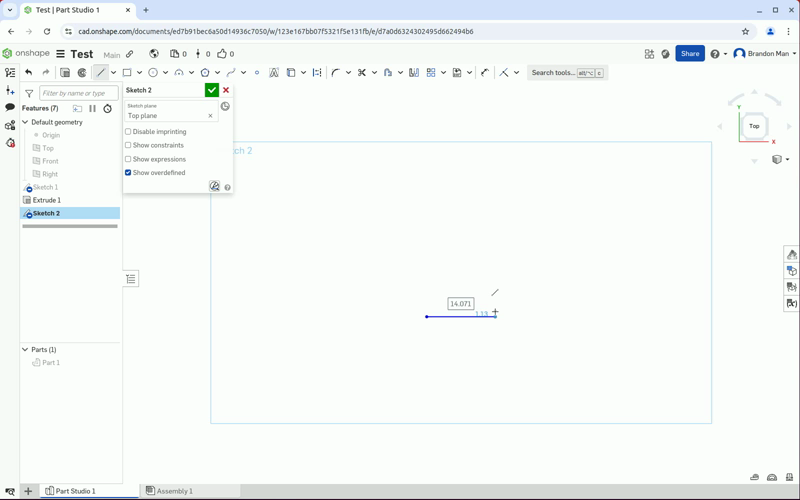
scroll(6)
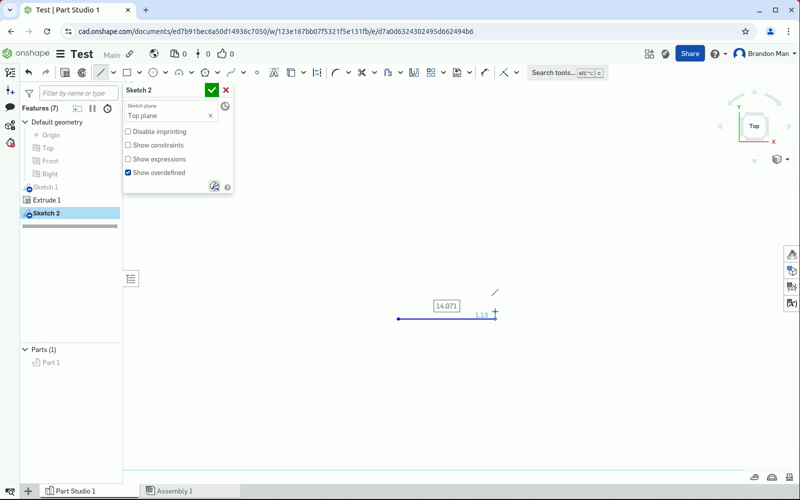
scroll(6)
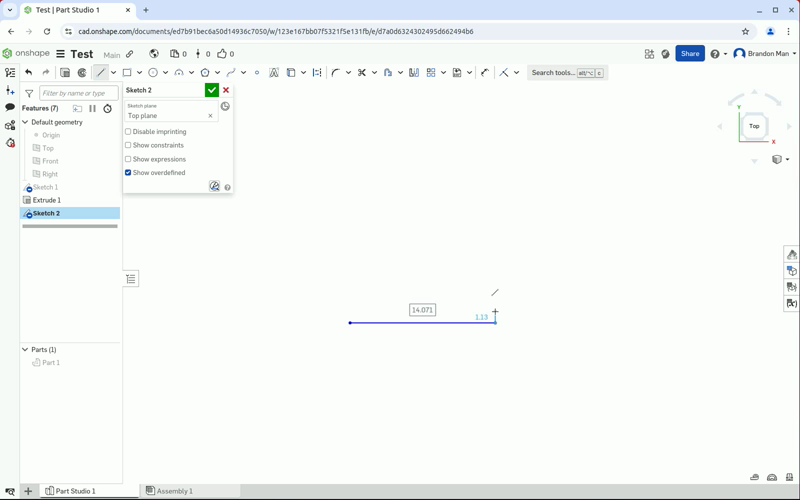
scroll(6)
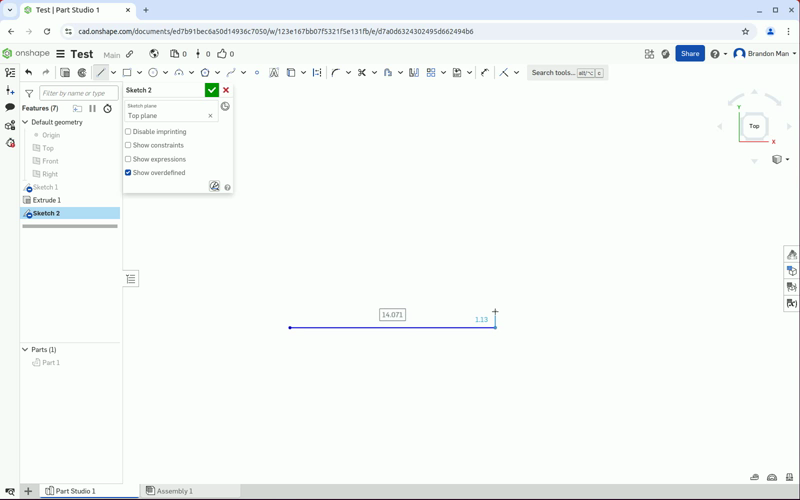
scroll(6)
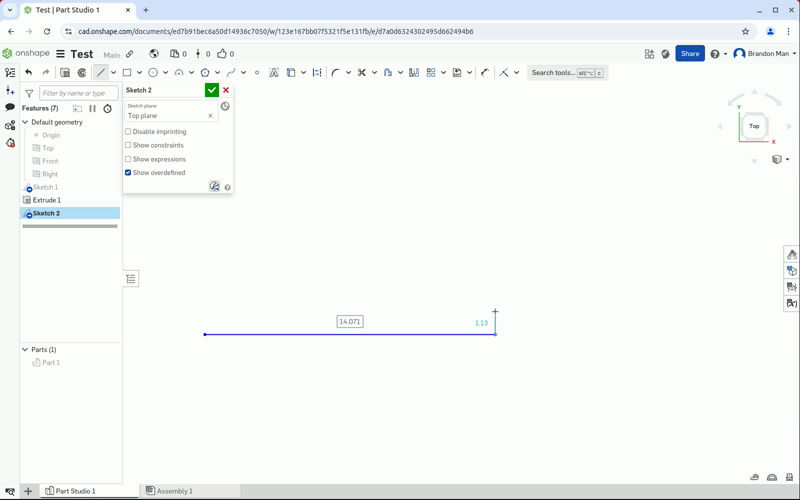
scroll(6)
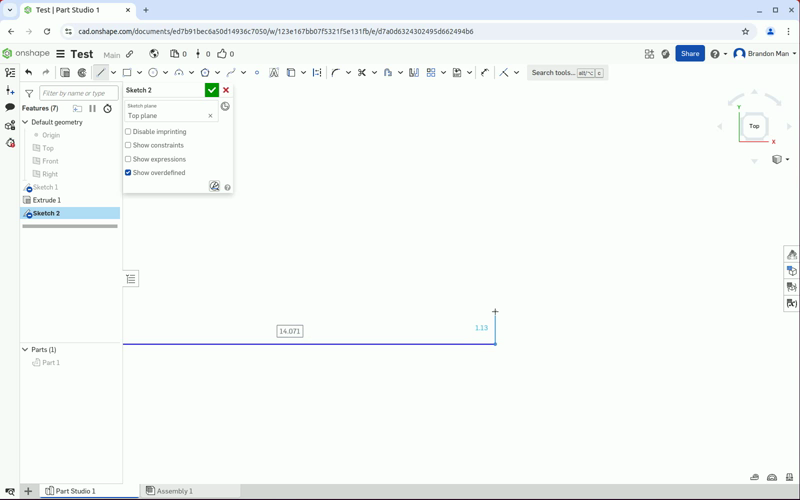
scroll(6)
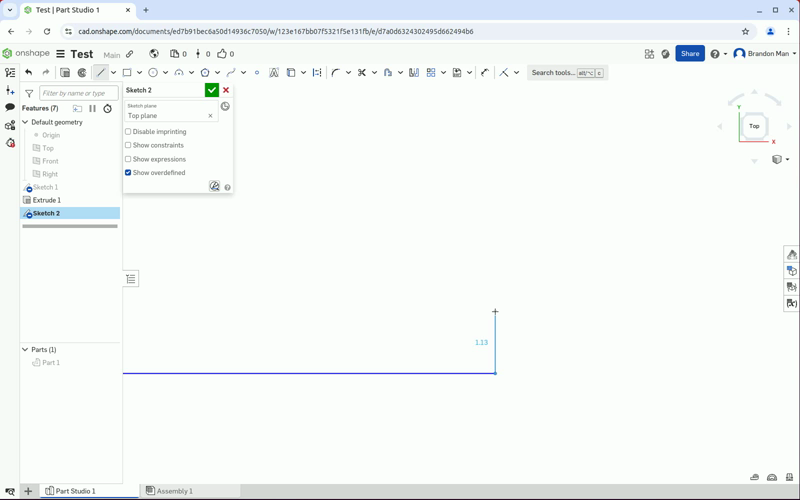
click(495, 311)
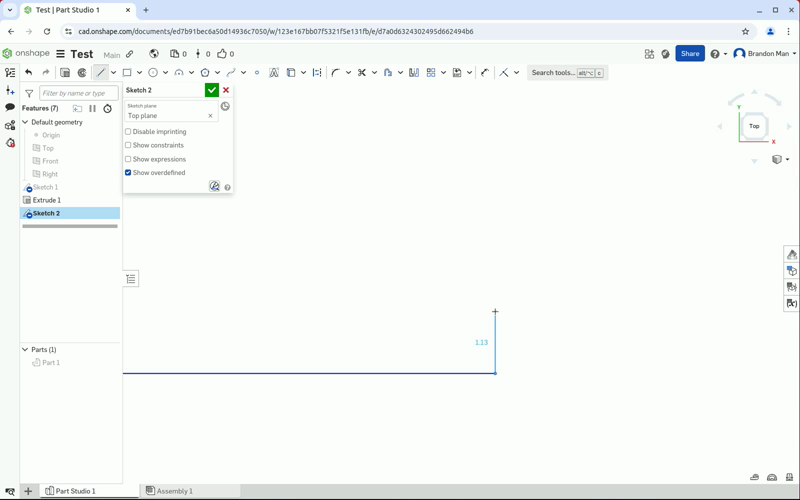
scroll(-6)
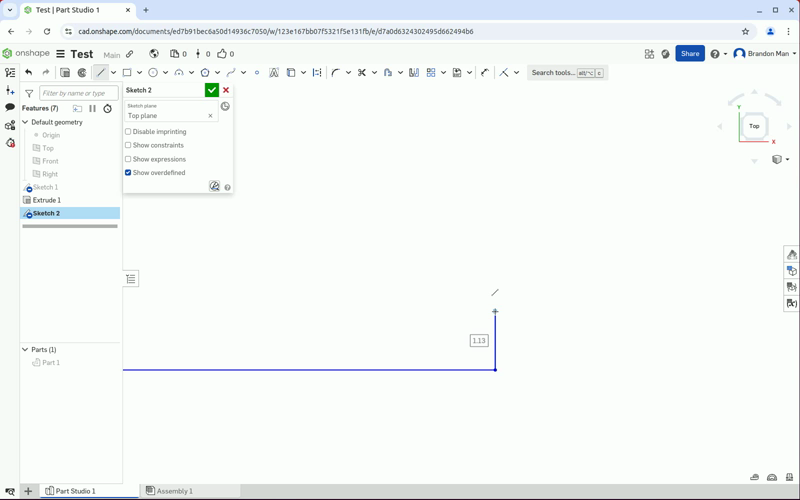
scroll(-6)
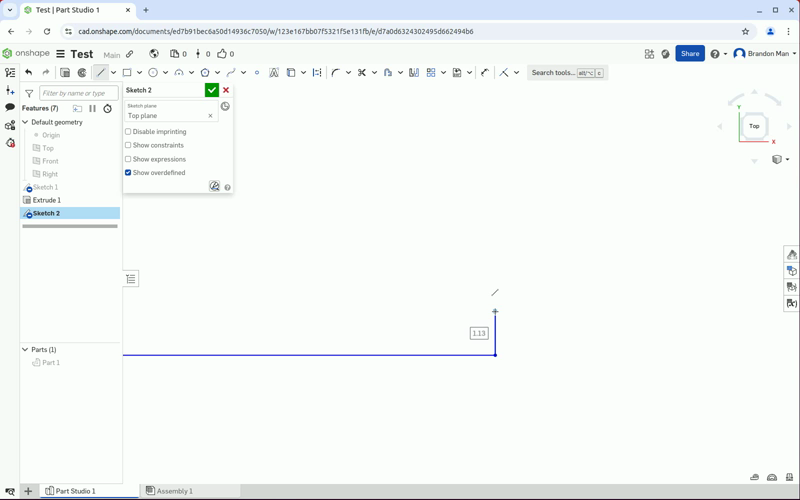
scroll(-6)
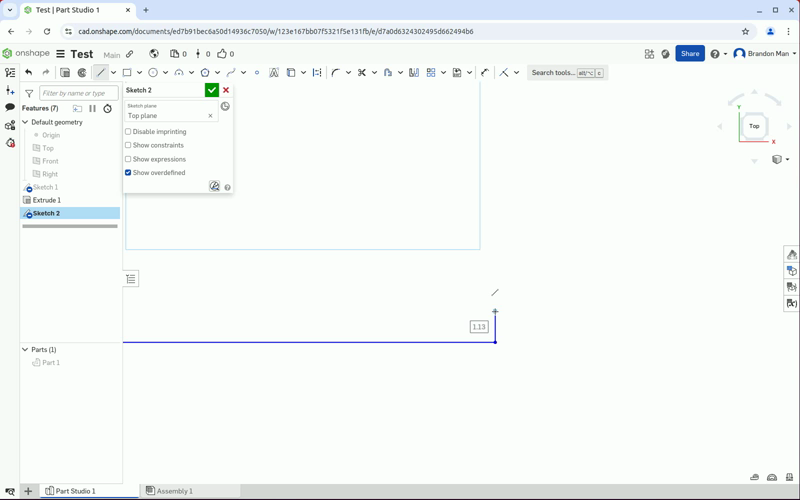
scroll(-6)
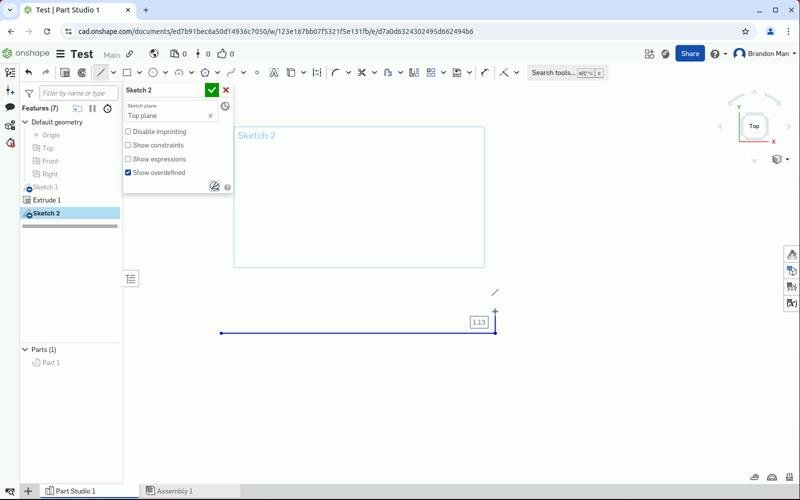
scroll(-6)
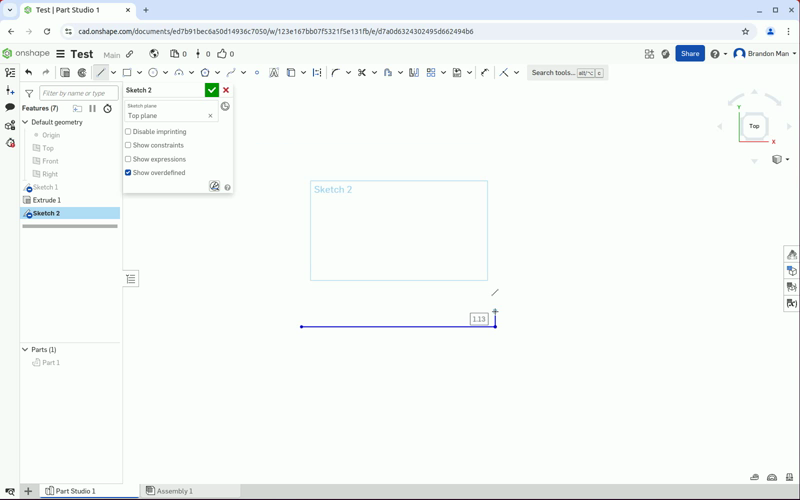
scroll(-6)
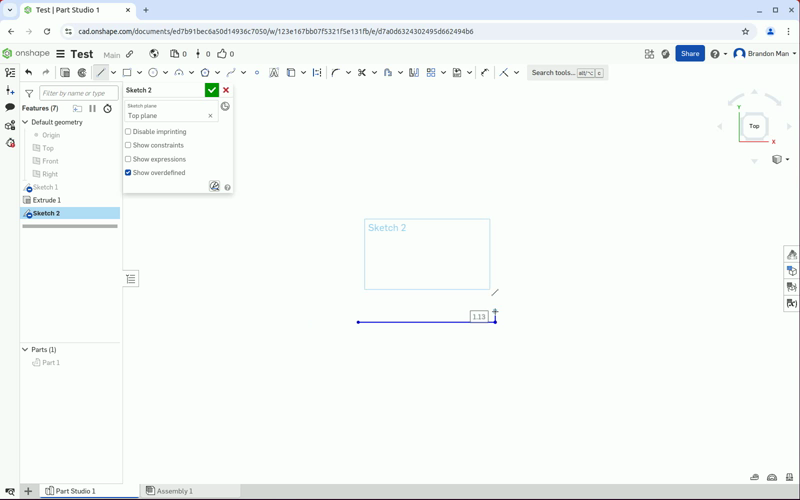
scroll(-6)
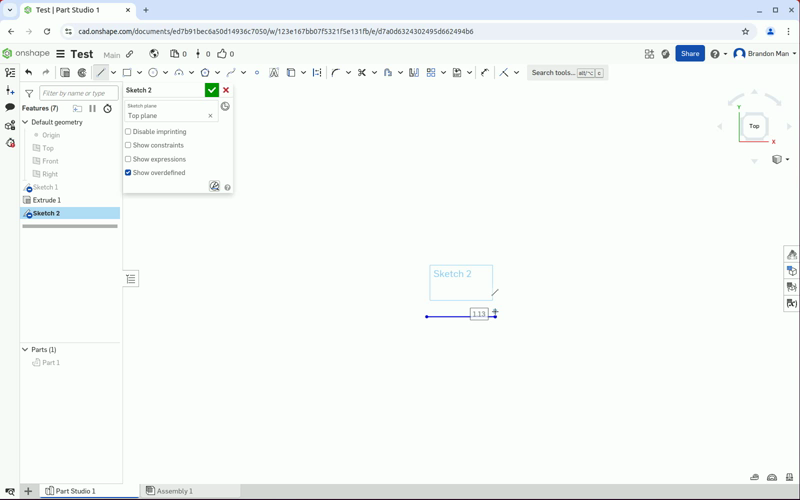
key_up(shift)
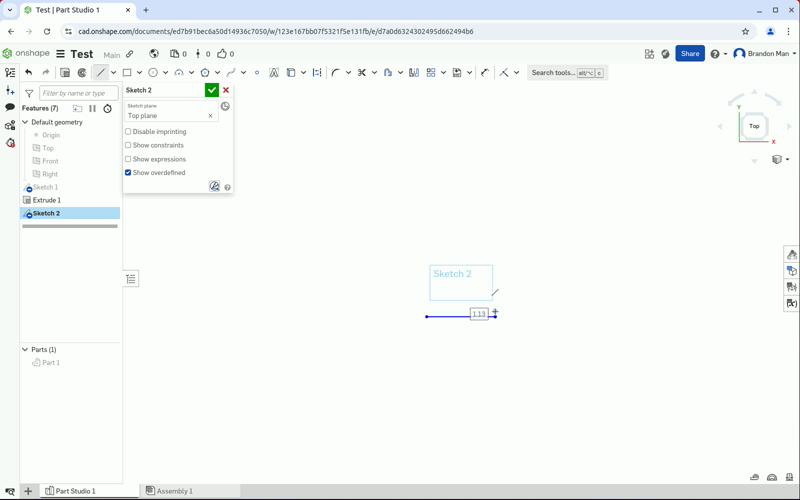
key_down(shift)
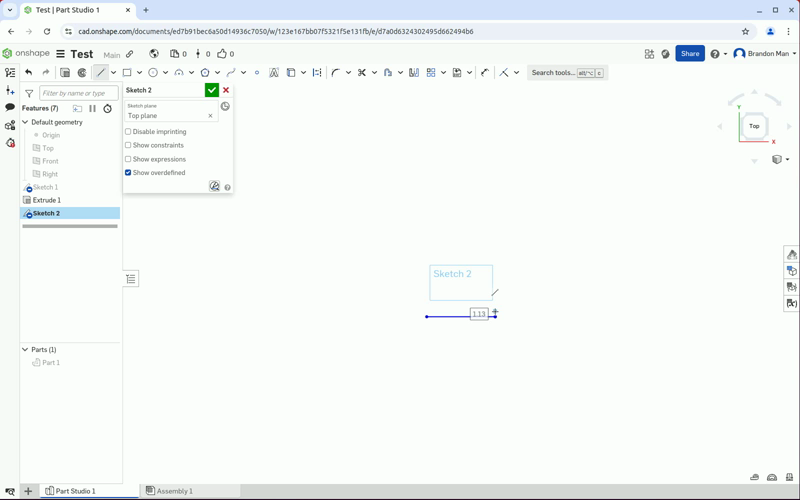
mouse_move(432, 311)
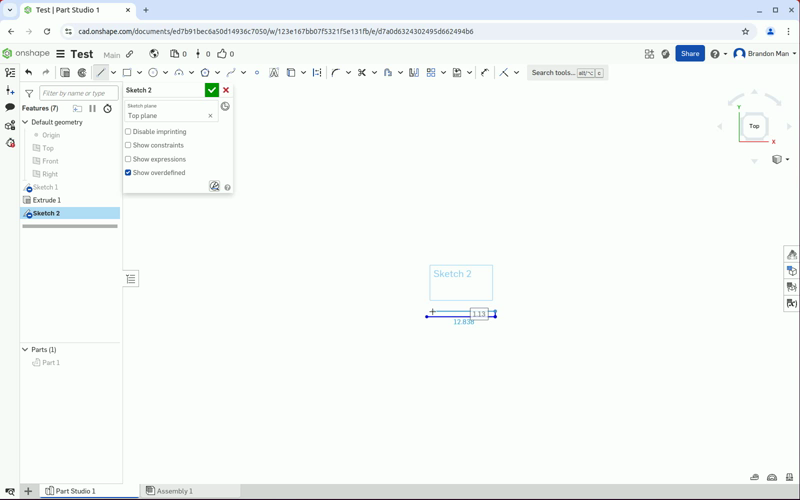
click(432, 311)
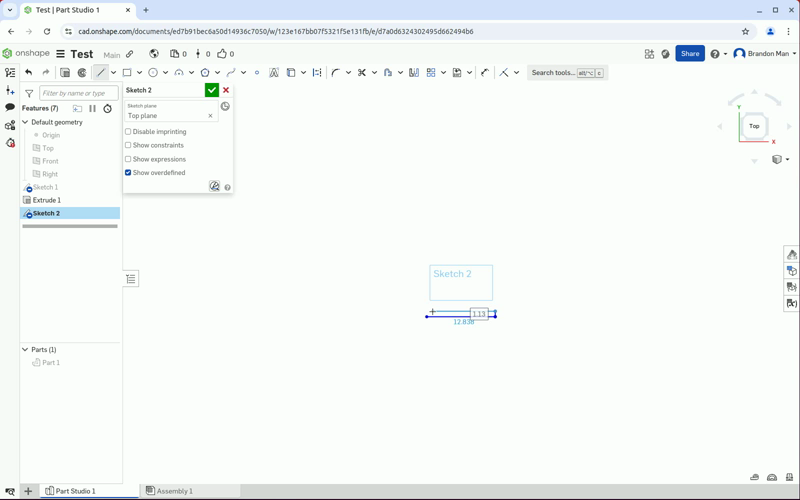
key_up(shift)
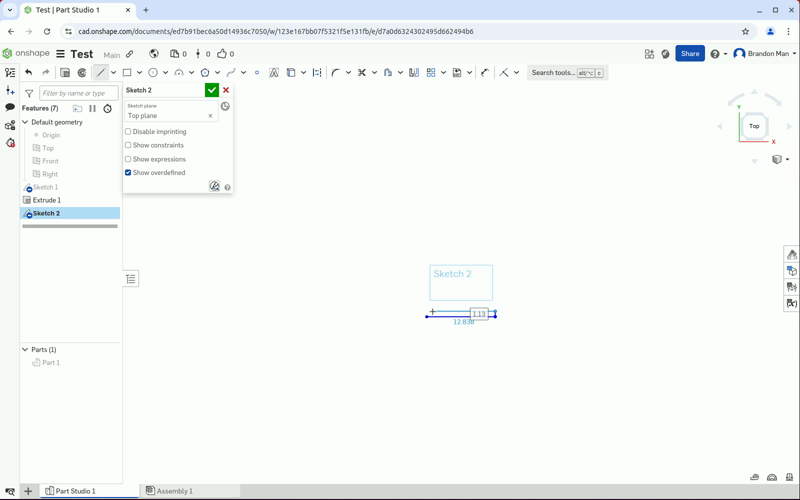
key_down(shift)
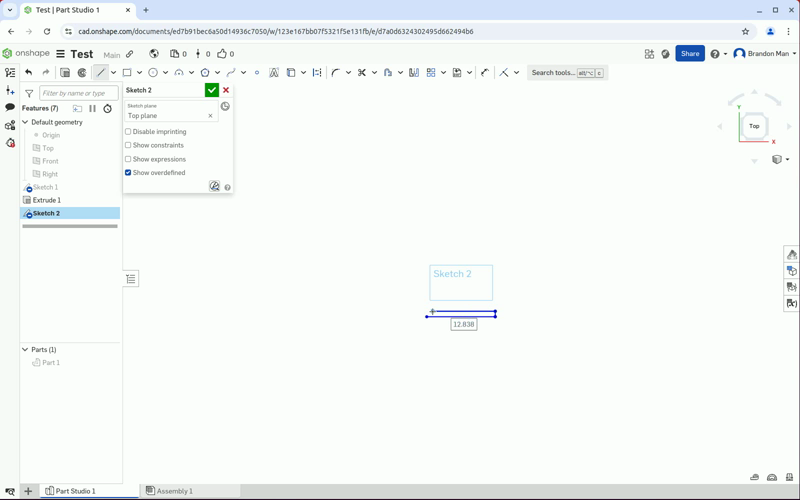
mouse_move(462, 311)
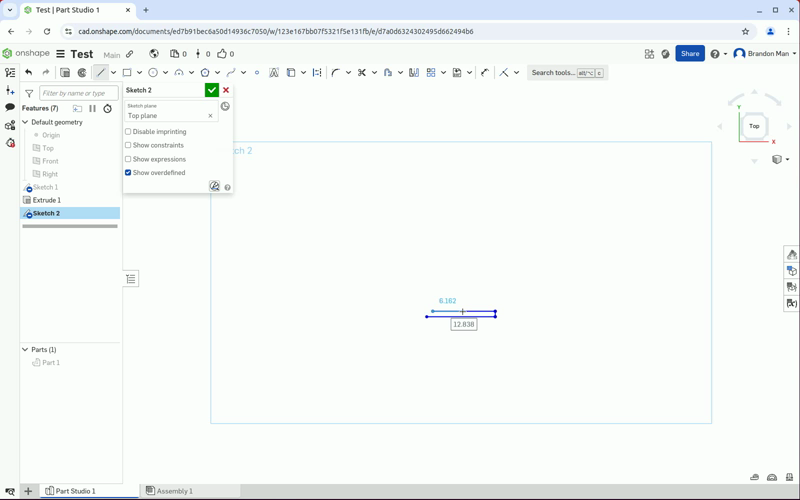
mouse_move(426, 311)
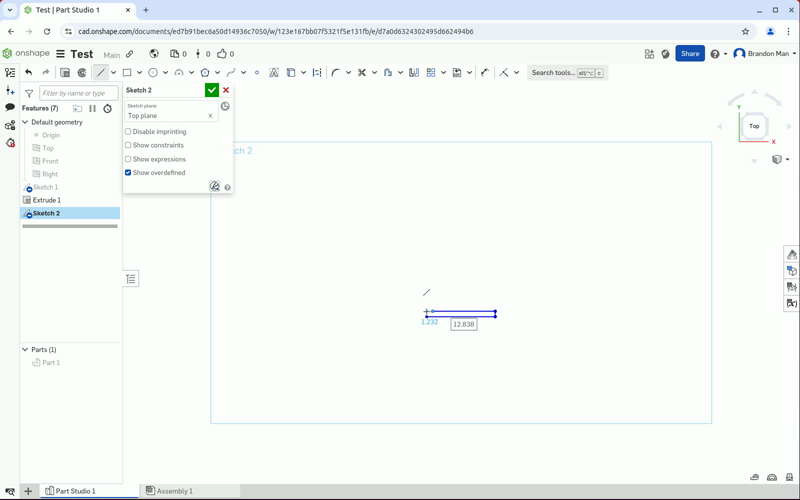
scroll(6)
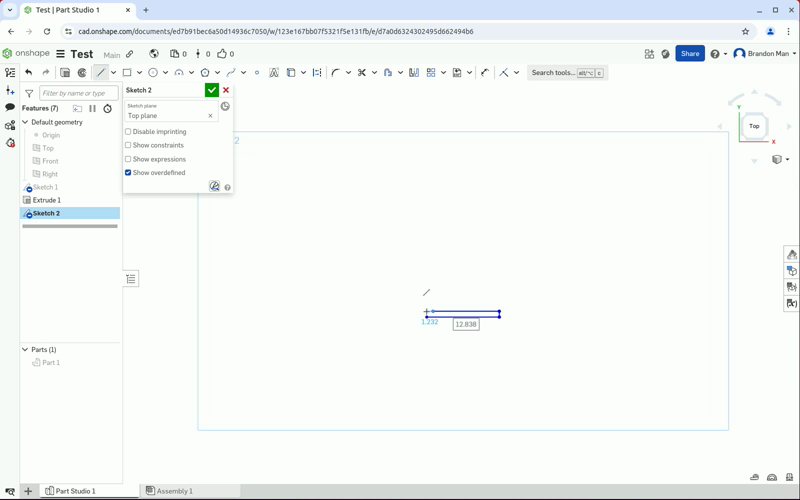
scroll(6)
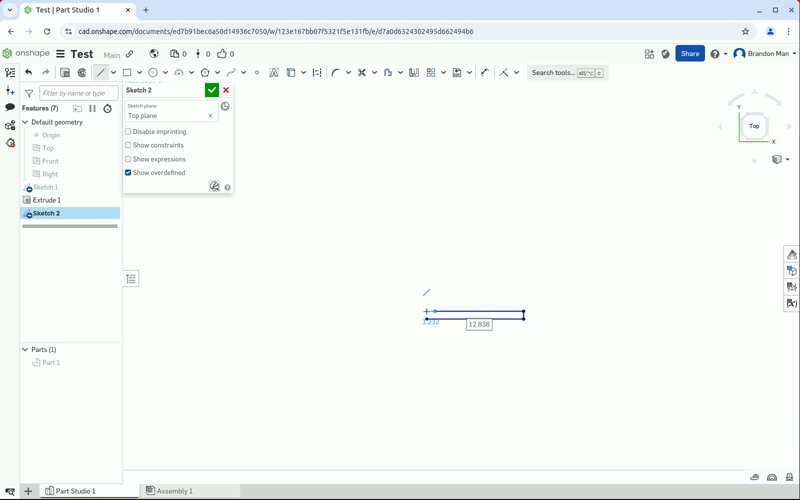
scroll(6)
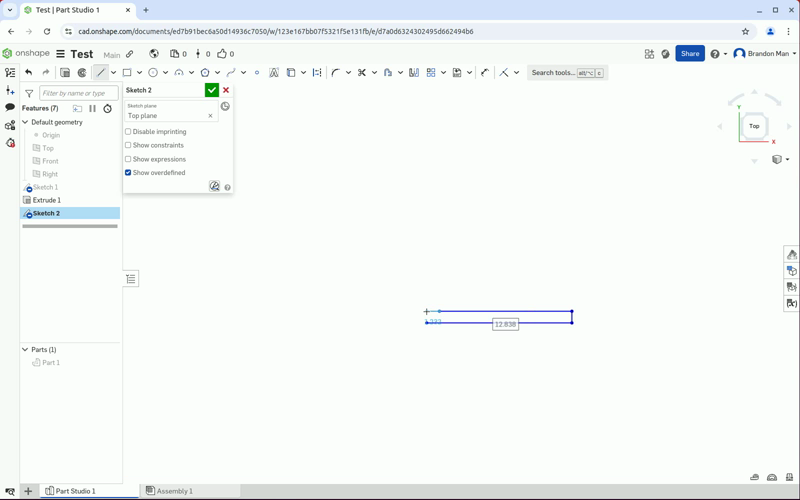
scroll(6)
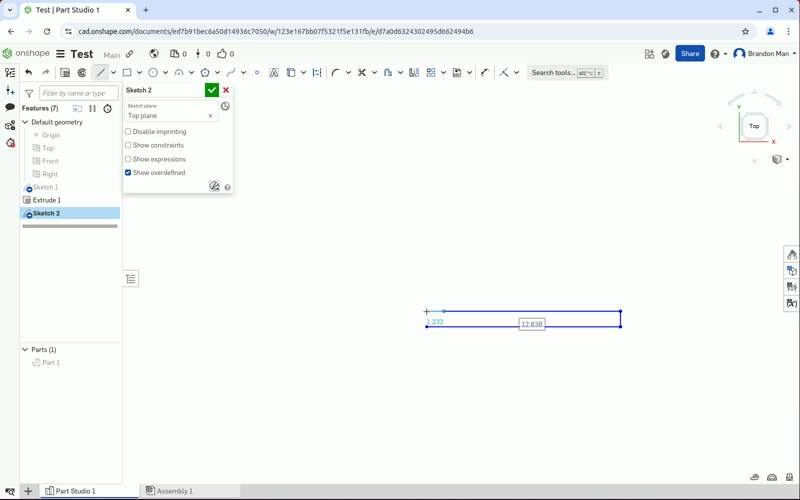
scroll(6)
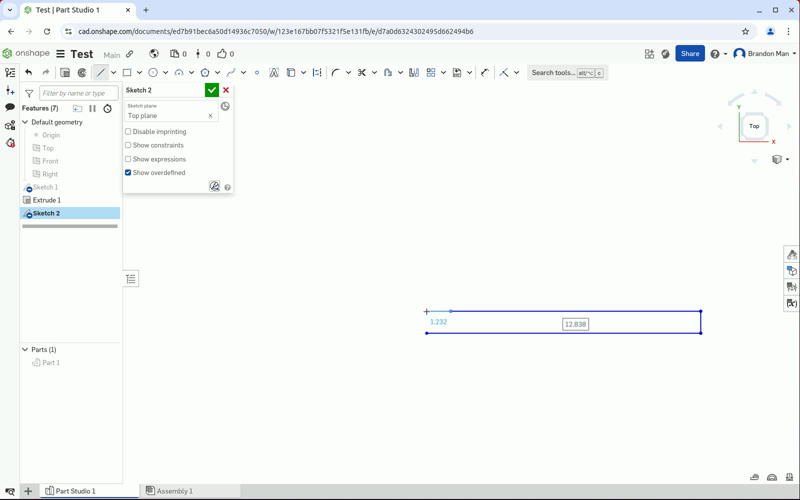
scroll(6)
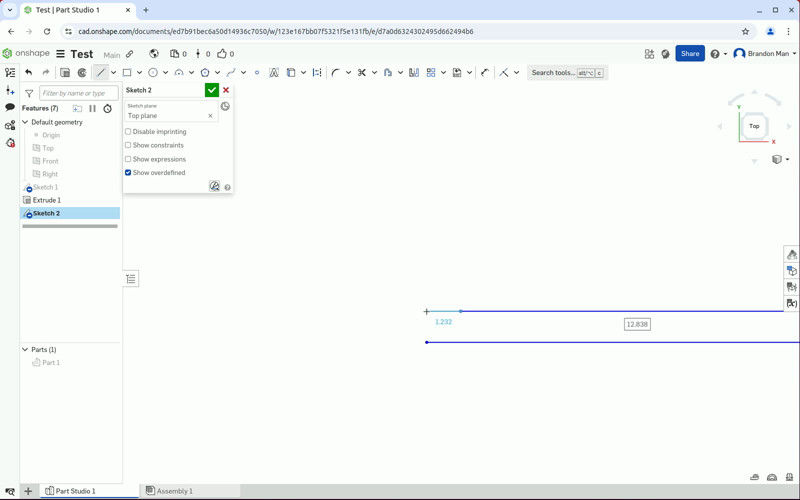
scroll(6)
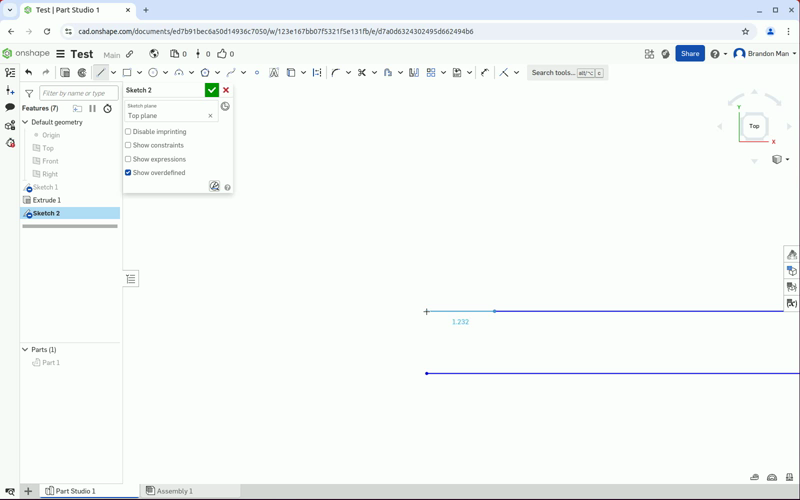
click(426, 311)
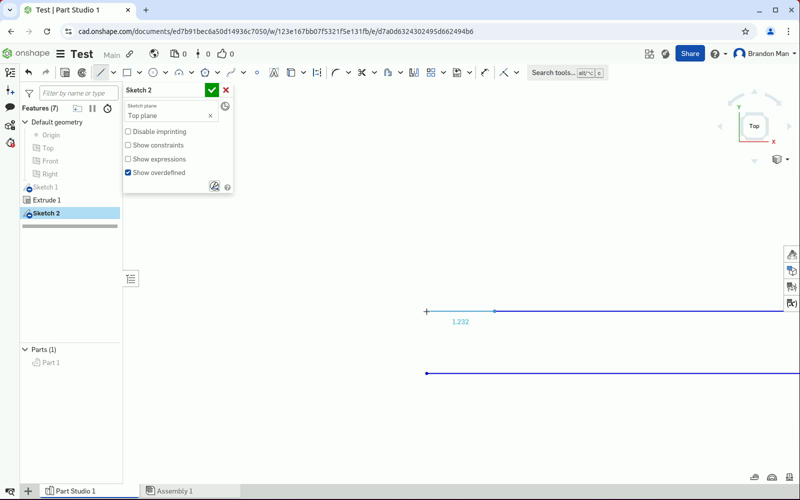
scroll(-6)
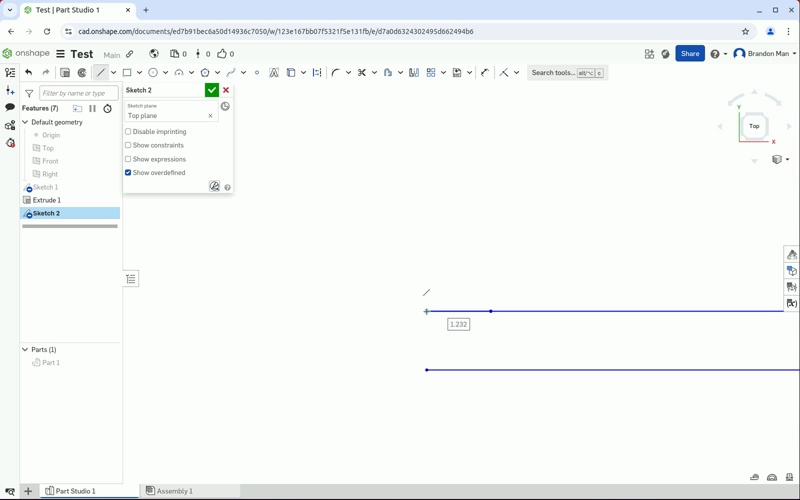
scroll(-6)
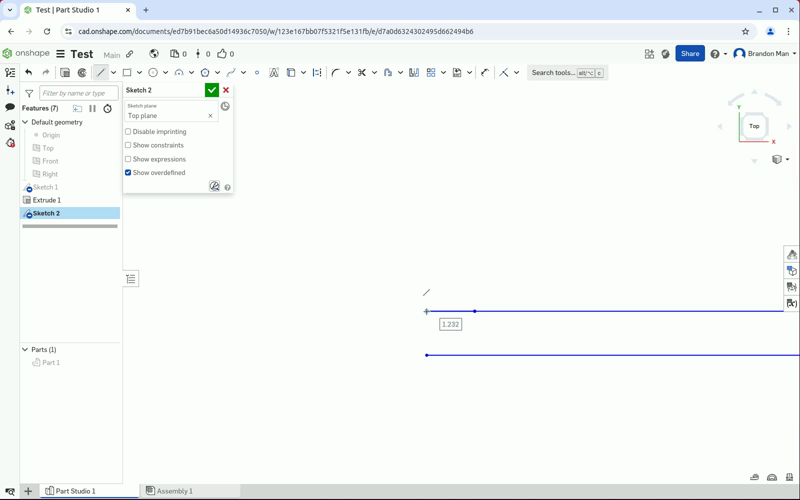
scroll(-6)
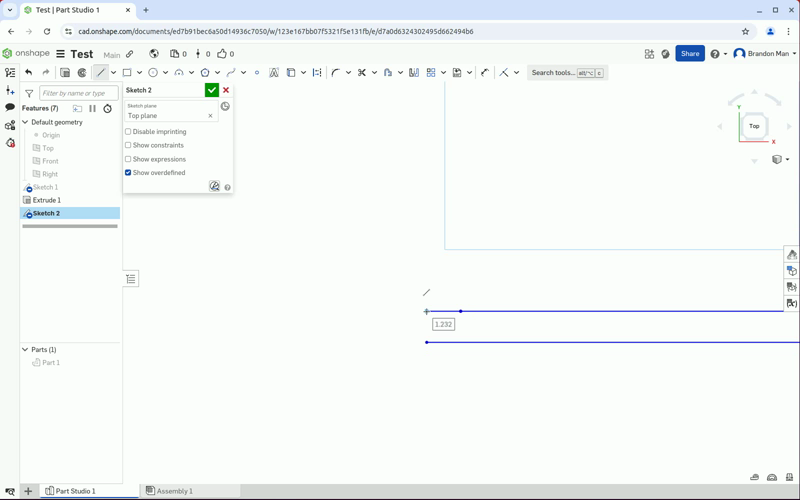
scroll(-6)
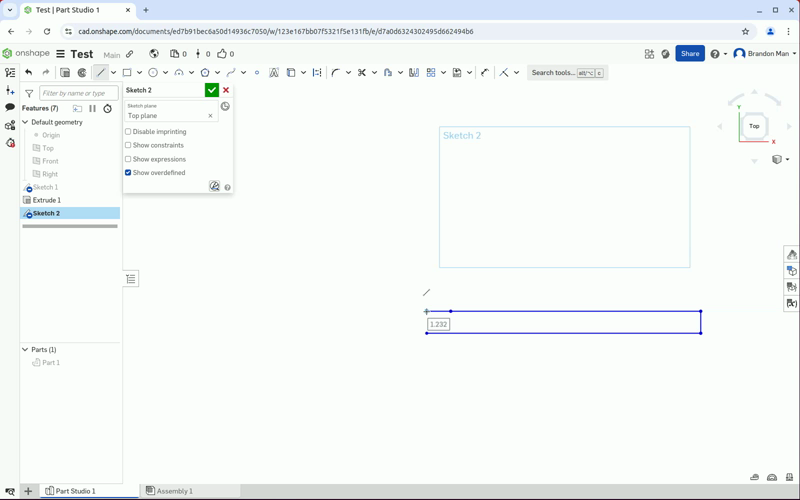
scroll(-6)
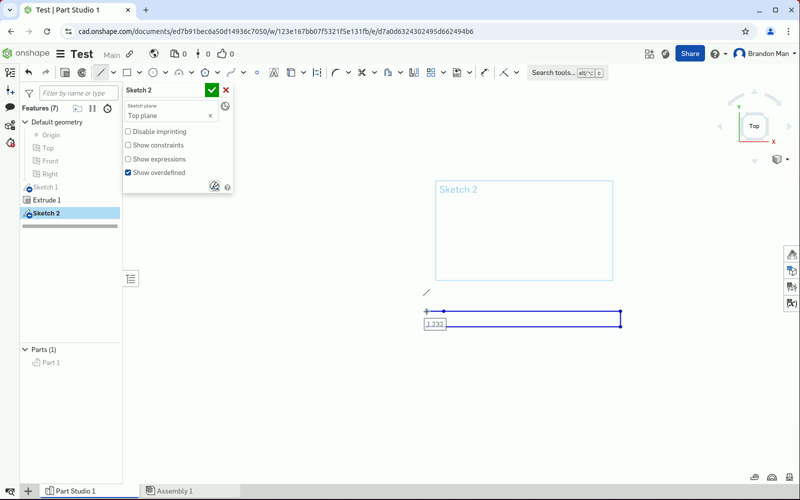
scroll(-6)
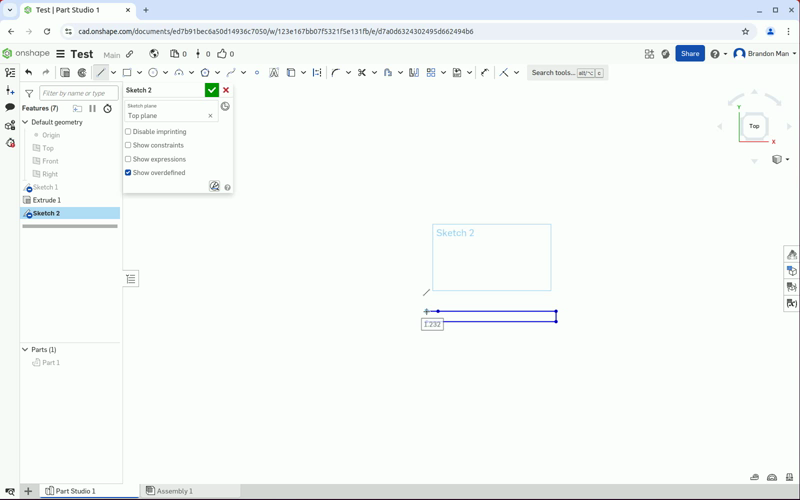
scroll(-6)
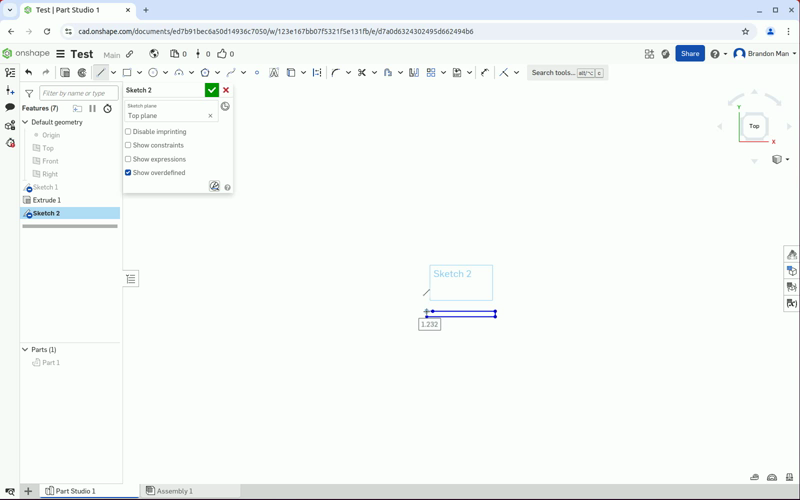
key_up(shift)
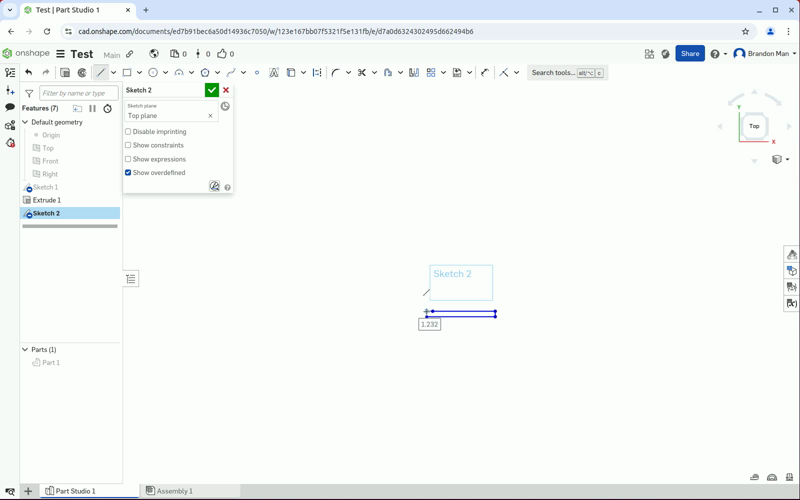
mouse_move(456, 311)
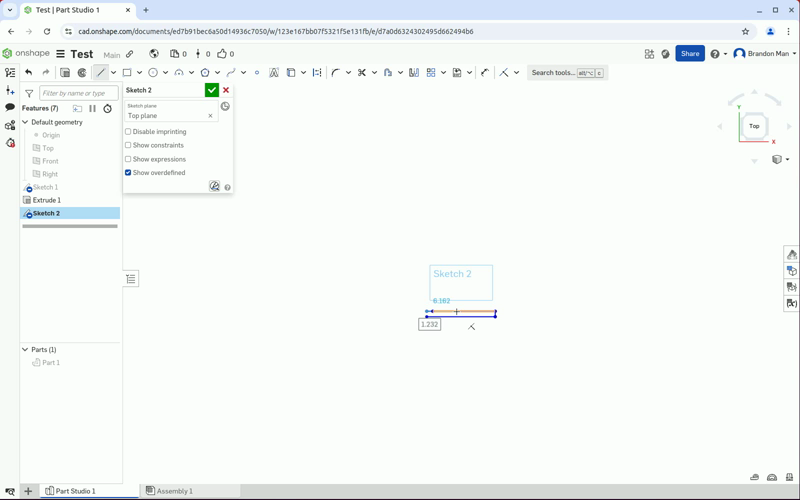
key_down(shift)
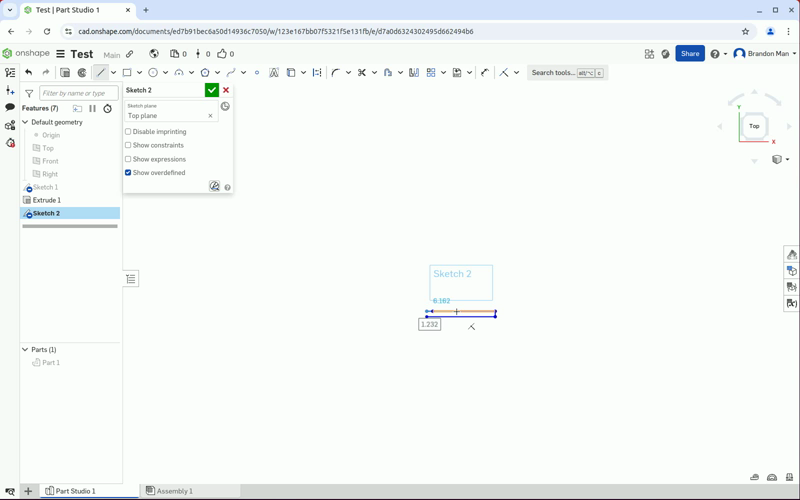
mouse_move(426, 316)
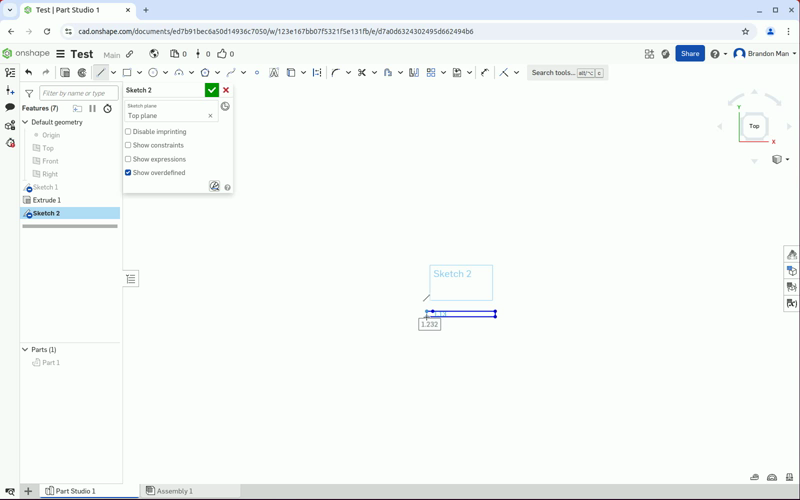
scroll(6)
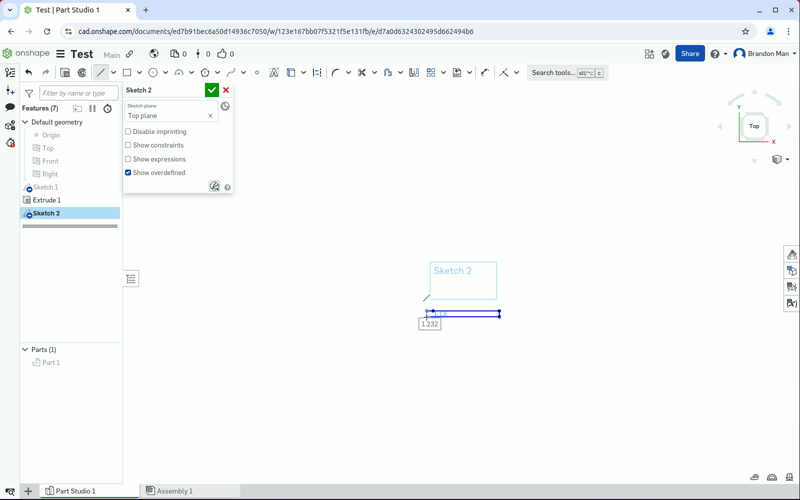
scroll(6)
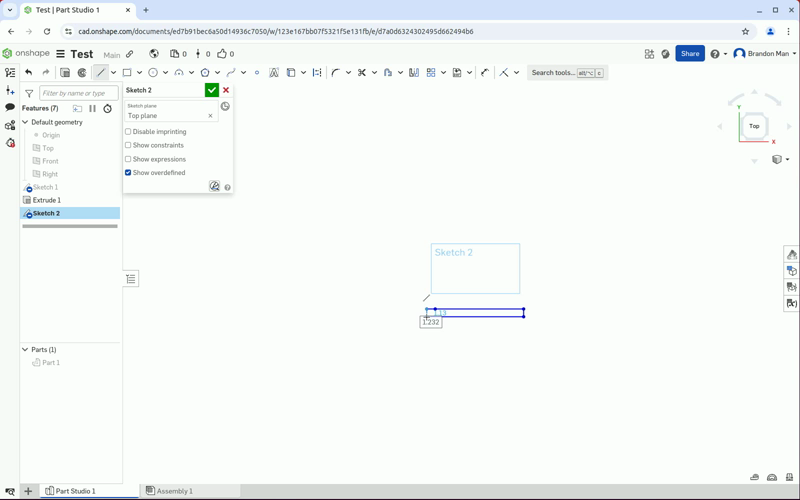
scroll(6)
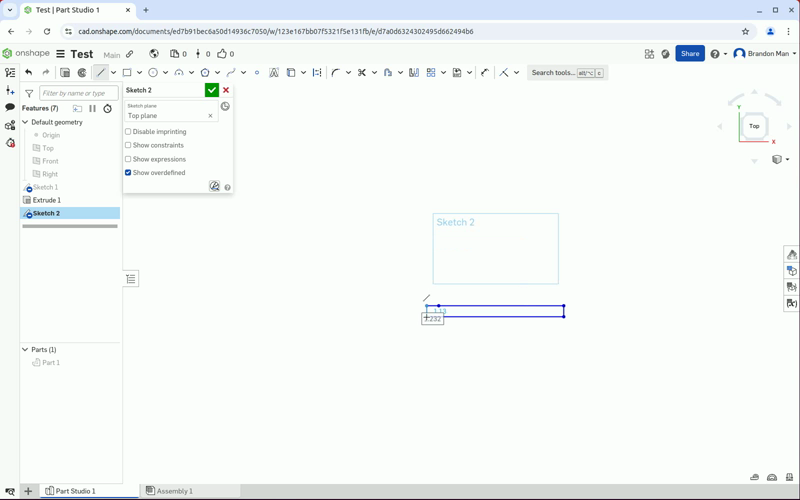
scroll(6)
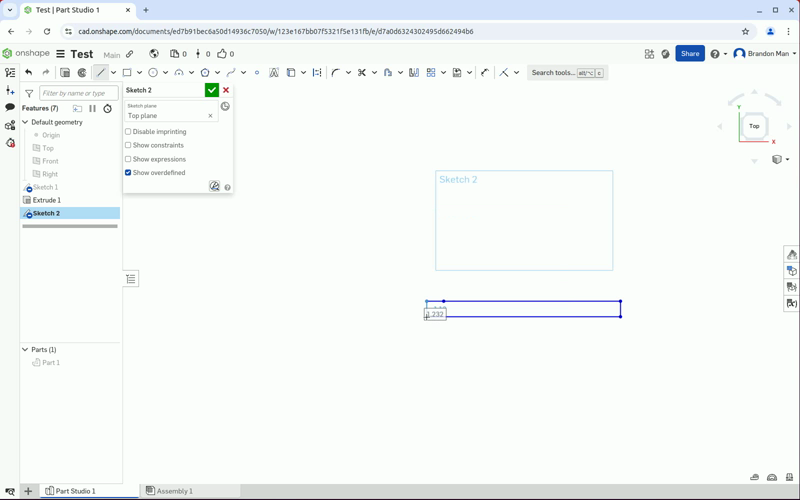
scroll(6)
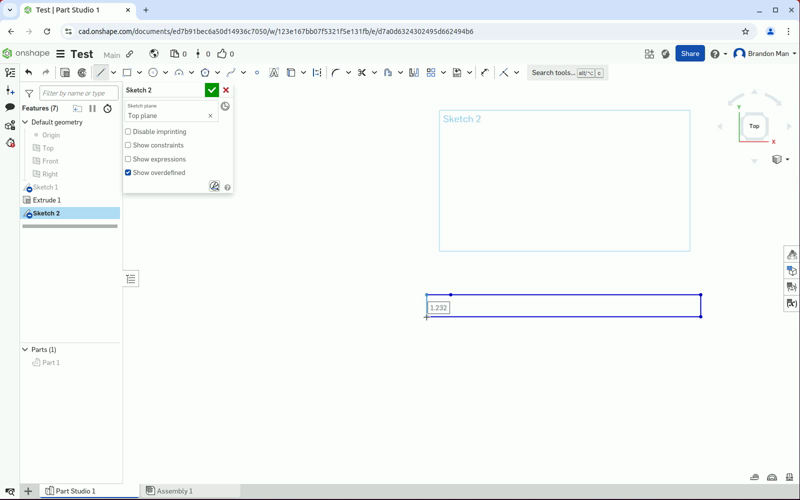
scroll(6)
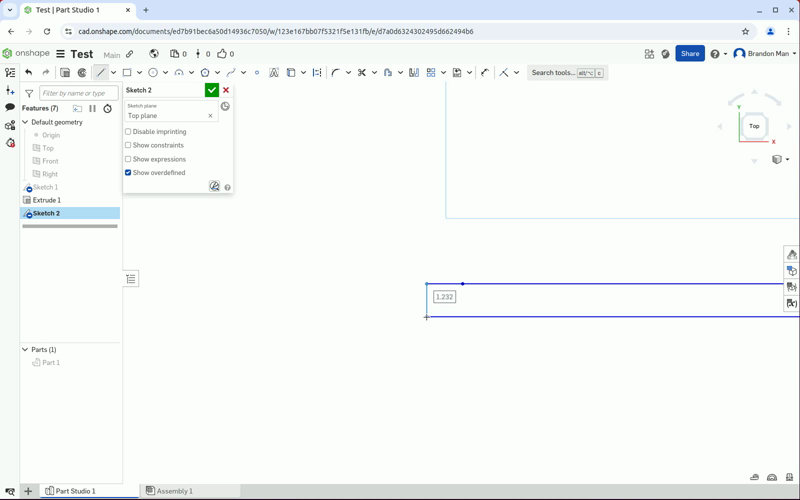
scroll(6)
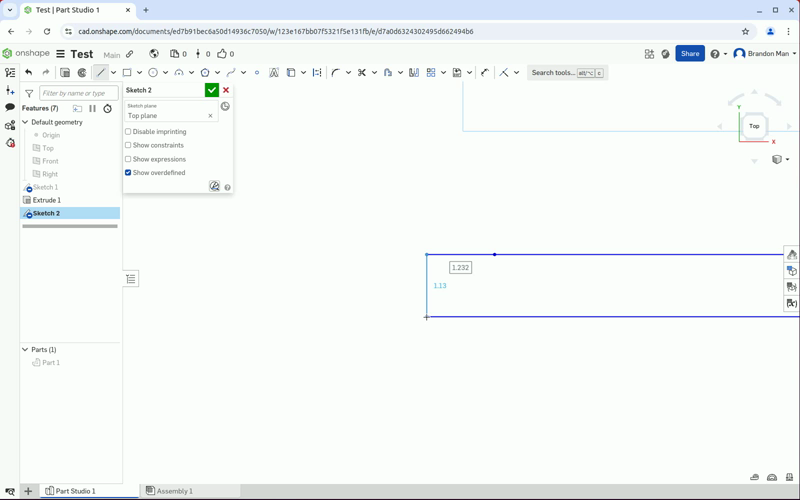
key_up(shift)
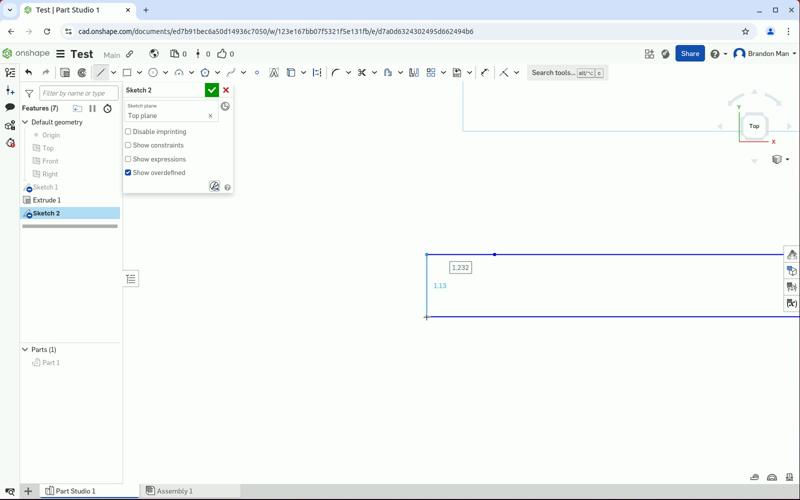
click(426, 316)
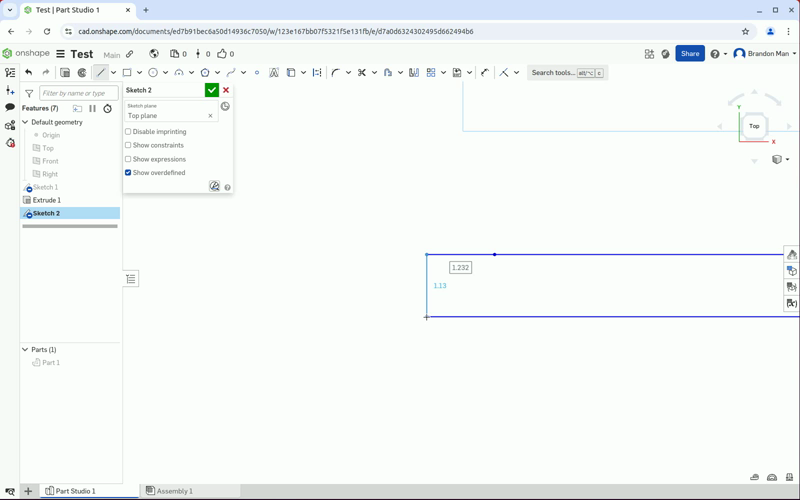
scroll(-6)
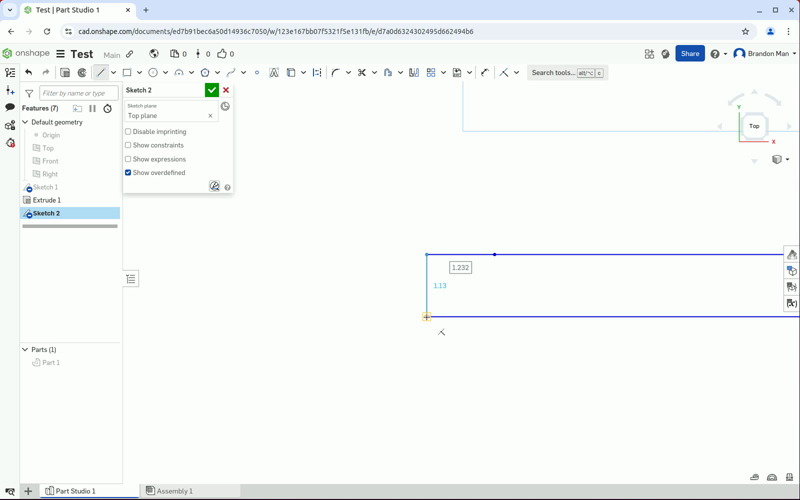
scroll(-6)
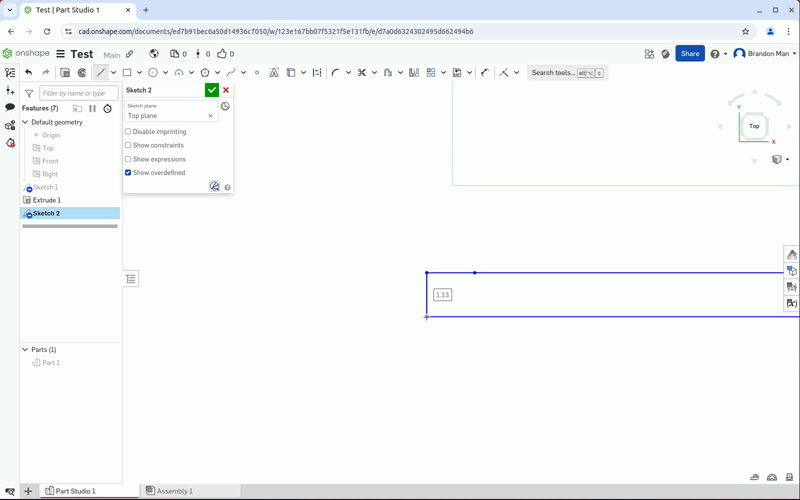
scroll(-6)
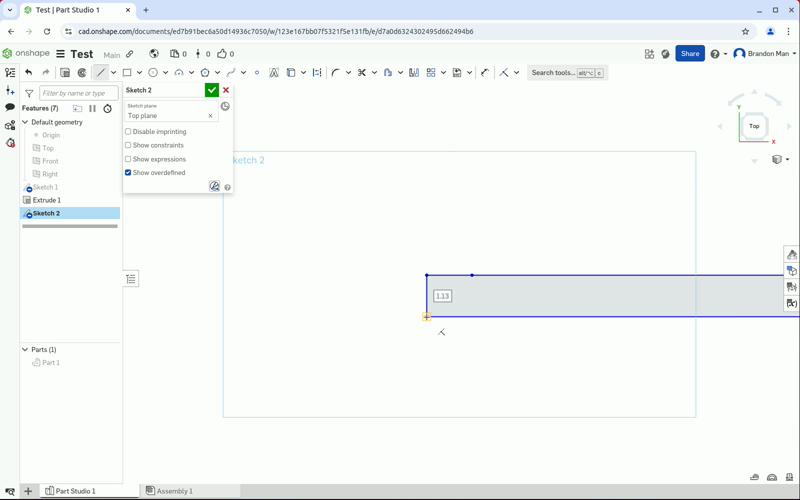
scroll(-6)
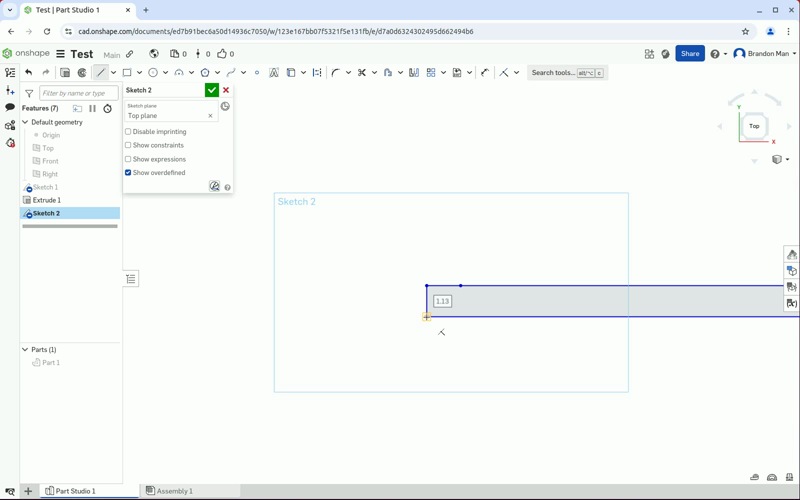
scroll(-6)
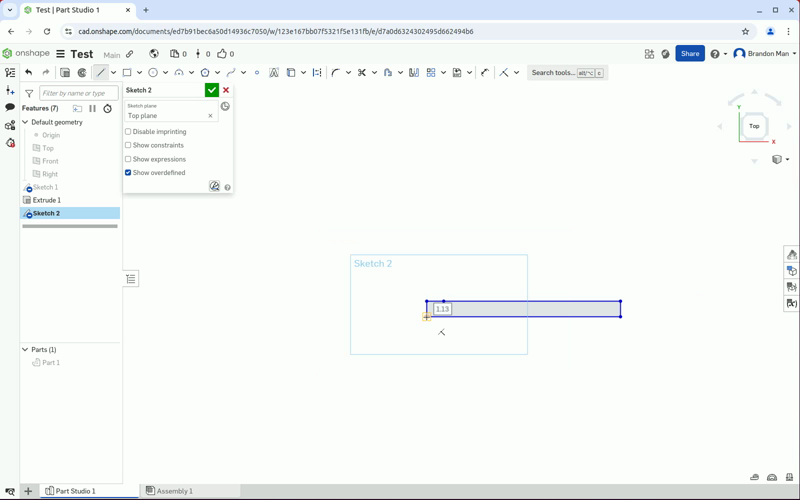
scroll(-6)
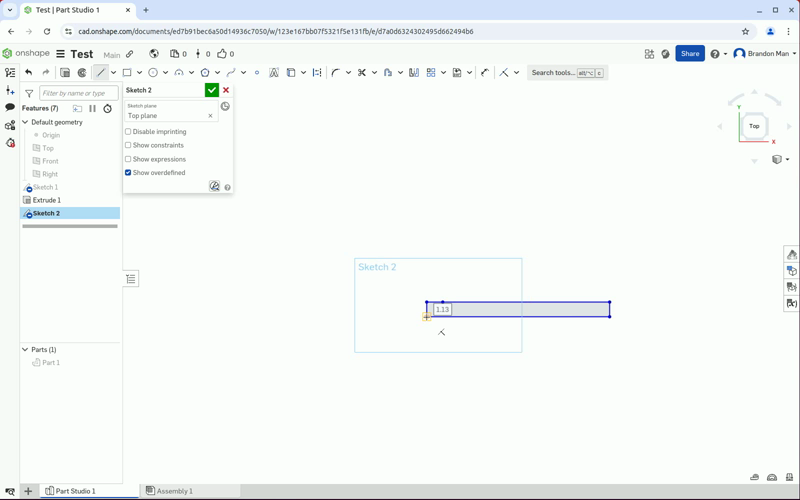
scroll(-6)
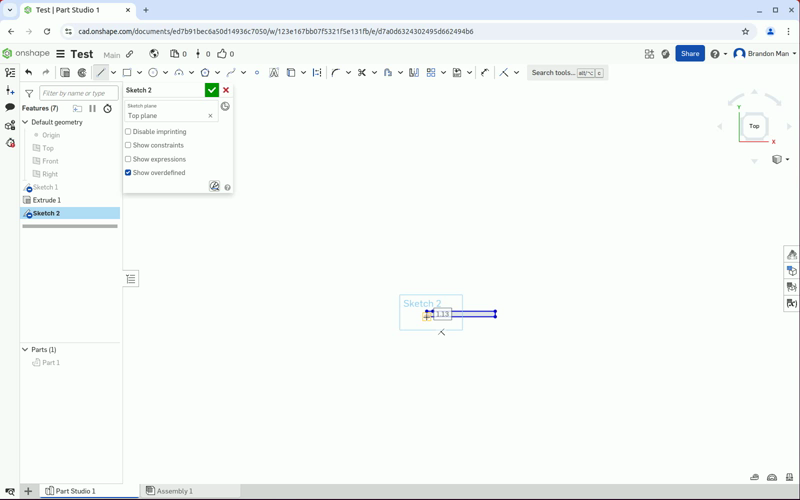
key(esc)
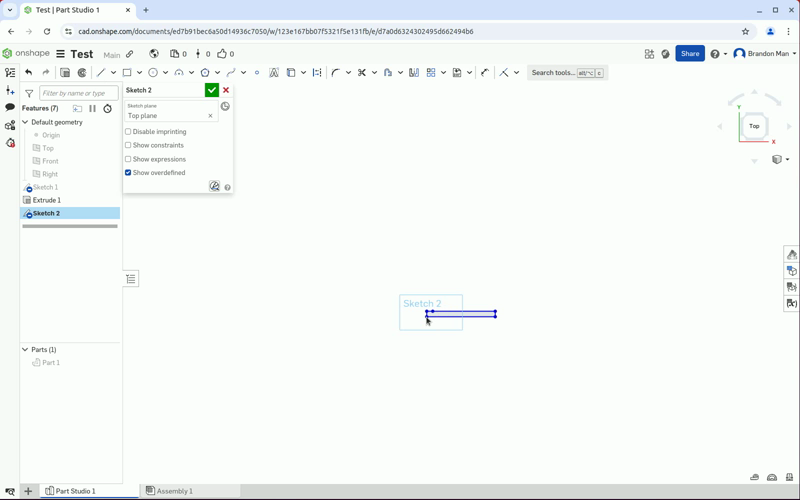
mouse_move(445, 315)
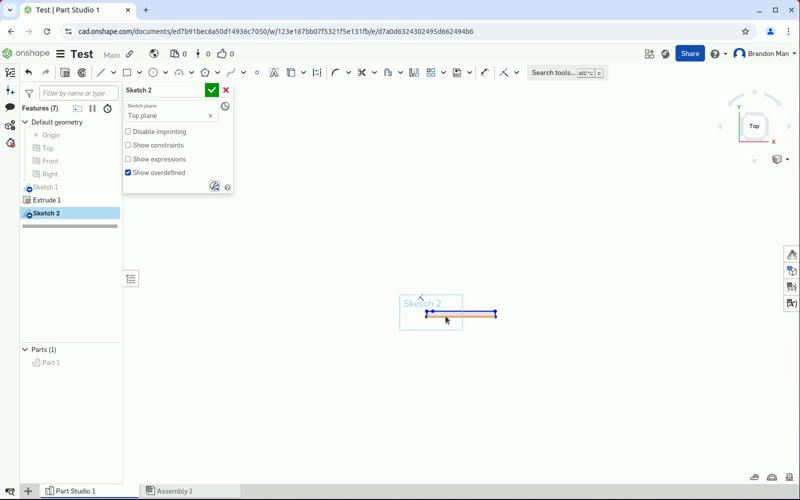
scroll(6)
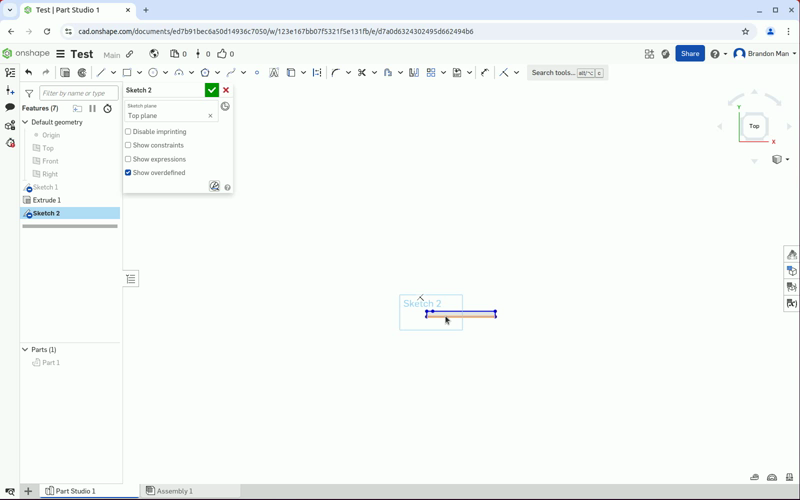
scroll(6)
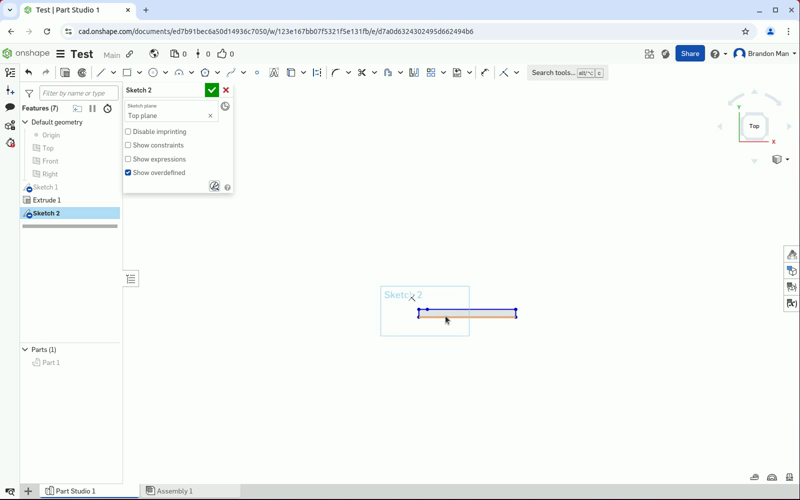
scroll(6)
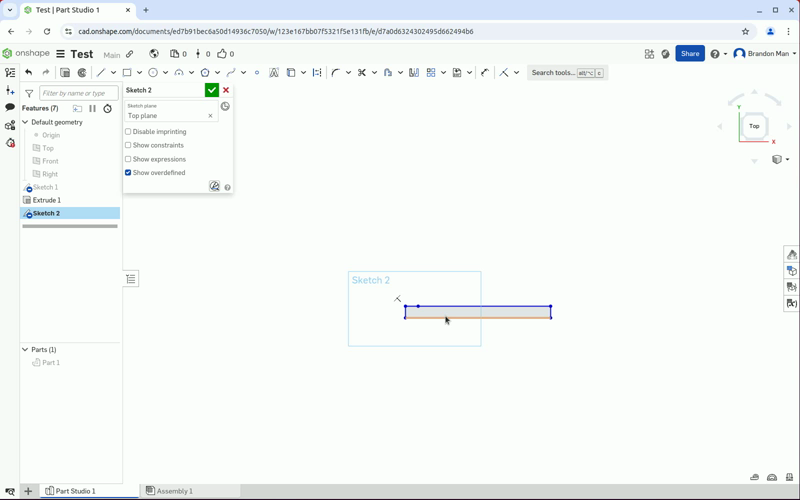
scroll(6)
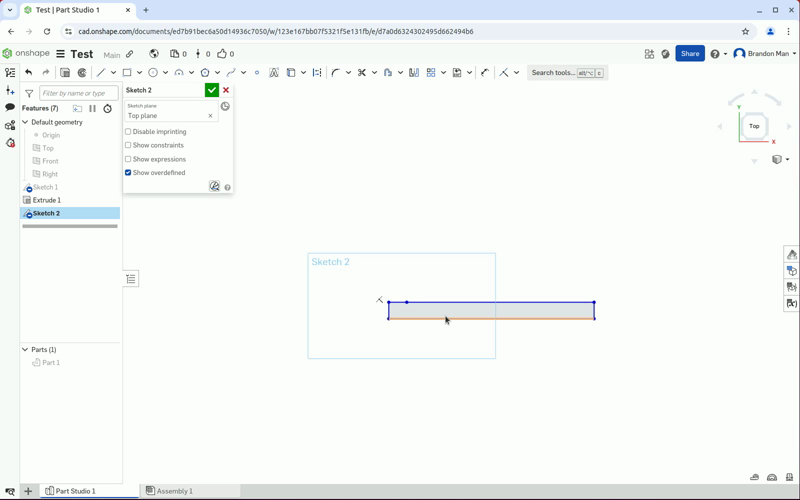
scroll(6)
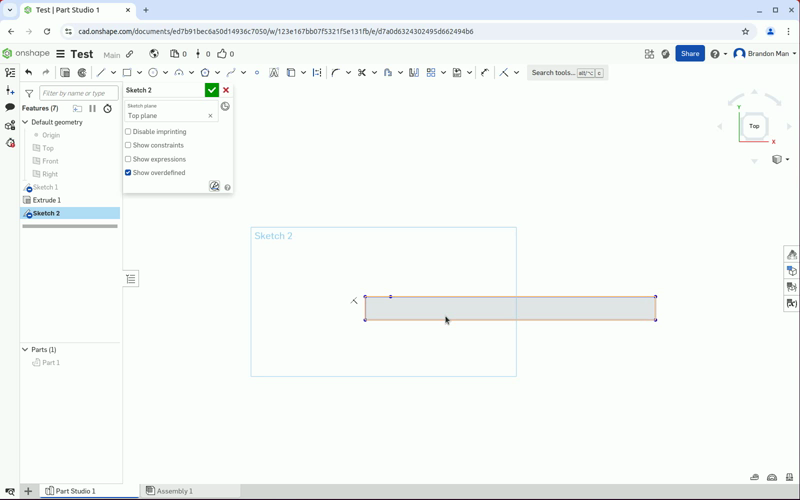
scroll(6)
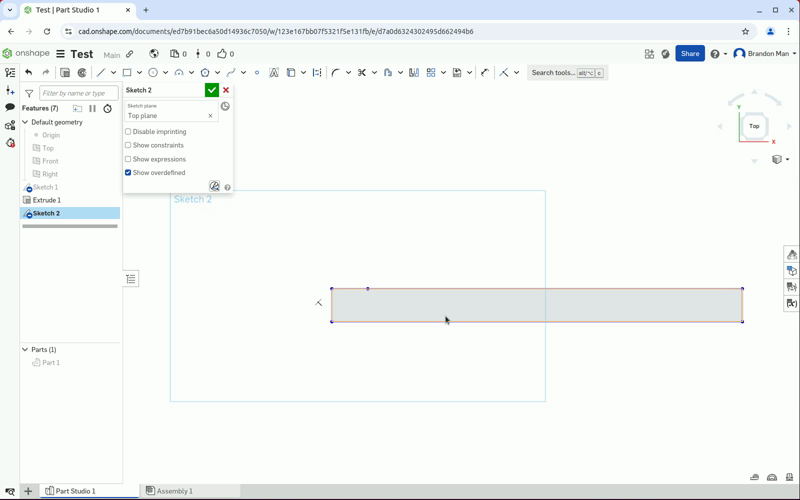
scroll(6)
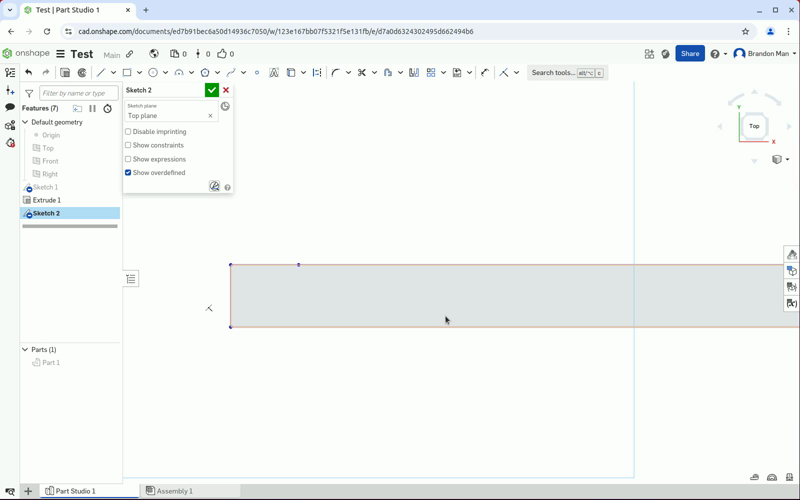
click(445, 315)
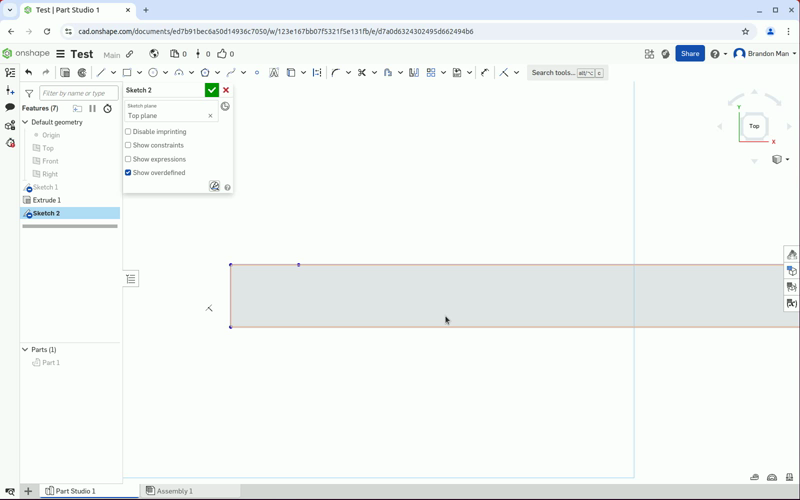
scroll(-6)
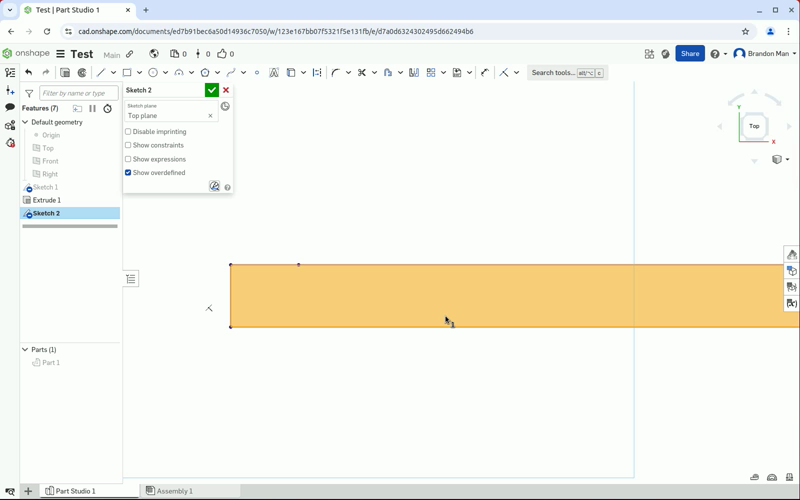
scroll(-6)
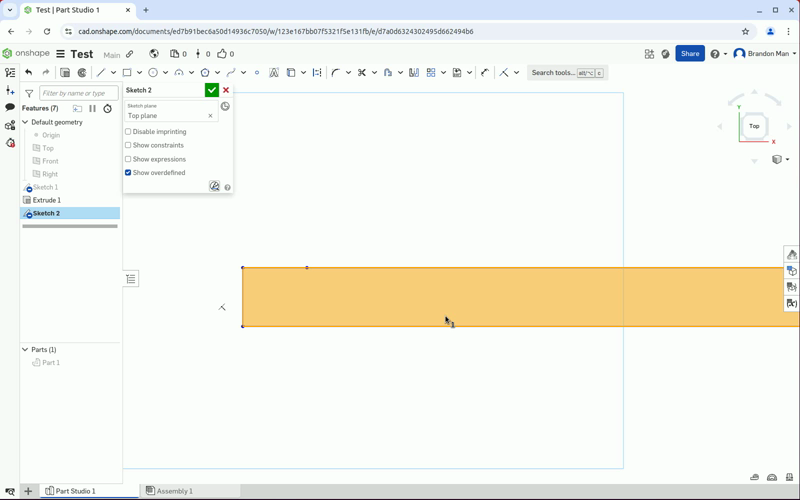
scroll(-6)
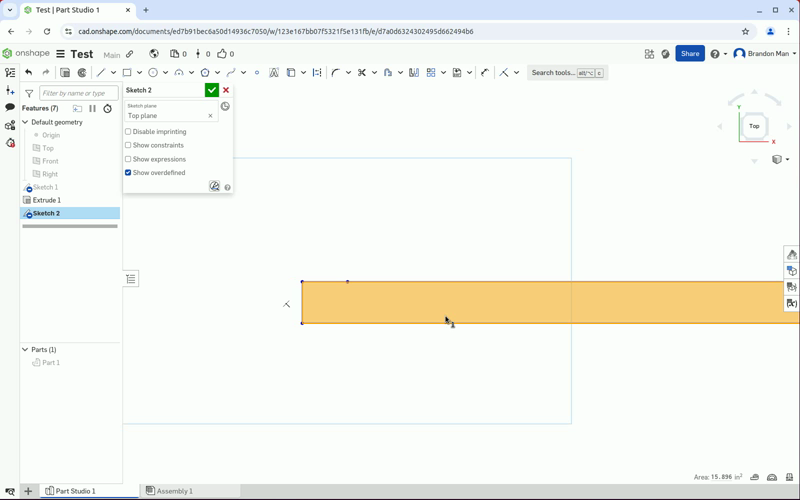
scroll(-6)
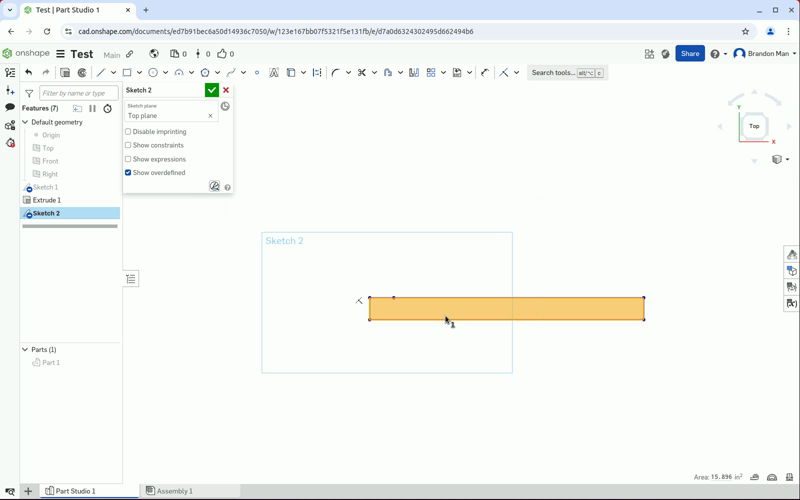
scroll(-6)
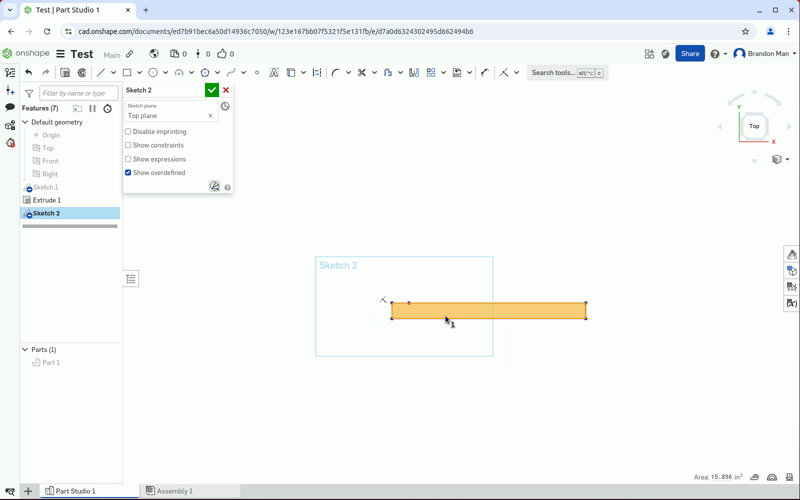
scroll(-6)
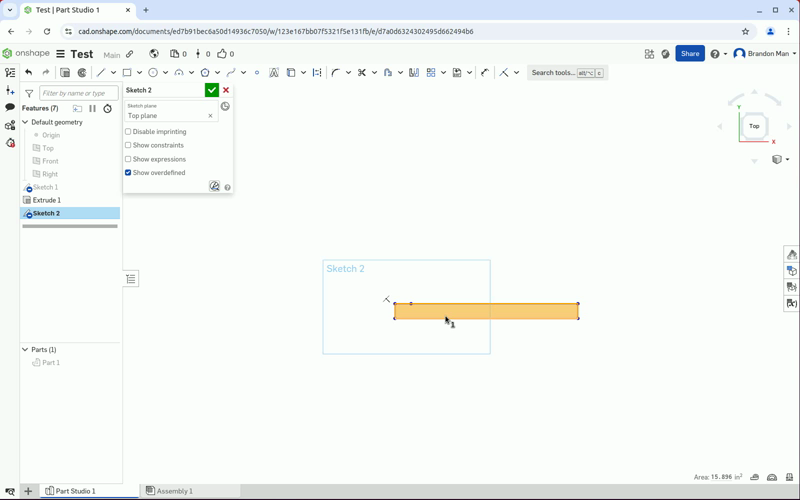
scroll(-6)
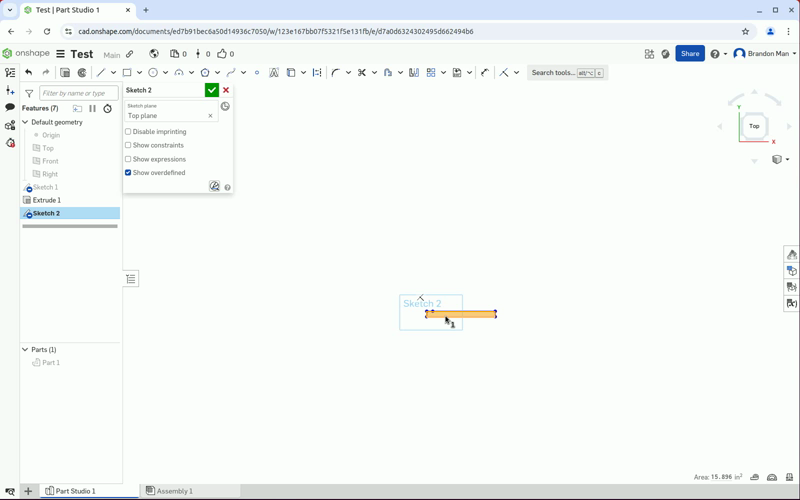
mouse_move(73, 352)
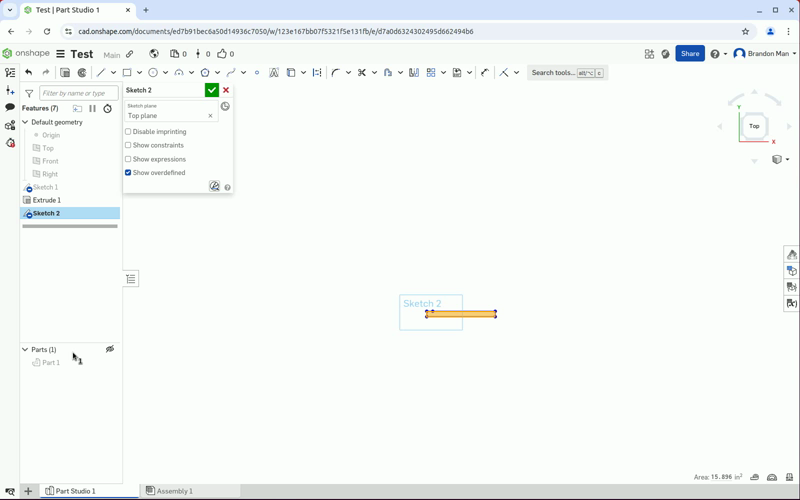
key(shift+y)
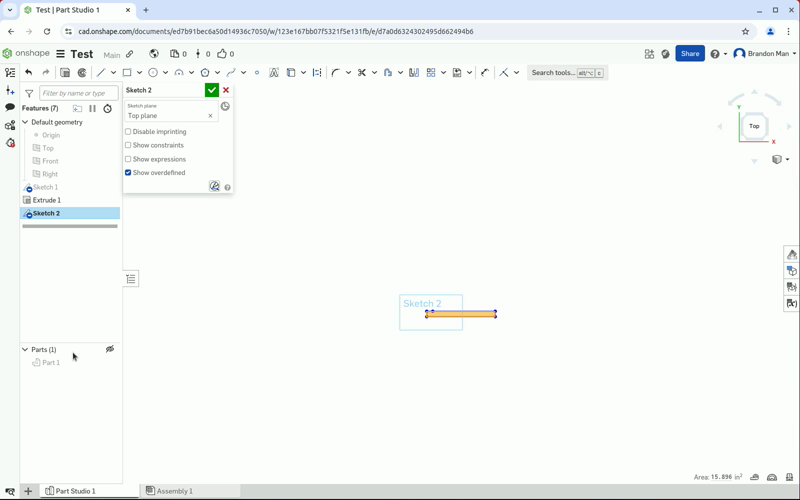
key(shift+e)
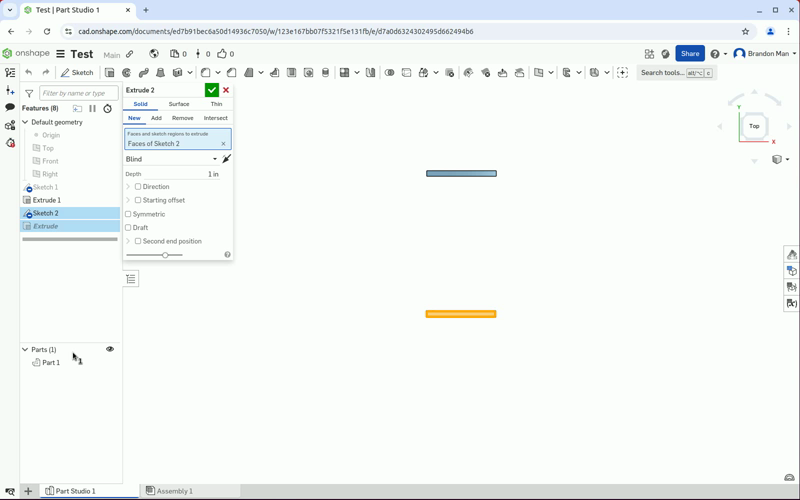
mouse_move(143, 106)
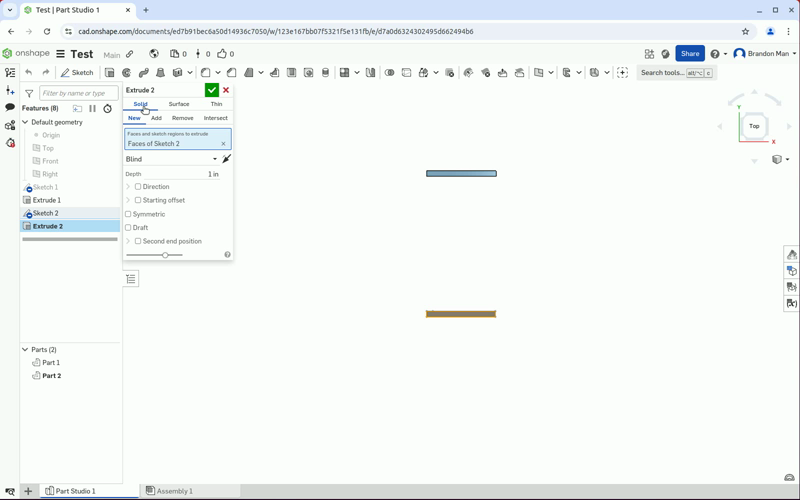
click(143, 106)
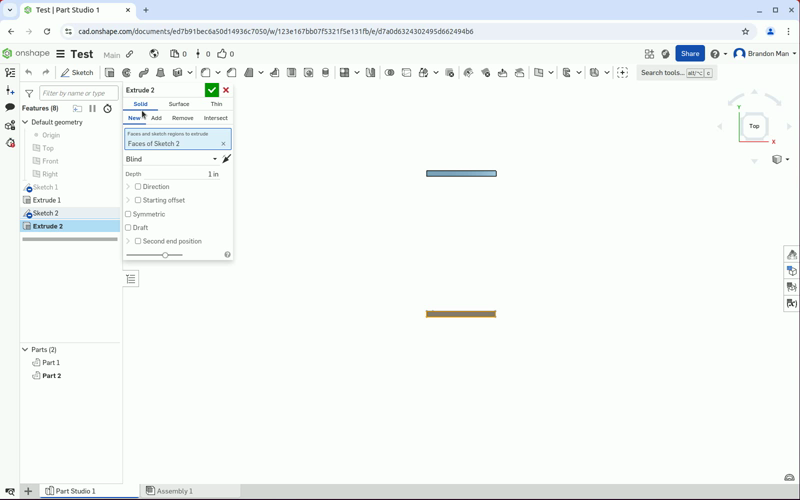
mouse_move(137, 120)
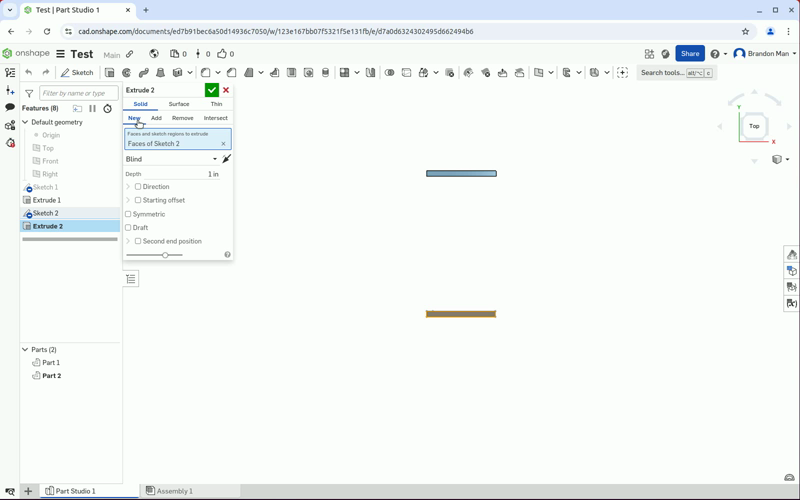
click(137, 120)
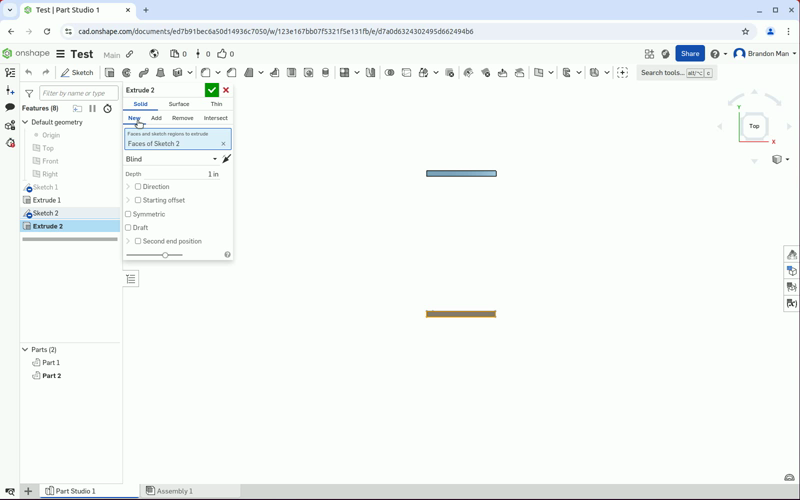
key(tab, 4)
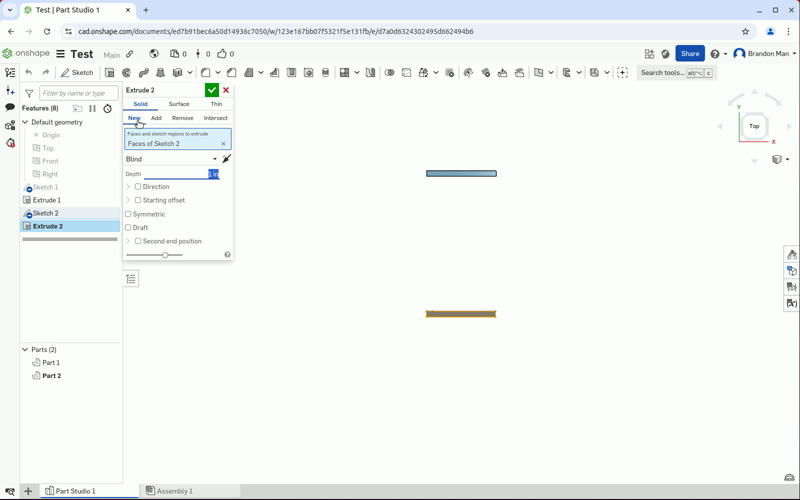
text(1.204)
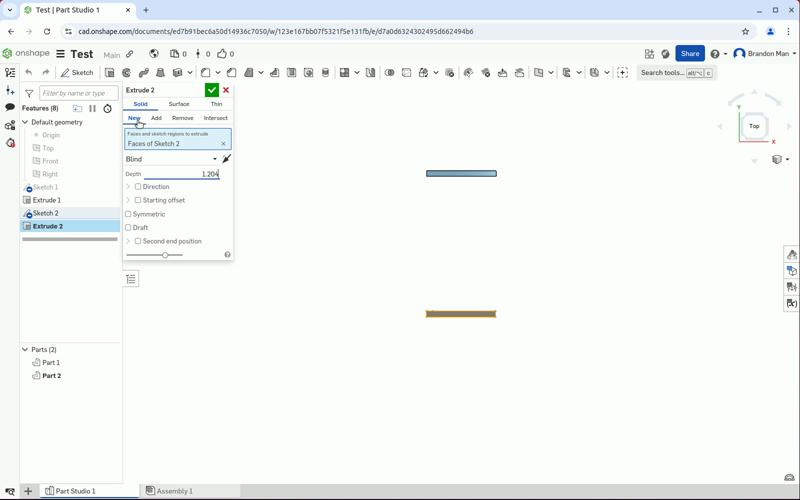
key(enter)
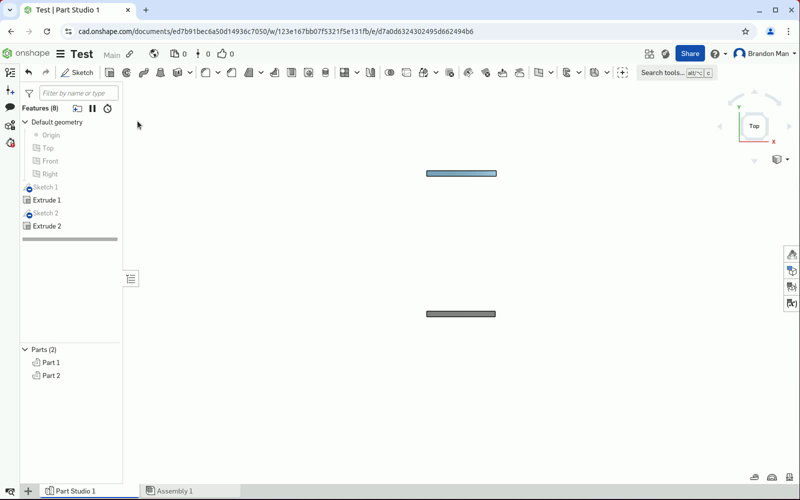
key(shift+h)
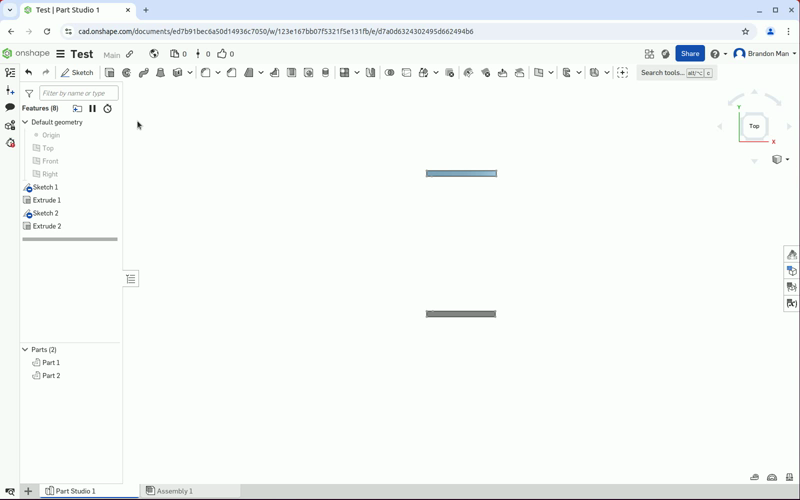
key(shift+h)
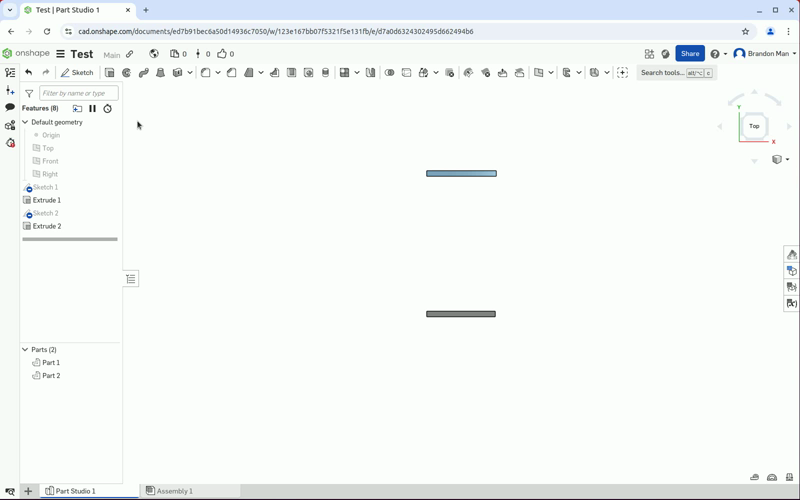
mouse_move(73, 189)
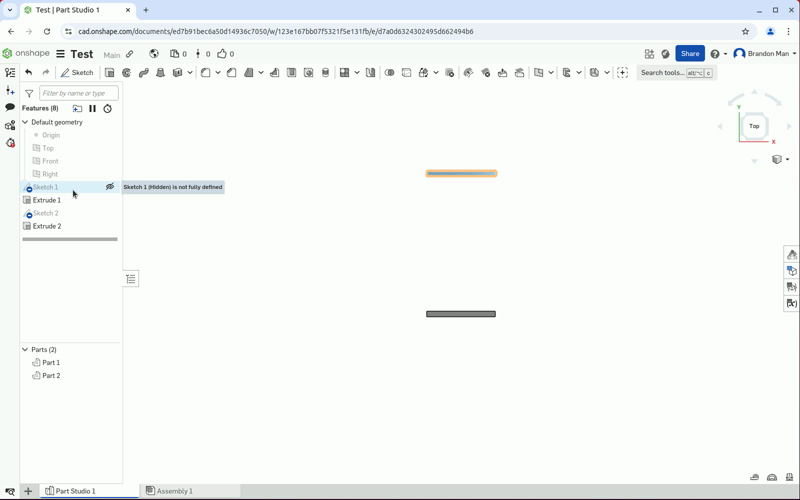
click(73, 189)
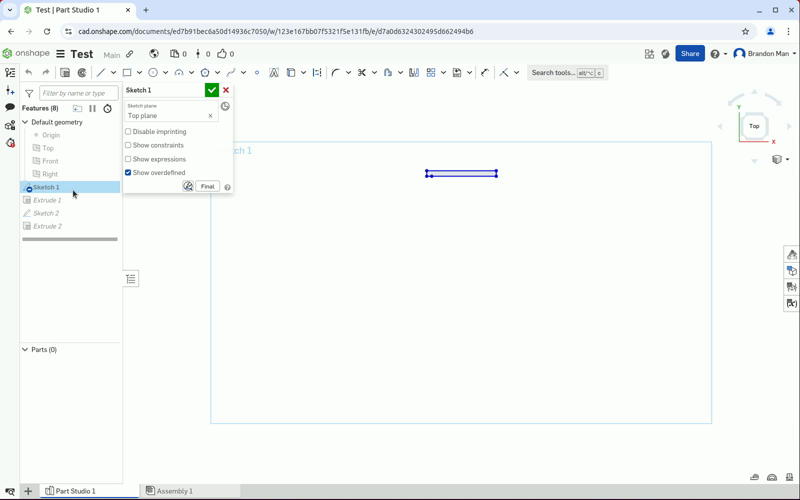
mouse_move(229, 92)
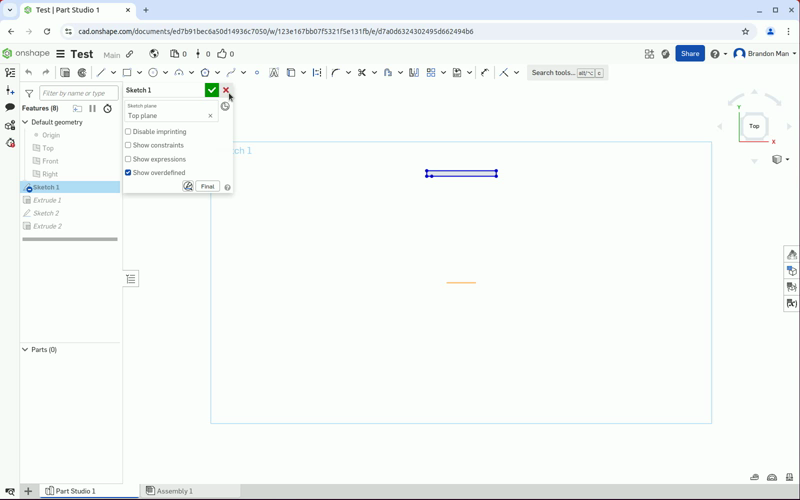
click(229, 92)
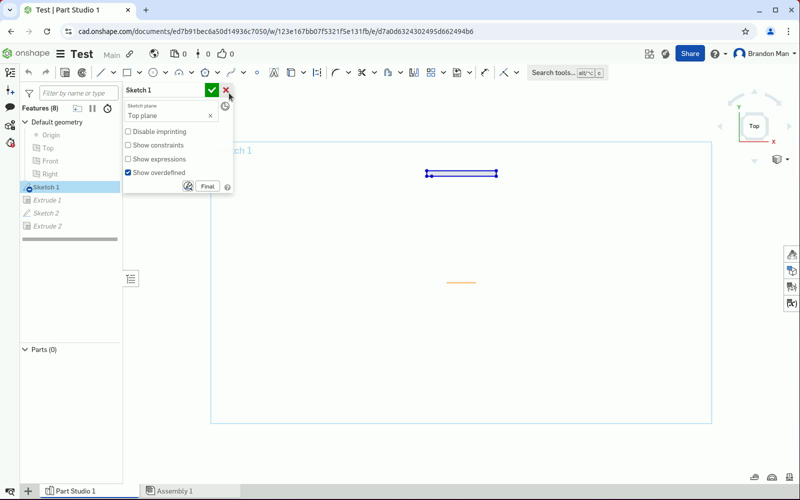
key(shift+s)
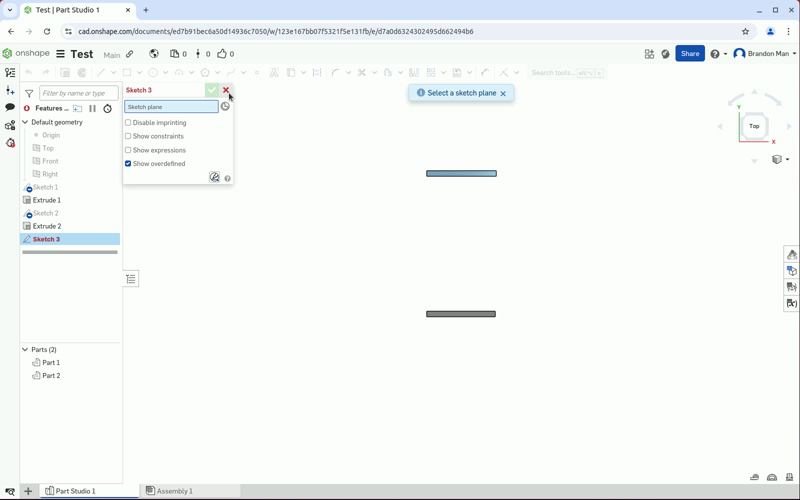
mouse_move(73, 150)
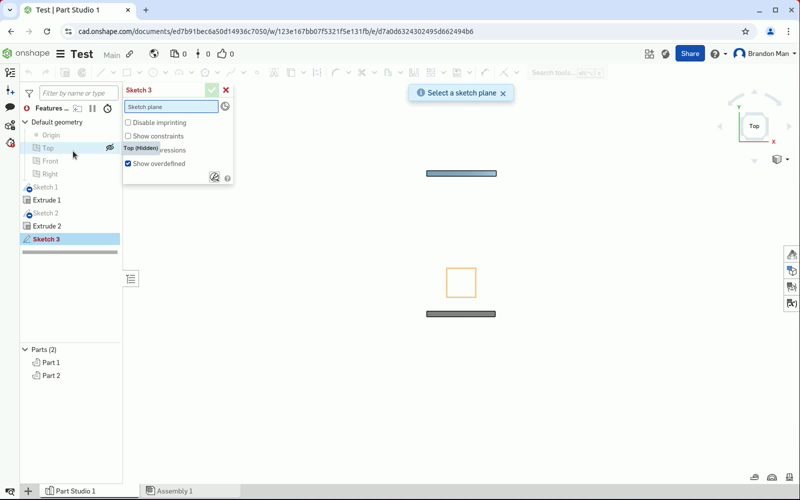
click(73, 150)
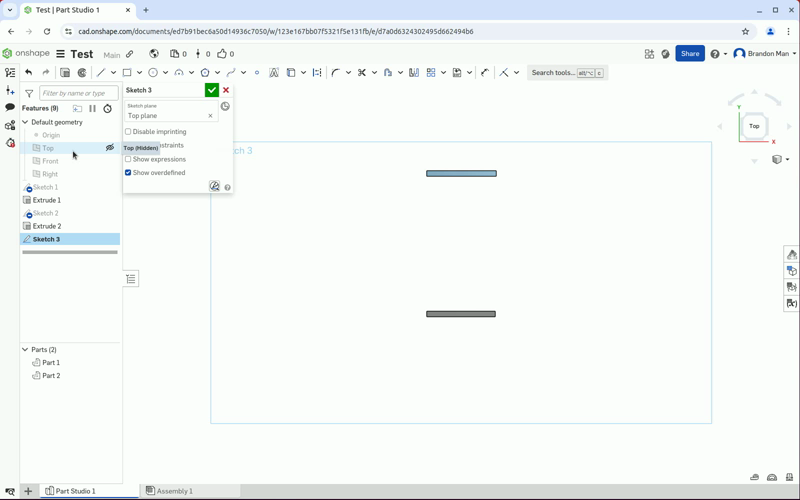
mouse_move(73, 352)
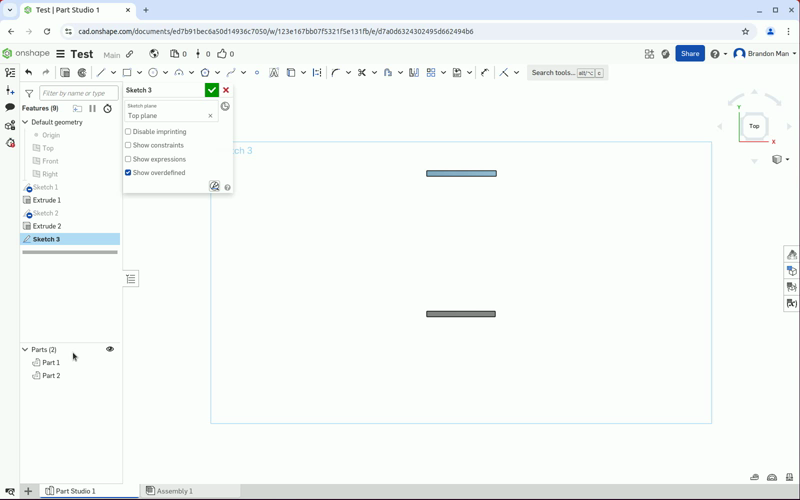
key(y)
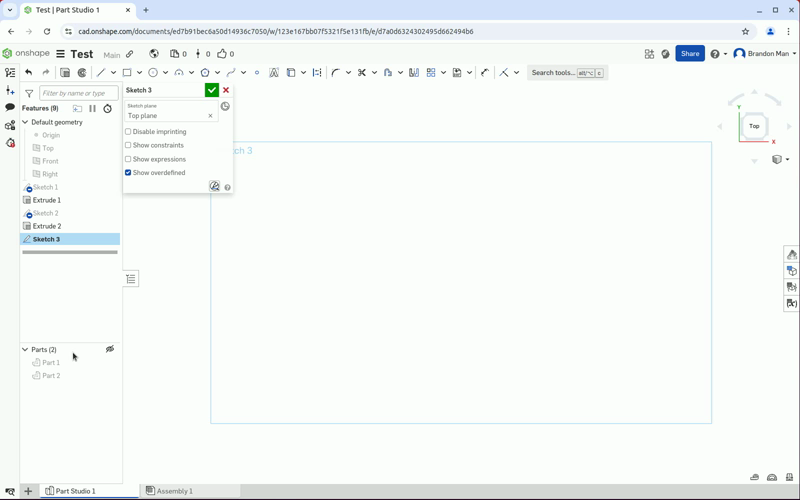
key(l)
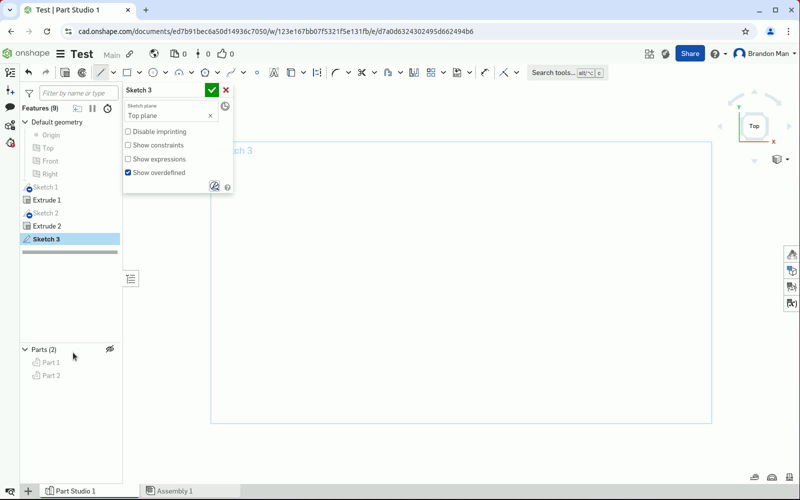
key_down(shift)
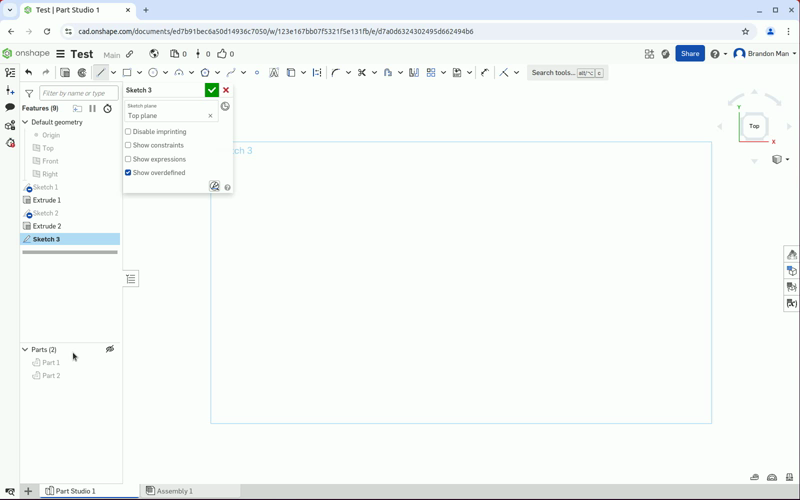
mouse_move(426, 311)
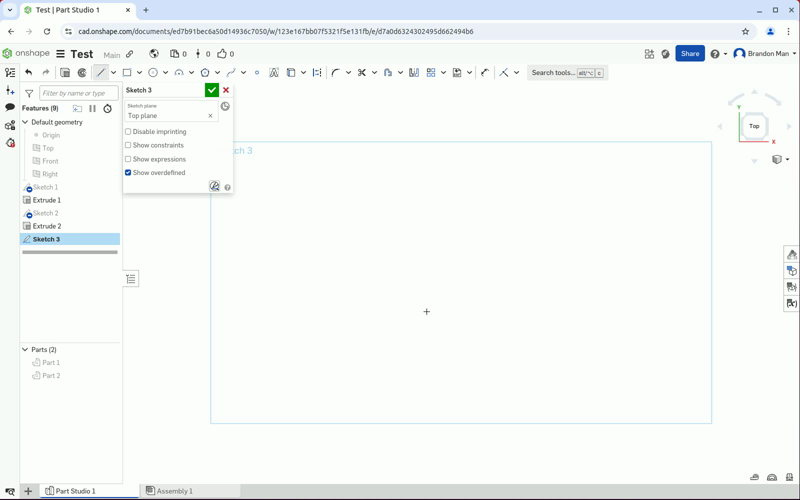
click(426, 311)
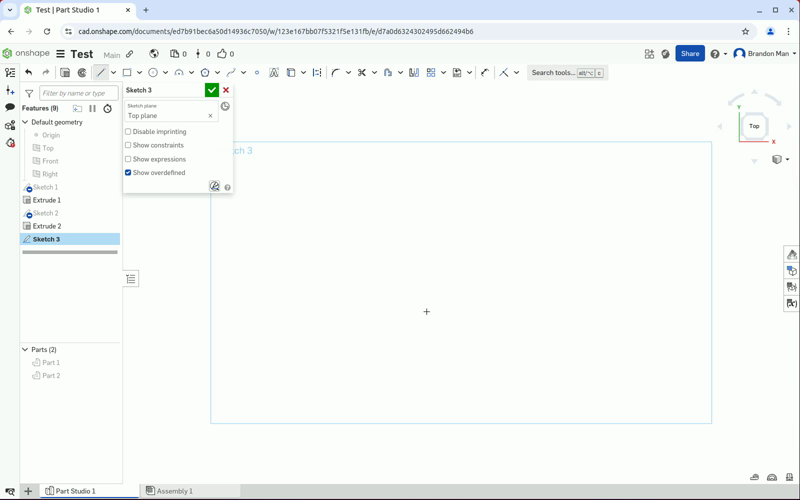
key_up(shift)
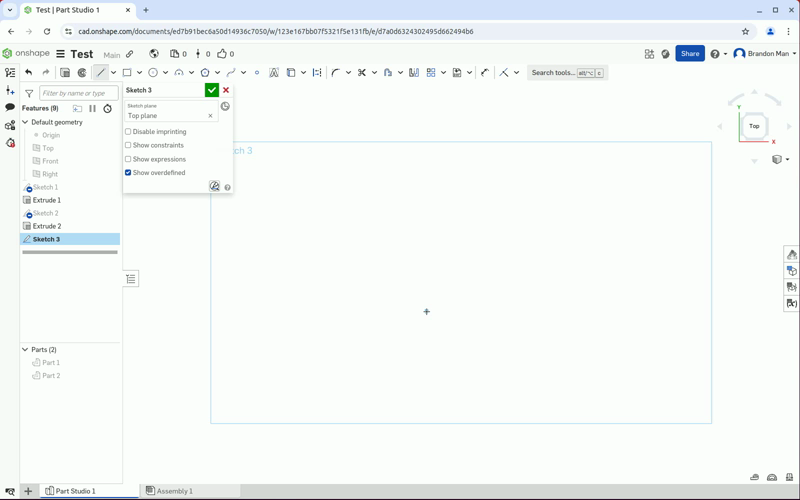
key_down(shift)
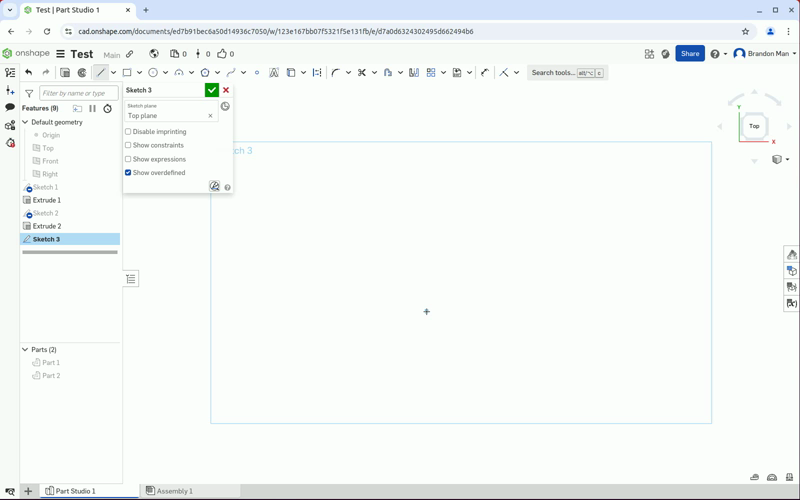
mouse_move(456, 311)
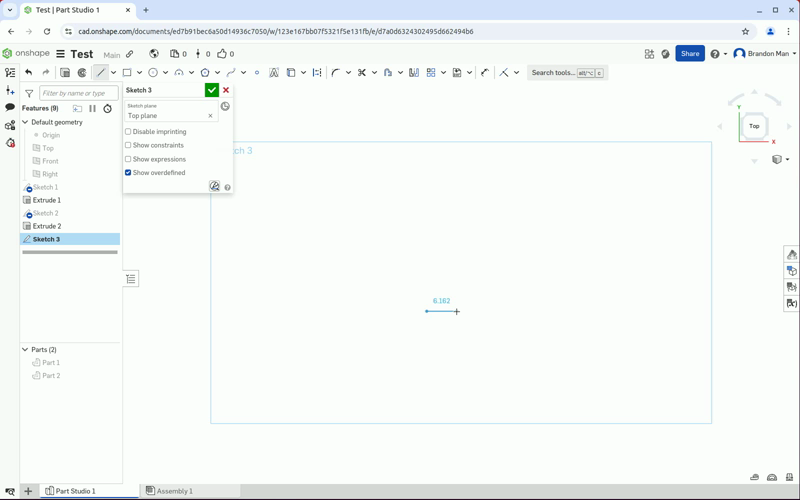
mouse_move(432, 311)
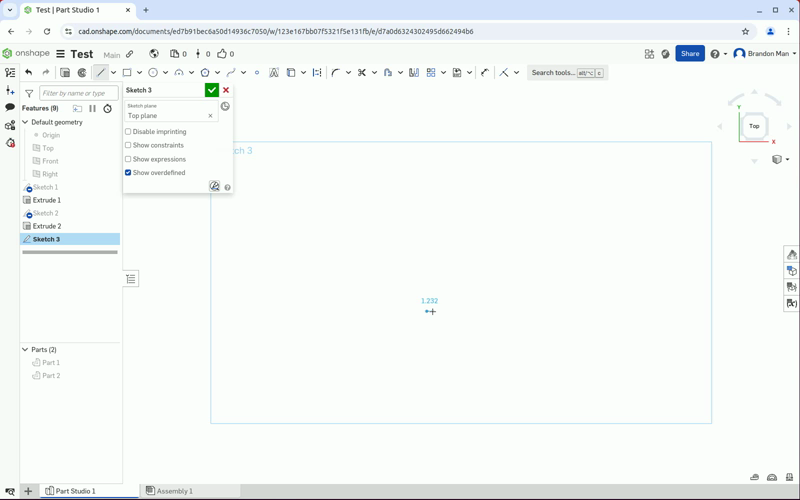
scroll(6)
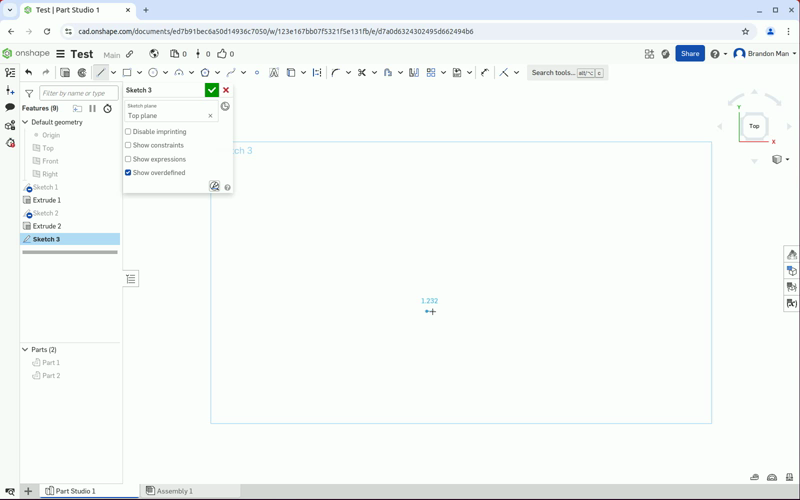
scroll(6)
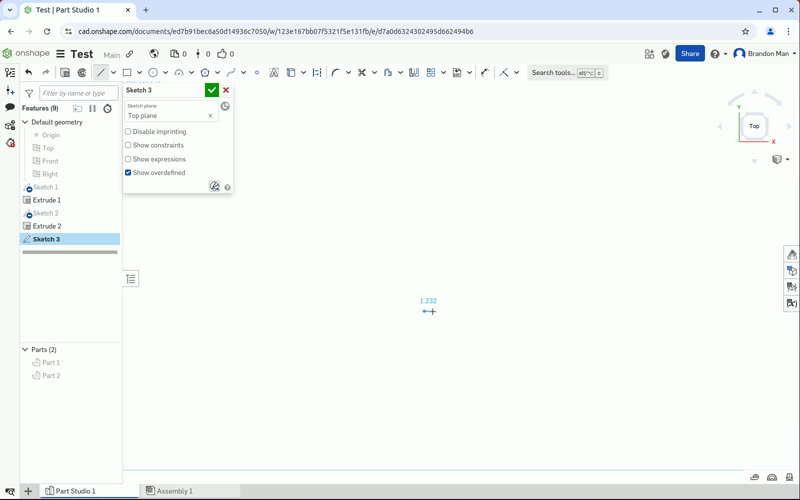
scroll(6)
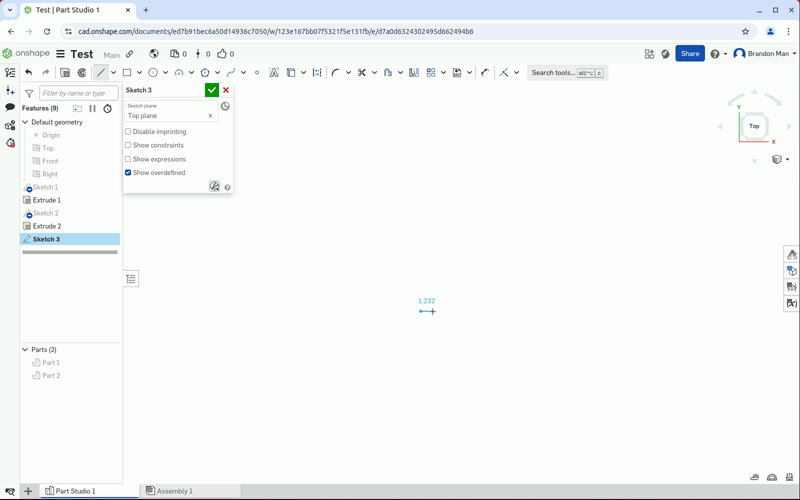
scroll(6)
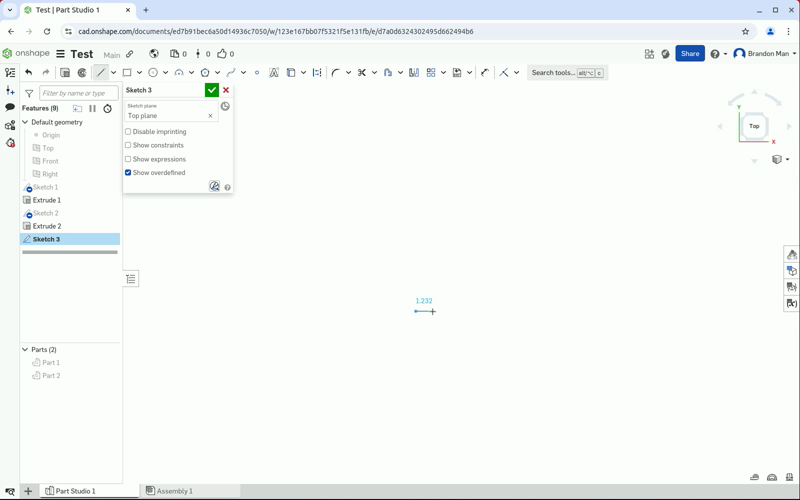
scroll(6)
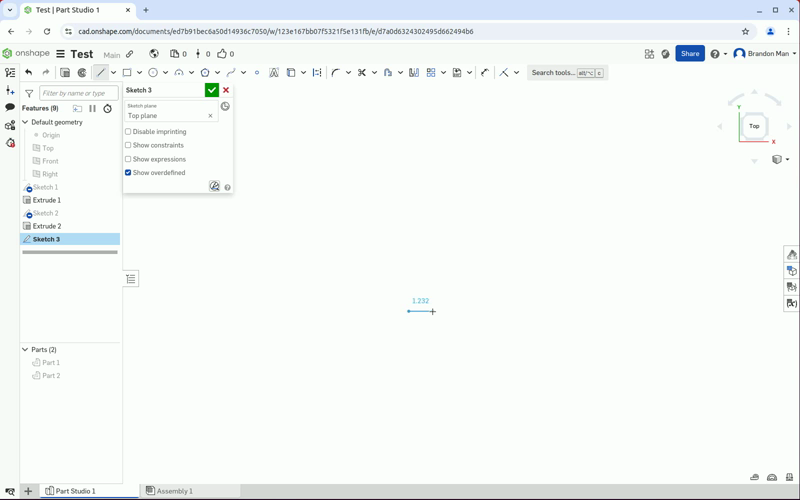
scroll(6)
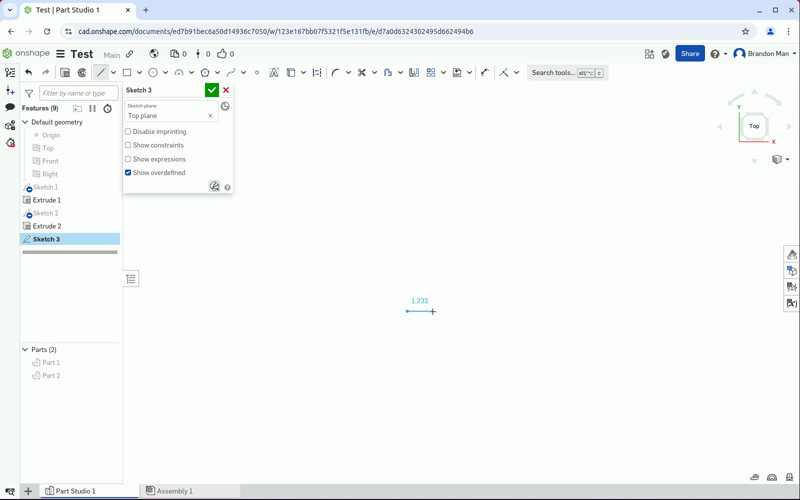
scroll(6)
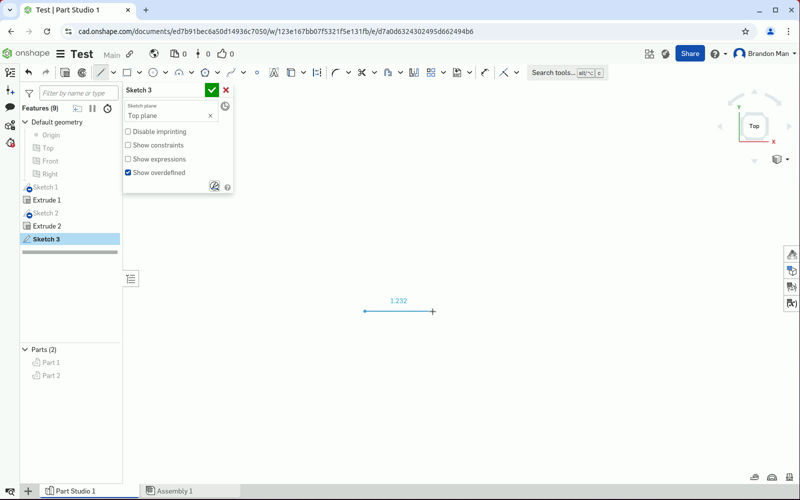
click(432, 311)
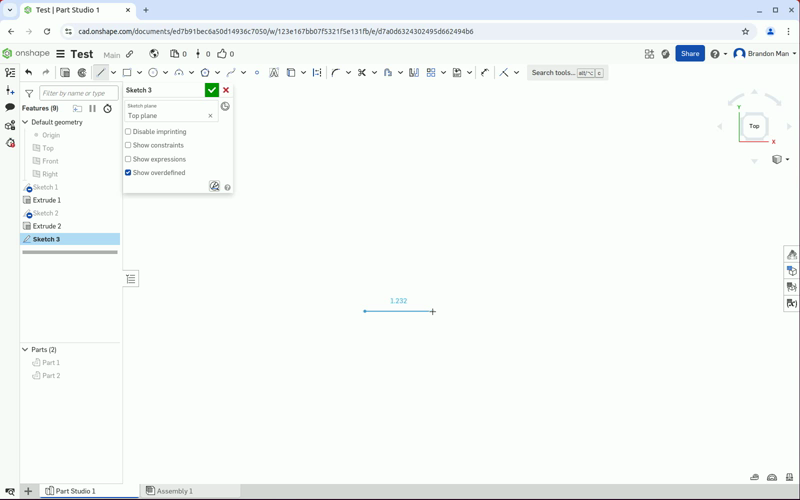
scroll(-6)
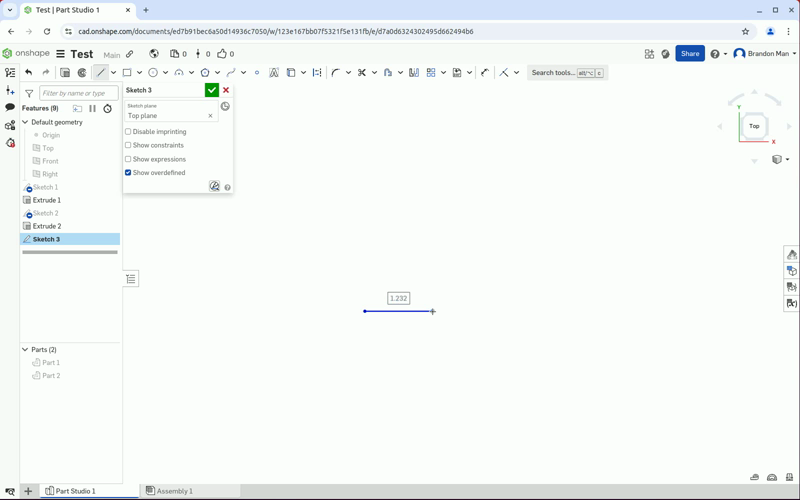
scroll(-6)
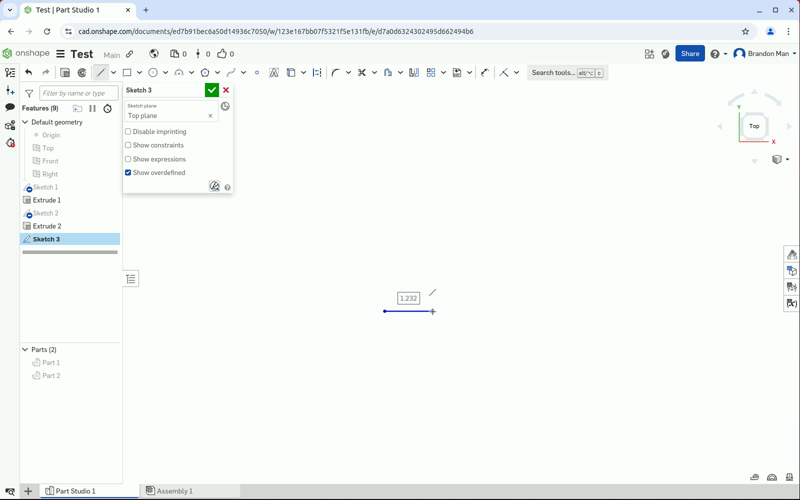
scroll(-6)
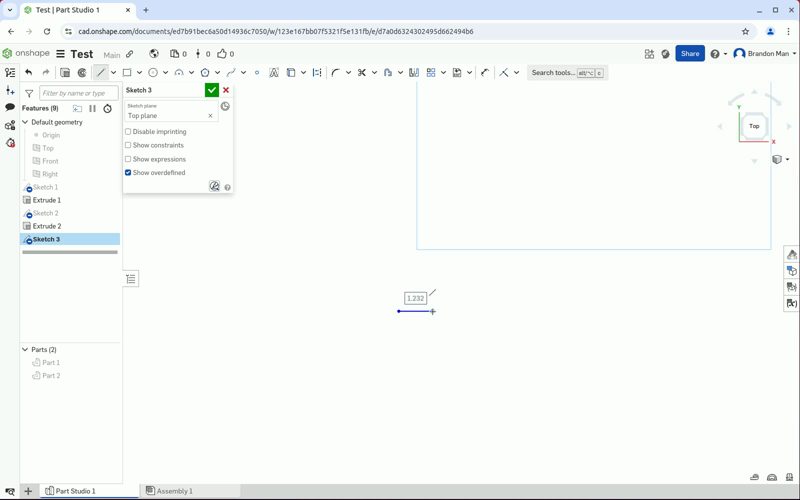
scroll(-6)
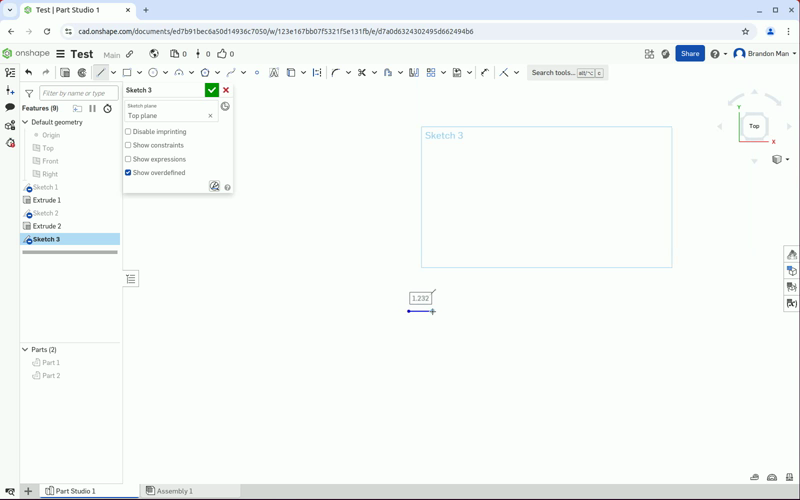
scroll(-6)
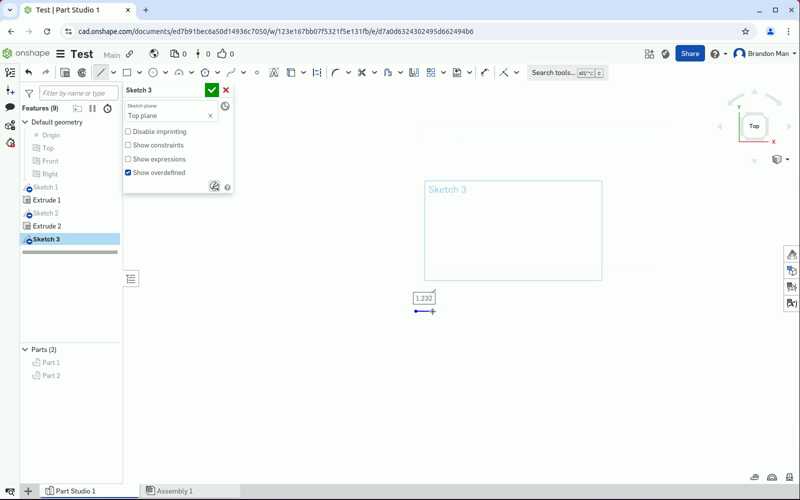
scroll(-6)
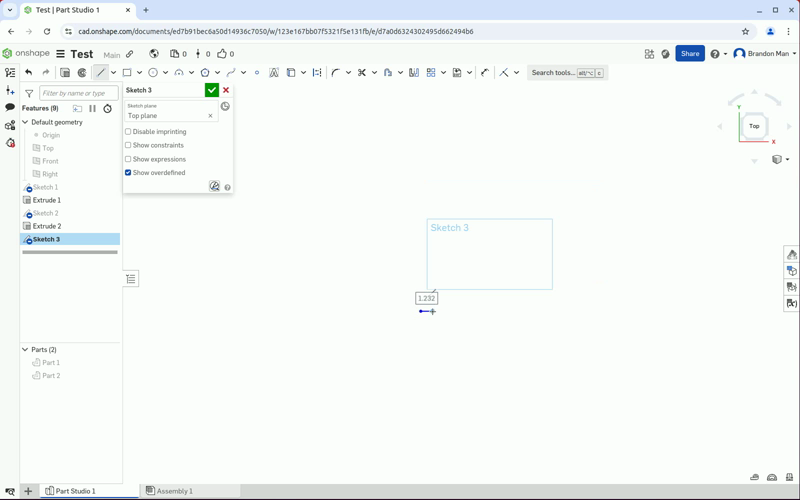
scroll(-6)
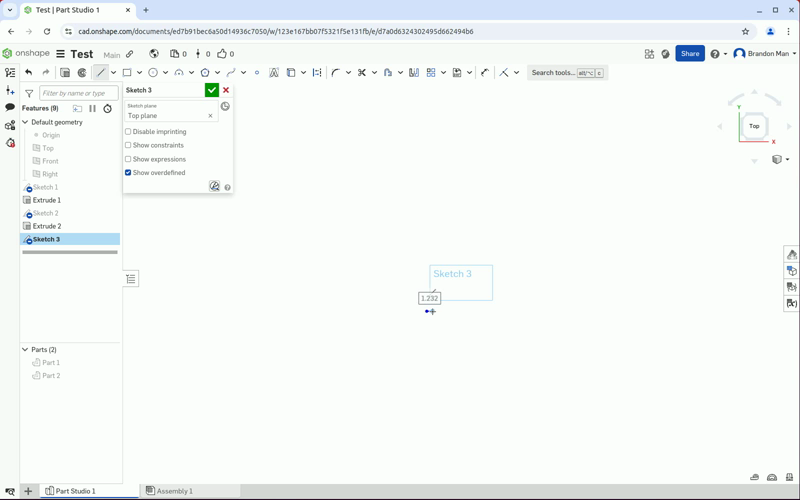
key_up(shift)
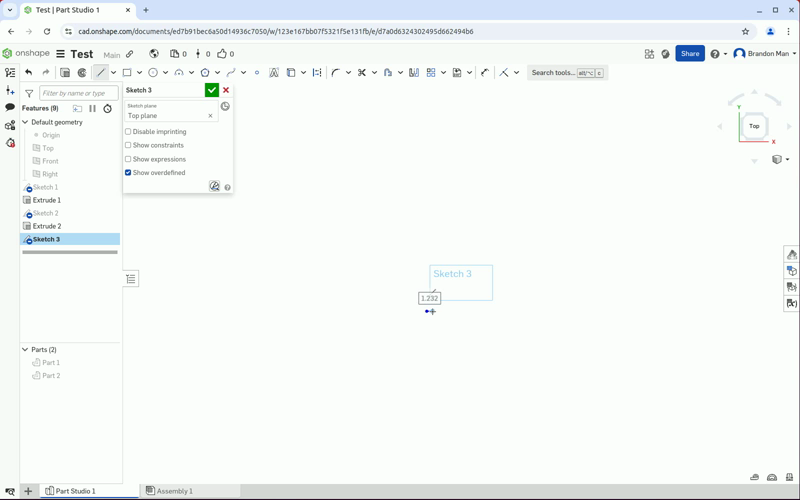
key_down(shift)
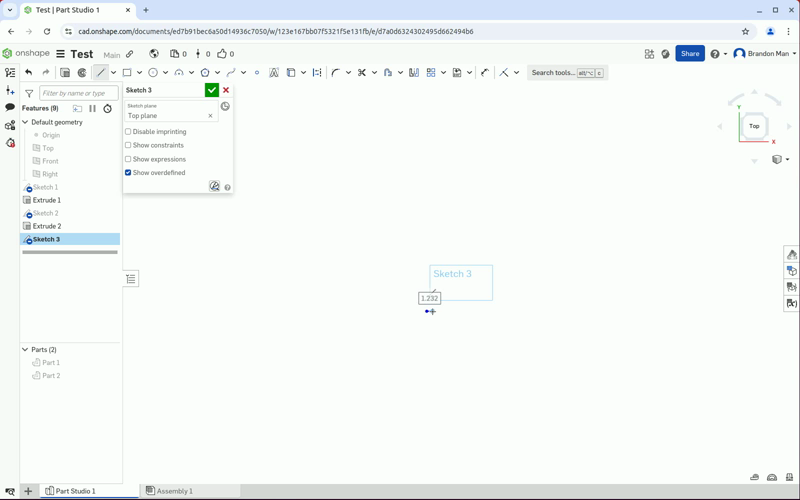
mouse_move(432, 175)
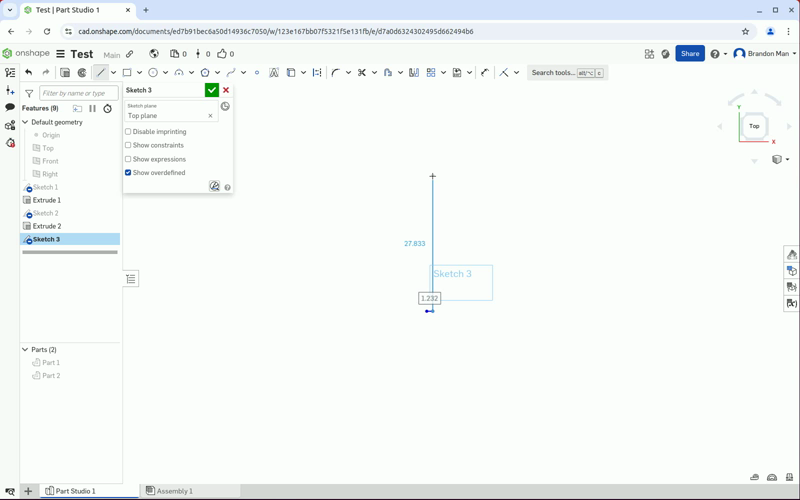
click(432, 175)
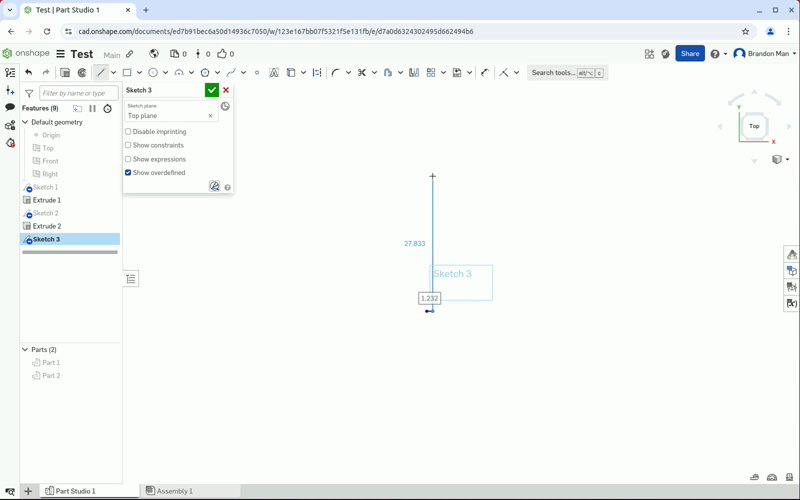
key_up(shift)
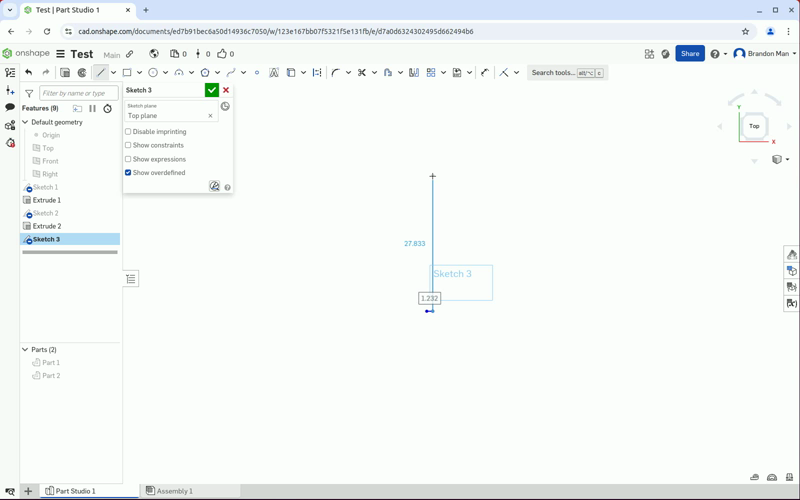
key_down(shift)
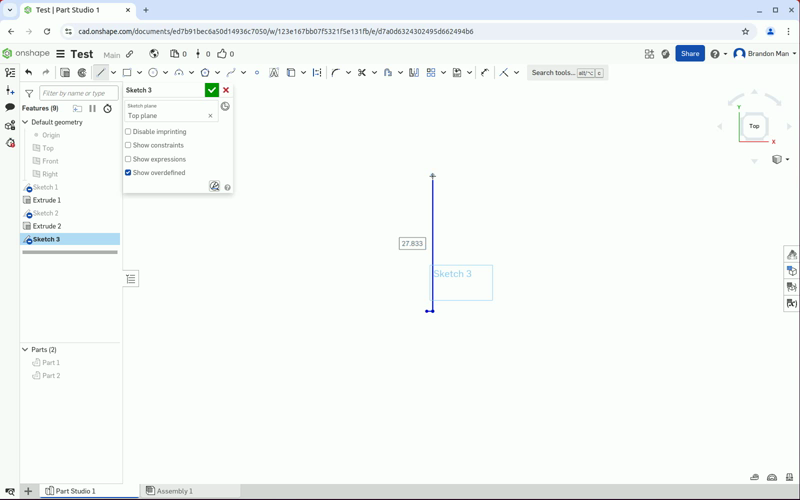
mouse_move(462, 175)
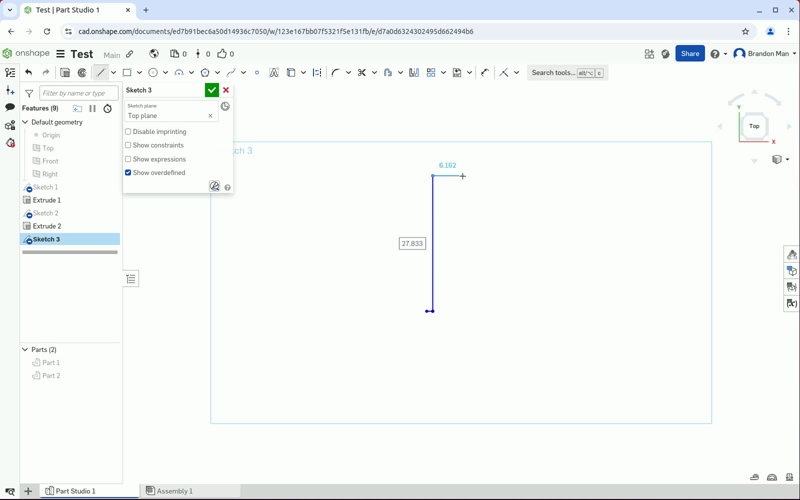
mouse_move(426, 175)
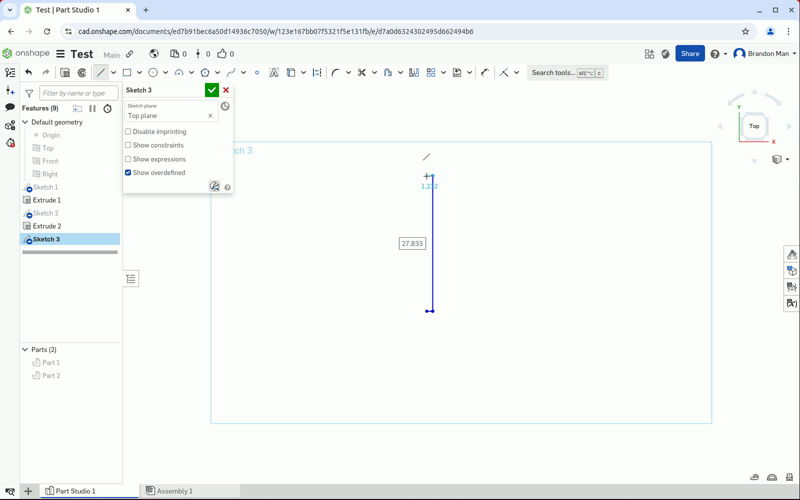
scroll(6)
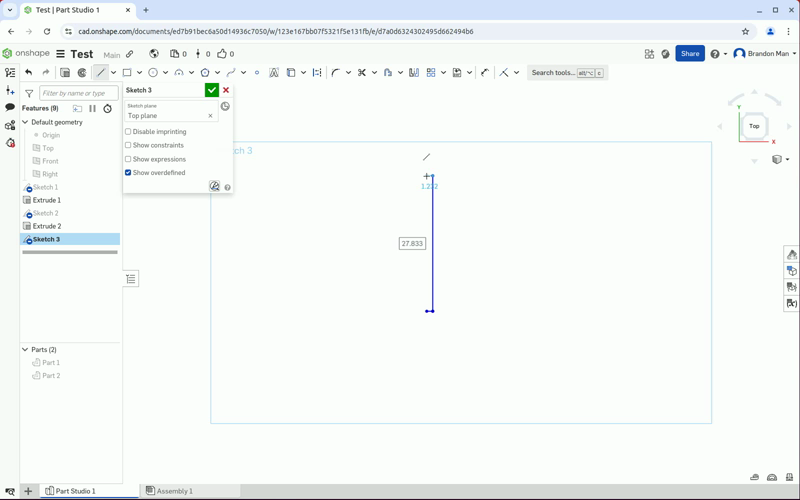
scroll(6)
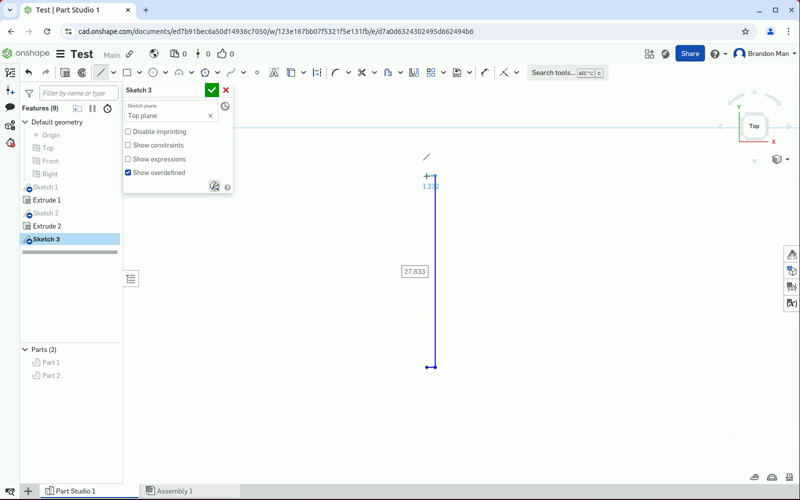
scroll(6)
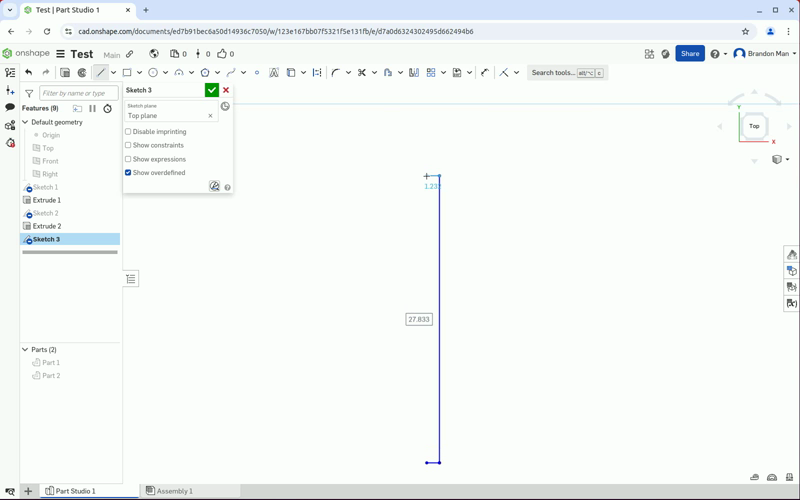
scroll(6)
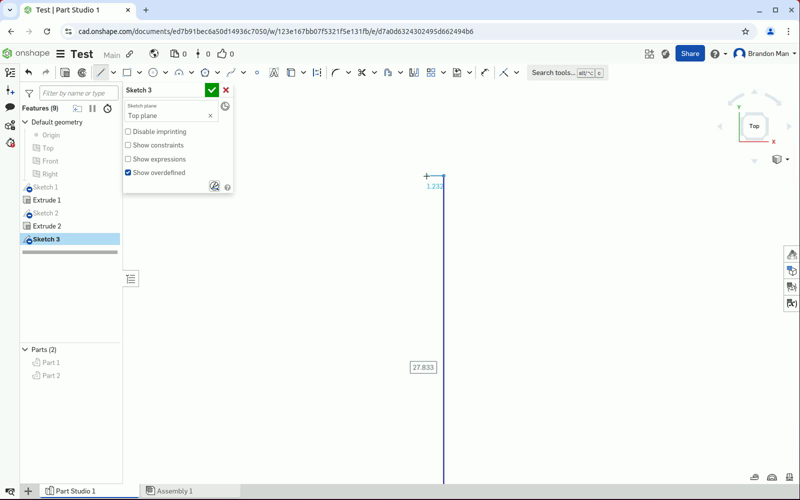
scroll(6)
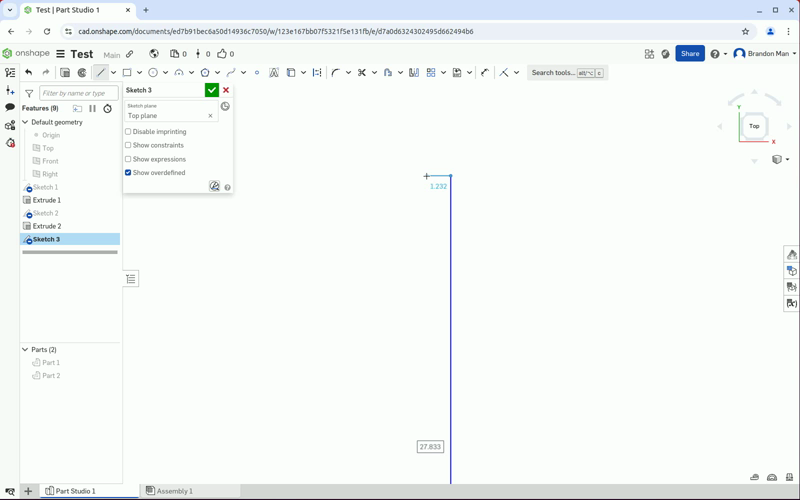
scroll(6)
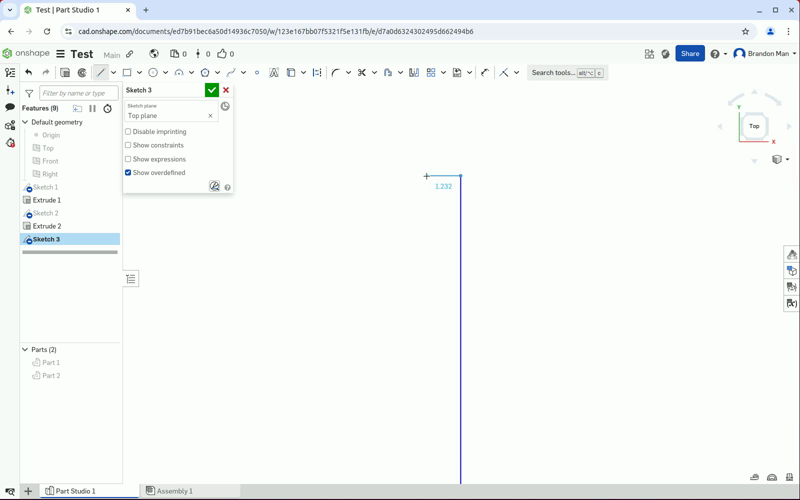
scroll(6)
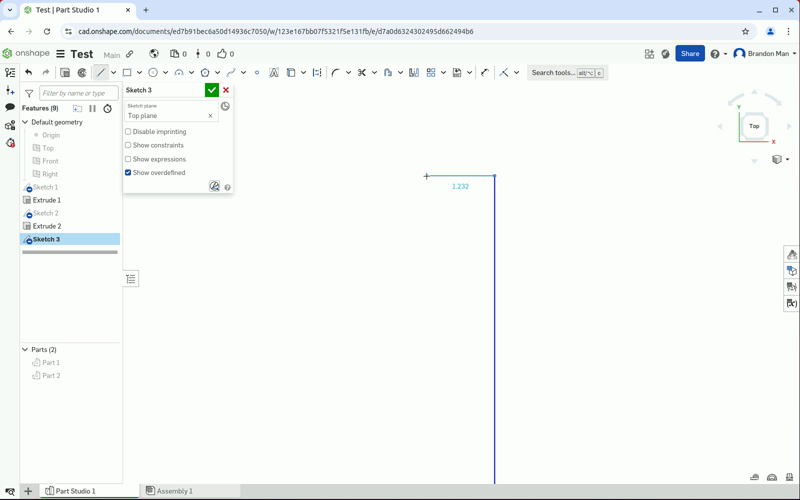
click(426, 175)
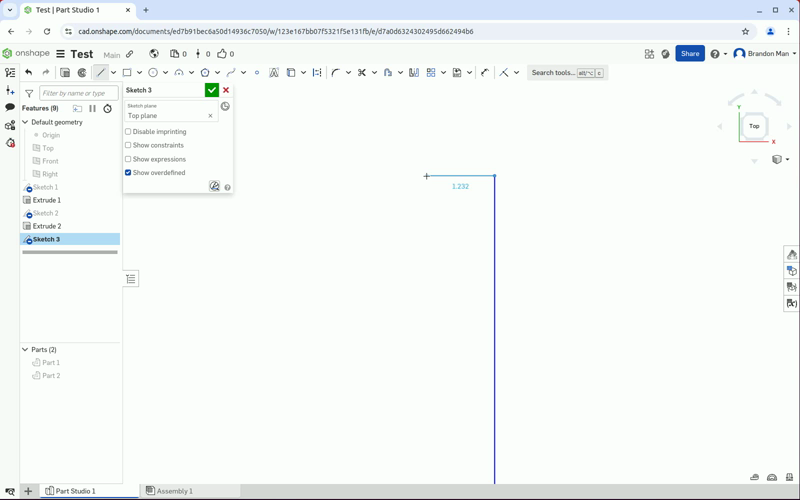
scroll(-6)
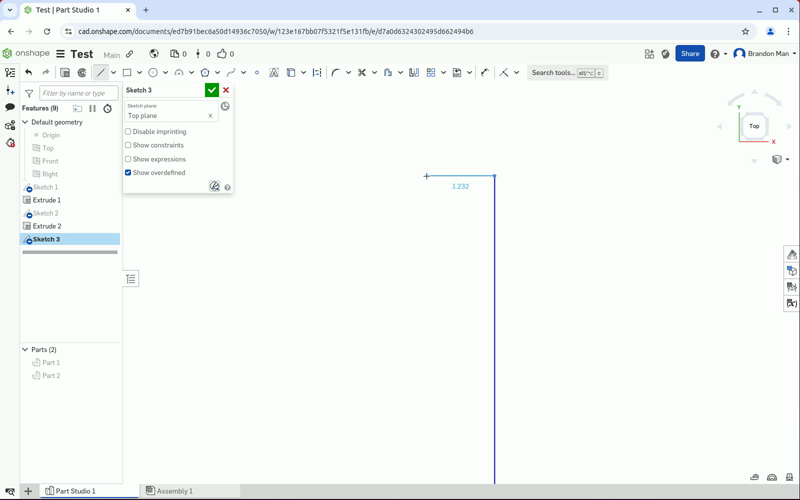
scroll(-6)
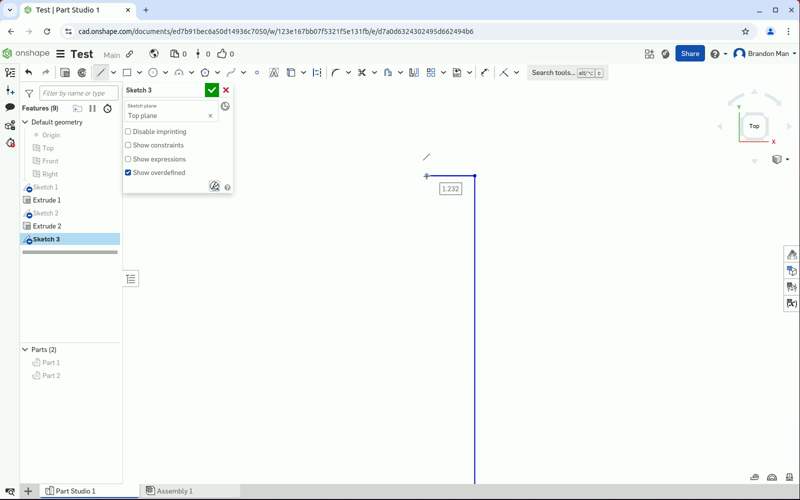
scroll(-6)
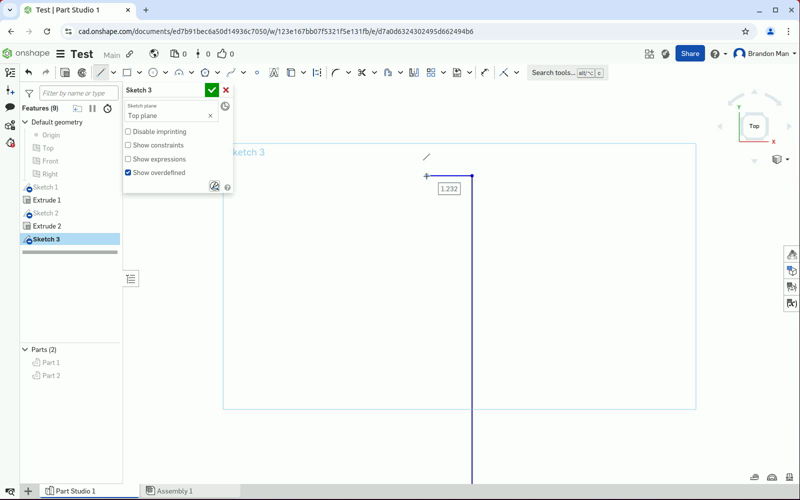
scroll(-6)
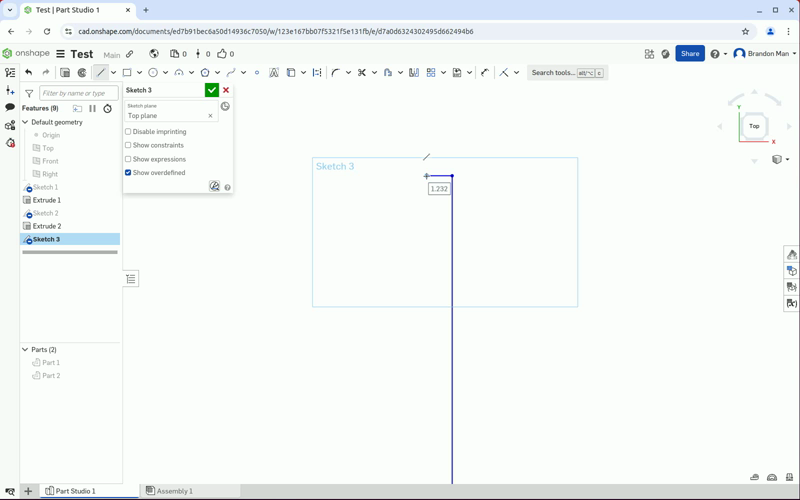
scroll(-6)
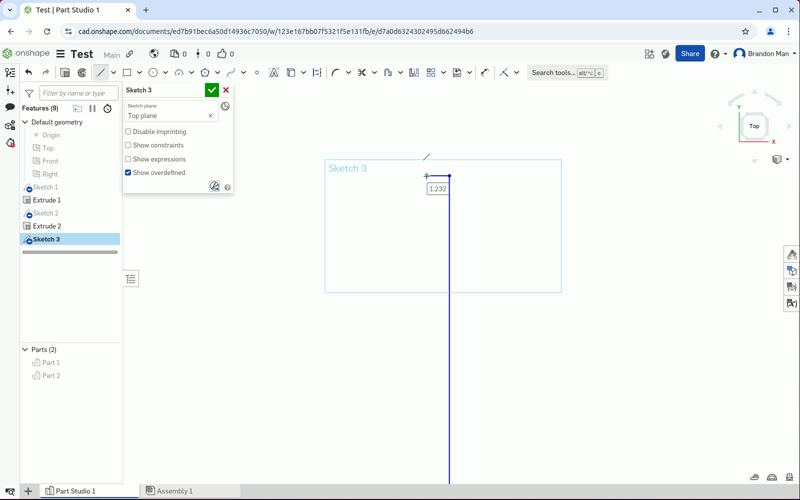
scroll(-6)
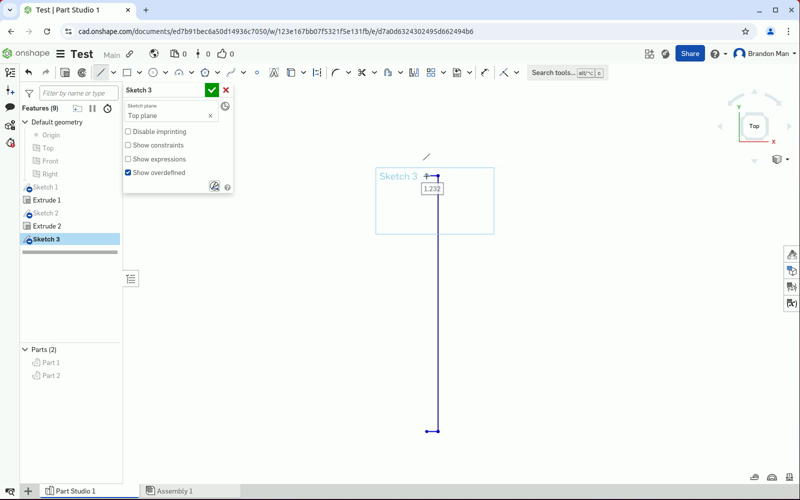
scroll(-6)
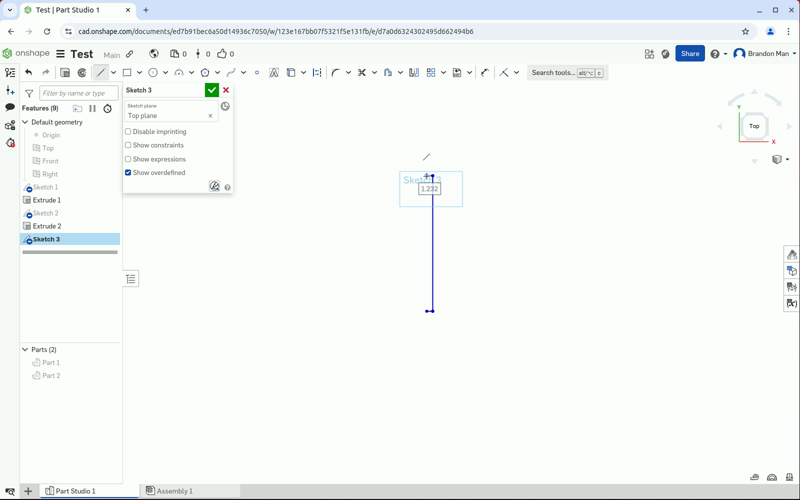
key_up(shift)
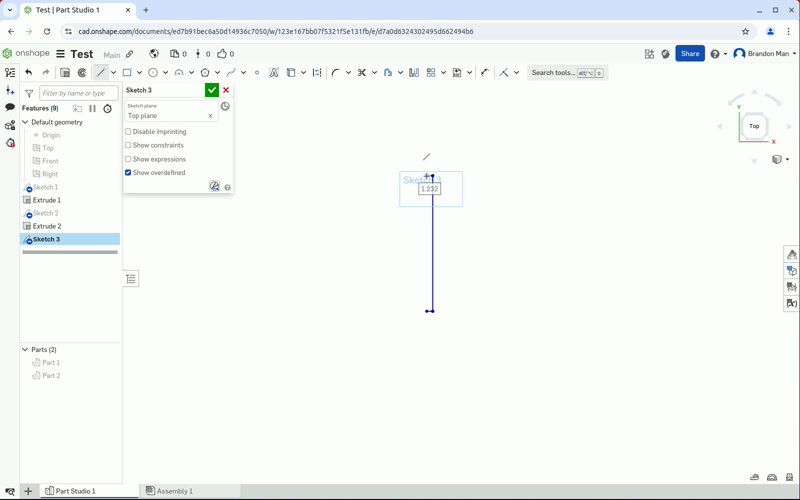
key_down(shift)
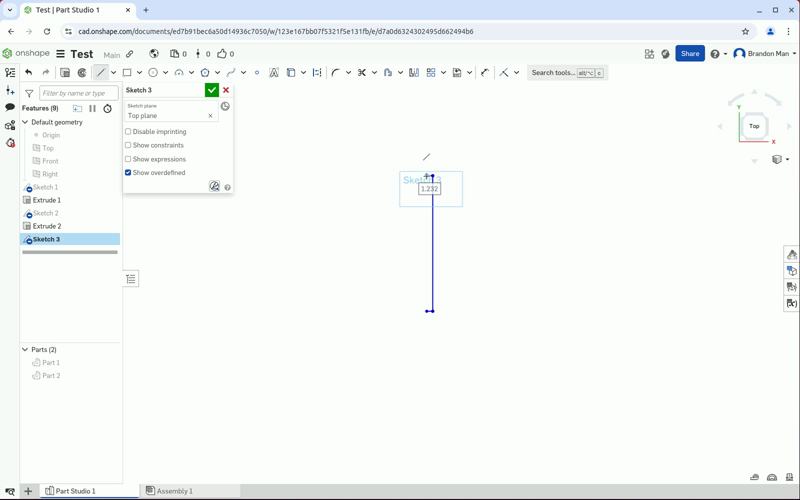
mouse_move(426, 311)
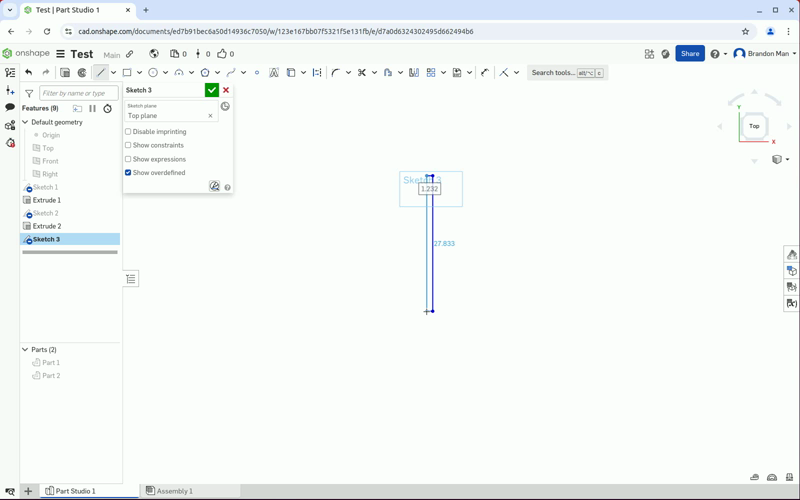
key_up(shift)
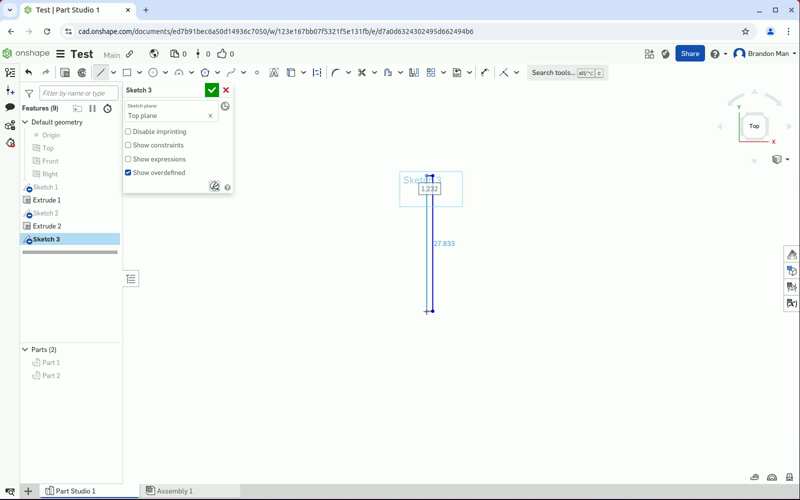
click(426, 311)
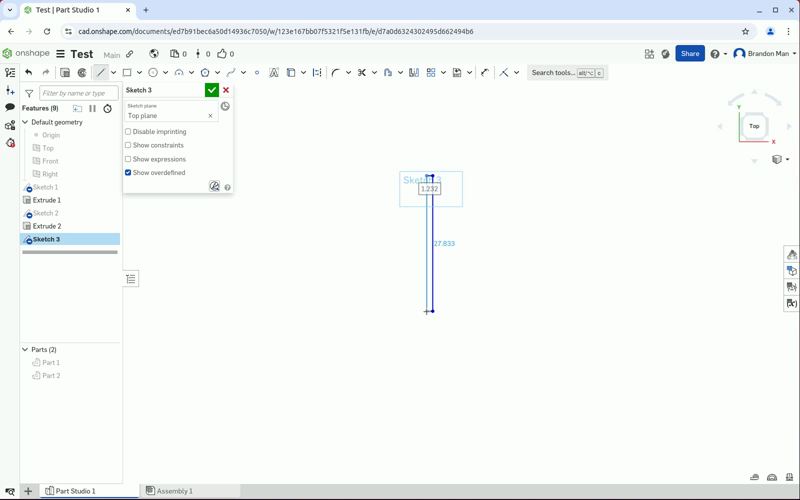
key(esc)
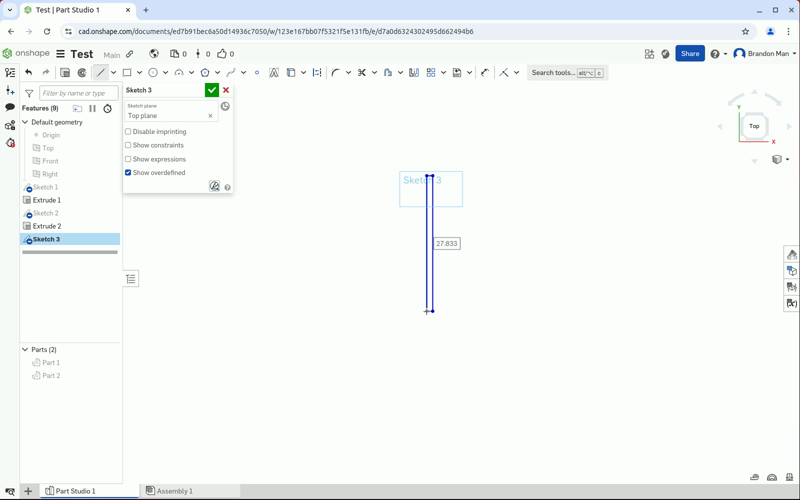
mouse_move(431, 223)
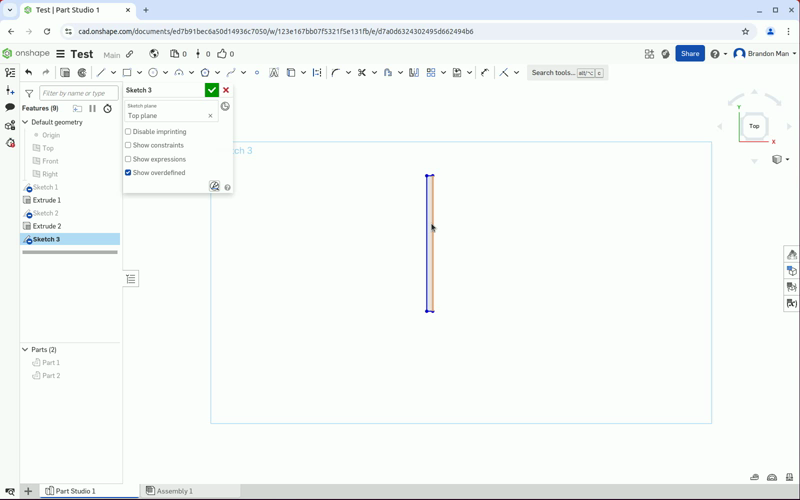
scroll(6)
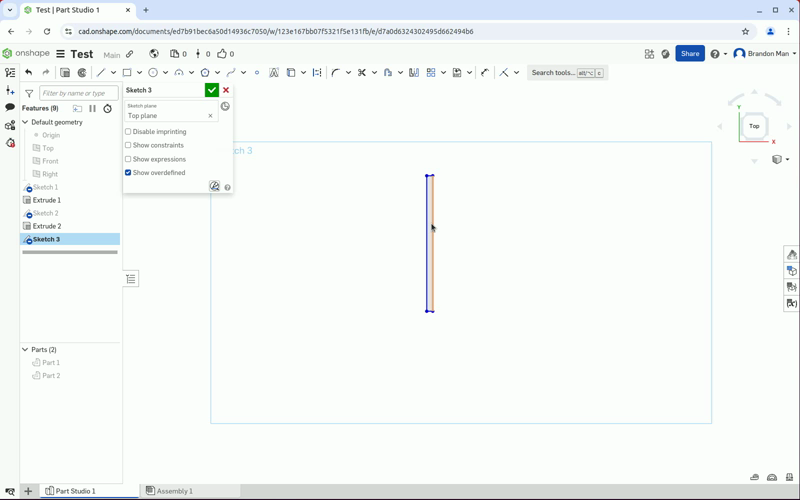
scroll(6)
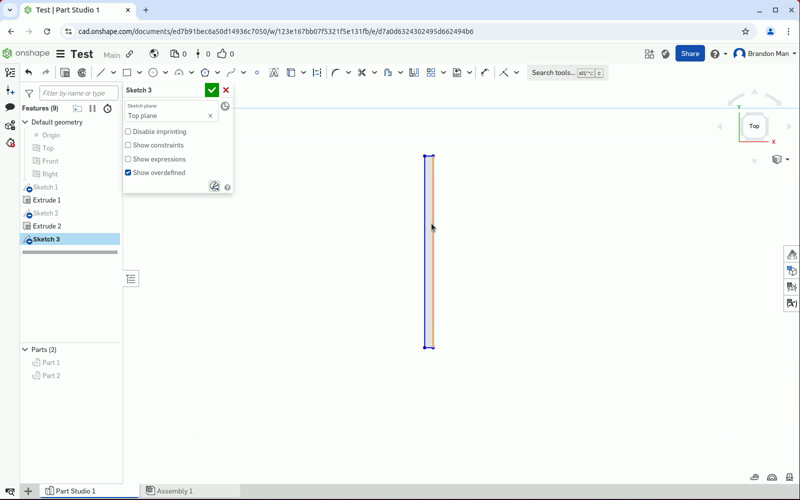
scroll(6)
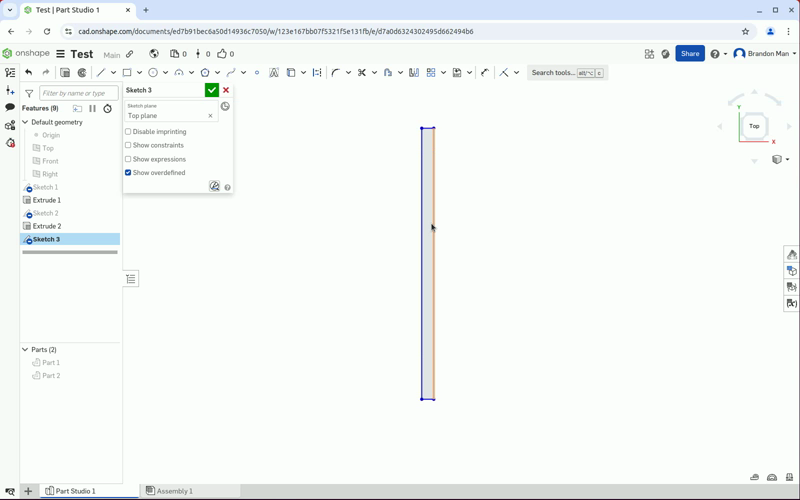
scroll(6)
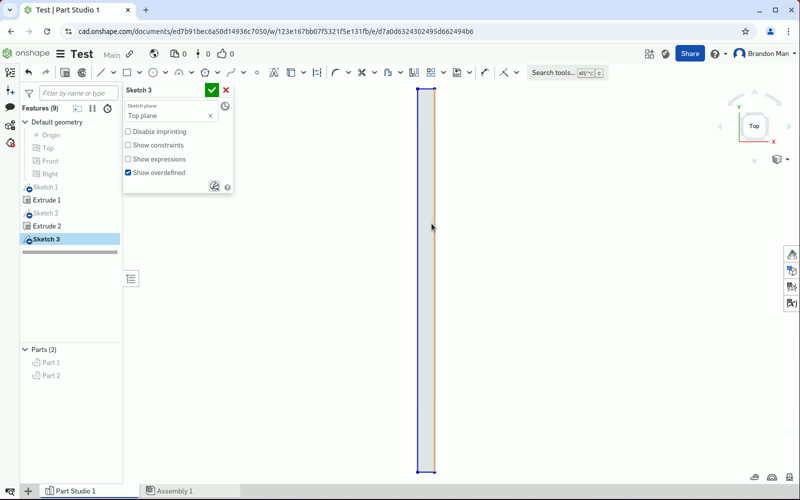
scroll(6)
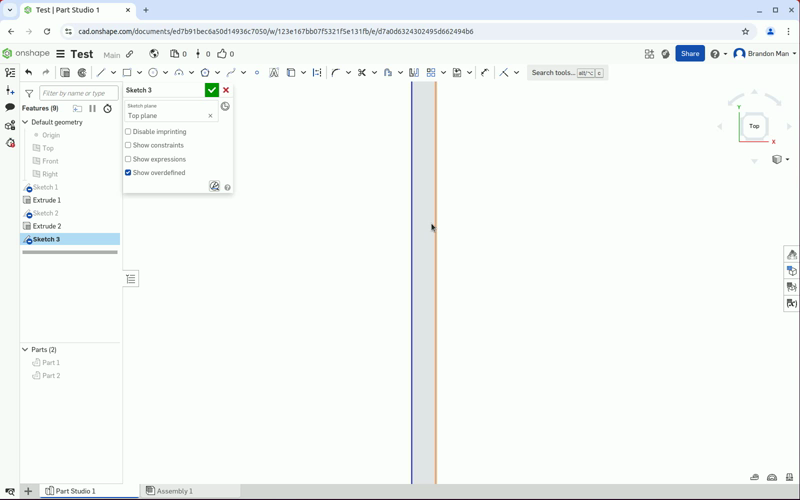
scroll(6)
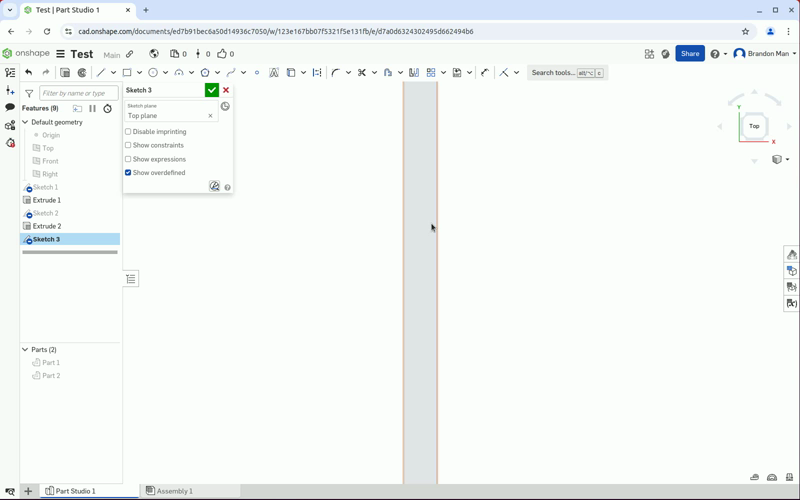
scroll(6)
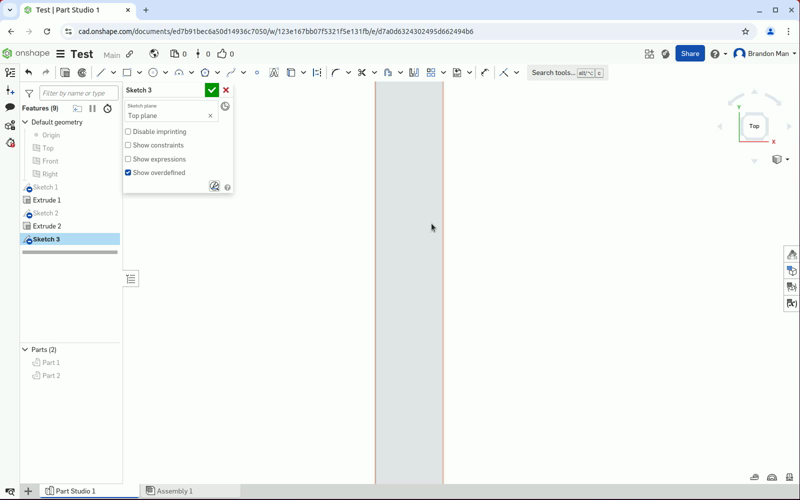
click(431, 223)
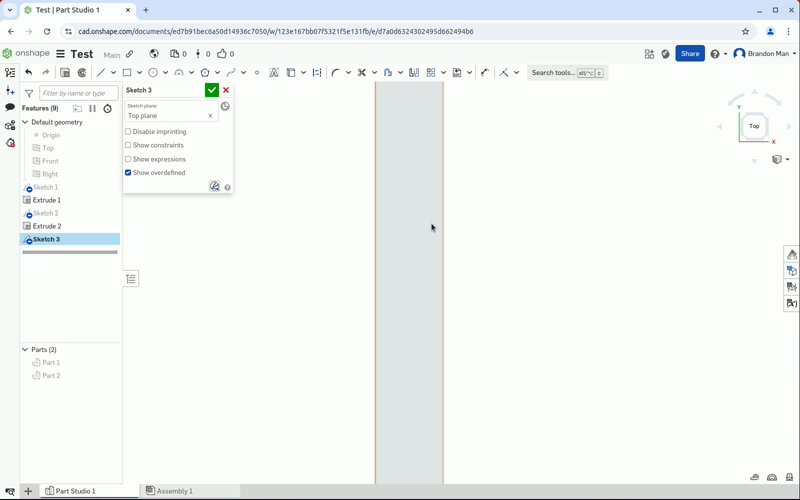
scroll(-6)
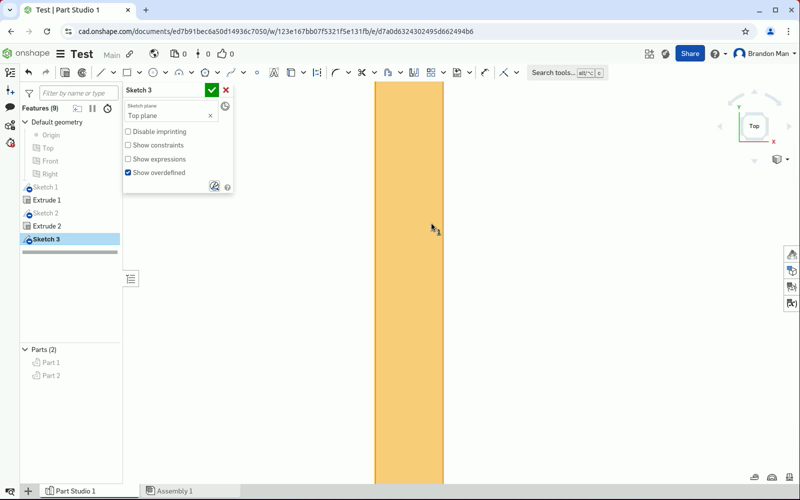
scroll(-6)
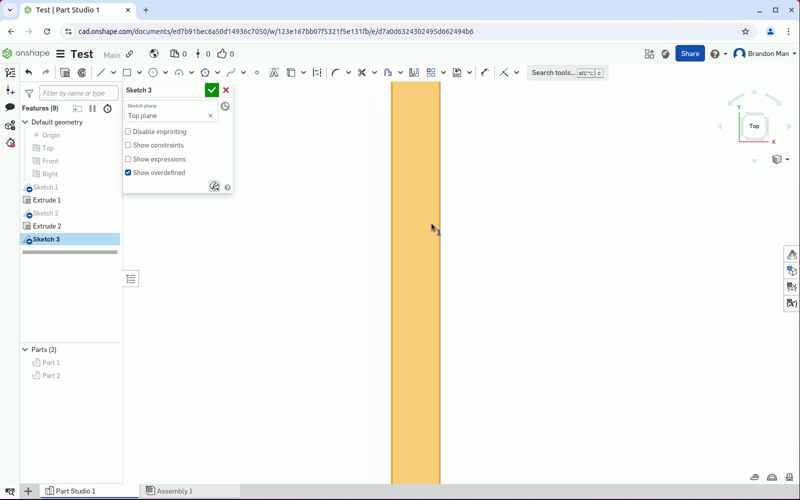
scroll(-6)
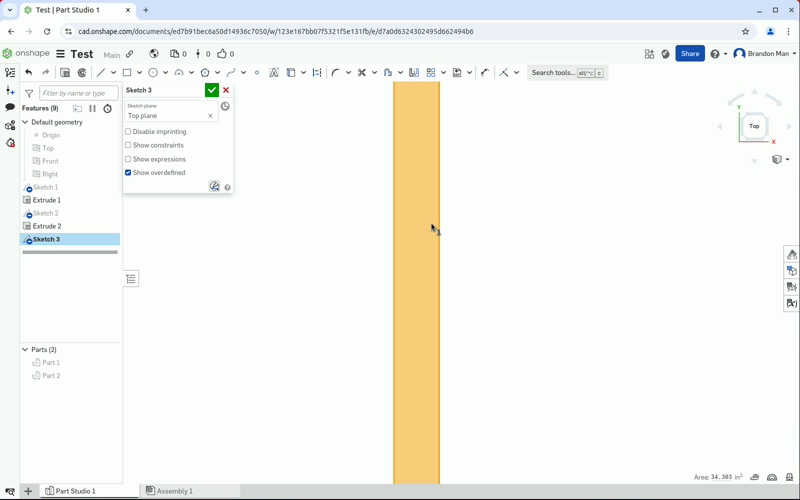
scroll(-6)
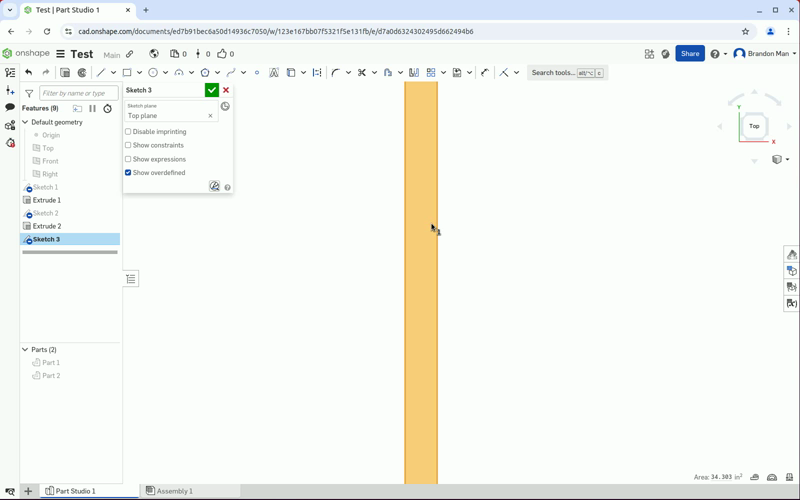
scroll(-6)
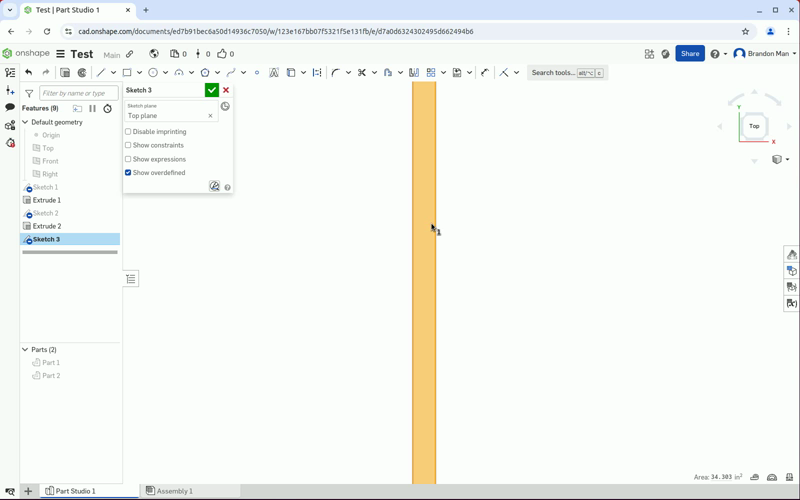
scroll(-6)
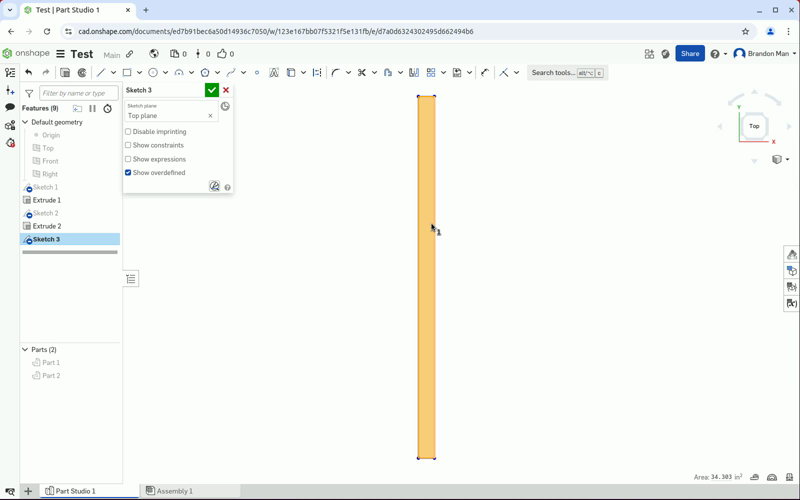
scroll(-6)
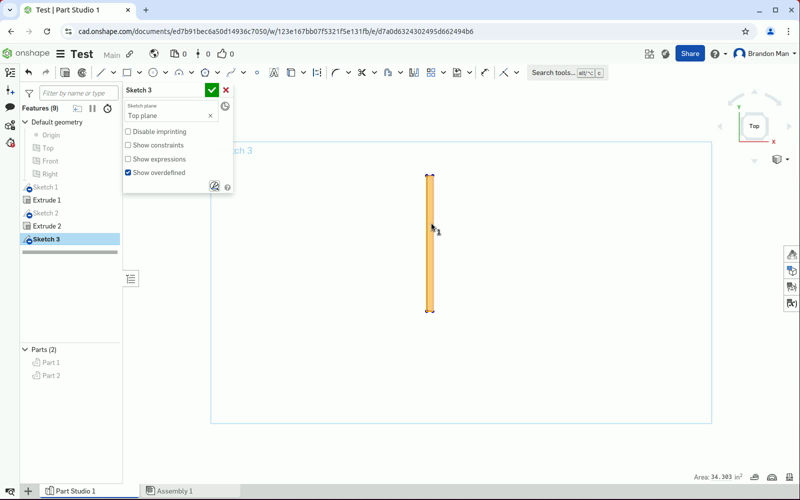
mouse_move(73, 352)
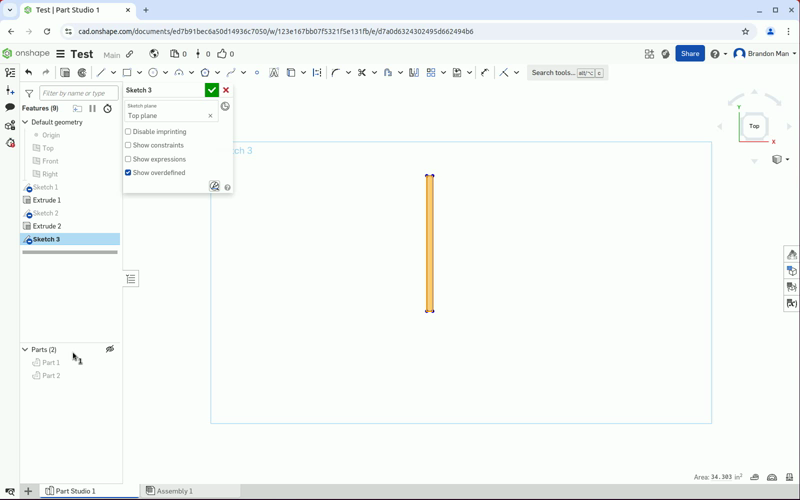
key(shift+y)
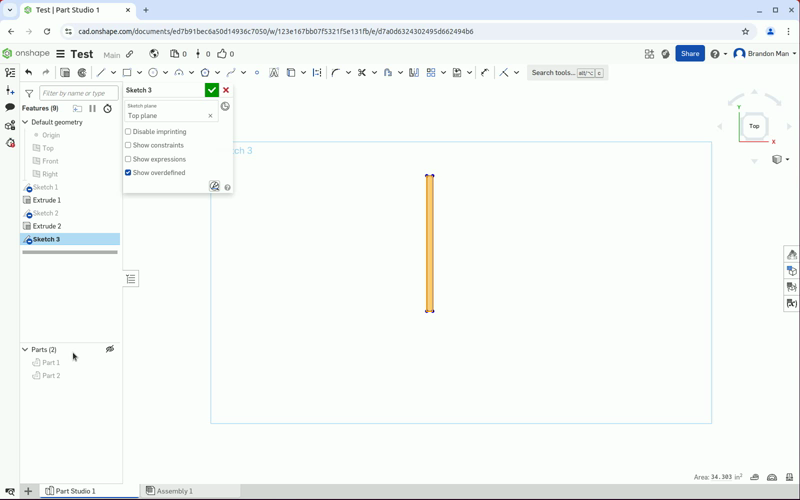
key(shift+e)
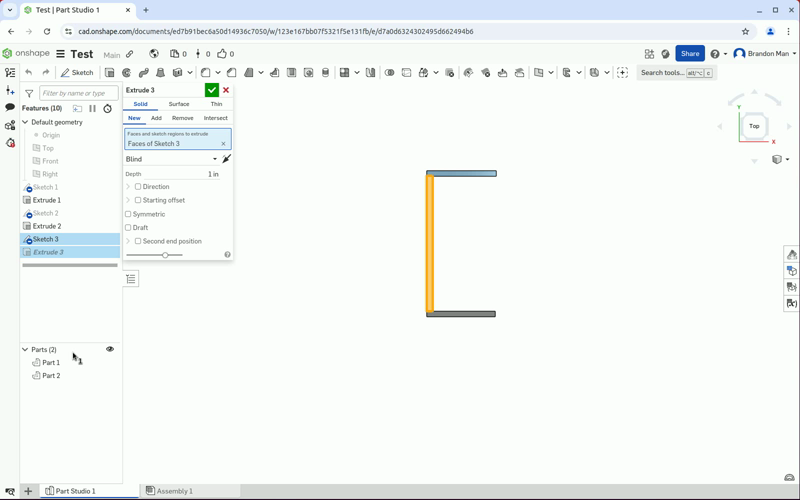
mouse_move(143, 106)
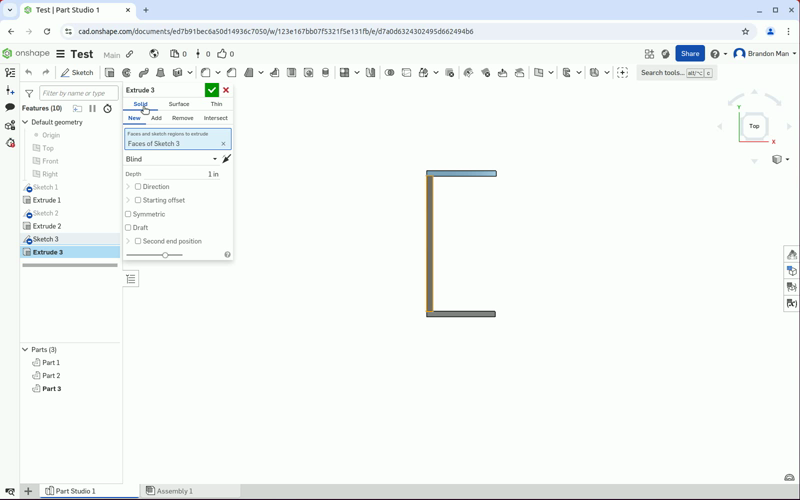
click(143, 106)
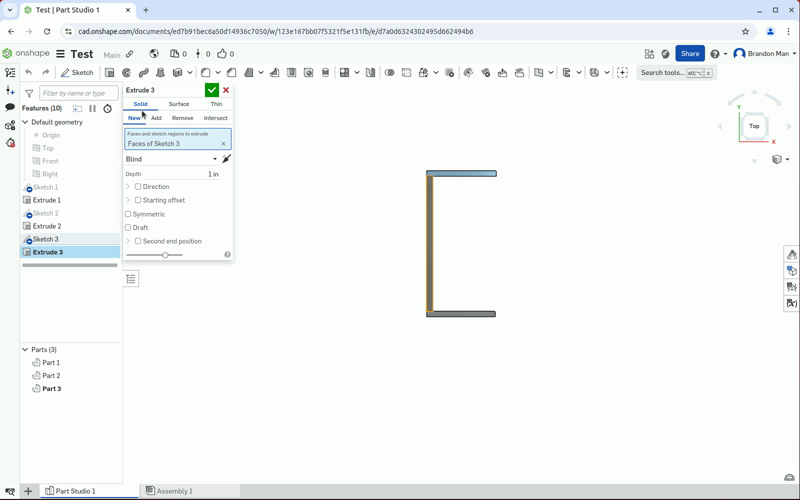
mouse_move(137, 120)
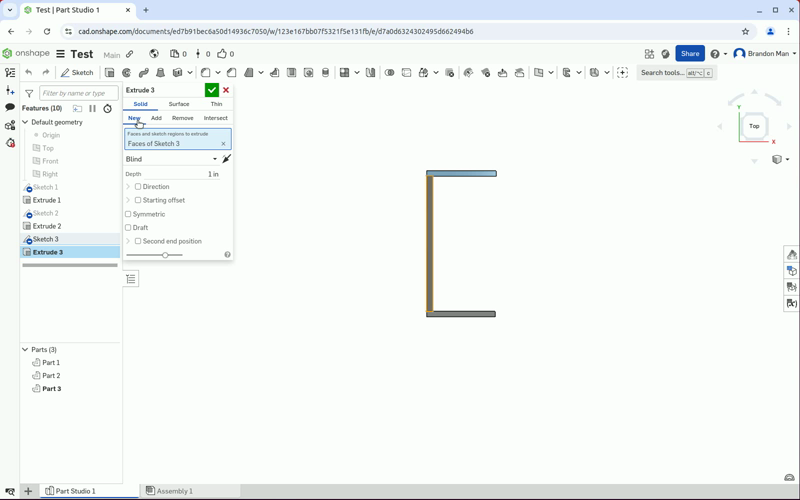
click(137, 120)
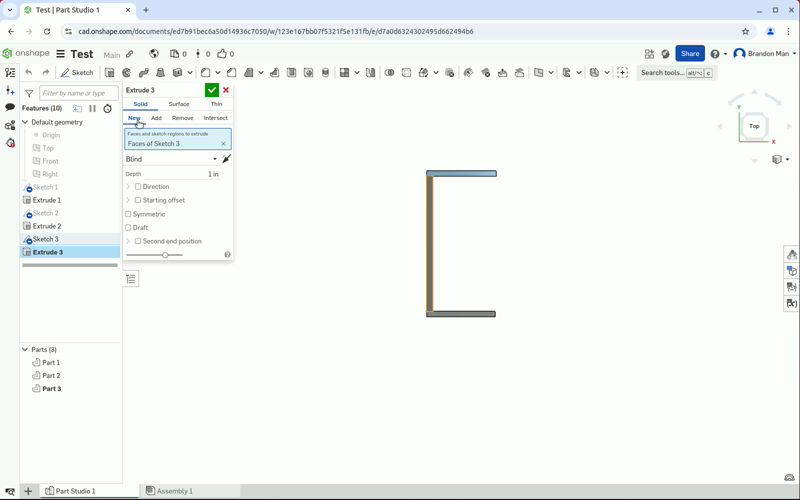
key(tab, 4)
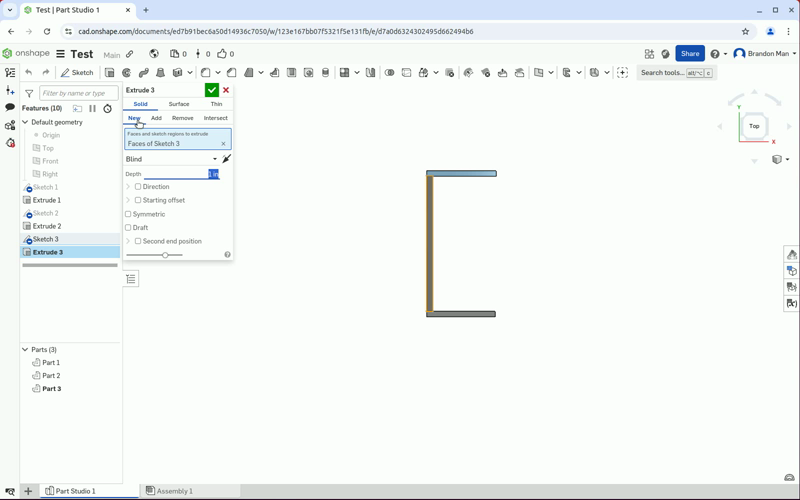
text(1.204)
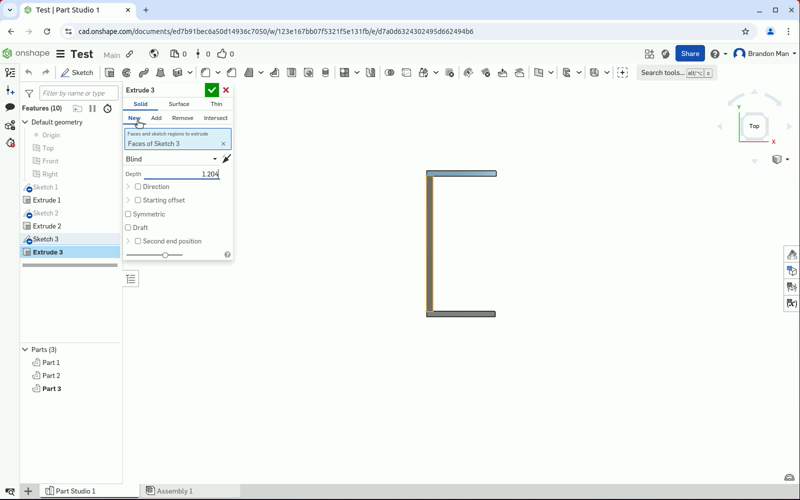
key(enter)
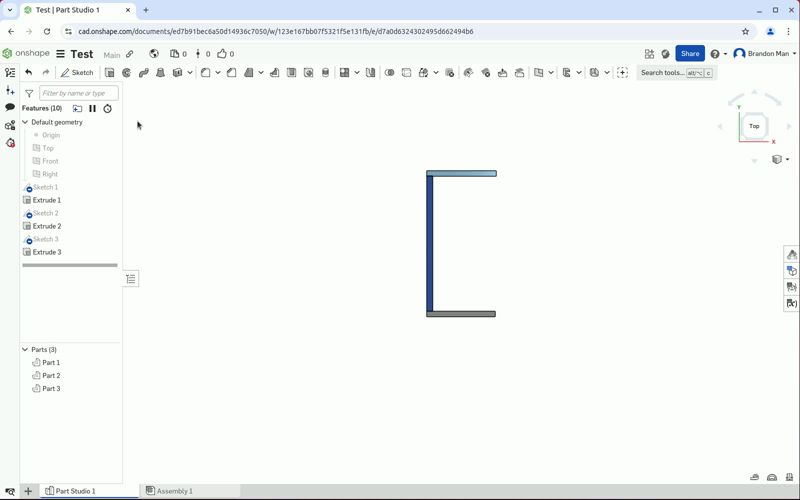
key(shift+h)
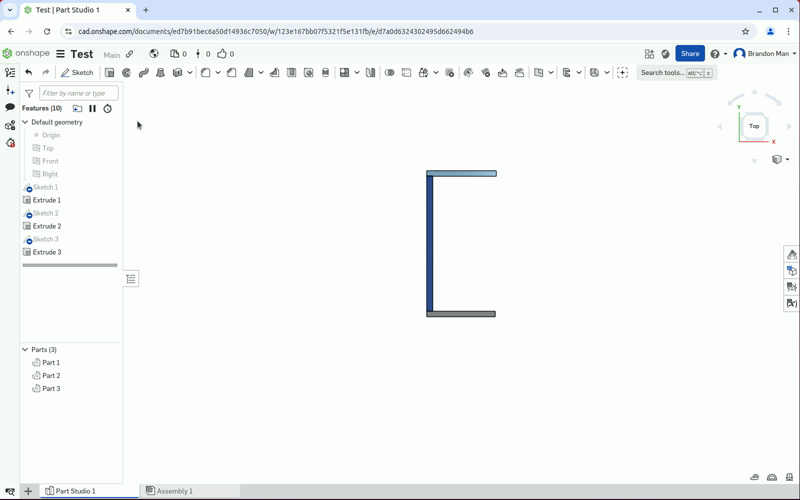
key(shift+h)
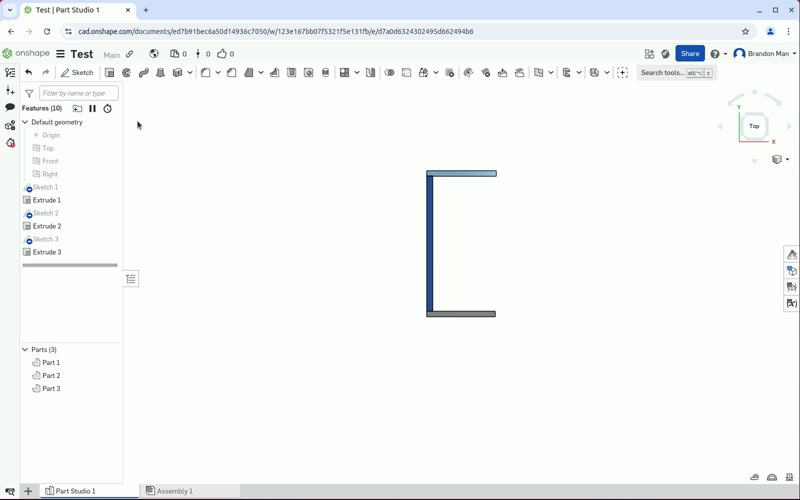
mouse_move(73, 189)
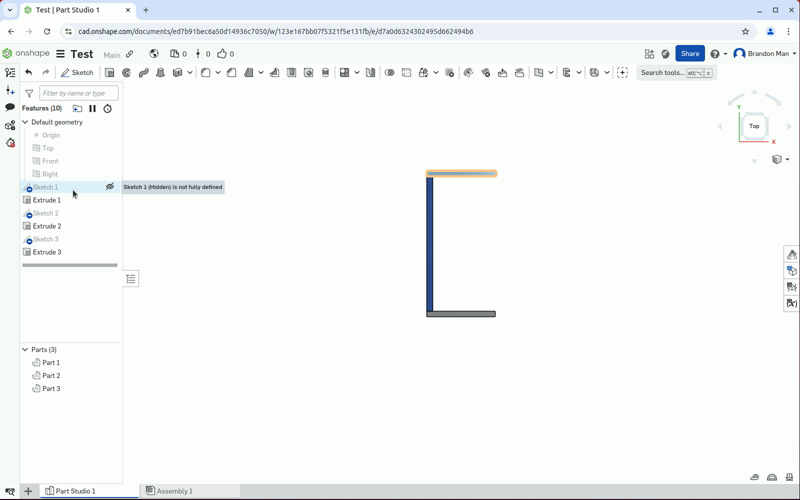
click(73, 189)
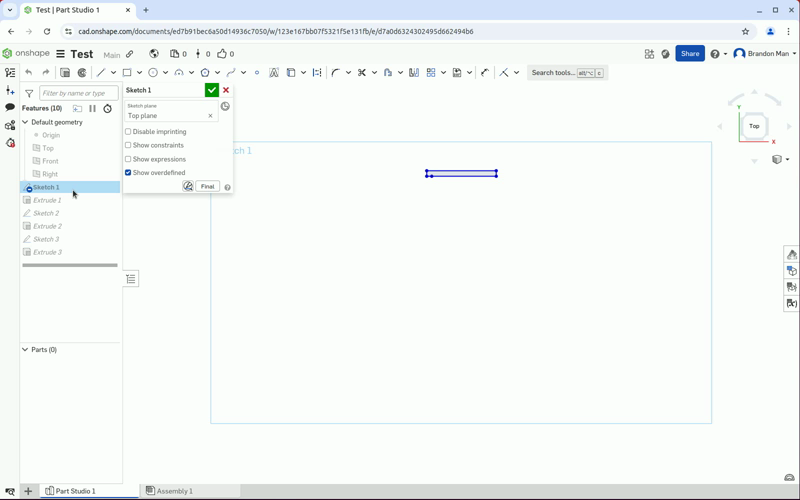
mouse_move(229, 92)
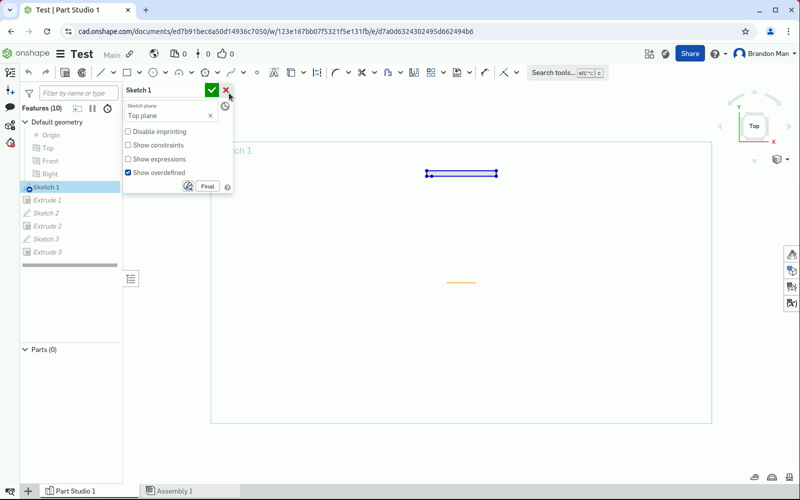
click(229, 92)
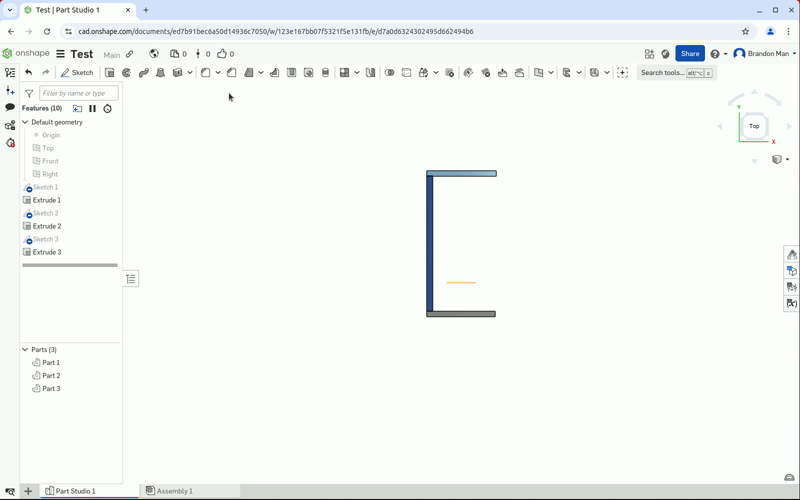
mouse_move(73, 352)
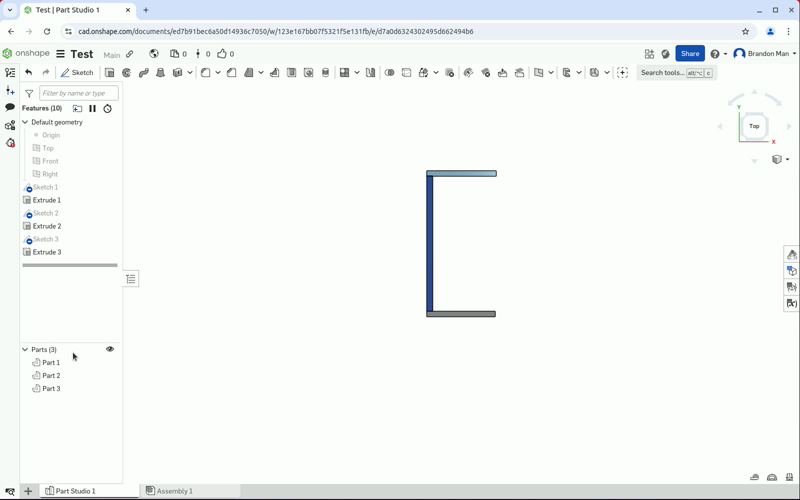
key(y)
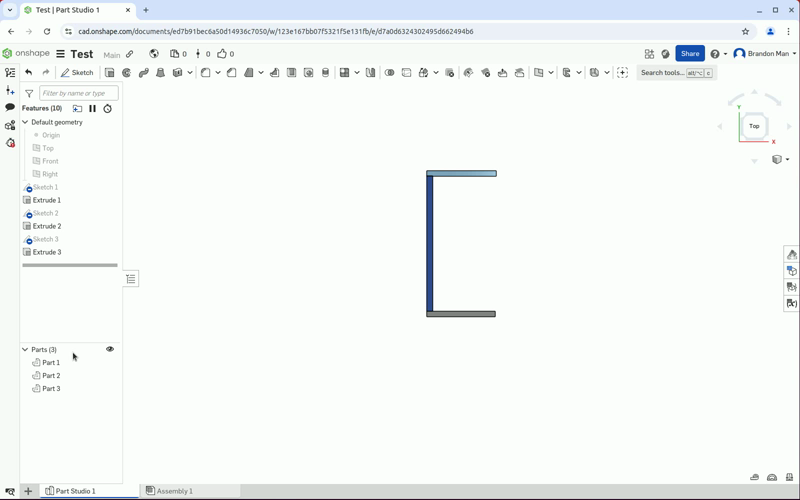
key(shift+p)
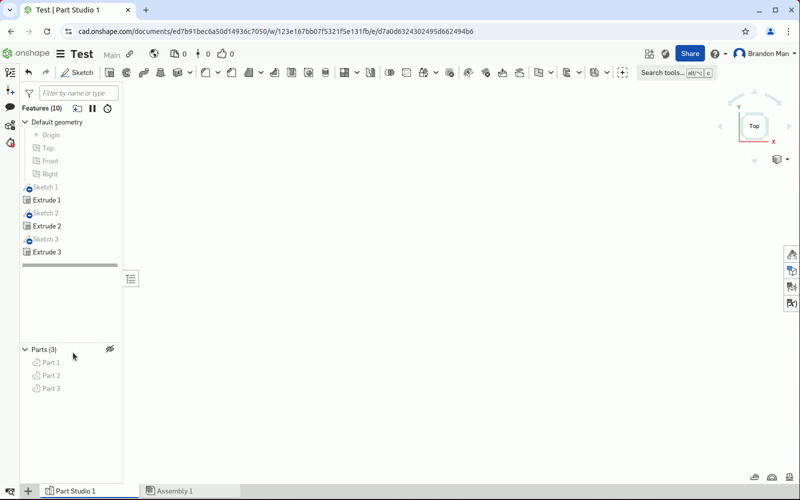
key(space)
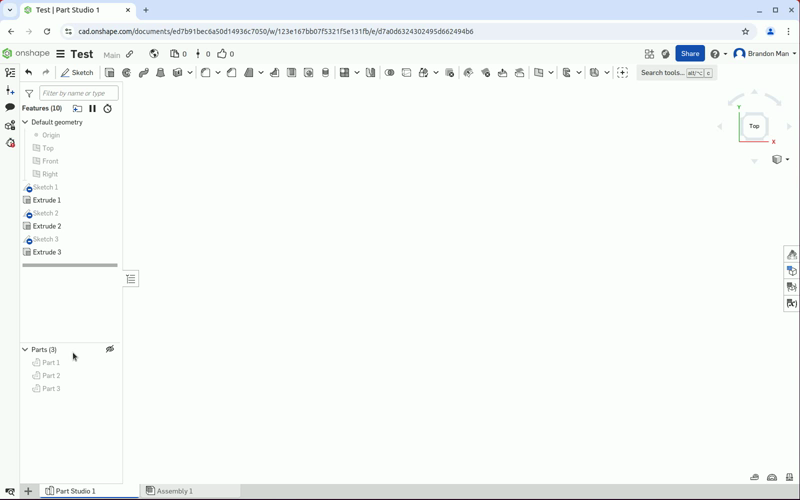
key_down(shift)
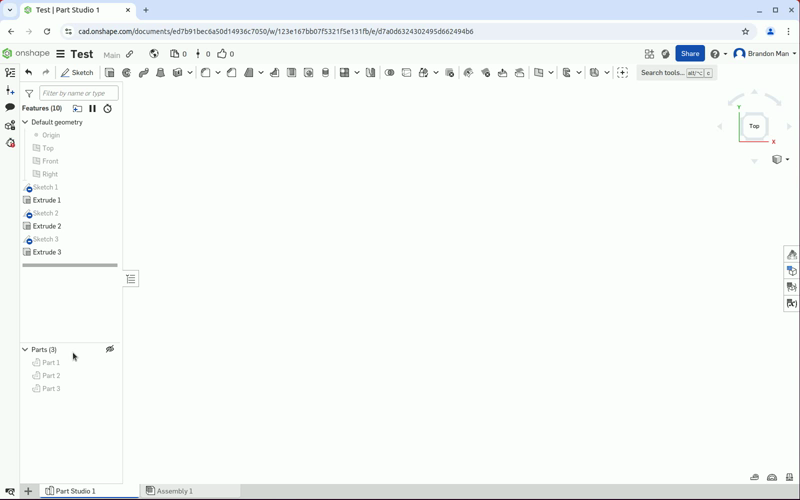
key(up)
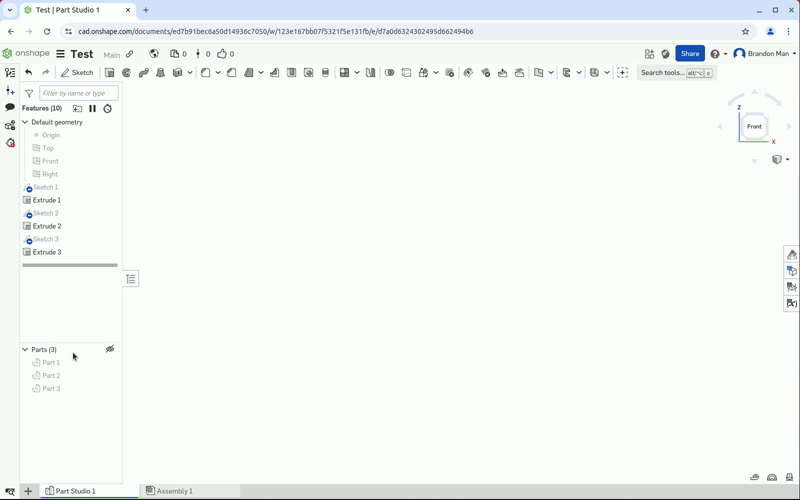
key_up(shift)
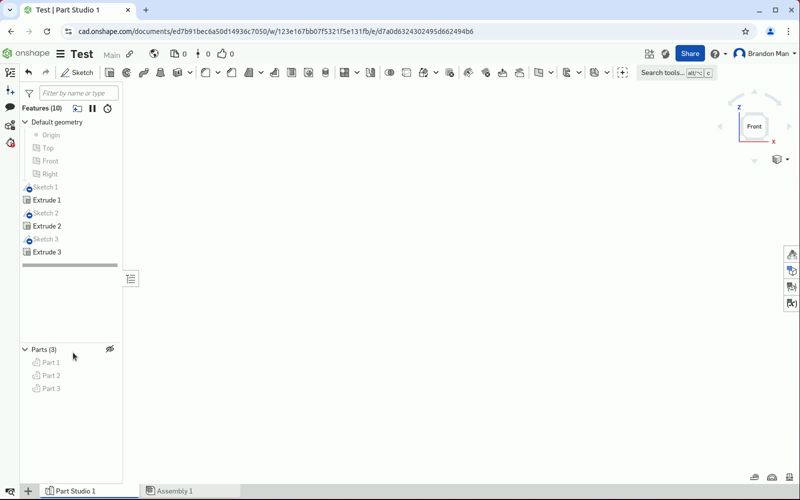
key(space)
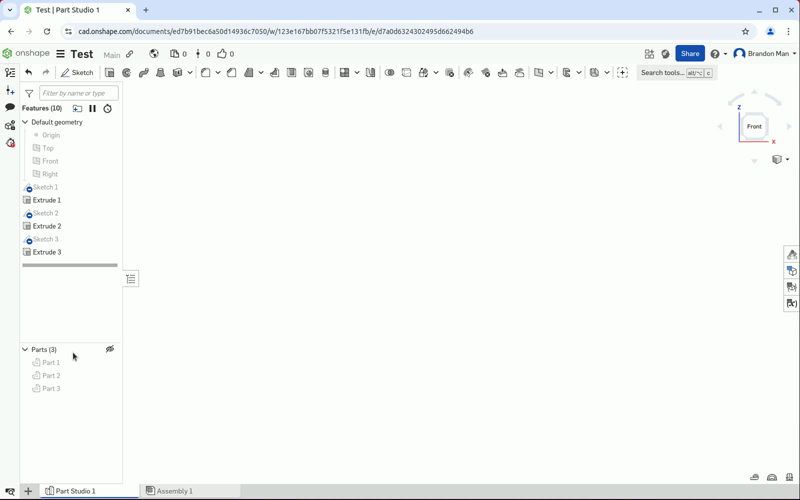
key_down(shift)
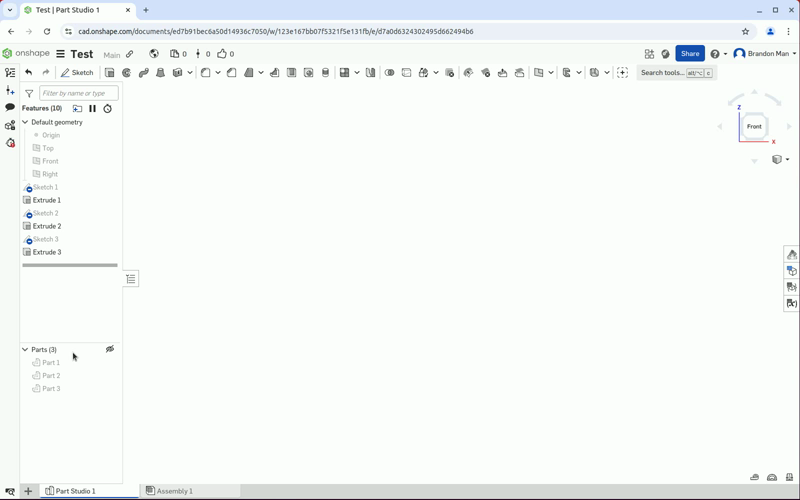
key(left)
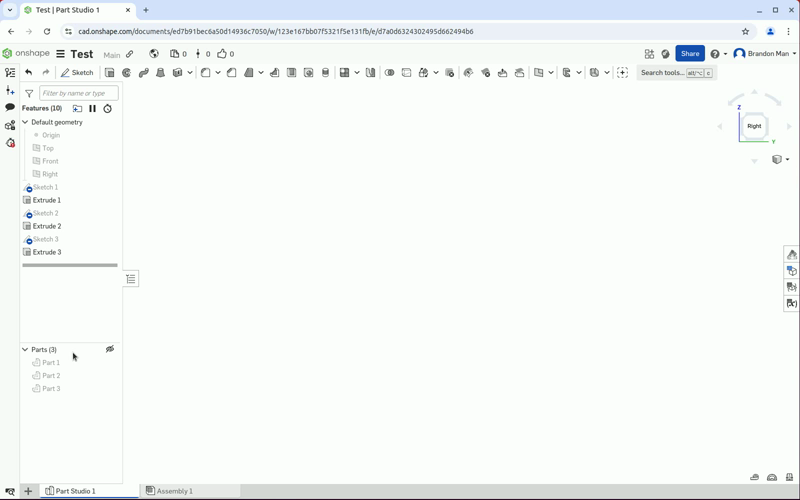
key_up(shift)
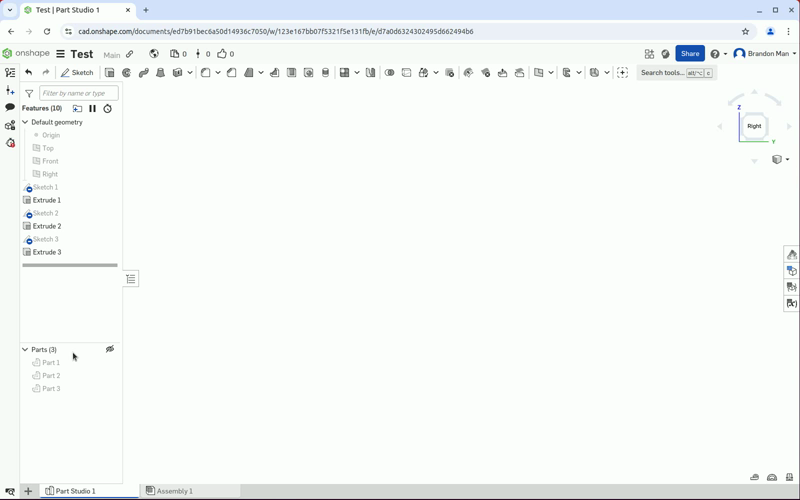
mouse_move(73, 352)
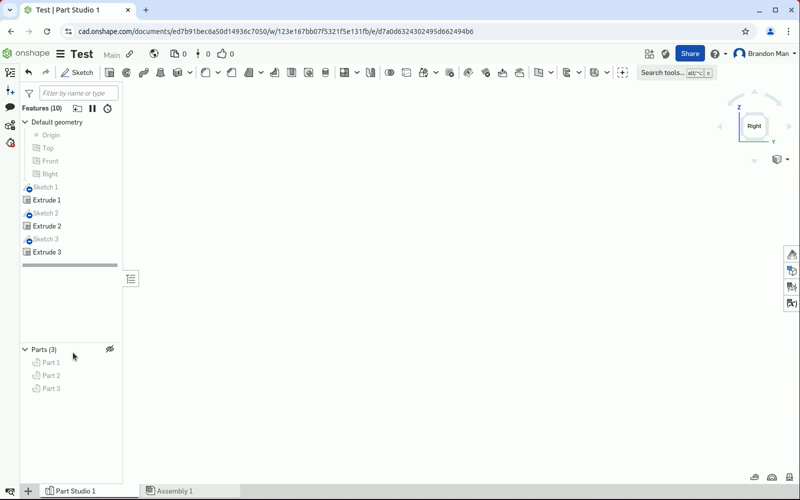
key(shift+y)
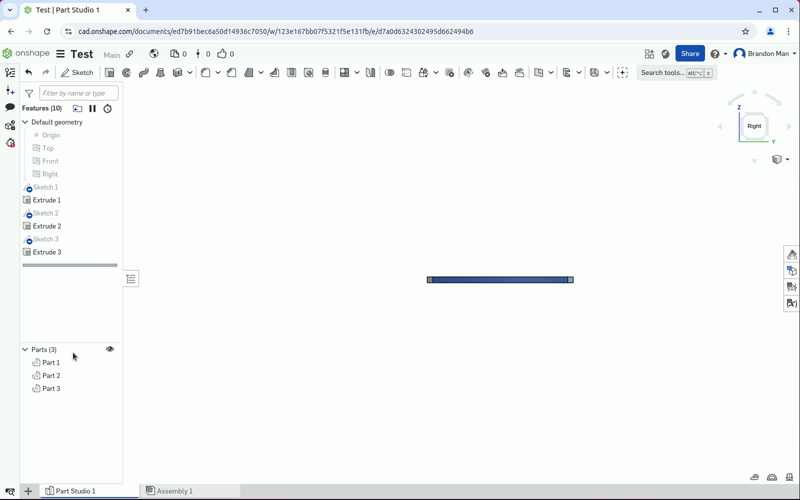
mouse_move(541, 75)
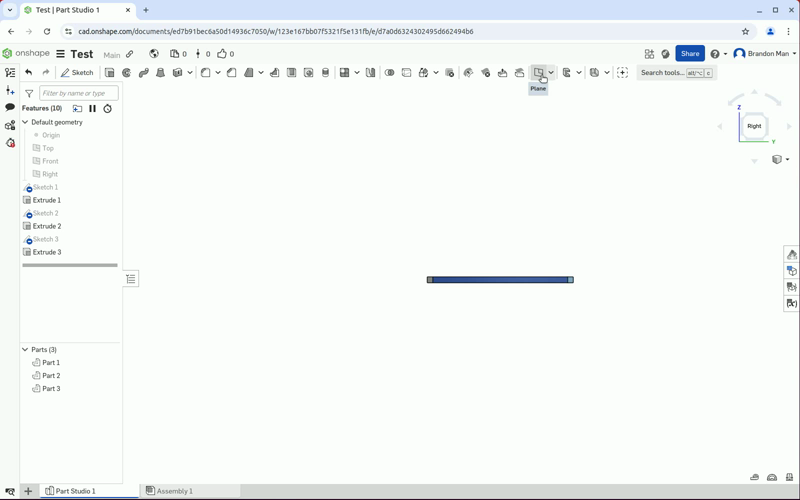
click(541, 75)
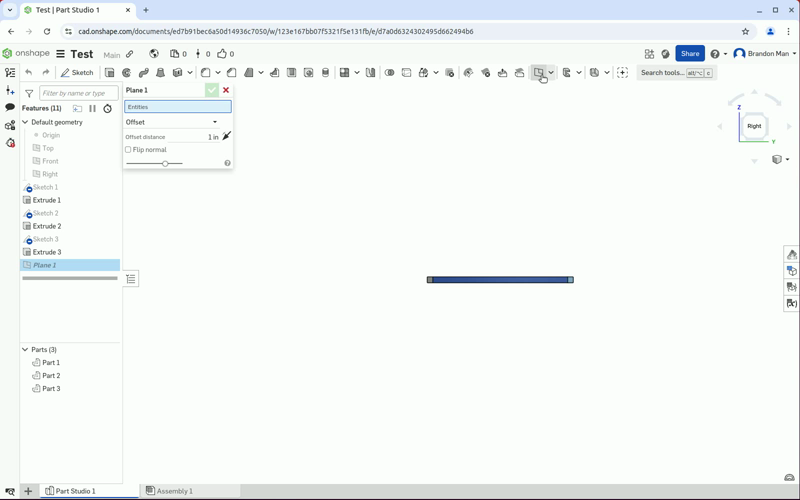
mouse_move(73, 176)
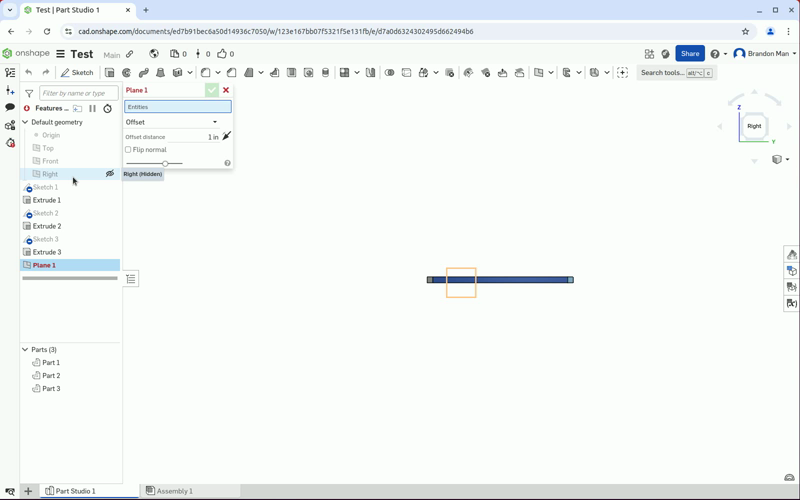
click(73, 176)
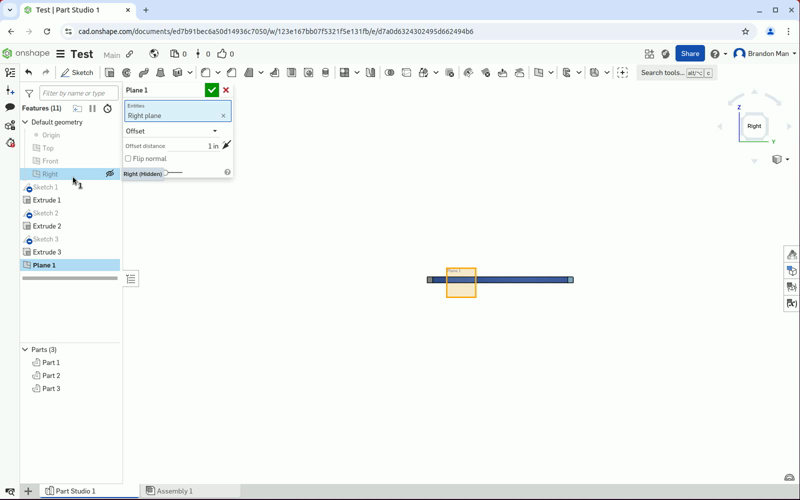
key(tab, 2)
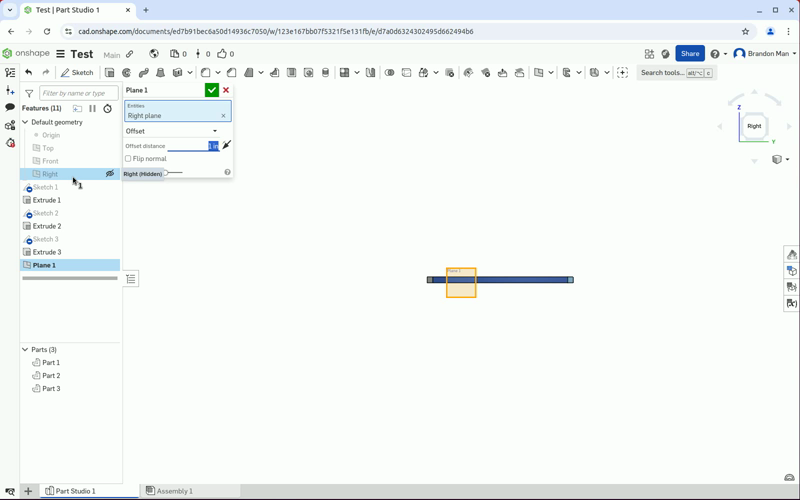
text(6.994)
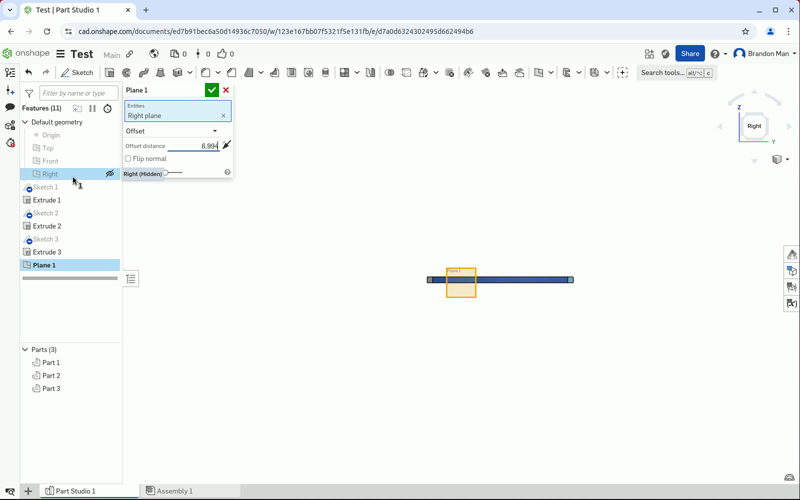
key(enter, 2)
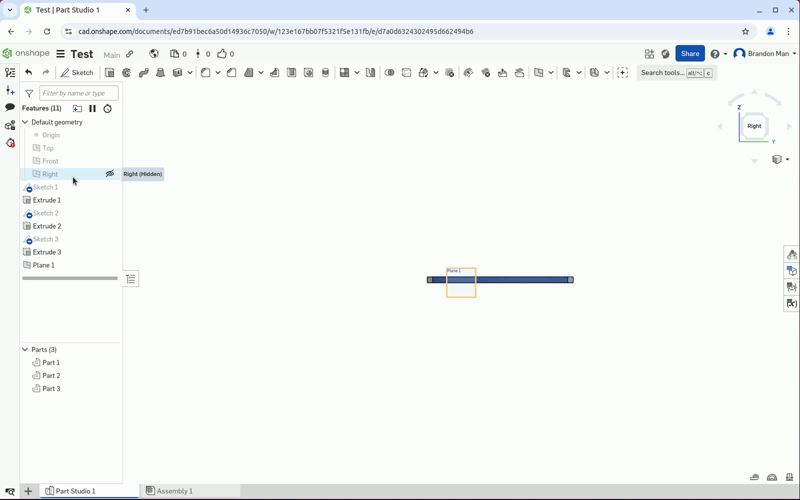
key(shift+s)
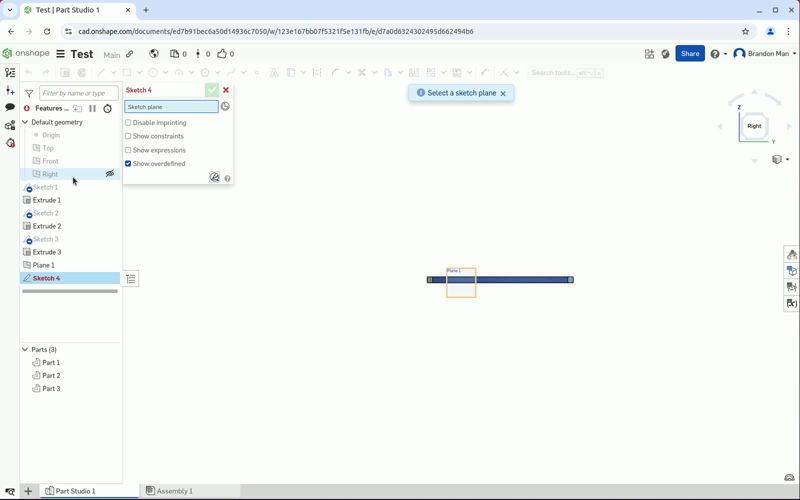
mouse_move(73, 267)
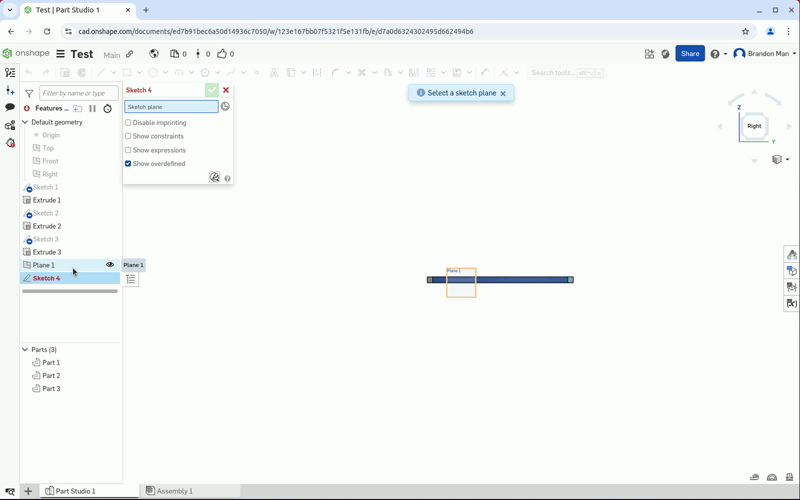
click(73, 267)
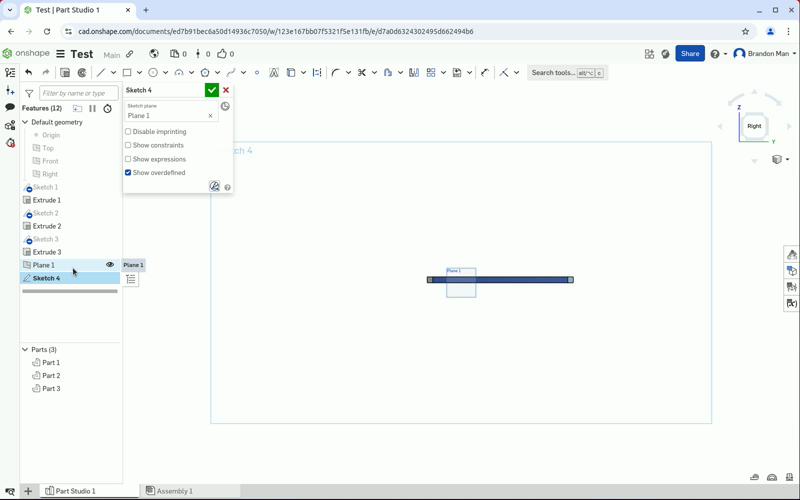
mouse_move(73, 352)
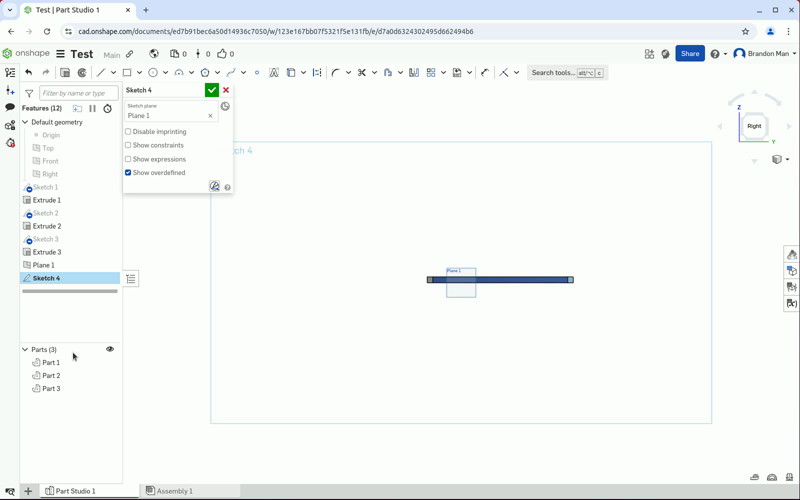
key(y)
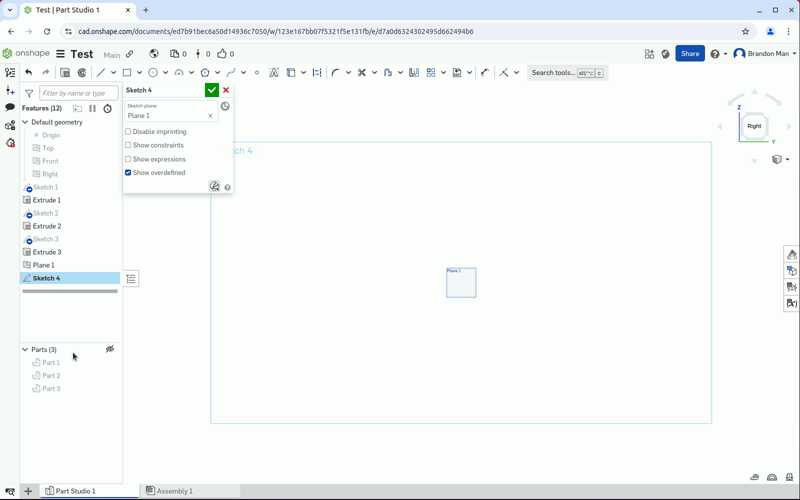
key(c)
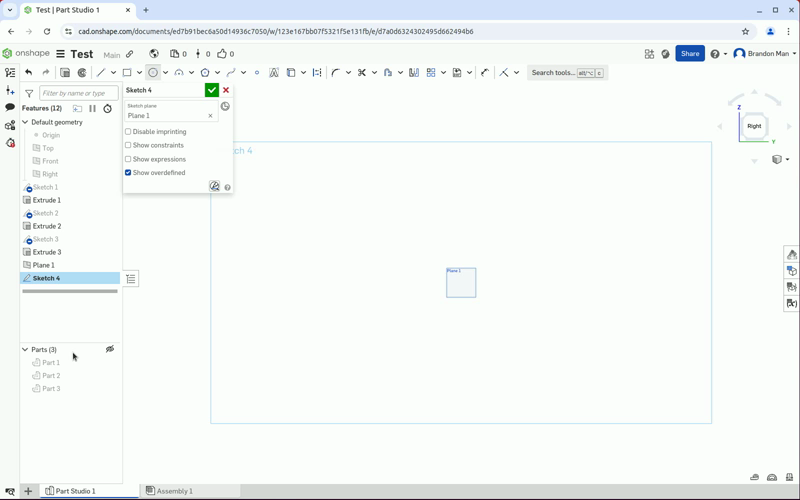
key_down(shift)
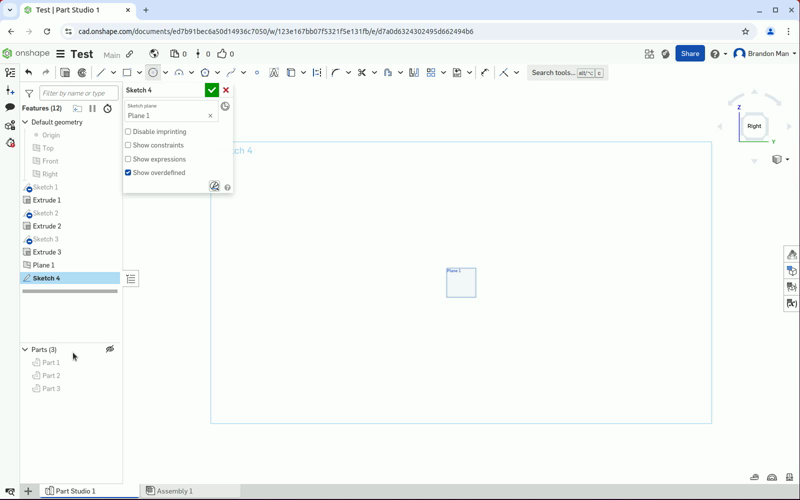
mouse_move(458, 281)
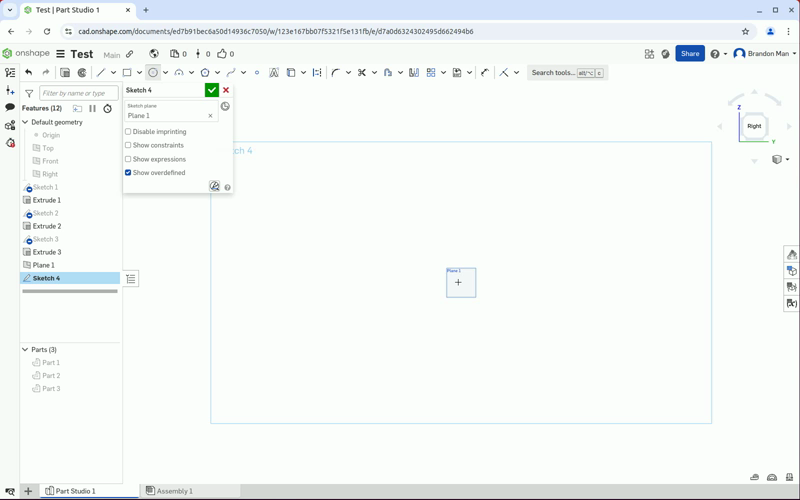
click(458, 281)
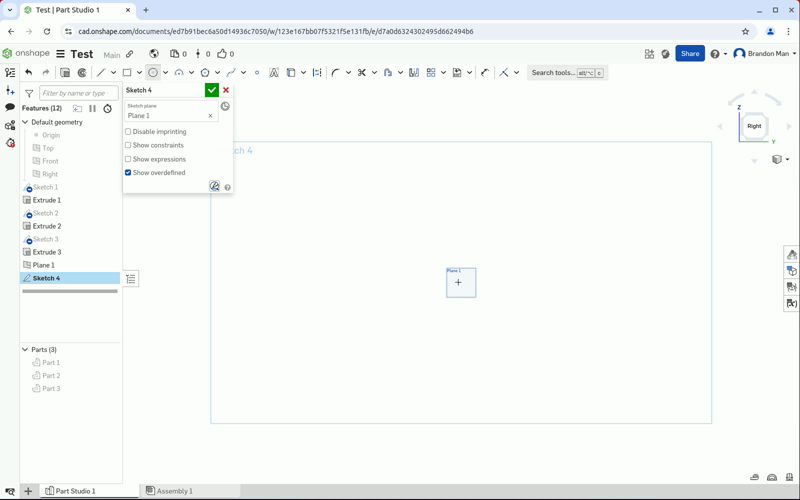
key_up(shift)
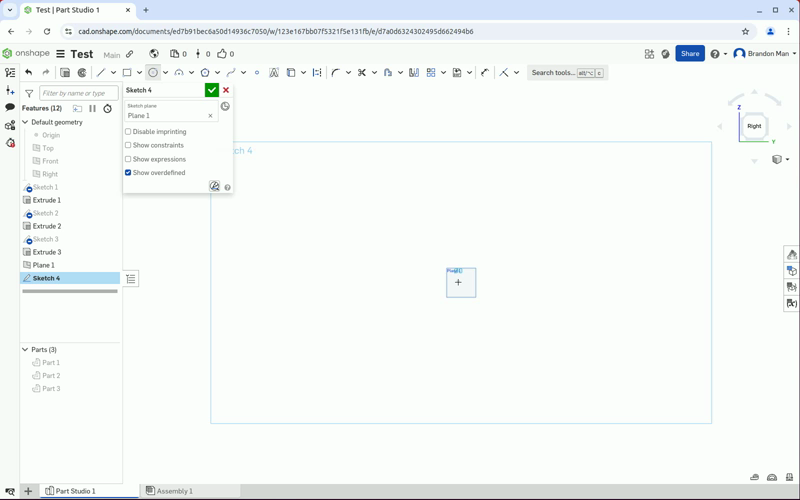
mouse_move(459, 281)
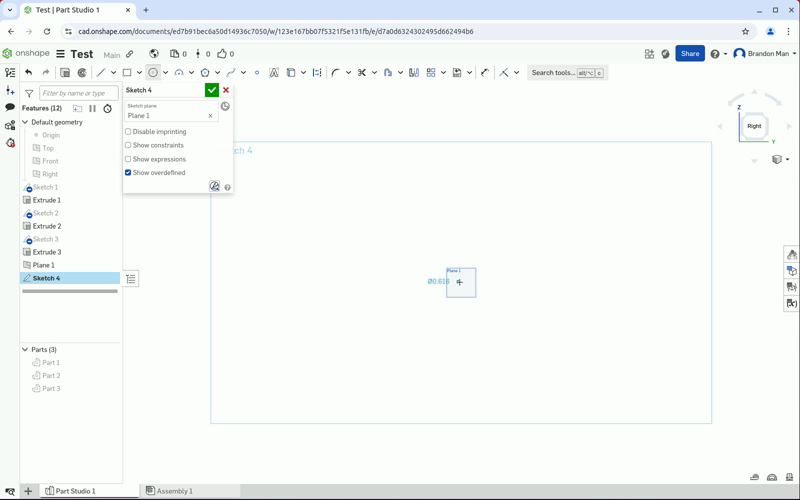
scroll(6)
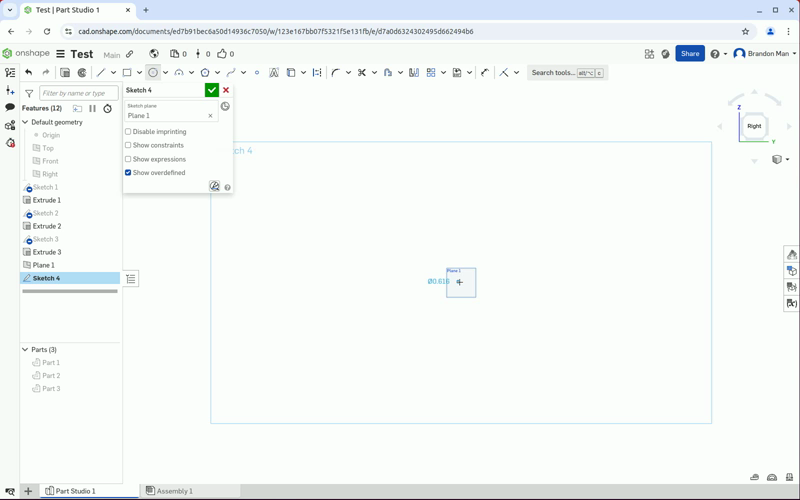
scroll(6)
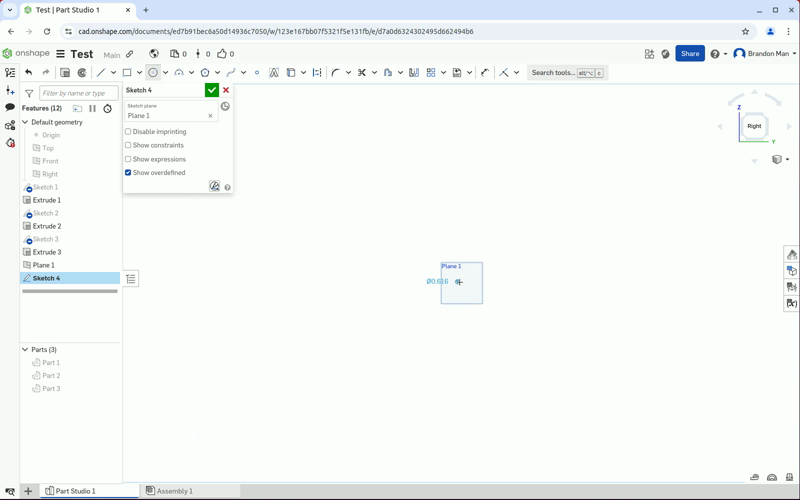
scroll(6)
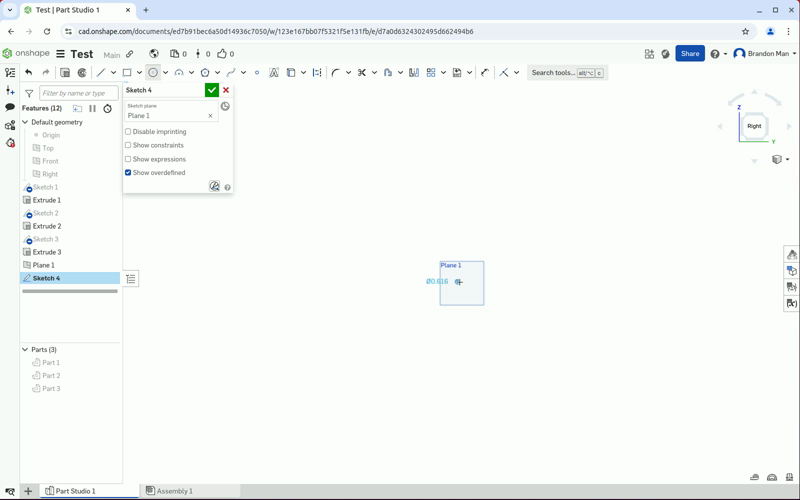
scroll(6)
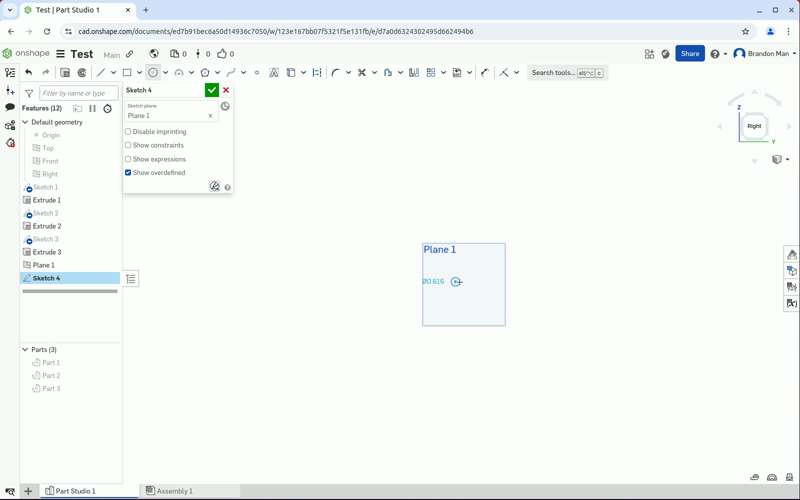
scroll(6)
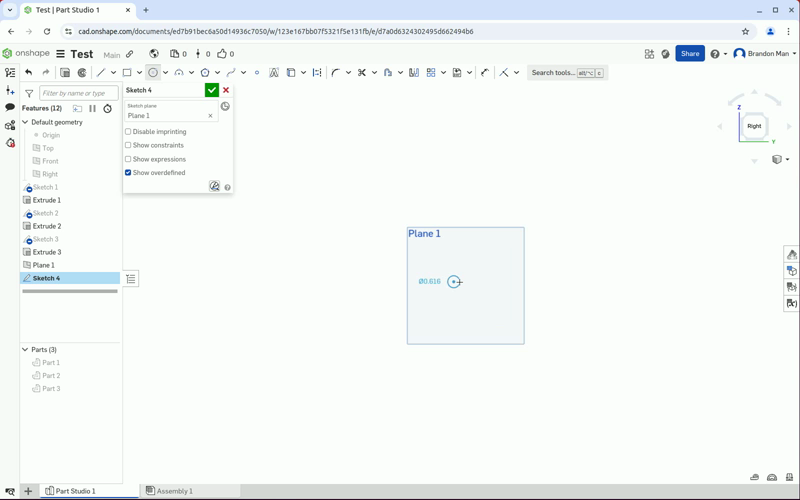
scroll(6)
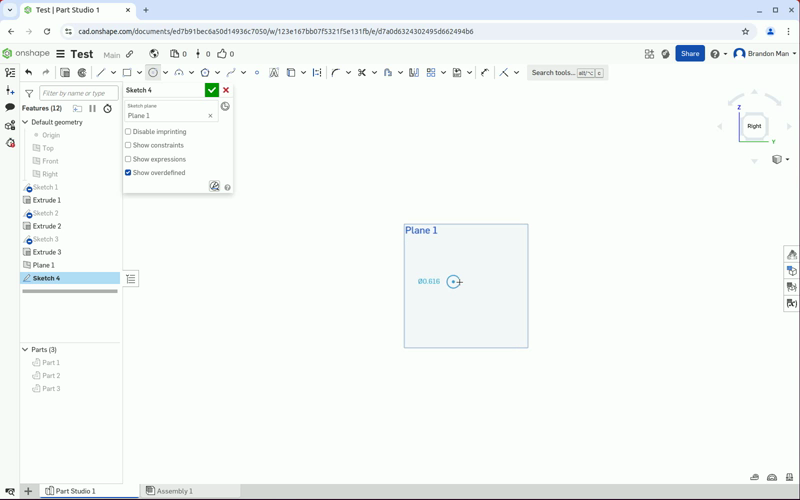
scroll(6)
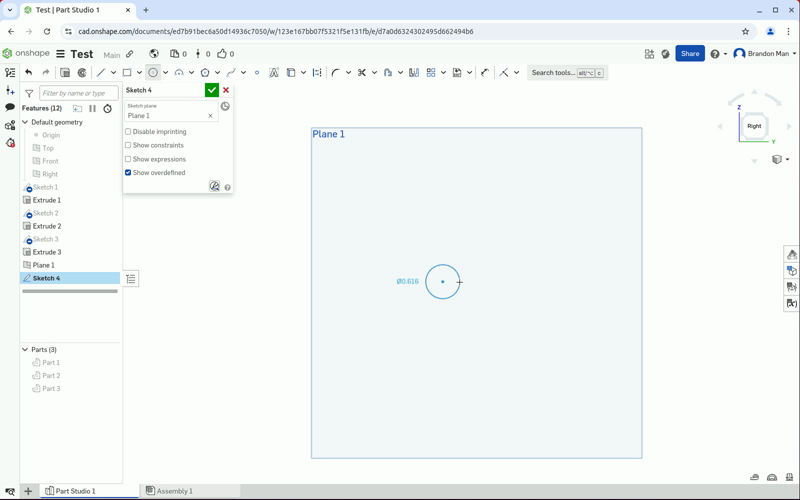
click(459, 281)
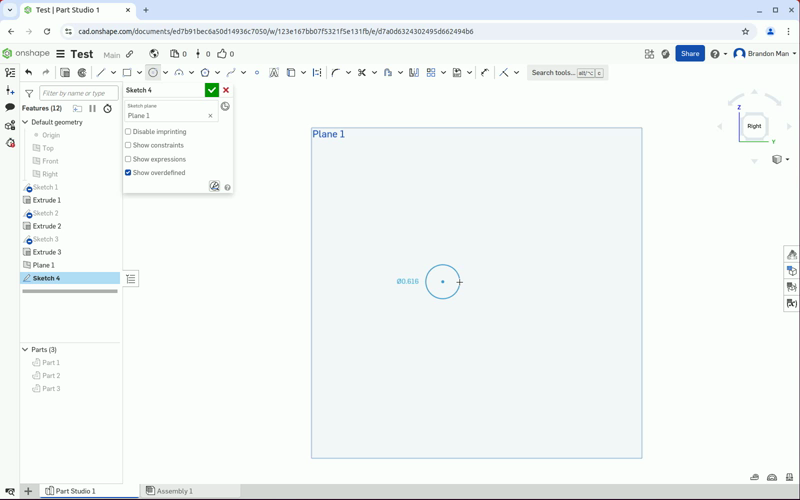
scroll(-6)
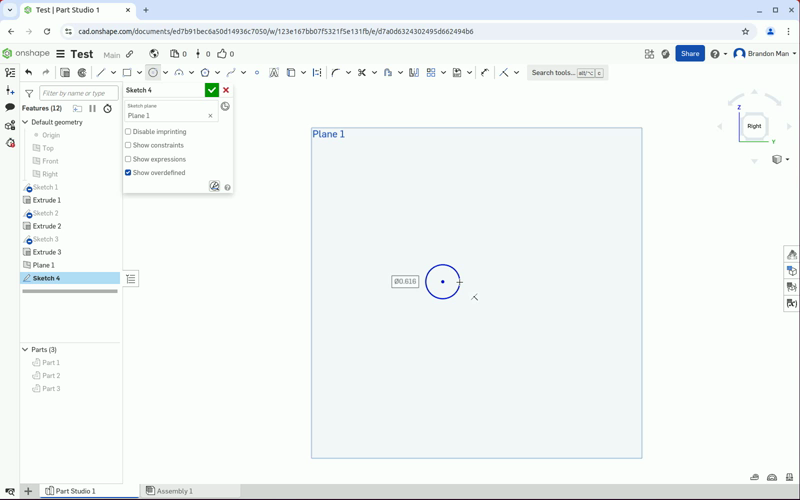
scroll(-6)
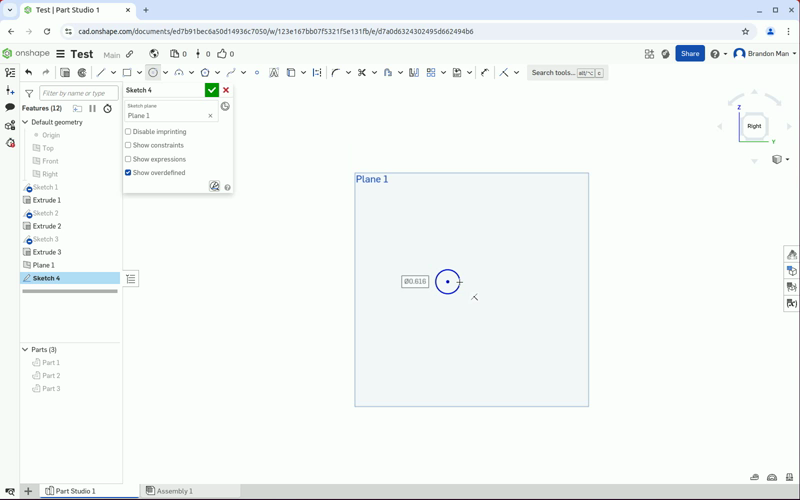
scroll(-6)
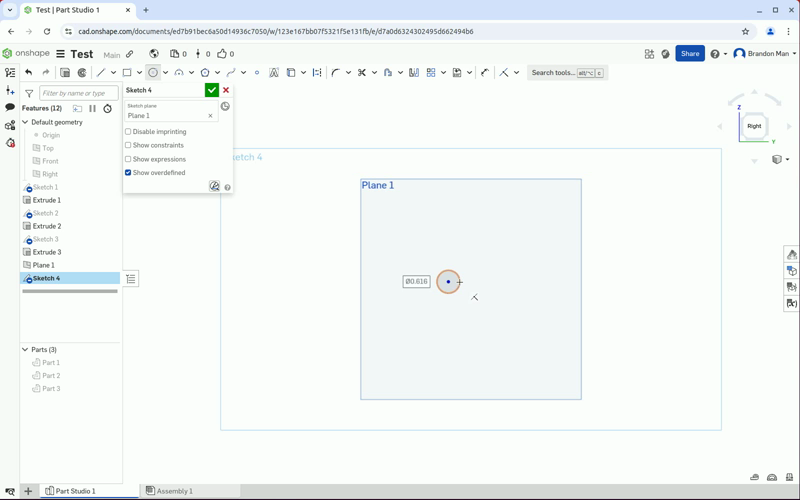
scroll(-6)
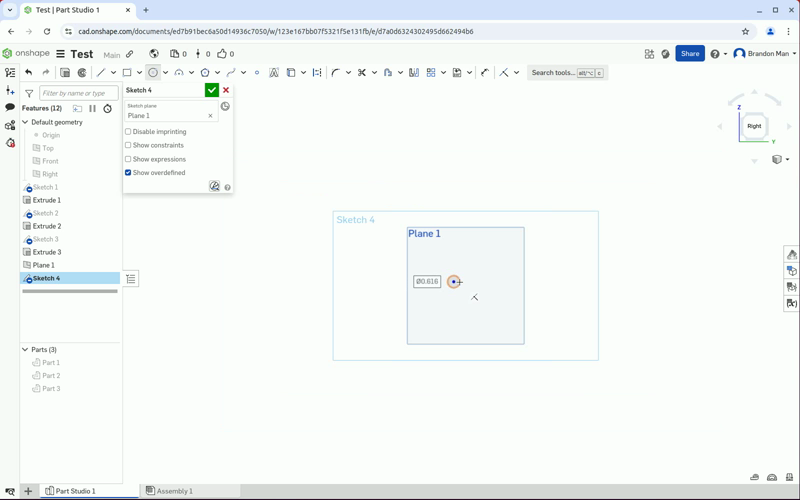
scroll(-6)
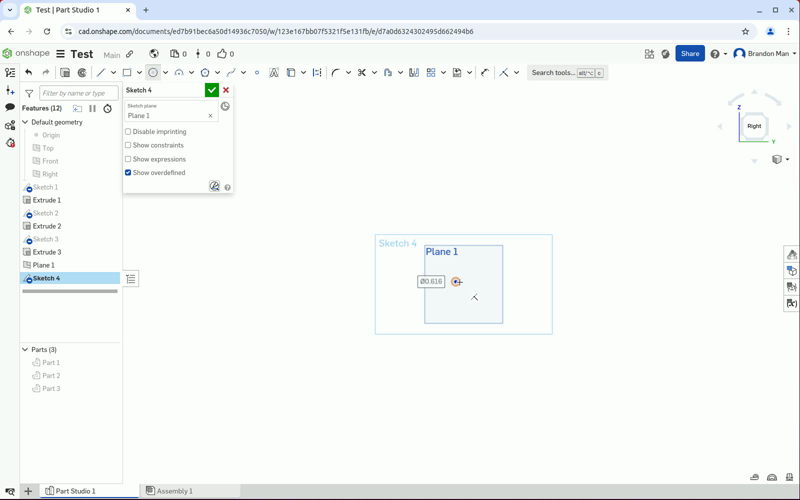
scroll(-6)
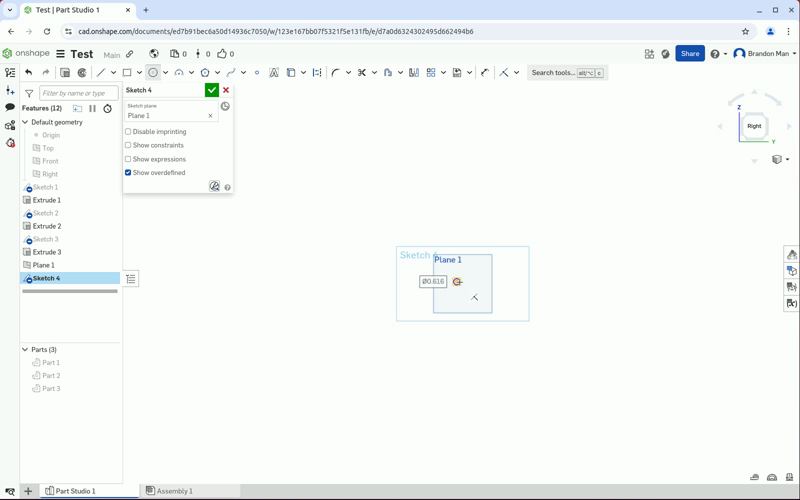
scroll(-6)
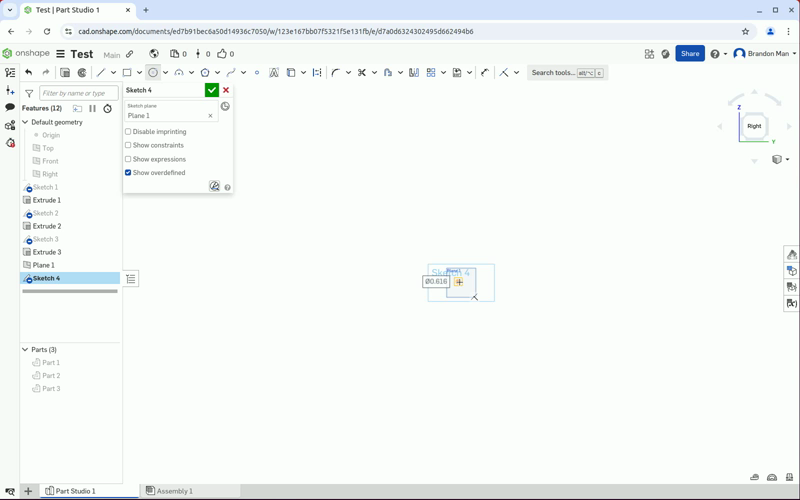
key(esc)
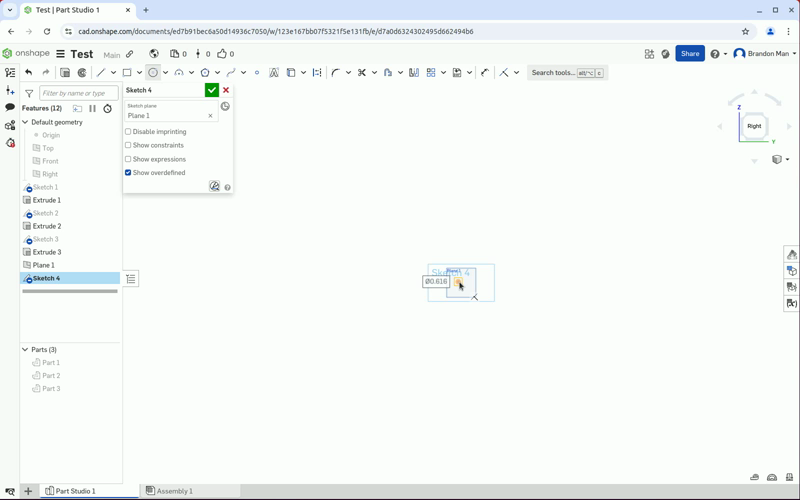
mouse_move(458, 281)
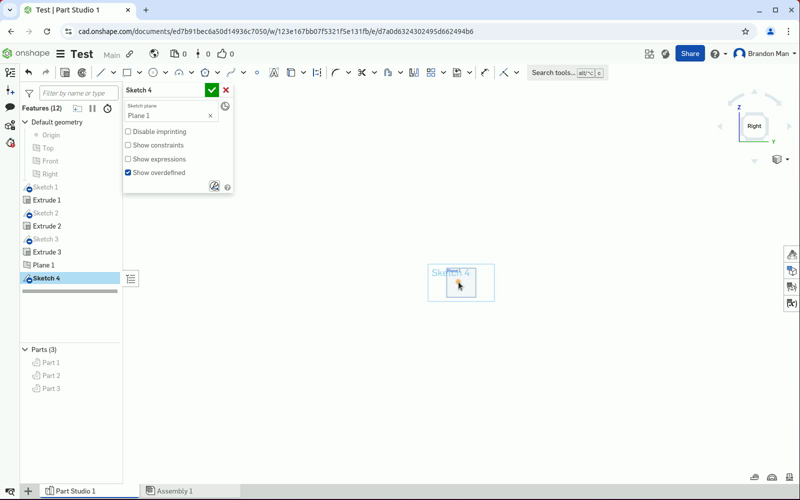
scroll(6)
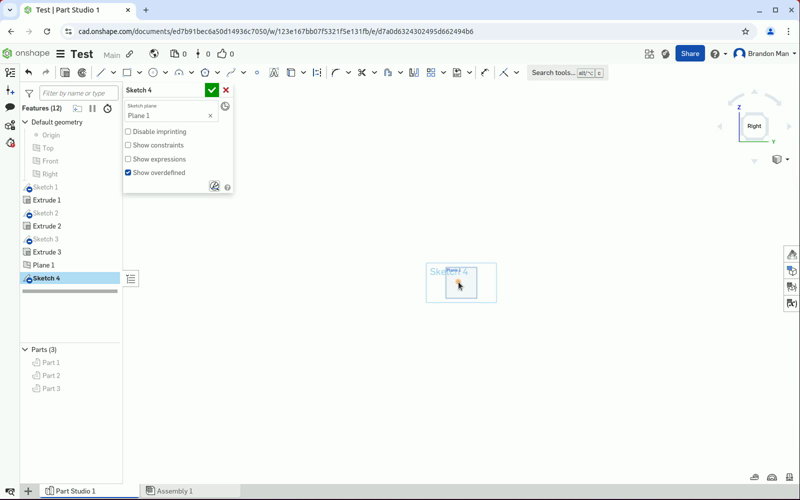
scroll(6)
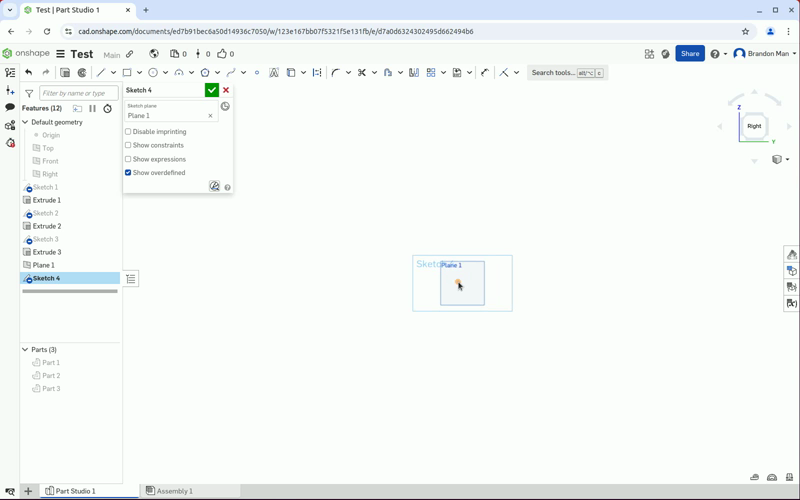
scroll(6)
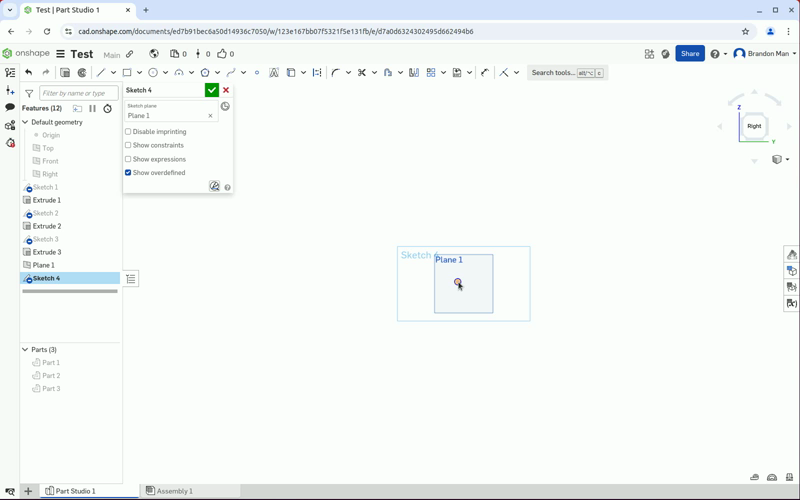
scroll(6)
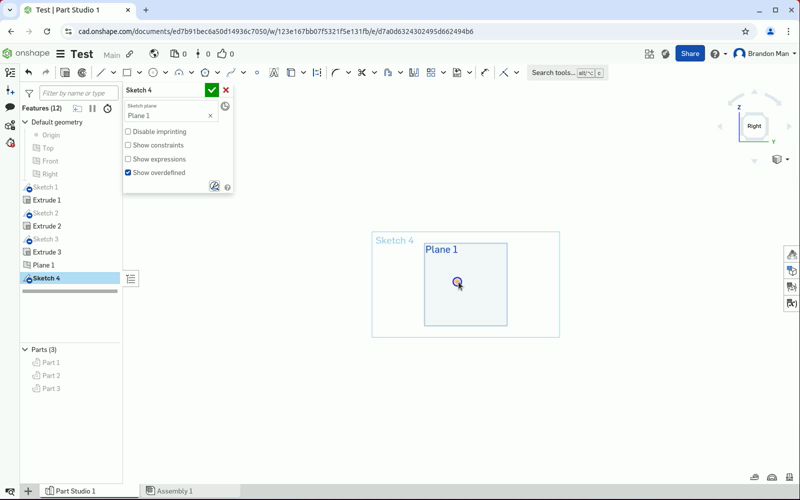
scroll(6)
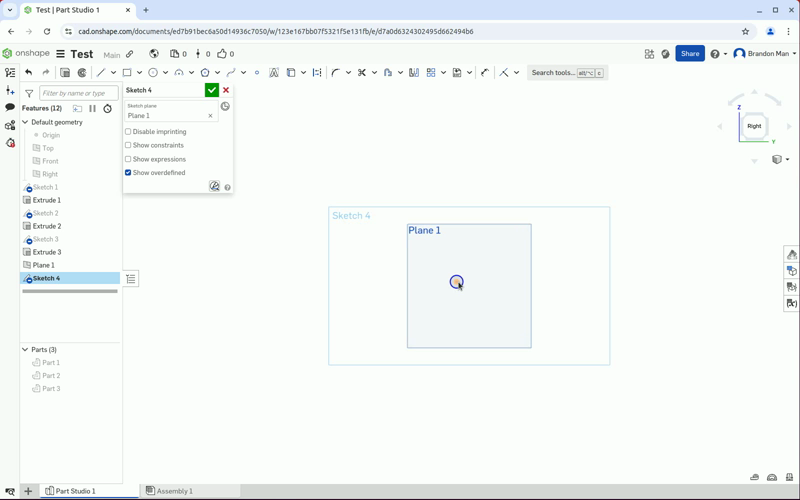
scroll(6)
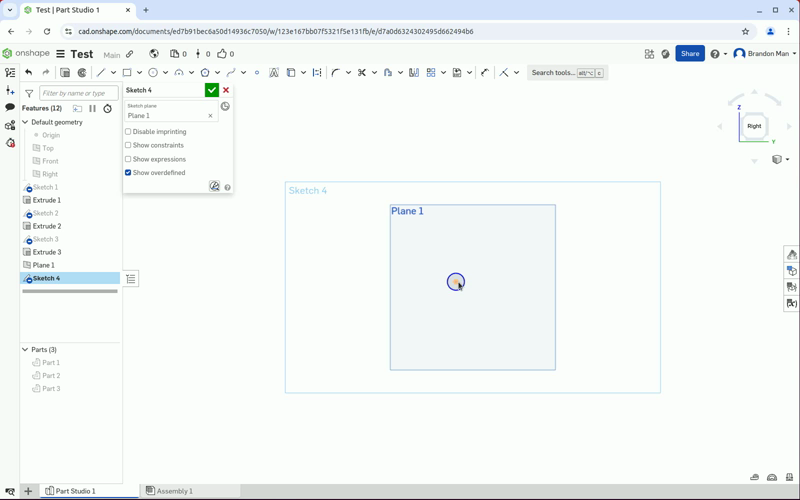
scroll(6)
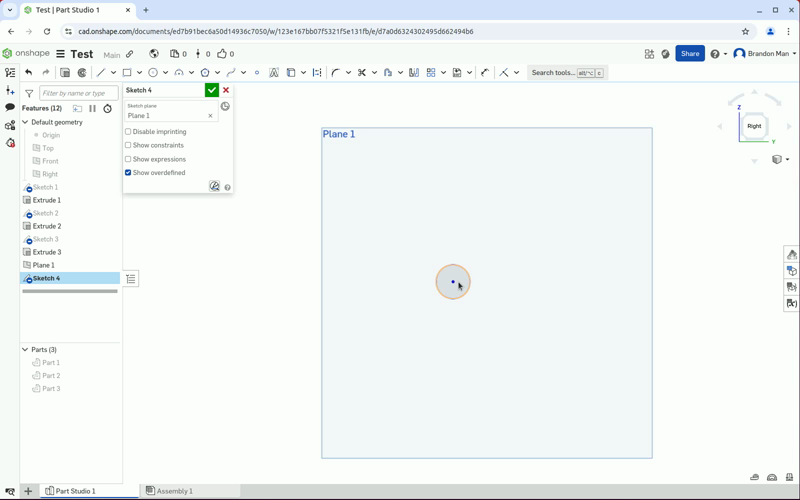
click(458, 281)
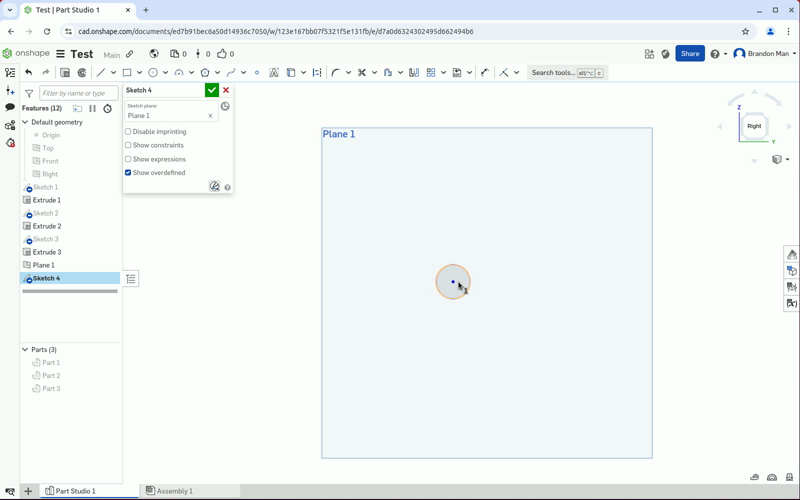
scroll(-6)
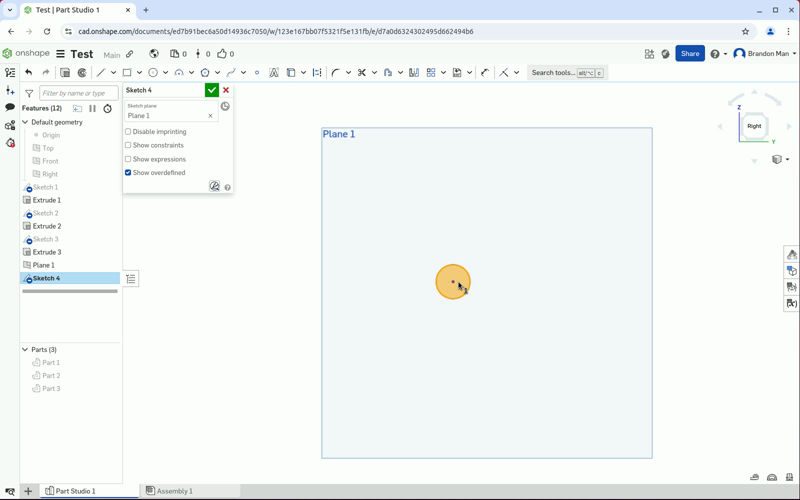
scroll(-6)
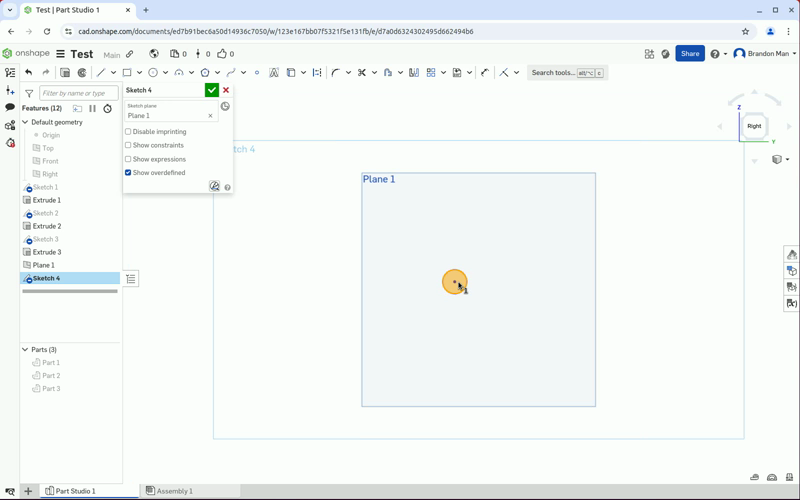
scroll(-6)
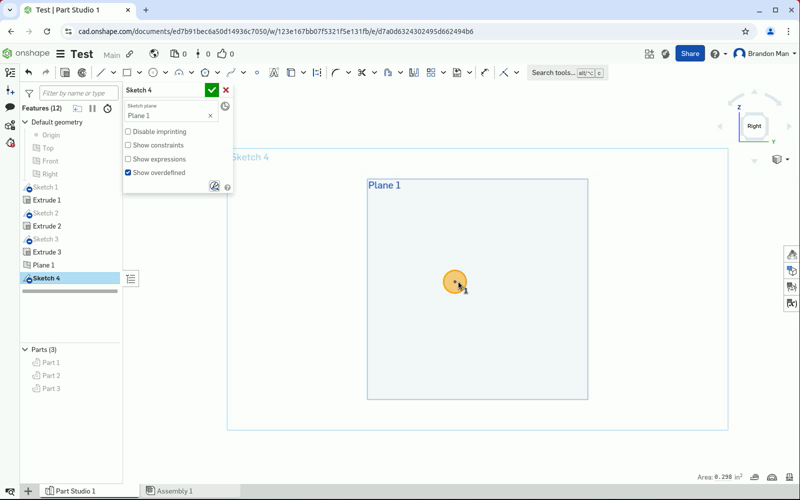
scroll(-6)
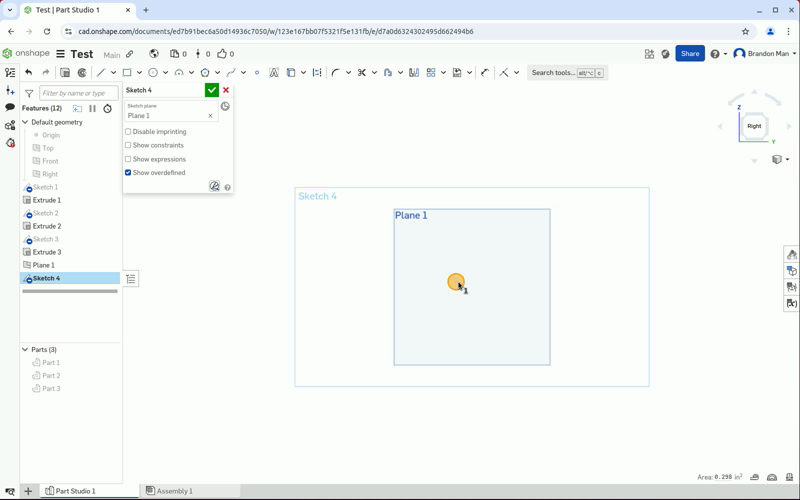
scroll(-6)
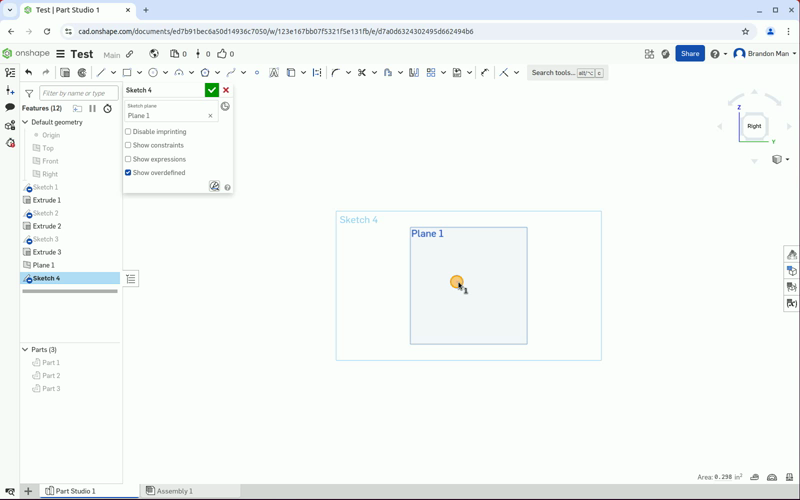
scroll(-6)
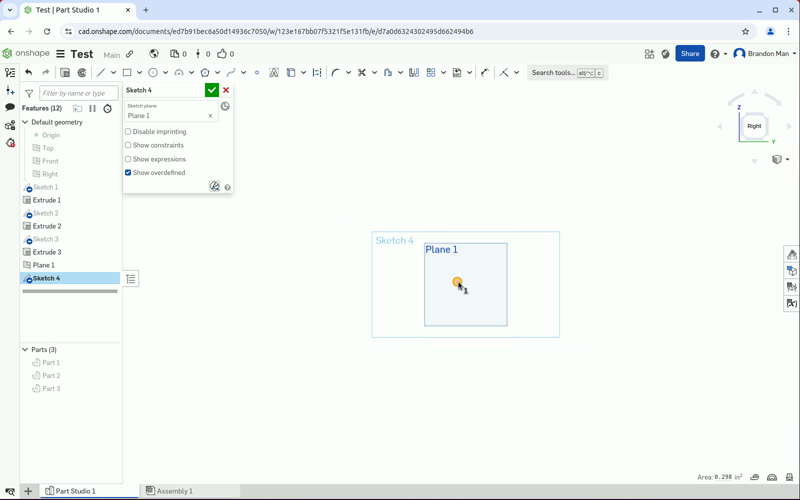
scroll(-6)
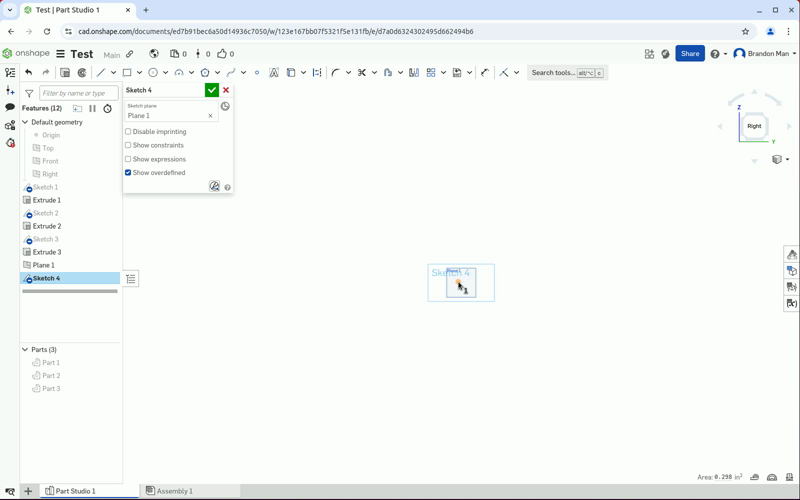
mouse_move(73, 352)
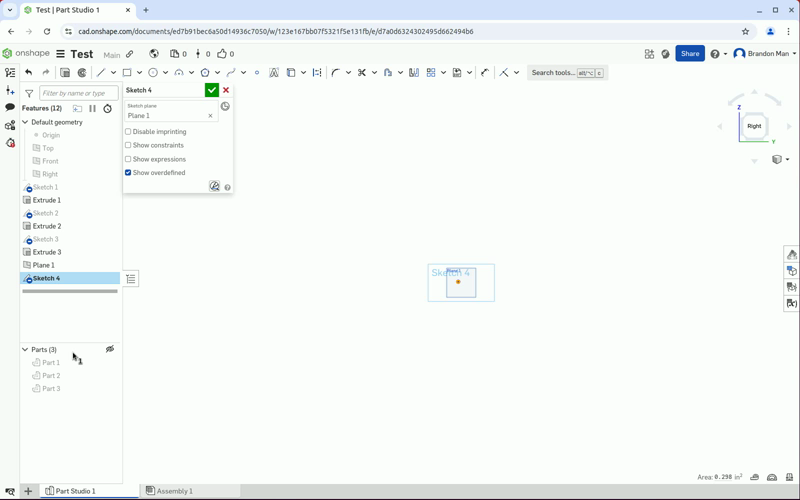
key(shift+y)
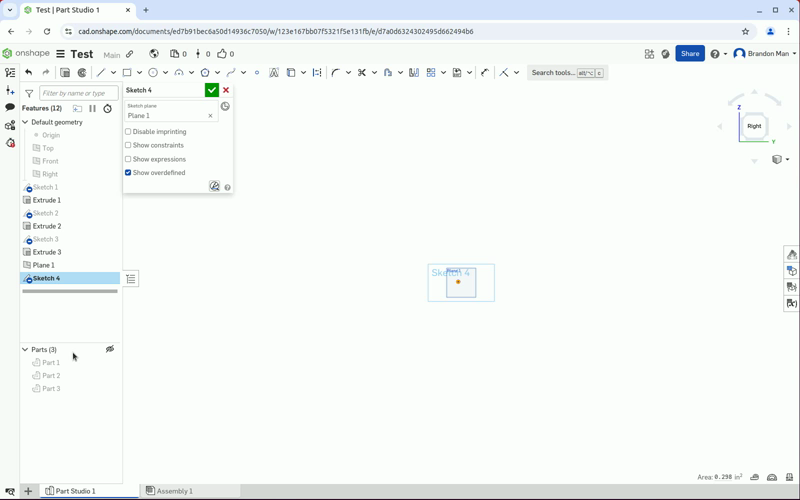
key(shift+e)
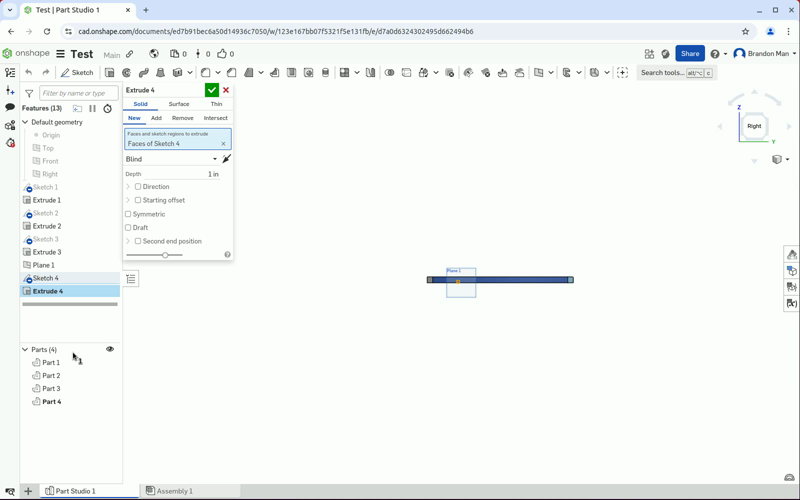
mouse_move(143, 106)
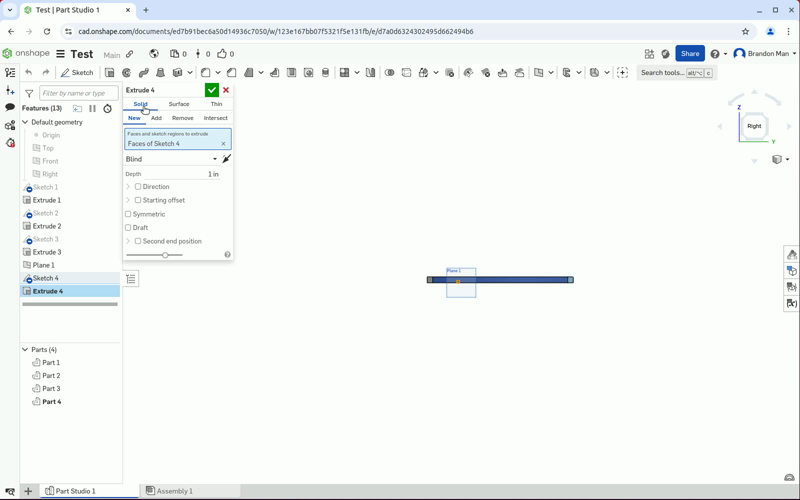
click(143, 106)
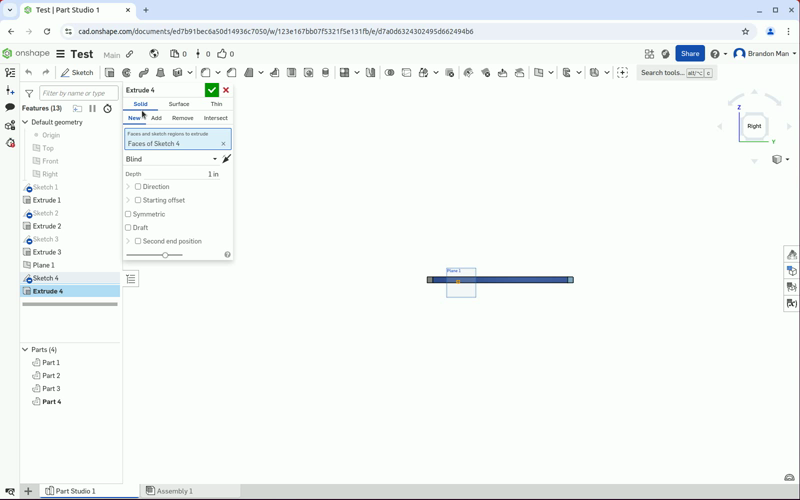
mouse_move(137, 120)
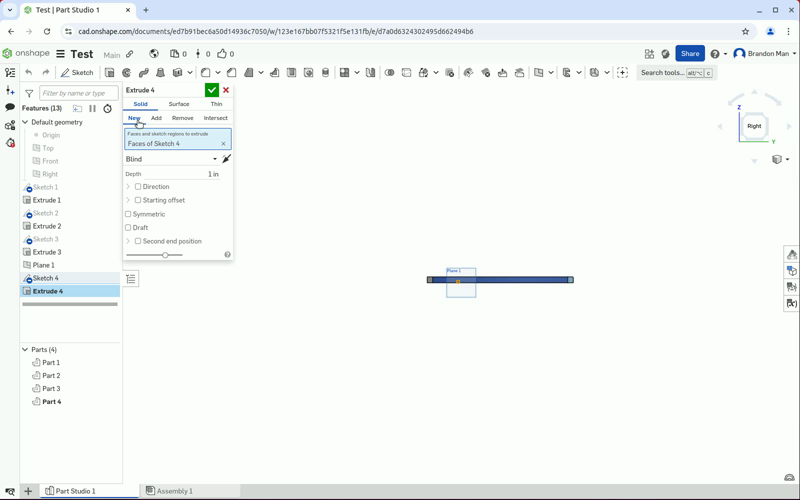
click(137, 120)
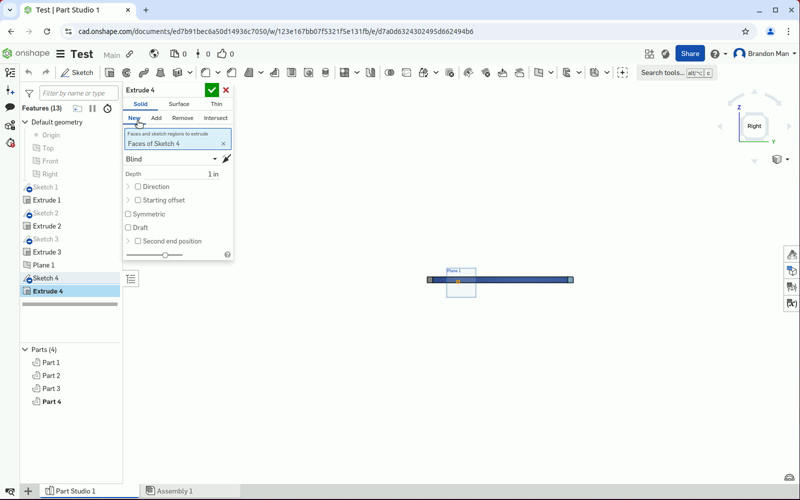
key(tab, 4)
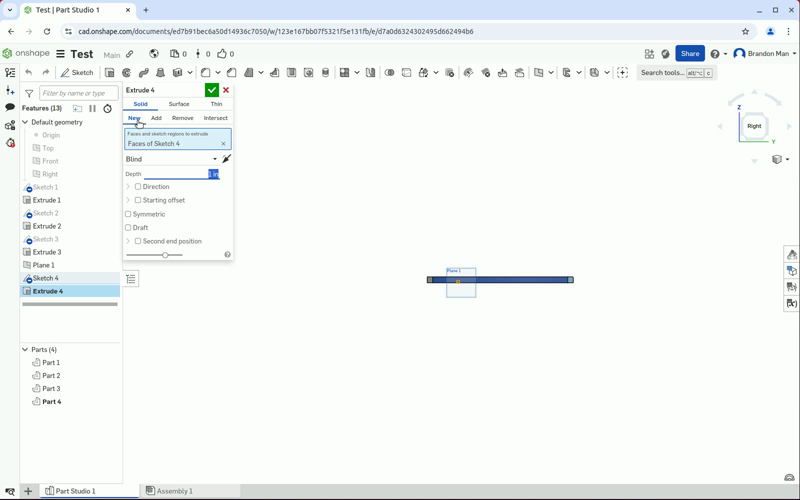
text(0.241)
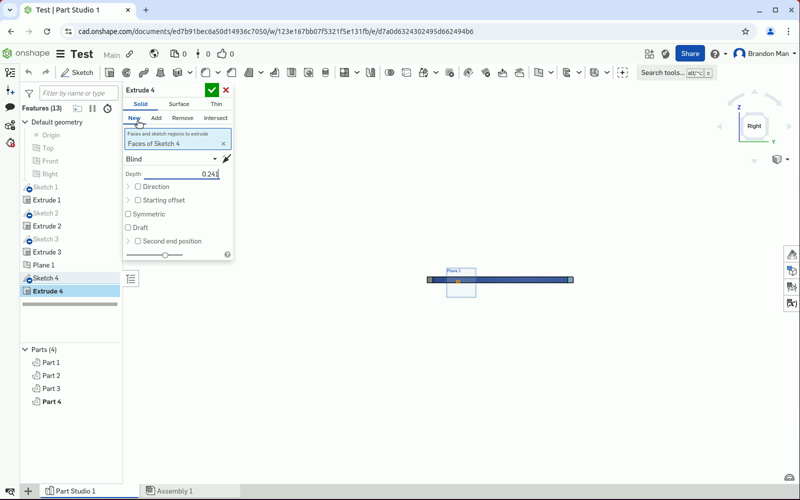
key(enter)
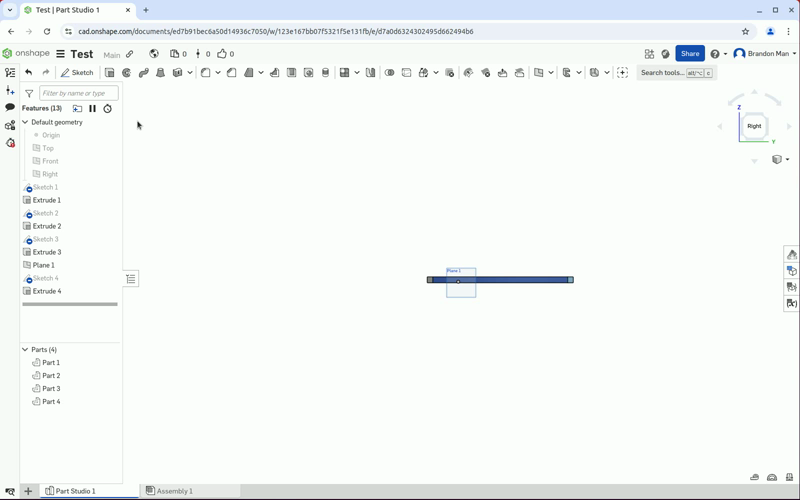
key(shift+h)
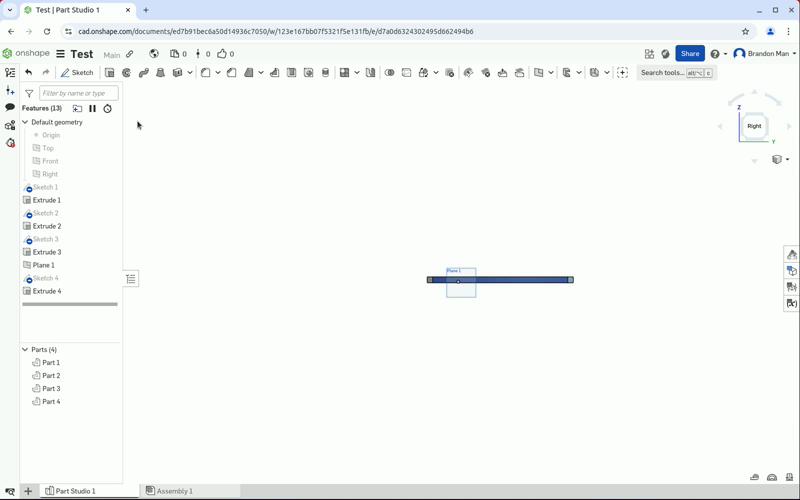
key(shift+h)
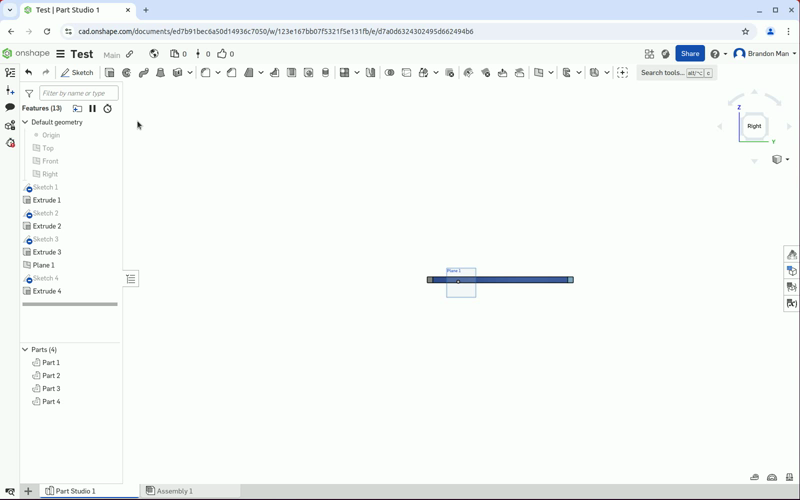
mouse_move(73, 189)
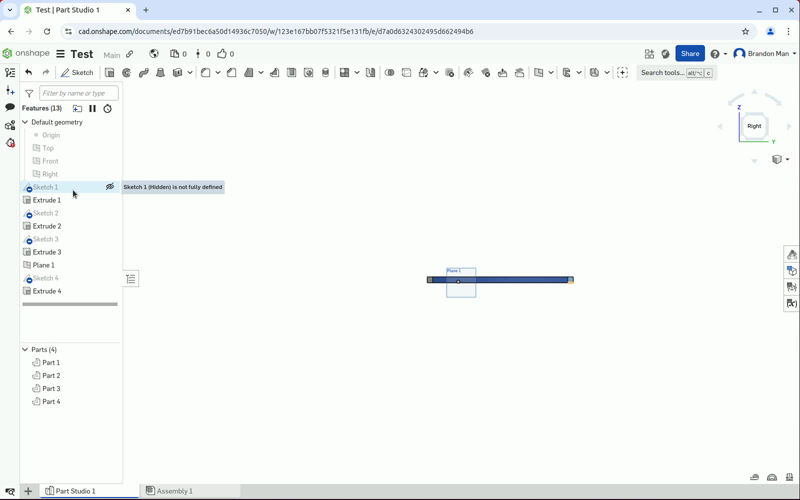
click(73, 189)
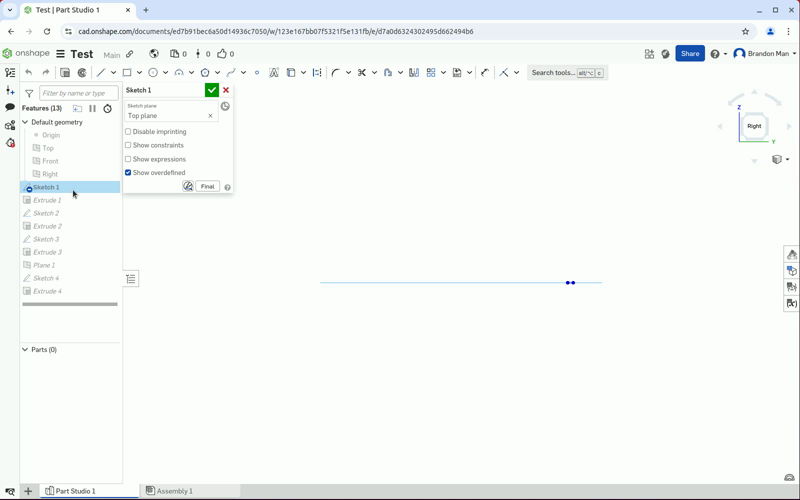
mouse_move(229, 92)
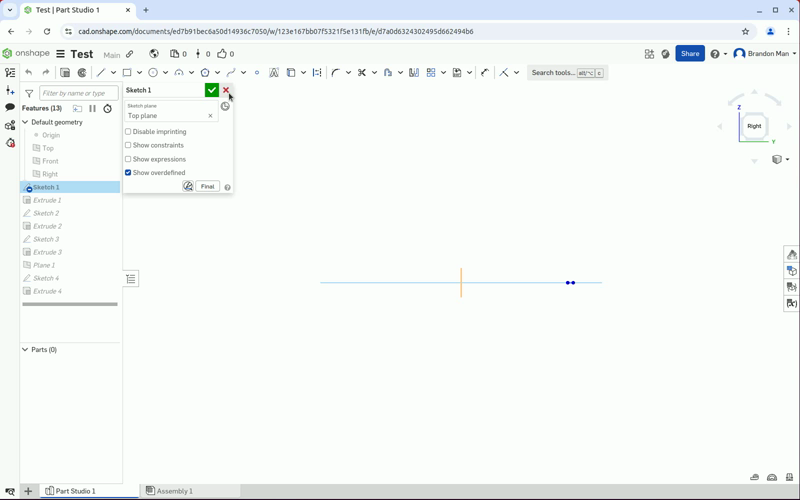
click(229, 92)
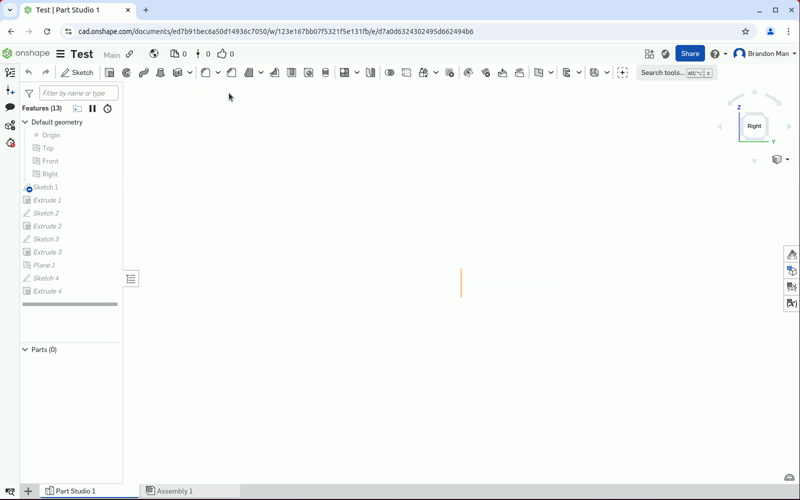
key(shift+s)
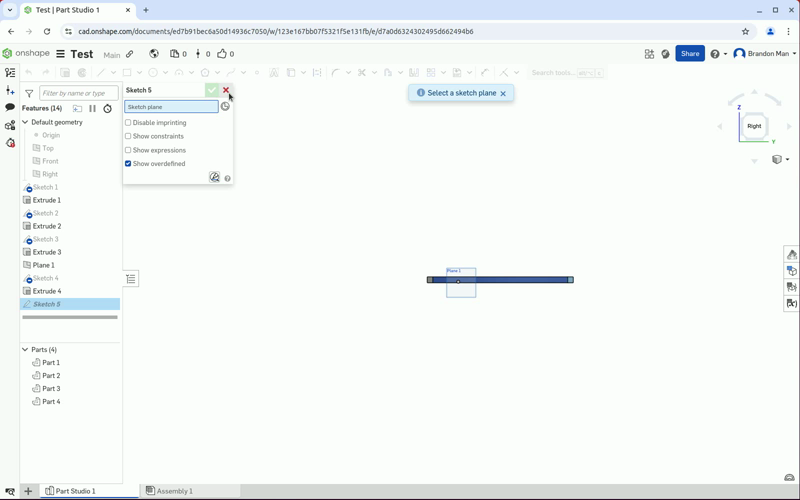
mouse_move(73, 267)
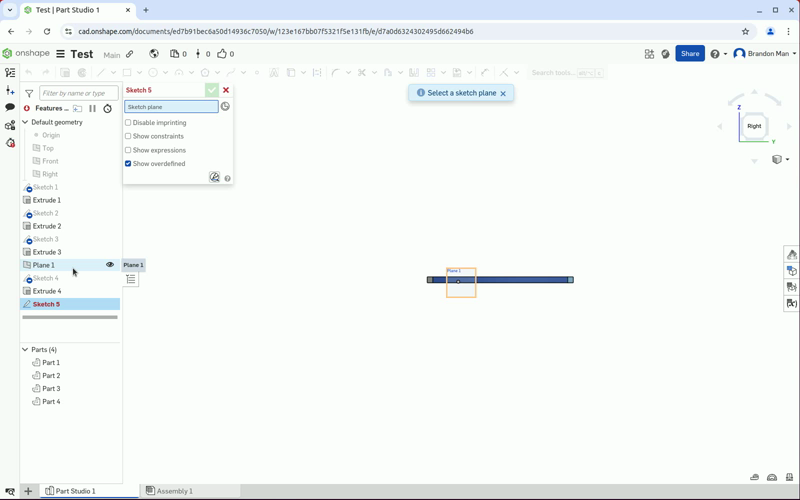
click(73, 267)
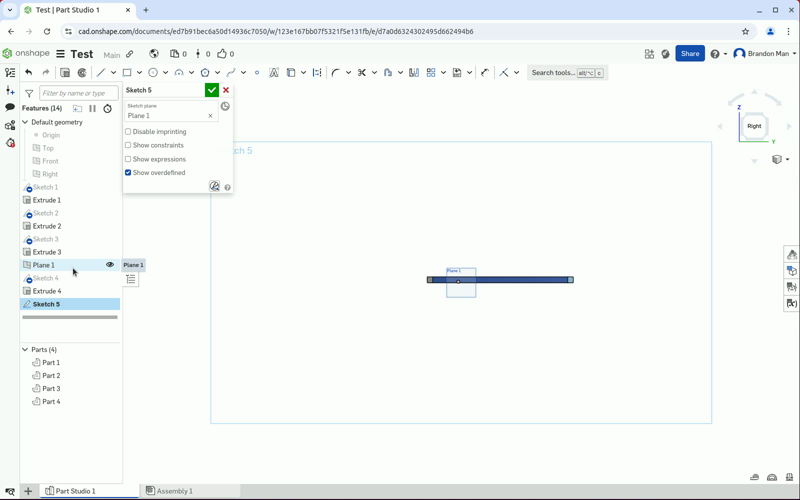
mouse_move(73, 352)
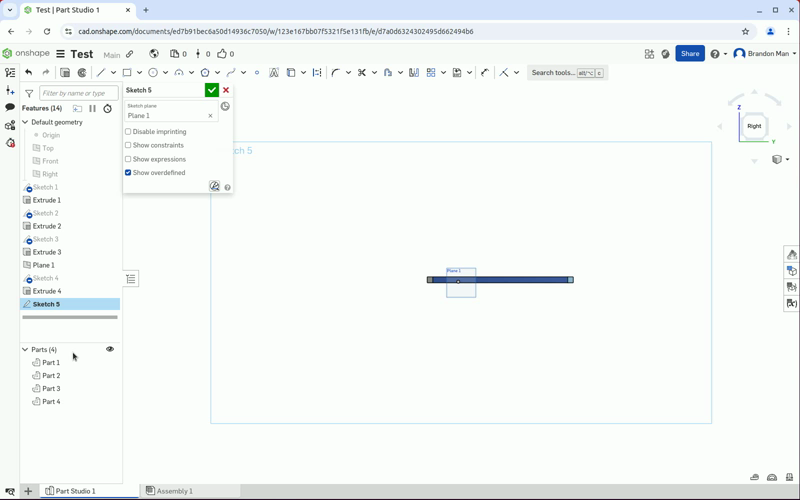
key(y)
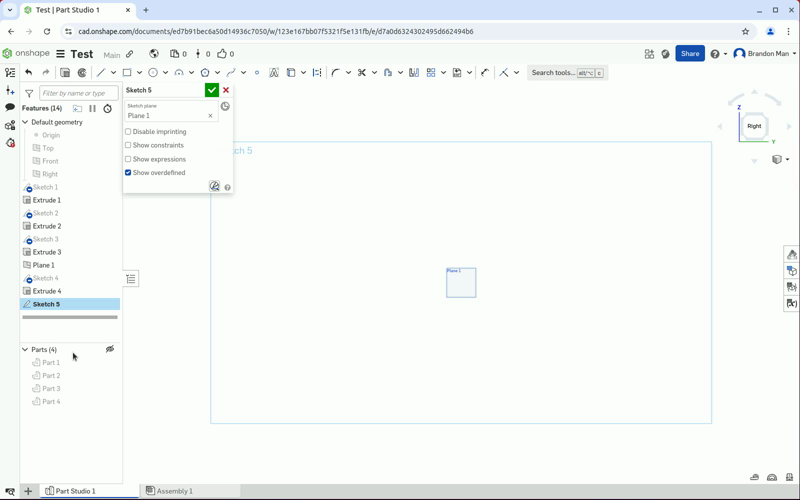
key(c)
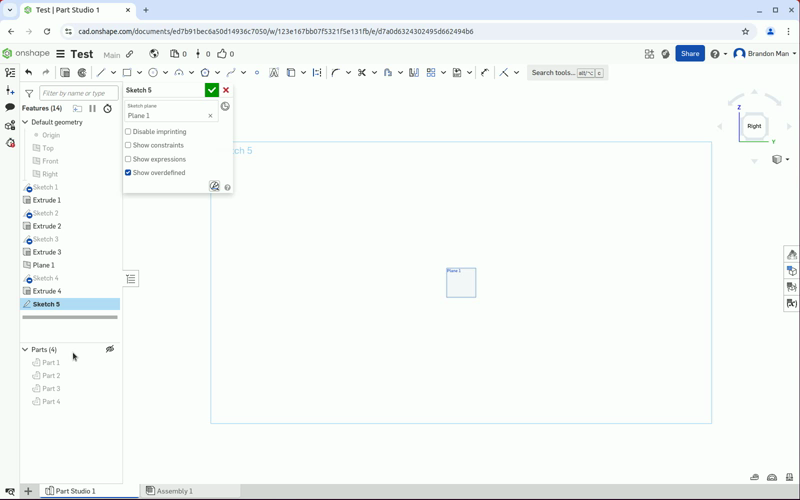
key_down(shift)
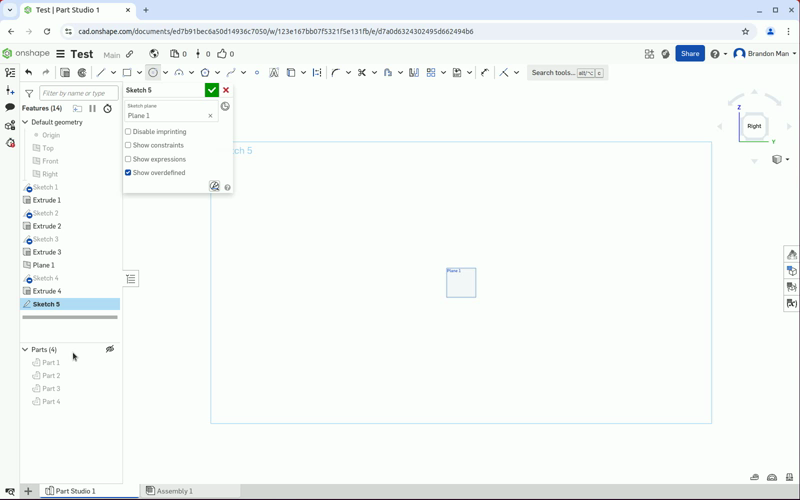
mouse_move(458, 281)
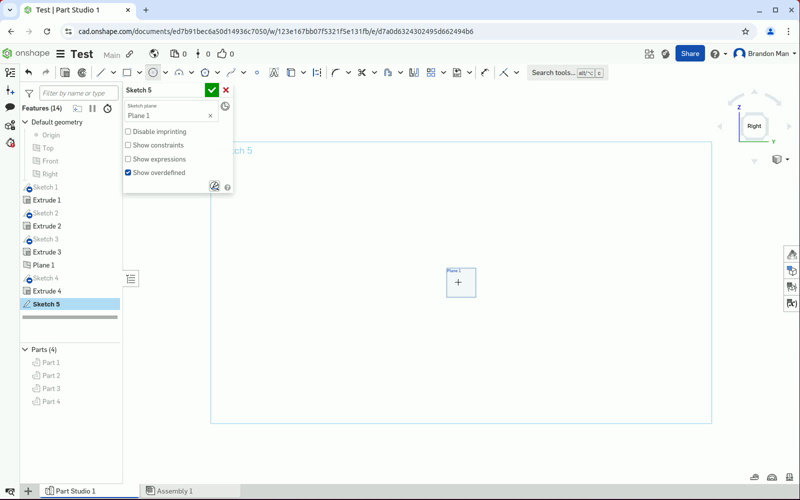
click(458, 281)
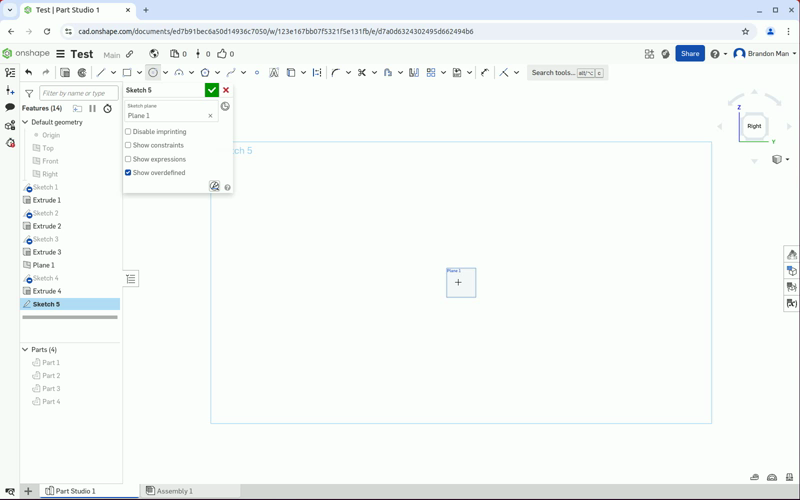
key_up(shift)
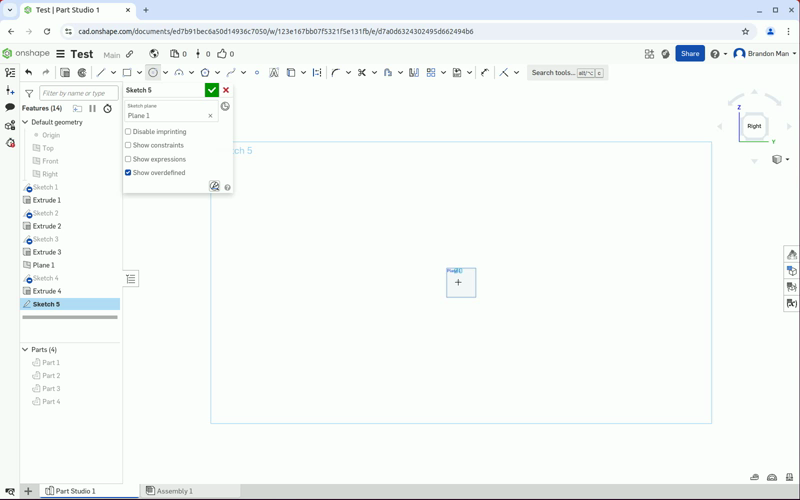
mouse_move(459, 281)
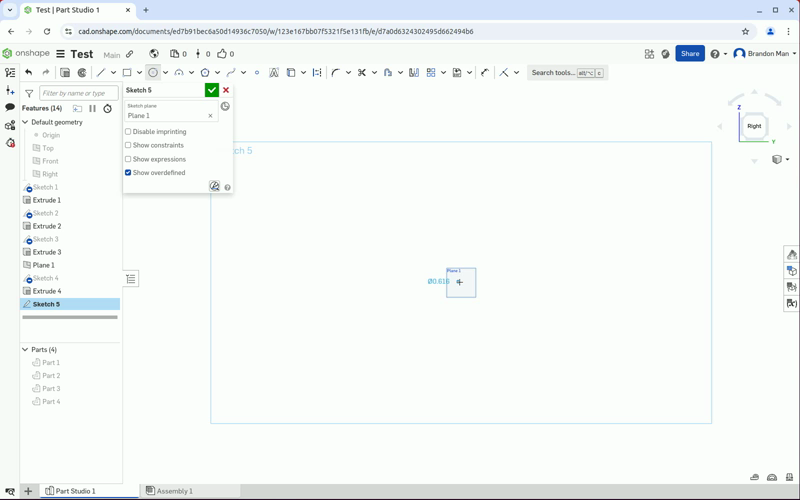
scroll(6)
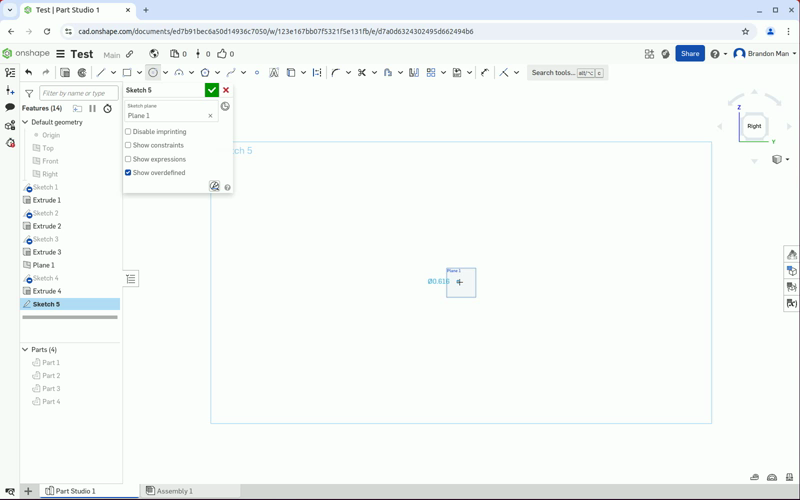
scroll(6)
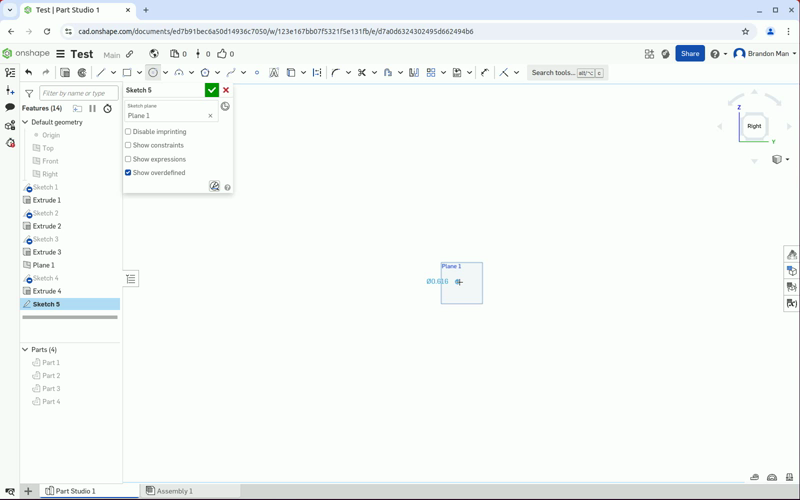
scroll(6)
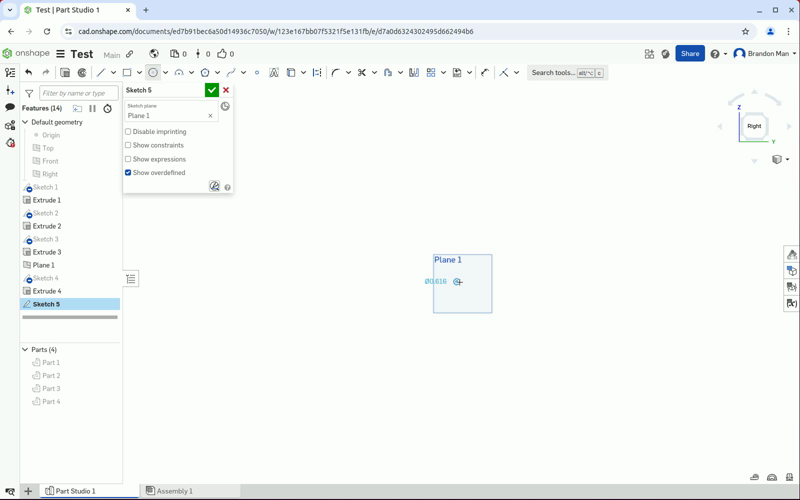
scroll(6)
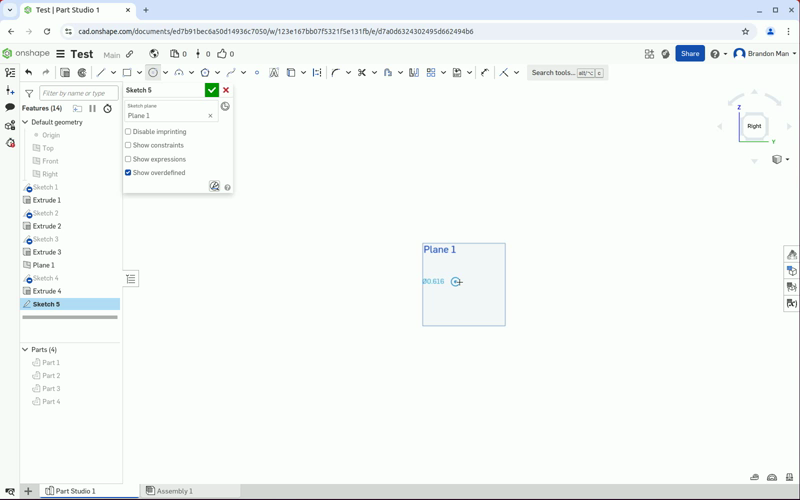
scroll(6)
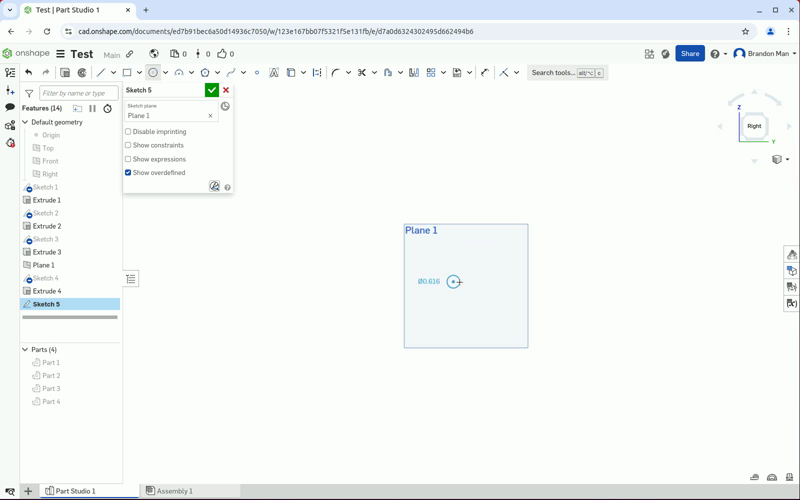
scroll(6)
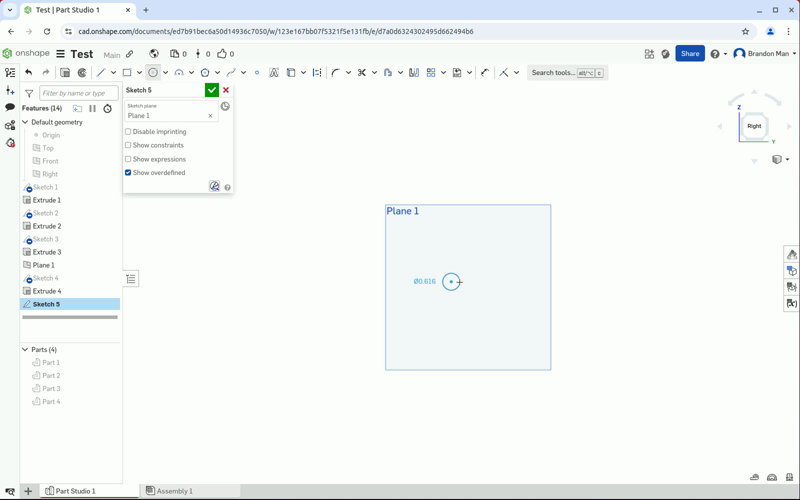
scroll(6)
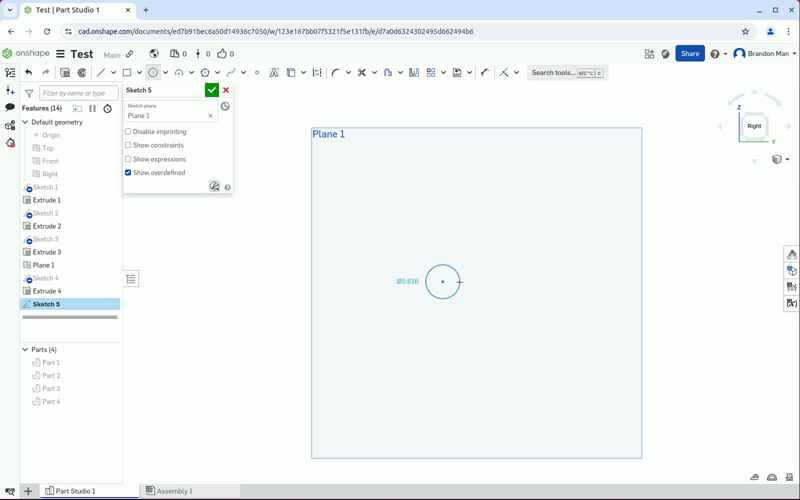
click(459, 281)
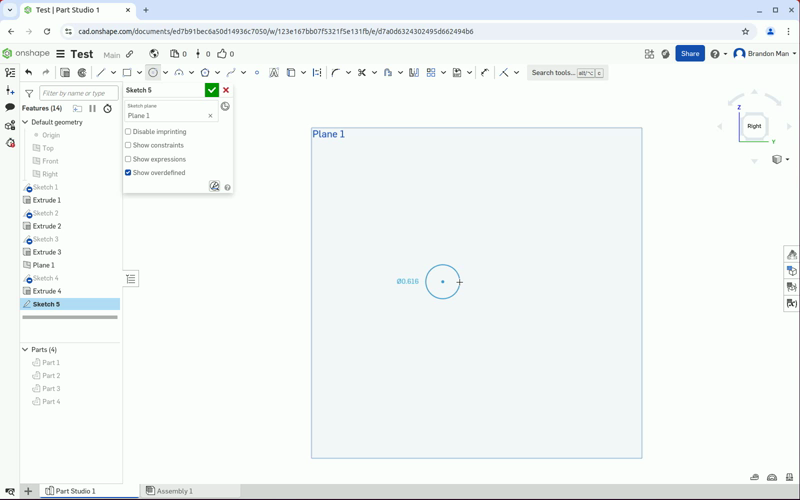
scroll(-6)
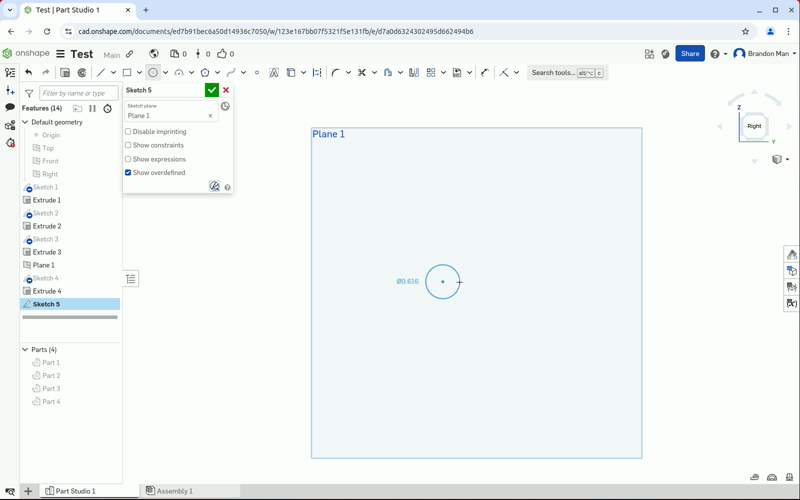
scroll(-6)
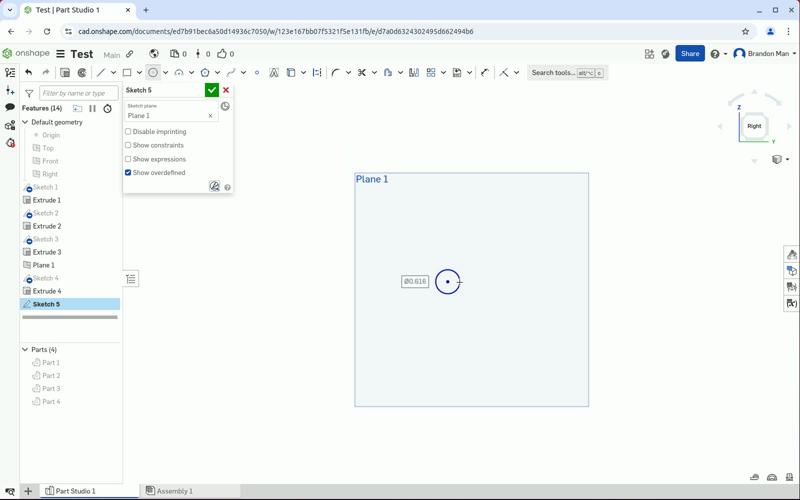
scroll(-6)
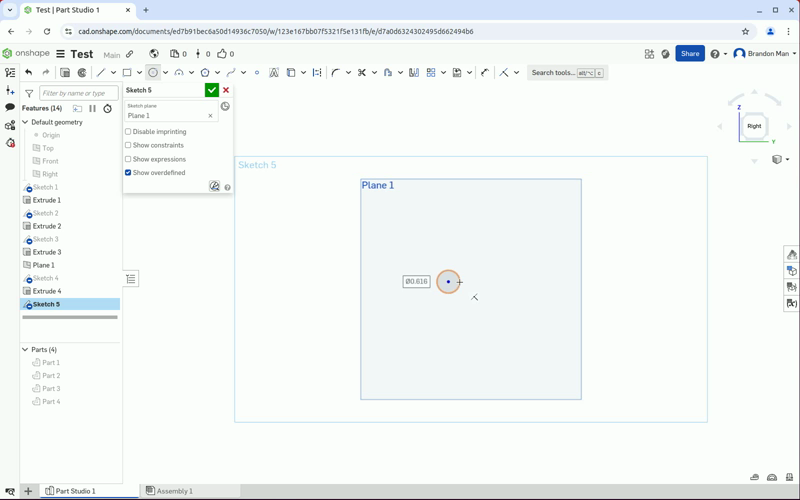
scroll(-6)
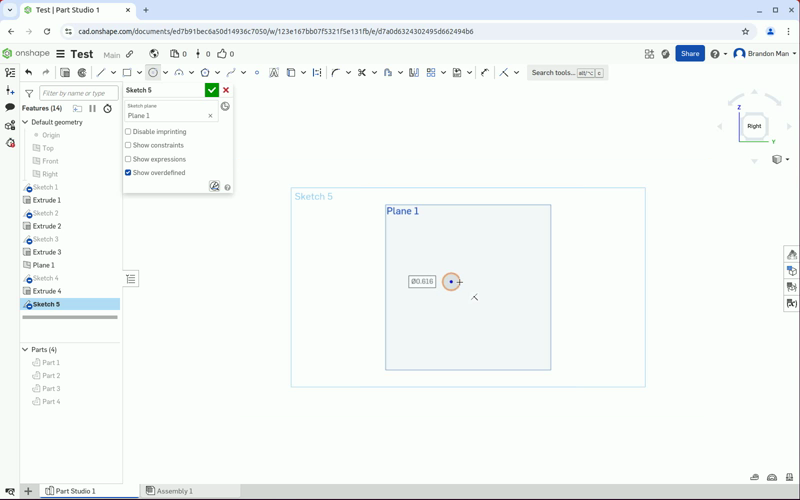
scroll(-6)
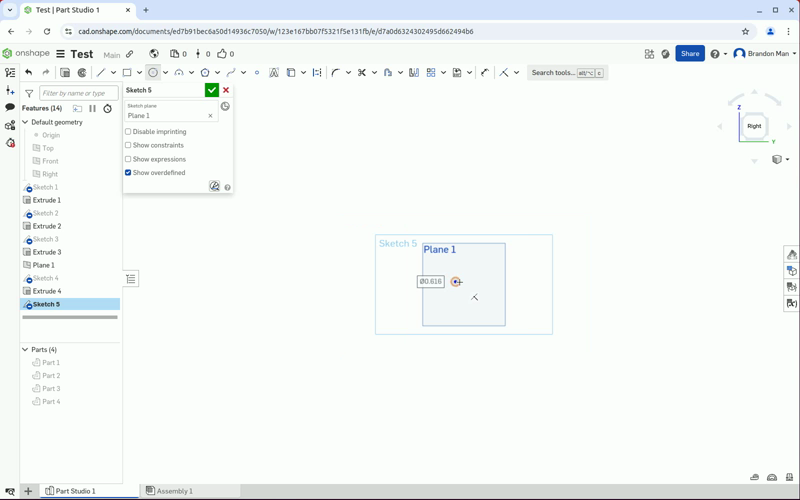
scroll(-6)
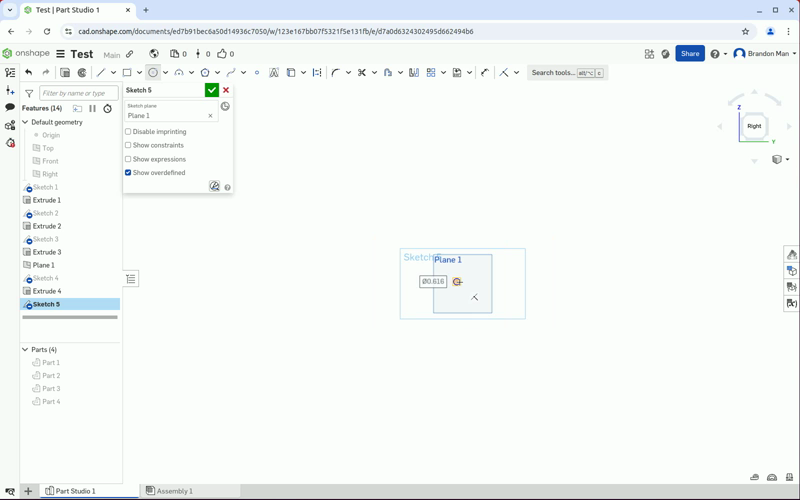
scroll(-6)
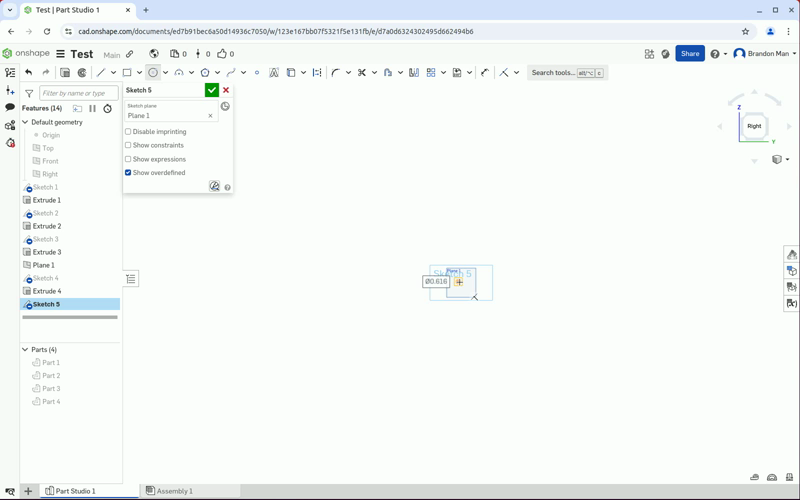
key(esc)
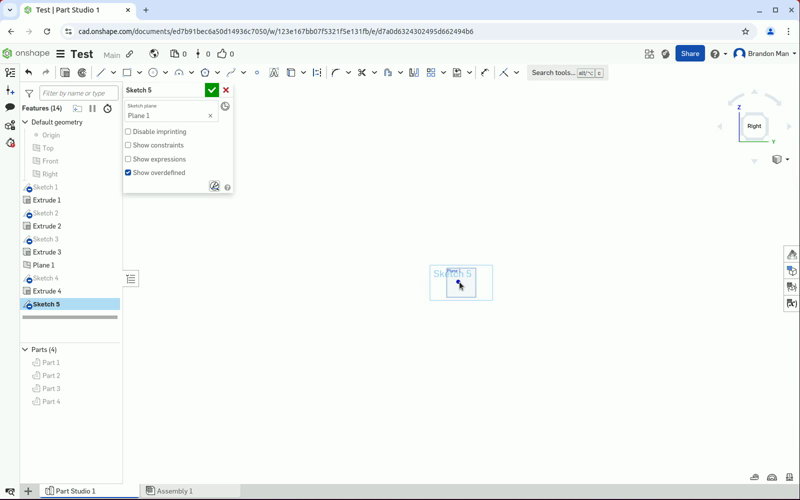
mouse_move(459, 281)
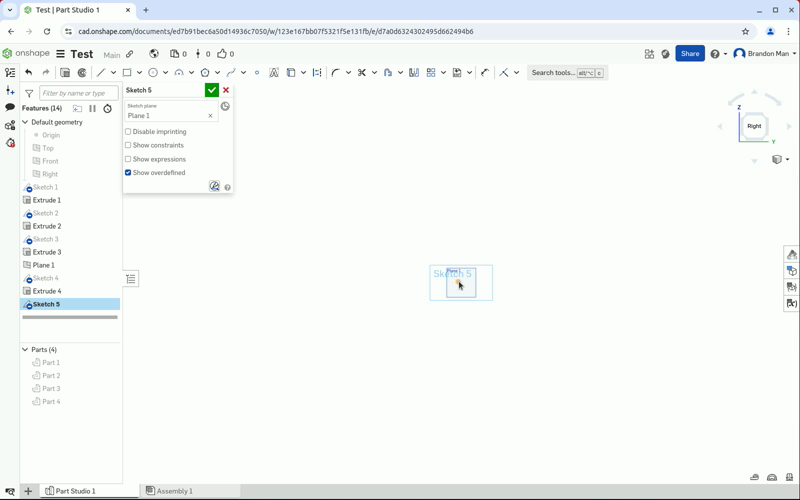
scroll(6)
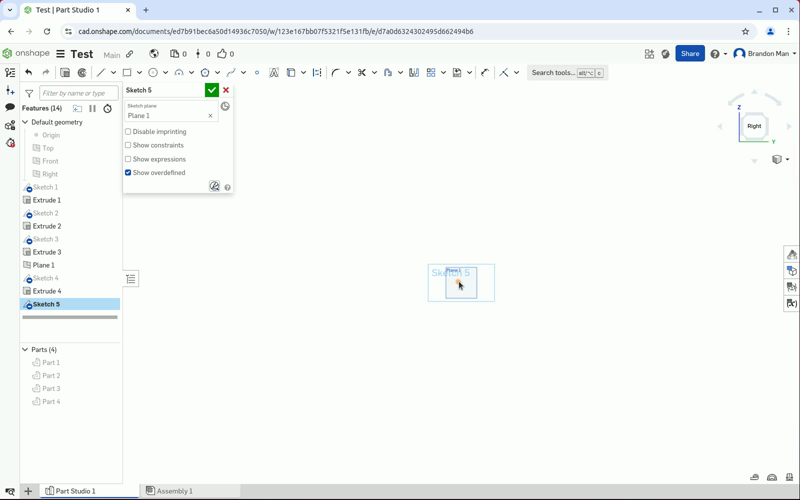
scroll(6)
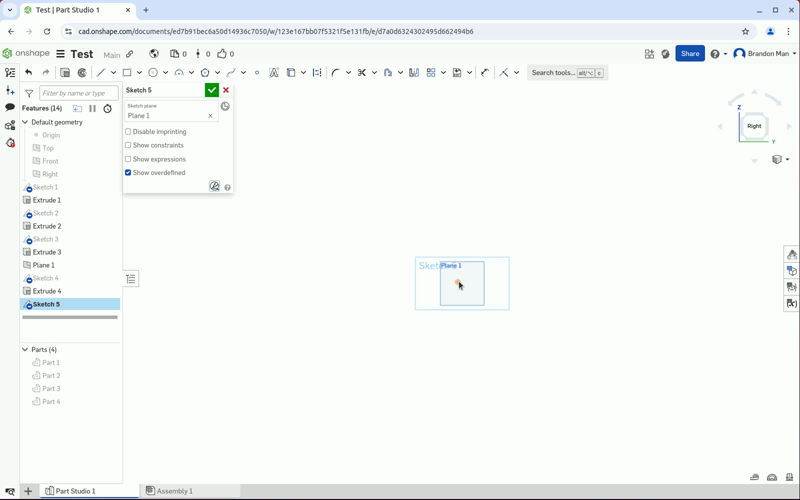
scroll(6)
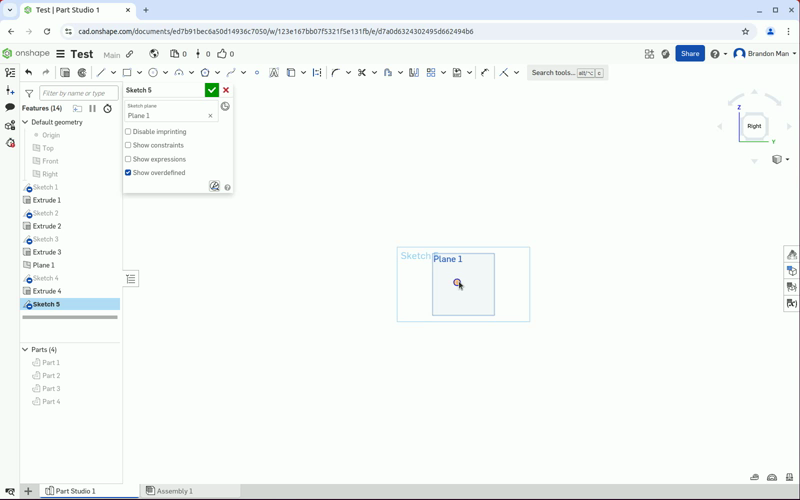
scroll(6)
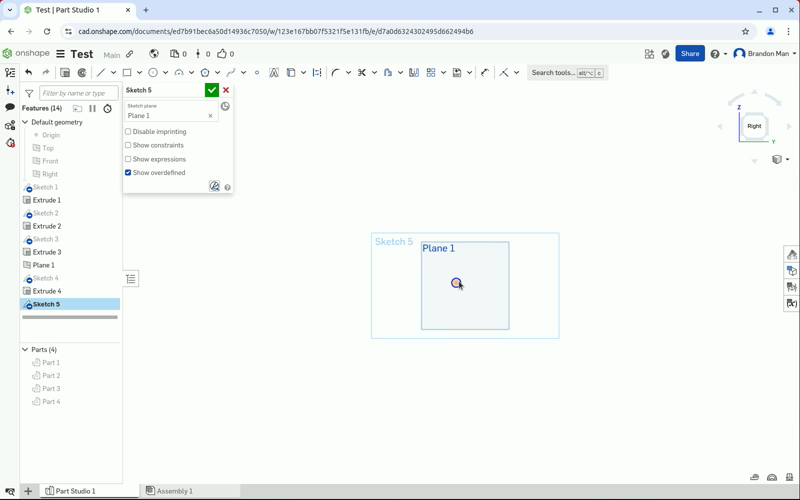
scroll(6)
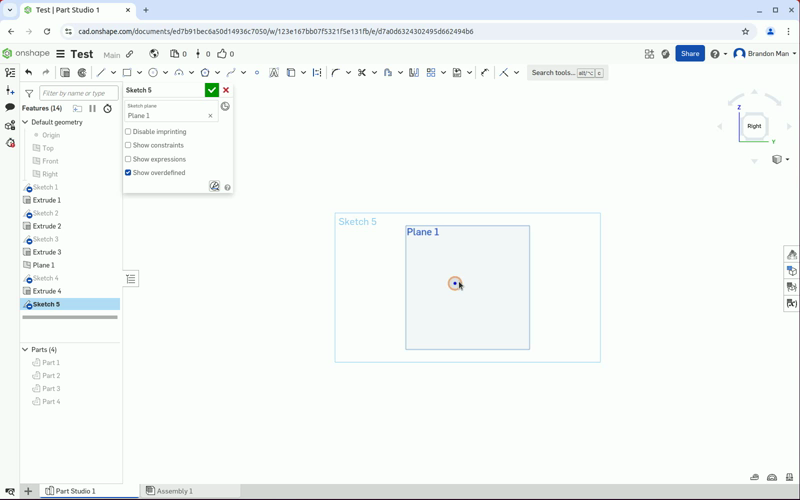
scroll(6)
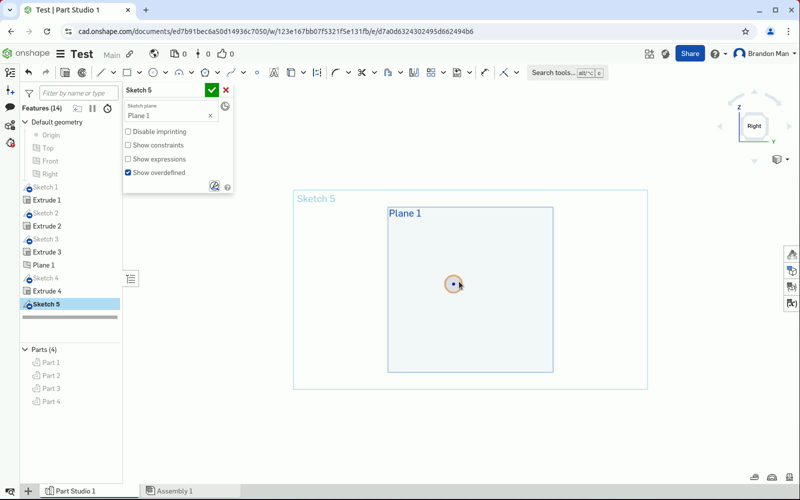
scroll(6)
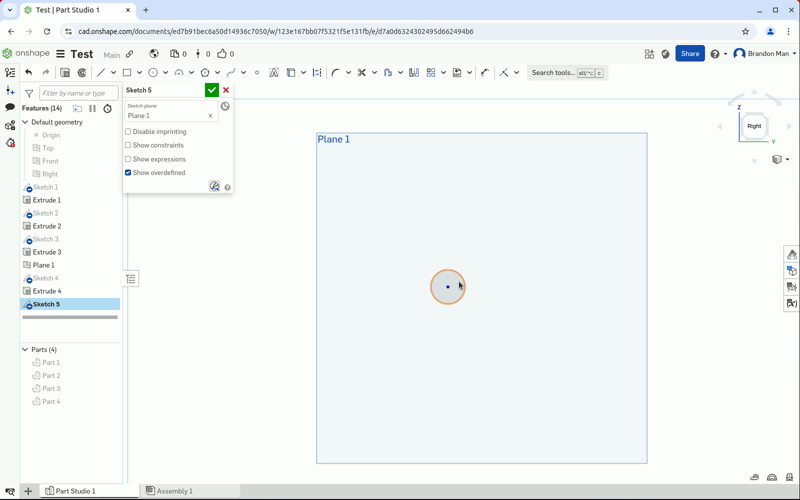
click(459, 281)
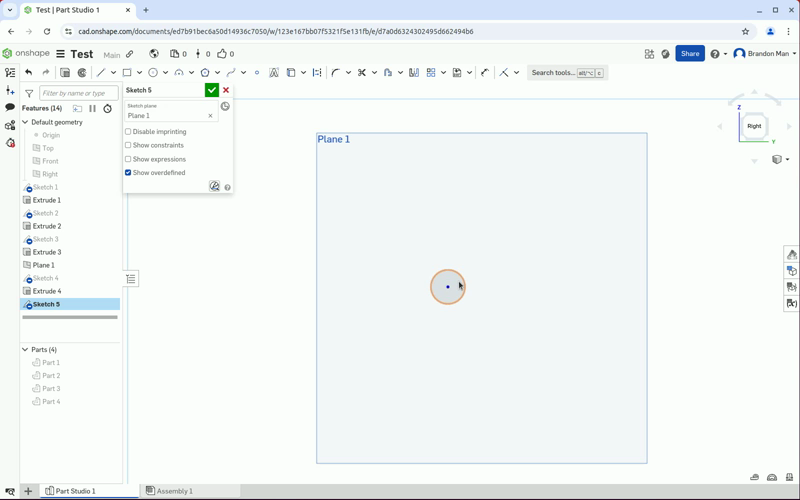
scroll(-6)
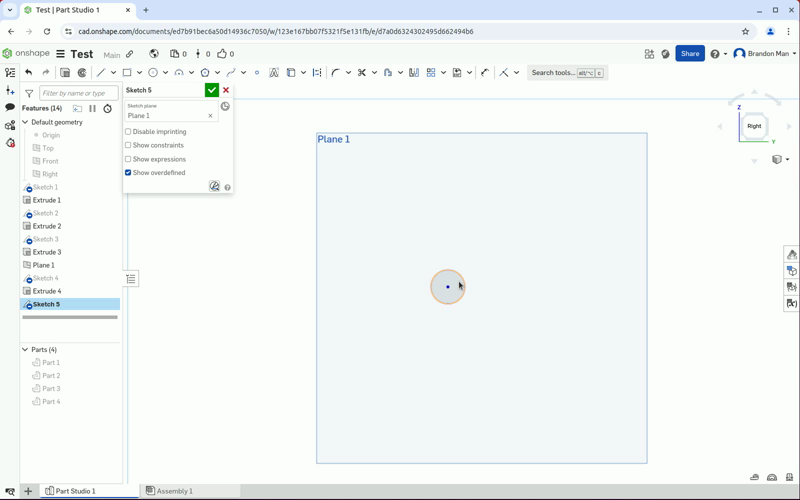
scroll(-6)
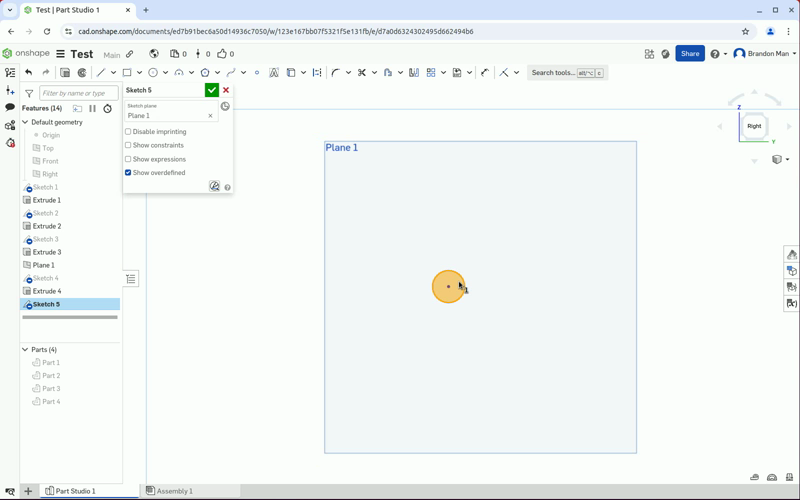
scroll(-6)
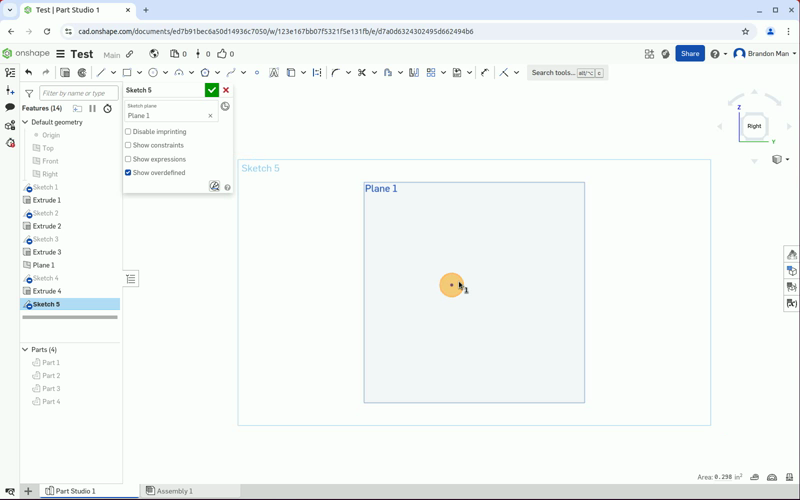
scroll(-6)
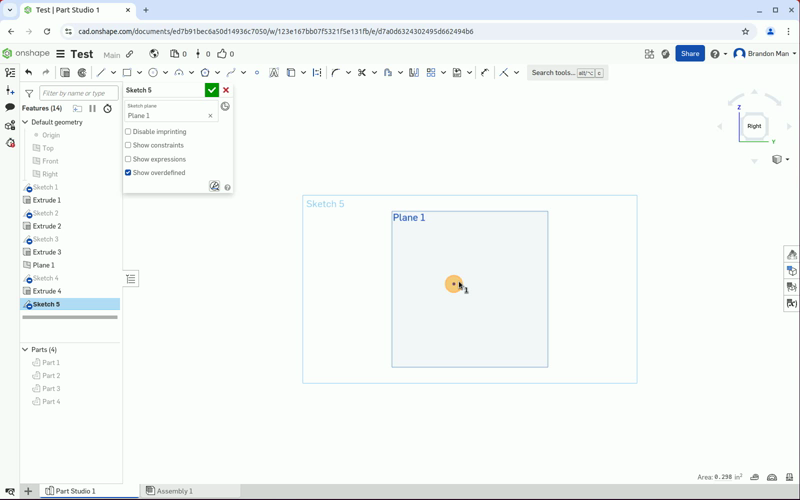
scroll(-6)
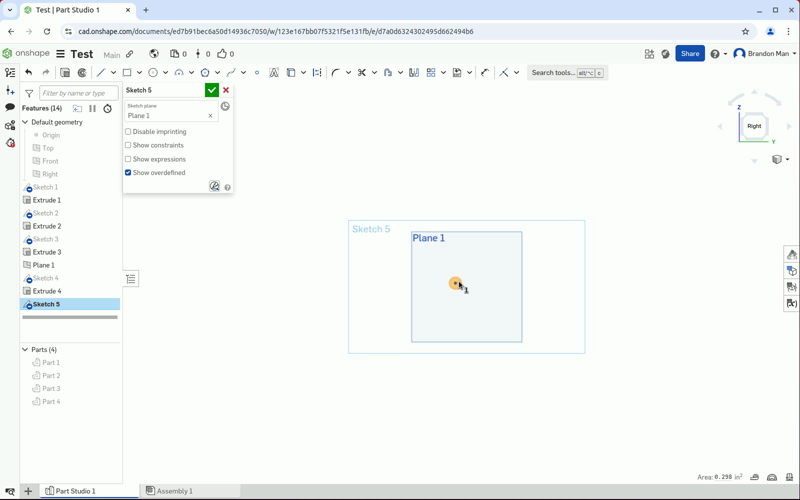
scroll(-6)
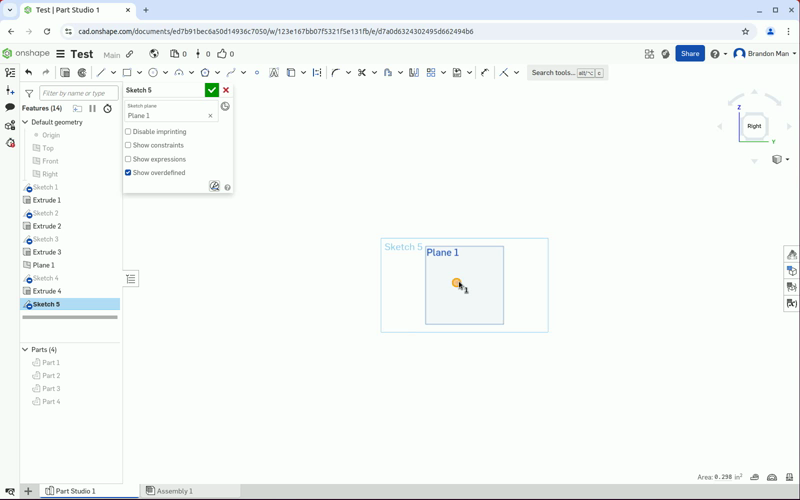
scroll(-6)
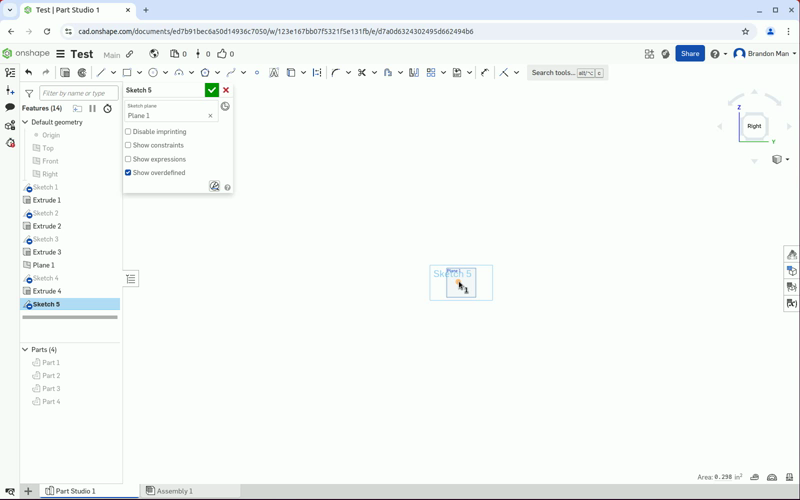
mouse_move(73, 352)
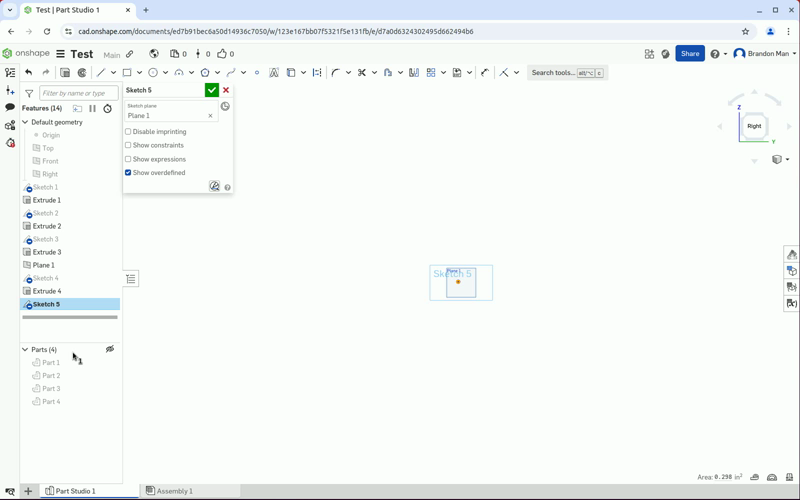
key(shift+y)
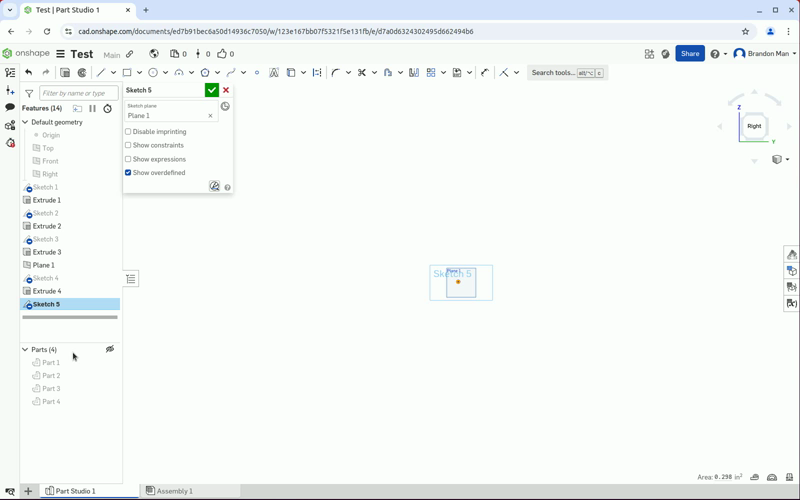
key(shift+e)
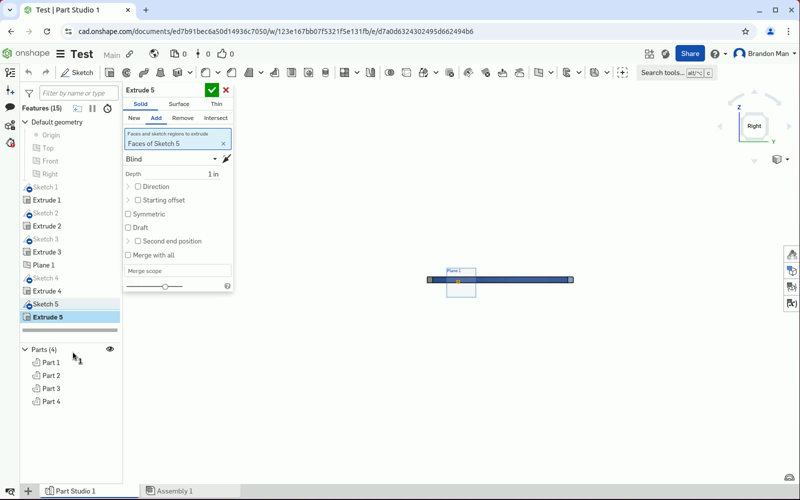
mouse_move(143, 106)
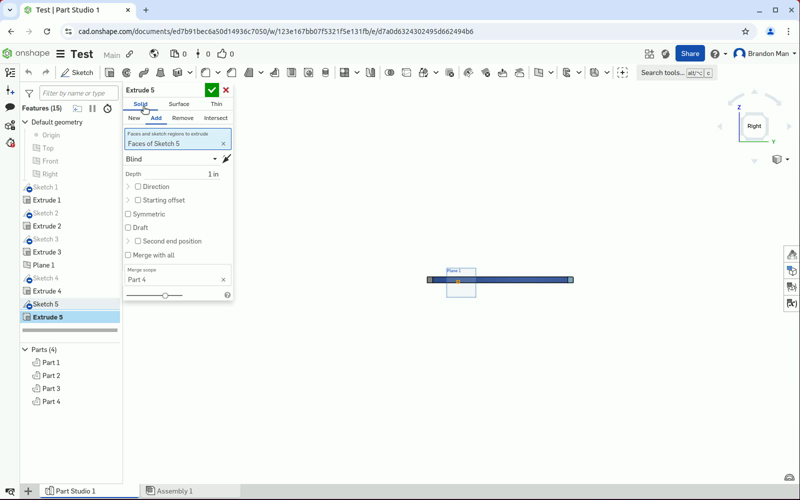
click(143, 106)
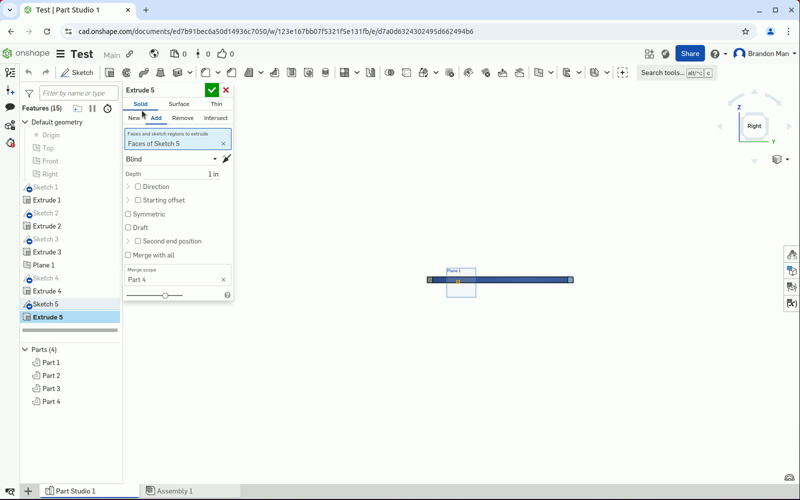
mouse_move(137, 120)
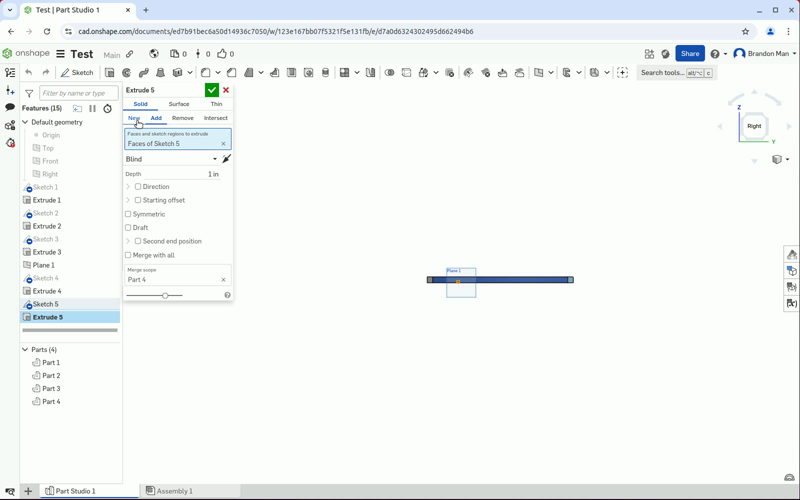
click(137, 120)
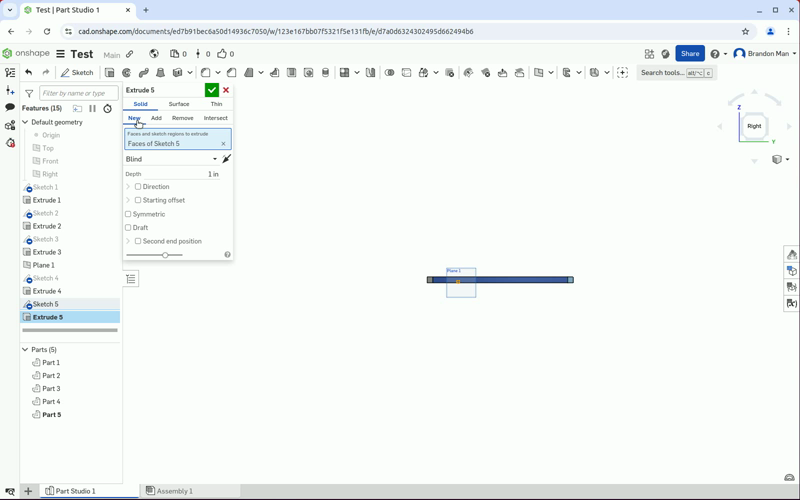
key(tab, 4)
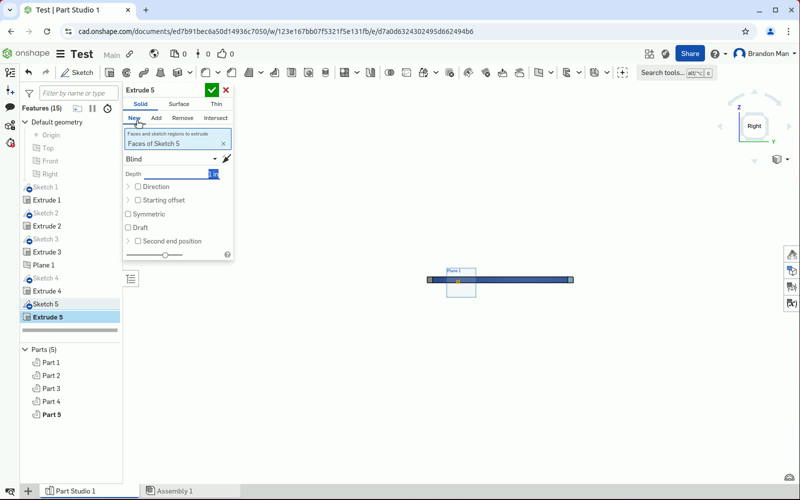
text(1.685)
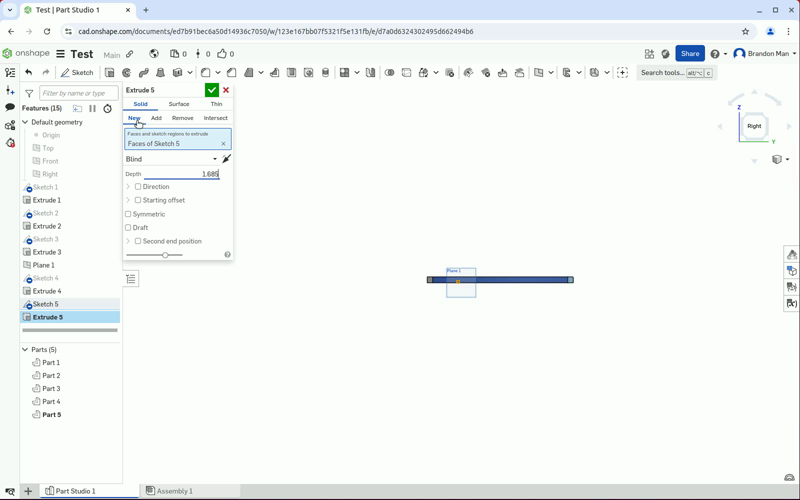
key(enter)
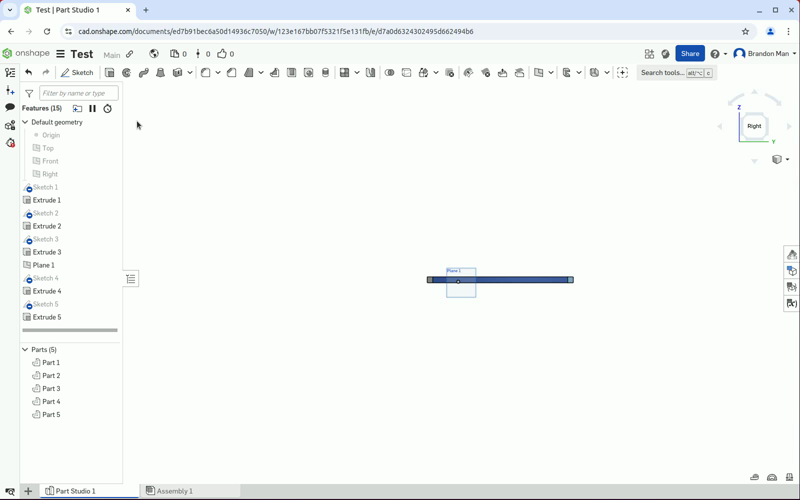
key(shift+h)
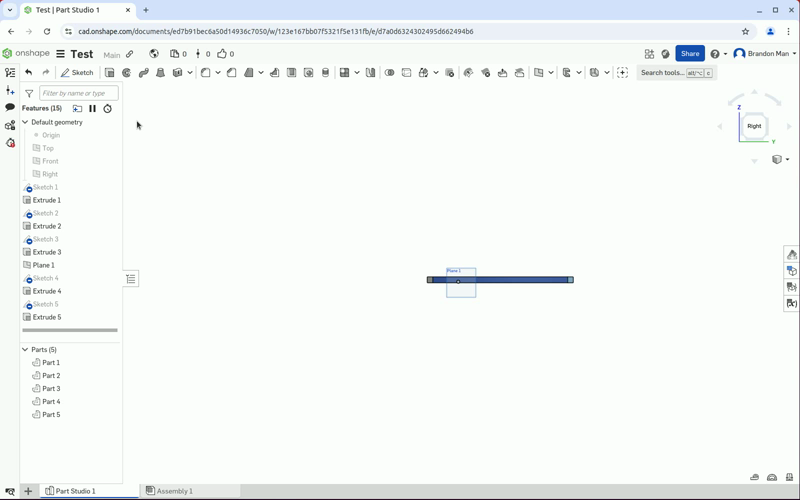
key(shift+h)
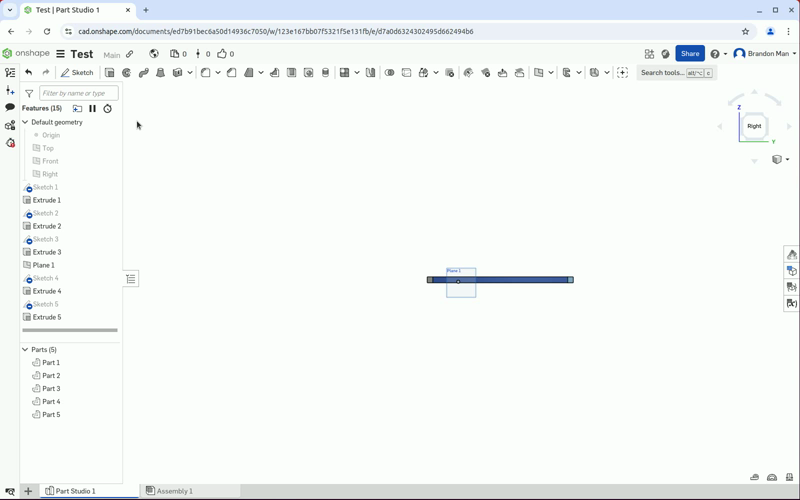
mouse_move(73, 189)
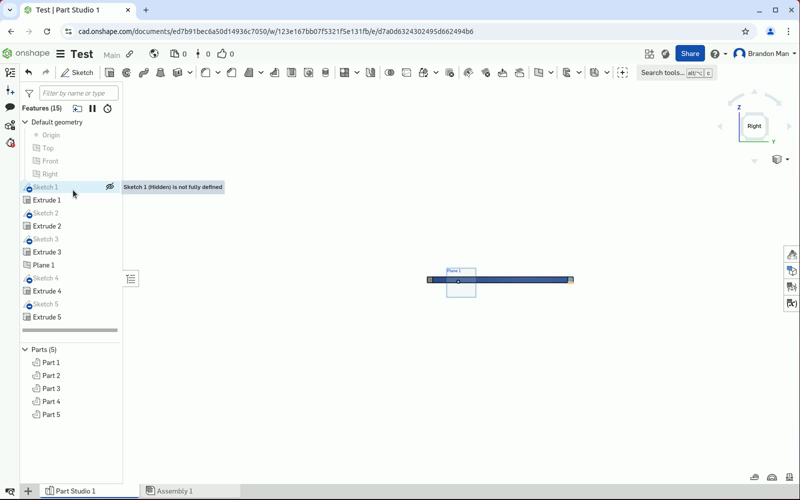
click(73, 189)
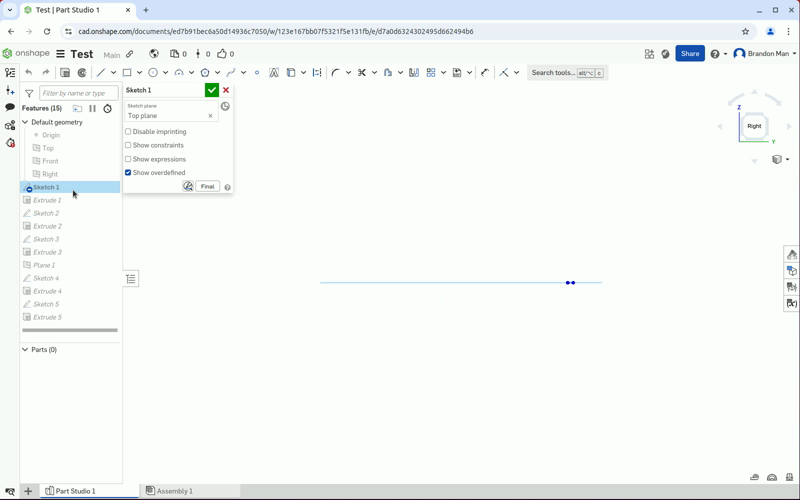
mouse_move(229, 92)
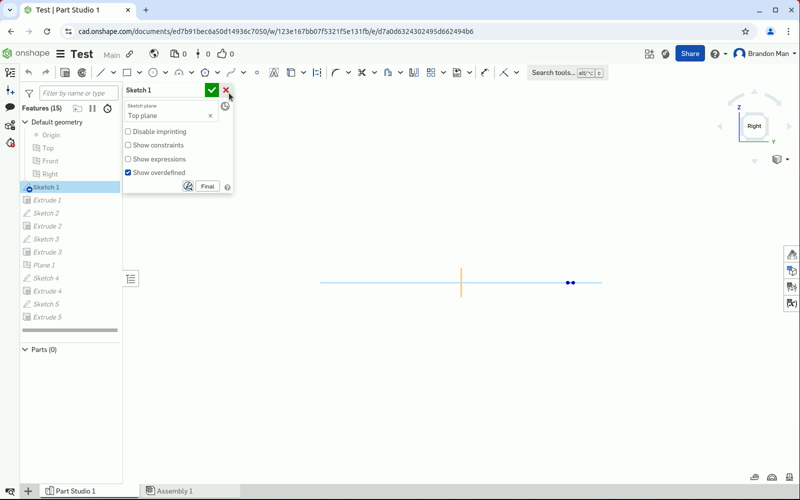
click(229, 92)
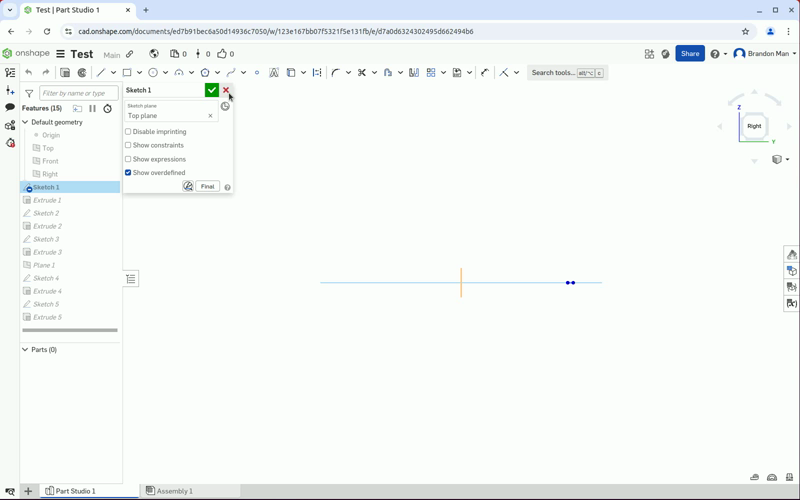
key(shift+s)
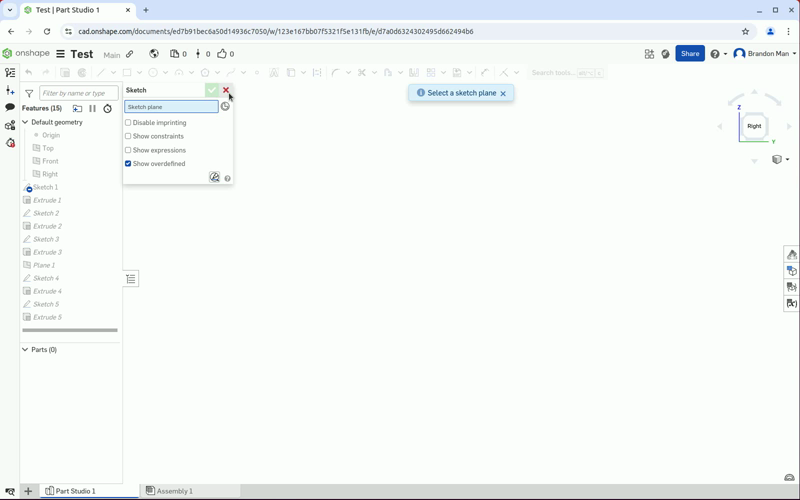
mouse_move(73, 267)
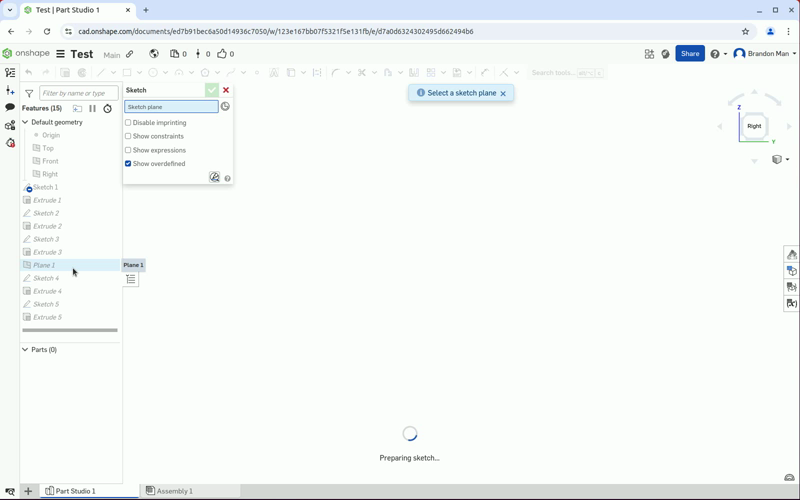
click(73, 267)
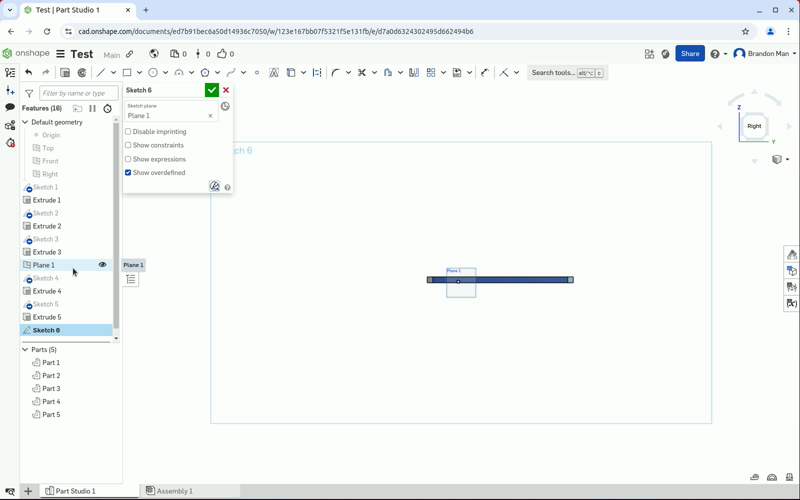
mouse_move(73, 352)
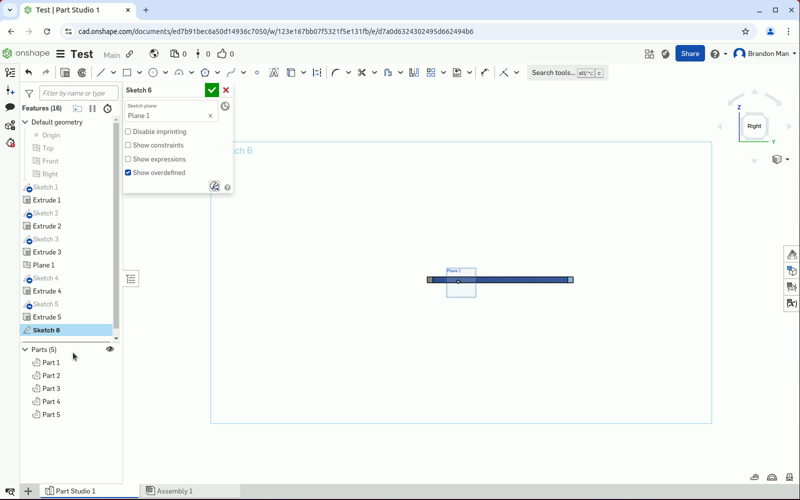
key(y)
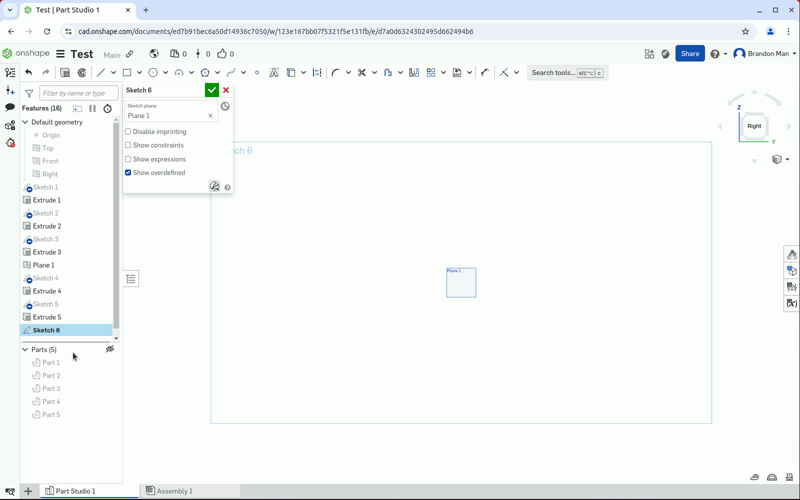
key(c)
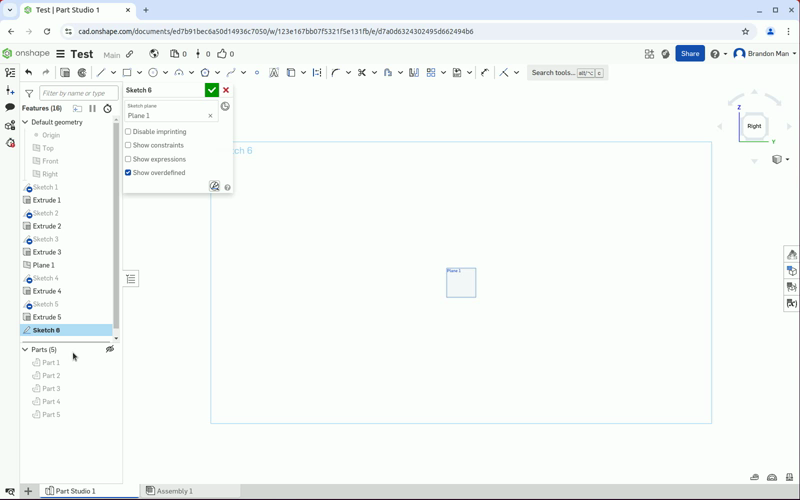
key_down(shift)
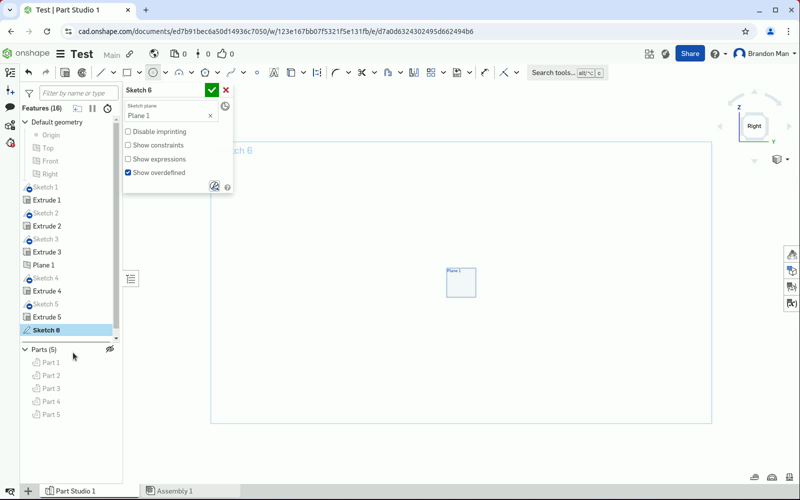
mouse_move(430, 280)
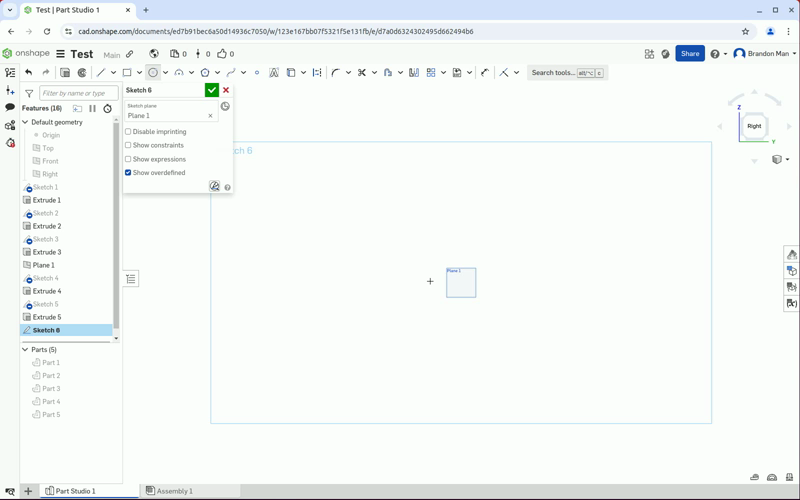
click(430, 280)
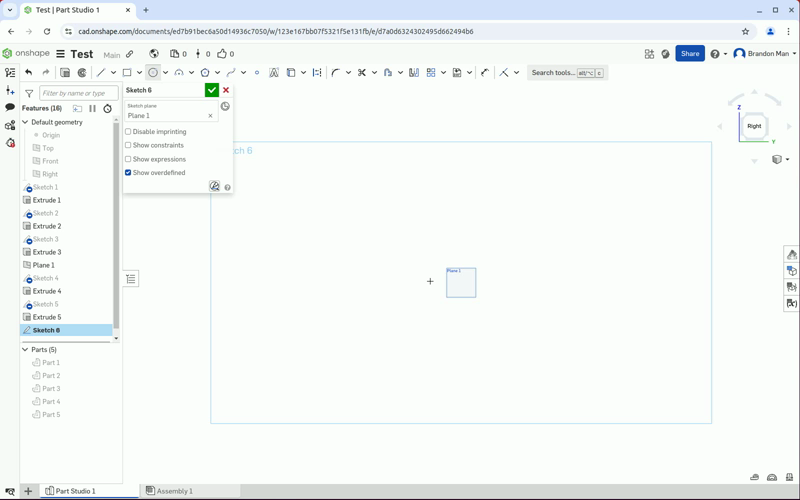
key_up(shift)
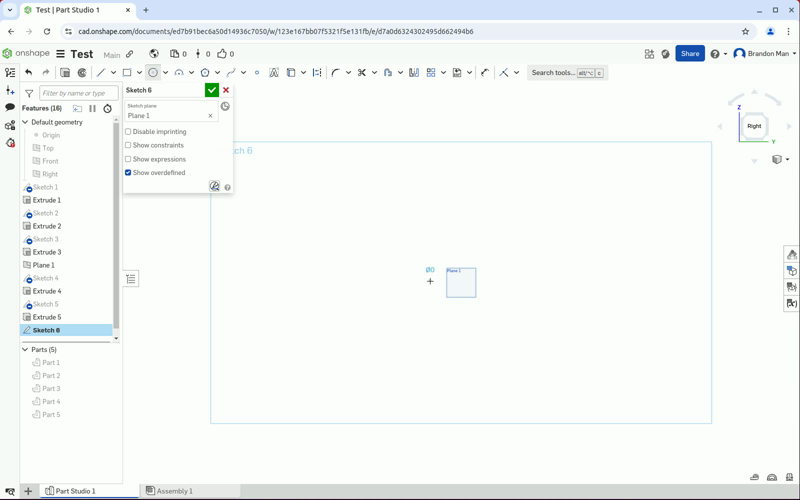
mouse_move(433, 280)
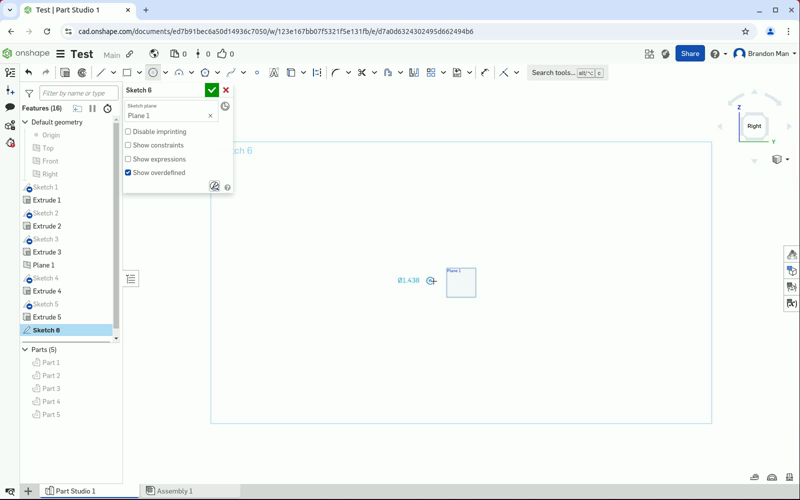
click(433, 280)
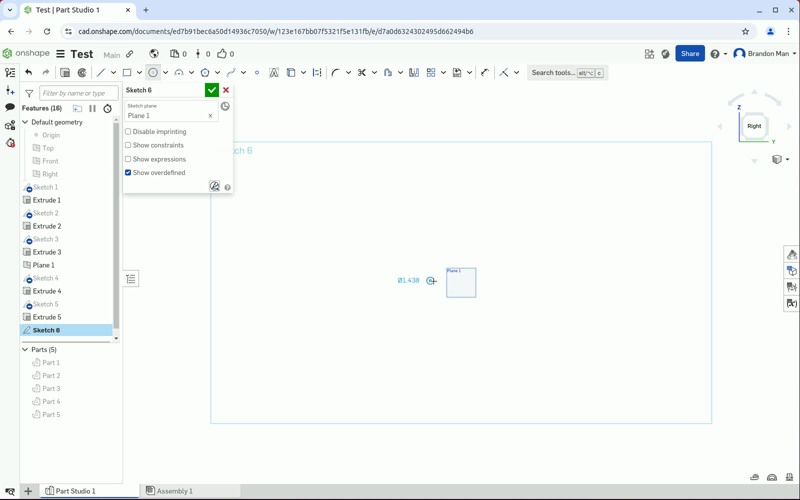
key(esc)
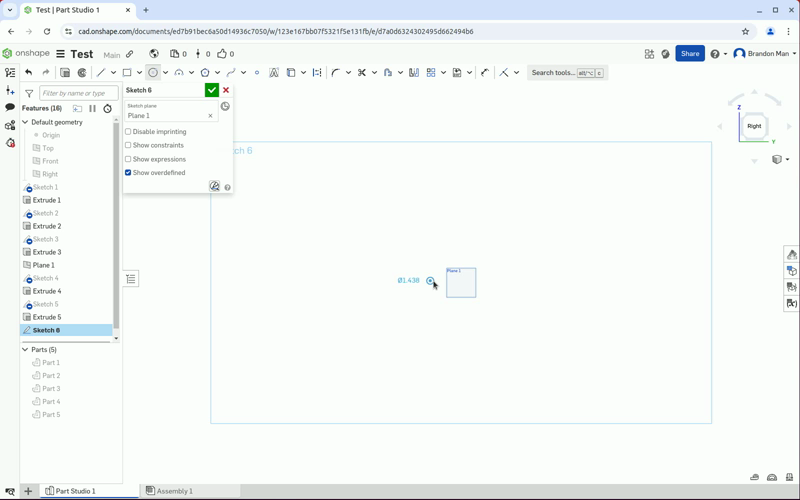
mouse_move(430, 278)
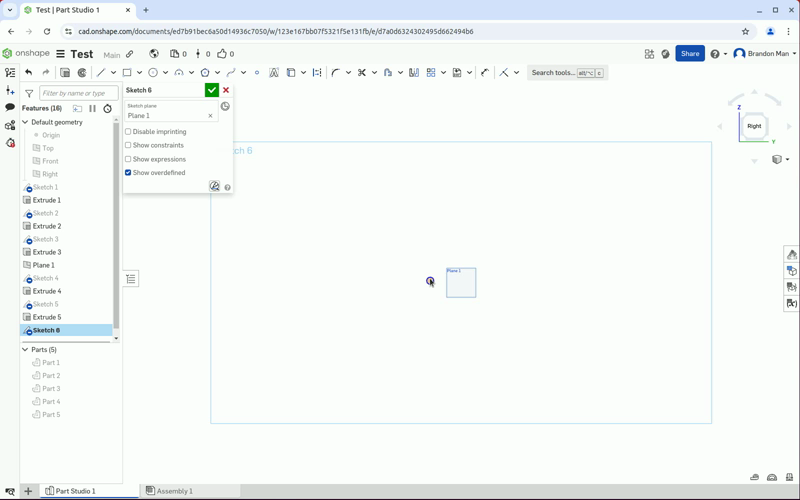
scroll(6)
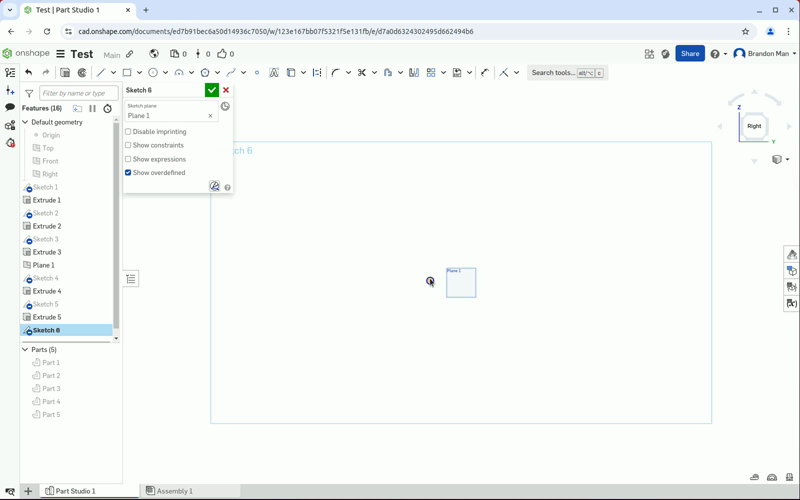
scroll(6)
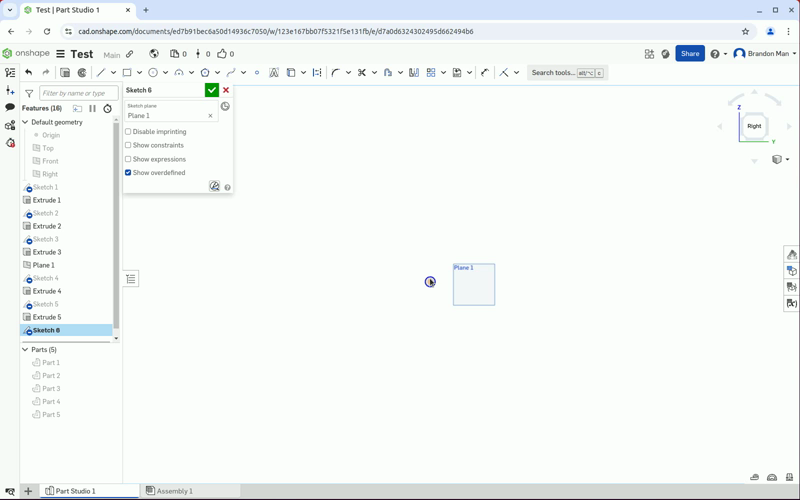
scroll(6)
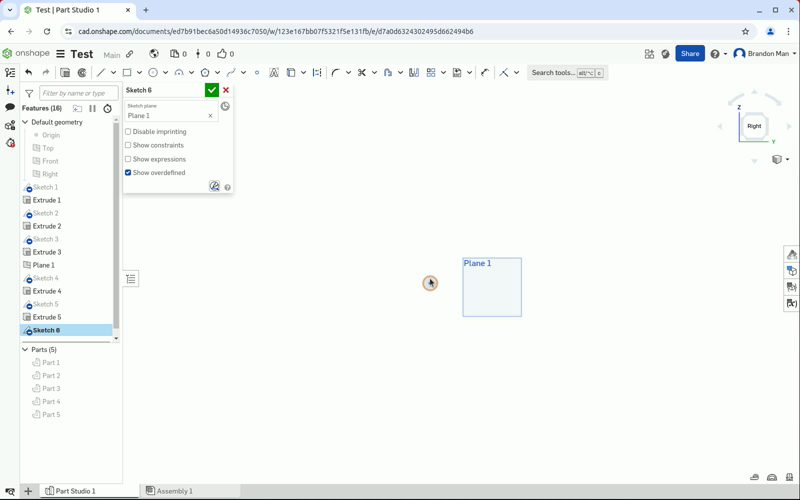
scroll(6)
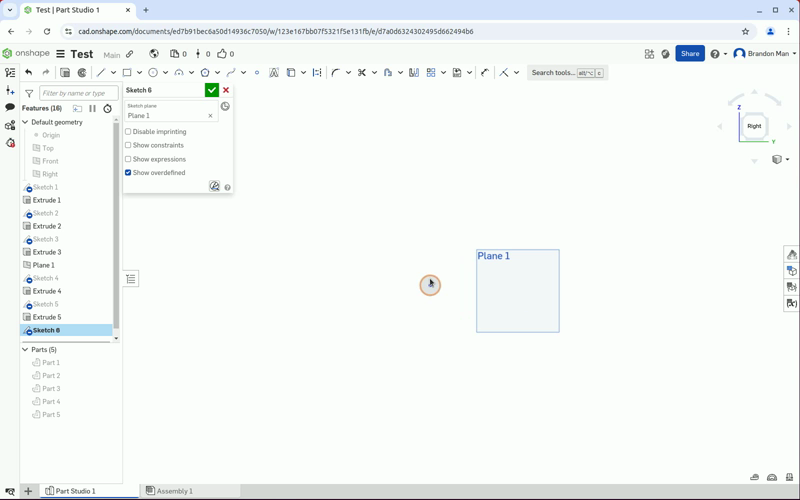
scroll(6)
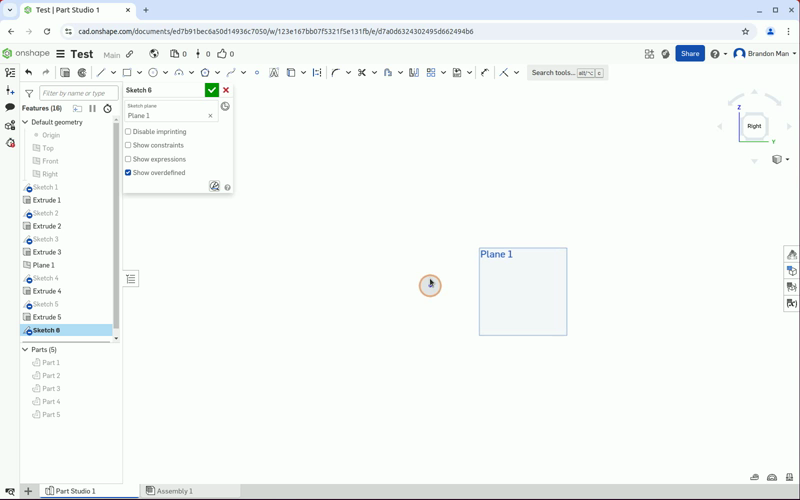
scroll(6)
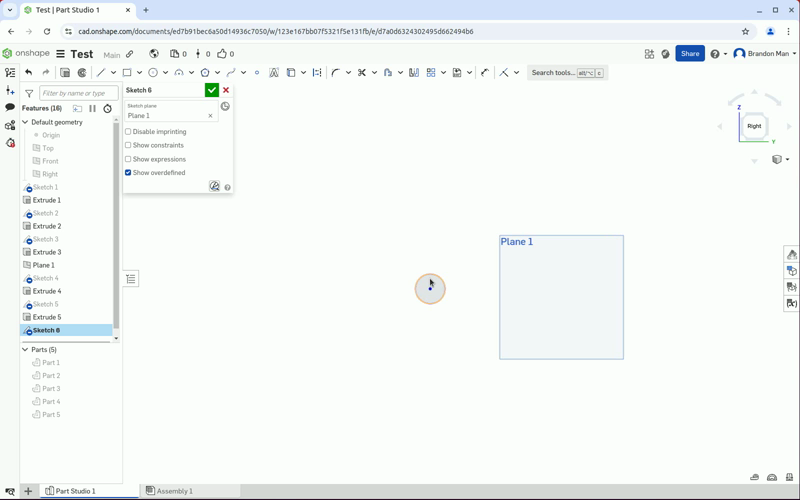
scroll(6)
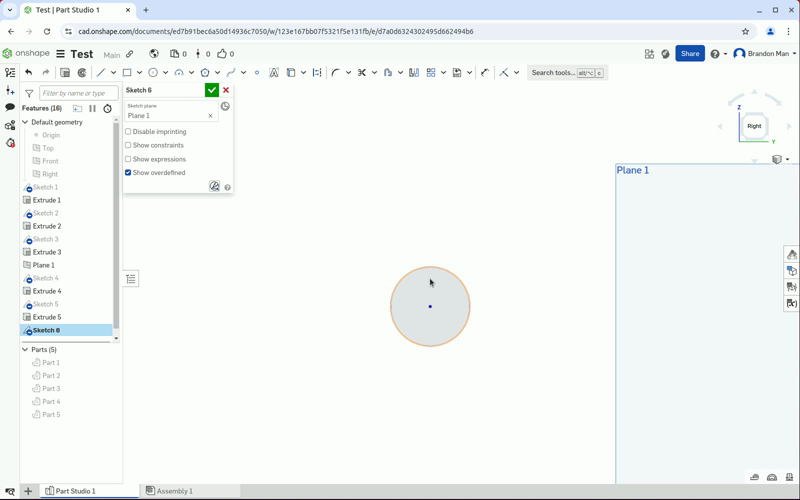
click(430, 278)
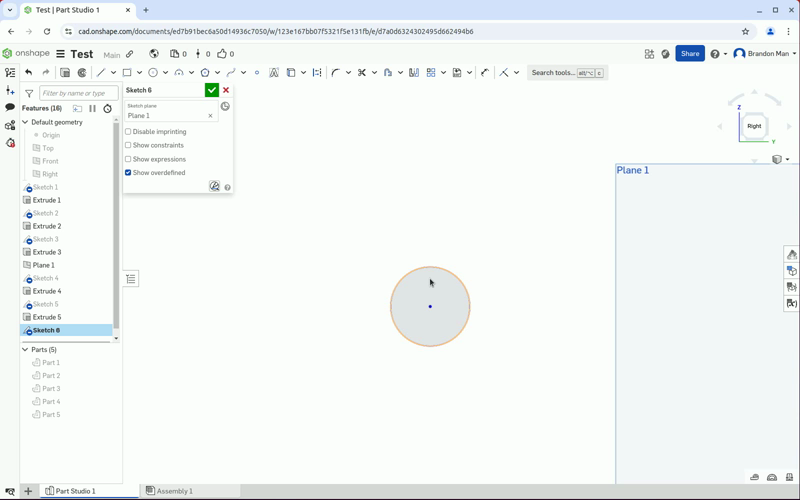
scroll(-6)
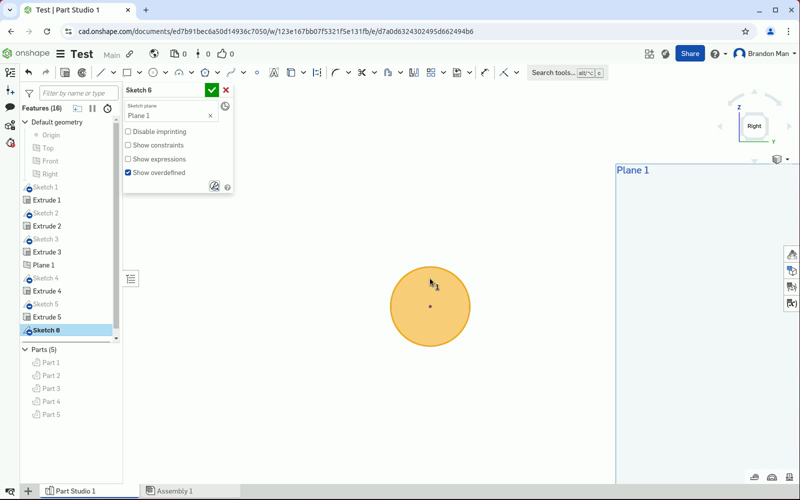
scroll(-6)
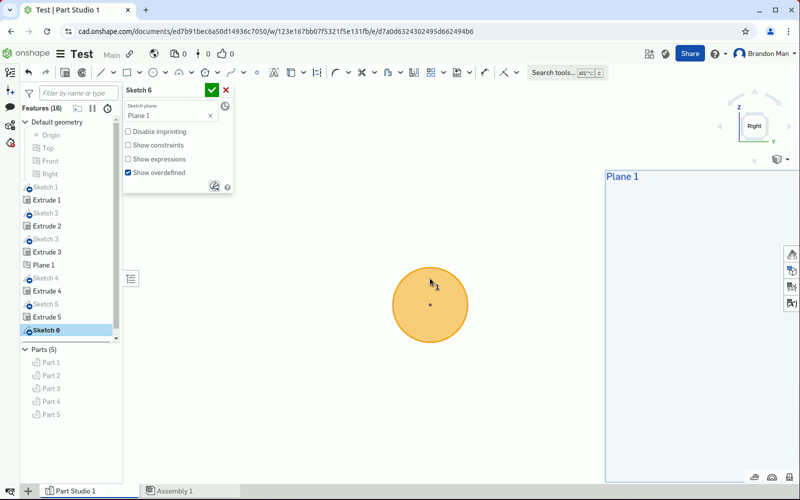
scroll(-6)
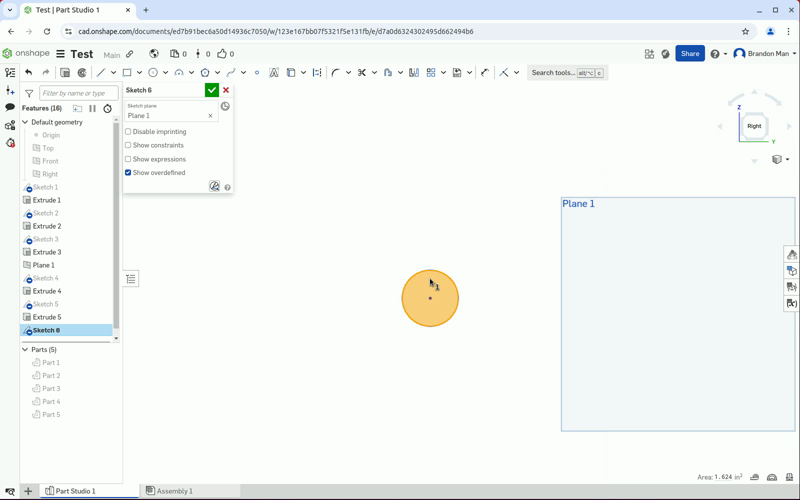
scroll(-6)
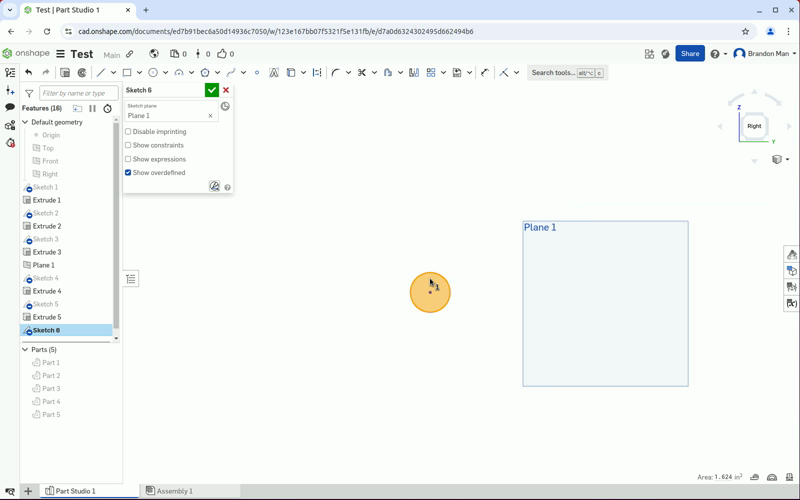
scroll(-6)
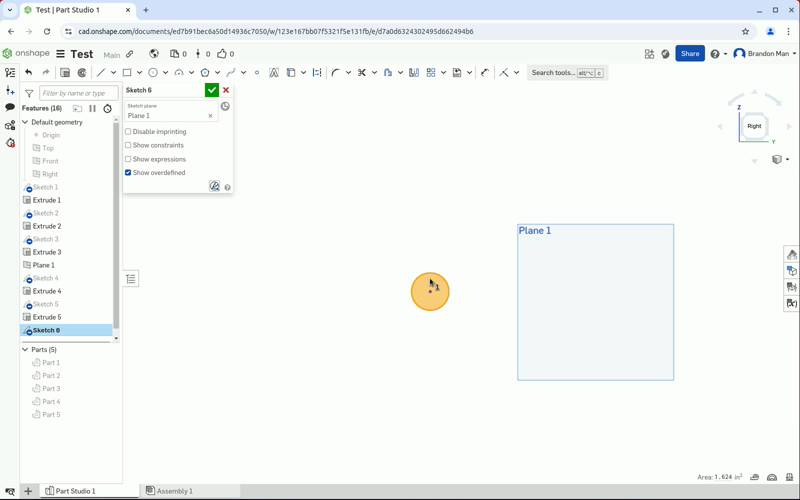
scroll(-6)
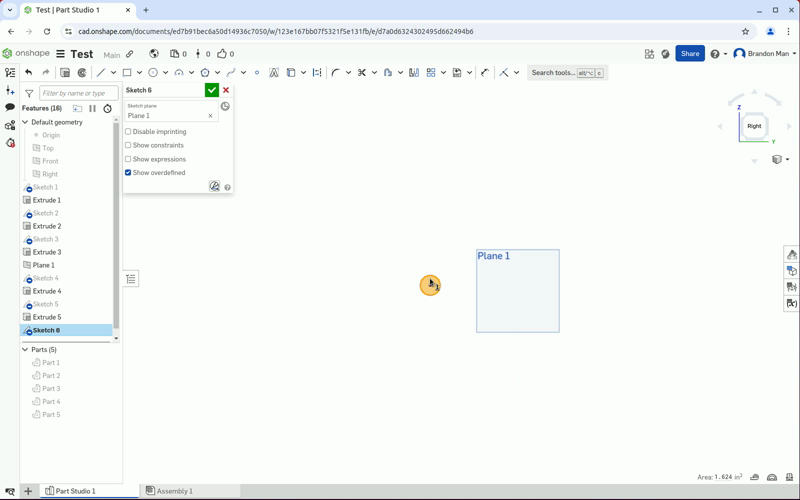
scroll(-6)
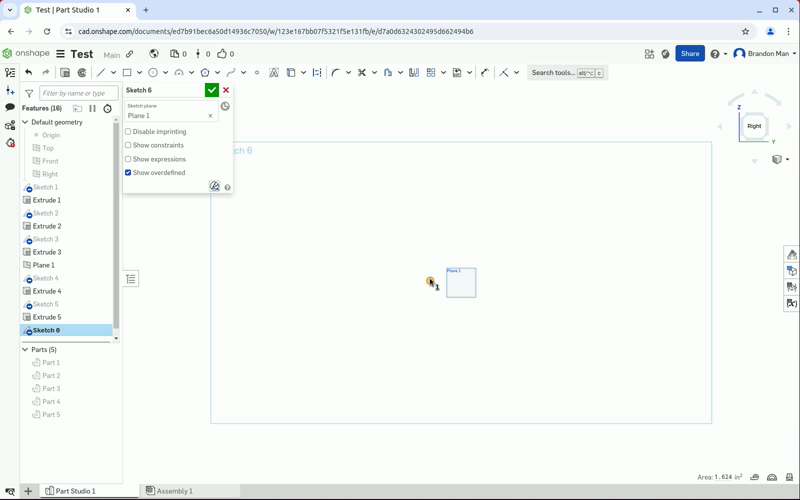
mouse_move(73, 352)
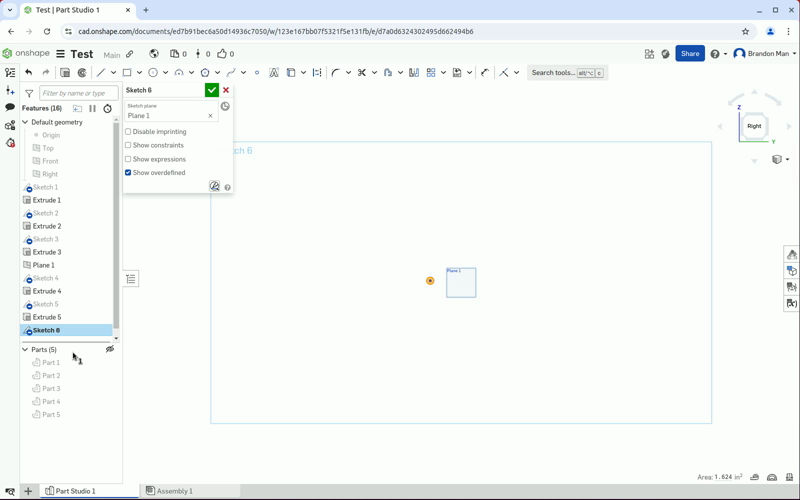
key(shift+y)
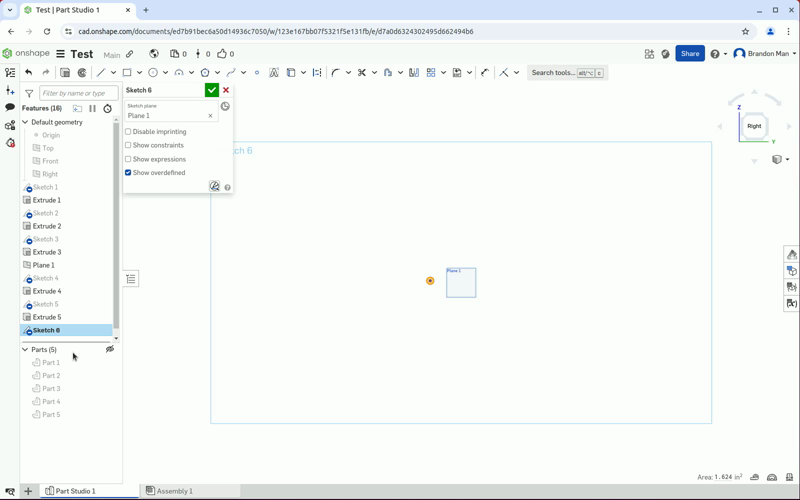
key(shift+e)
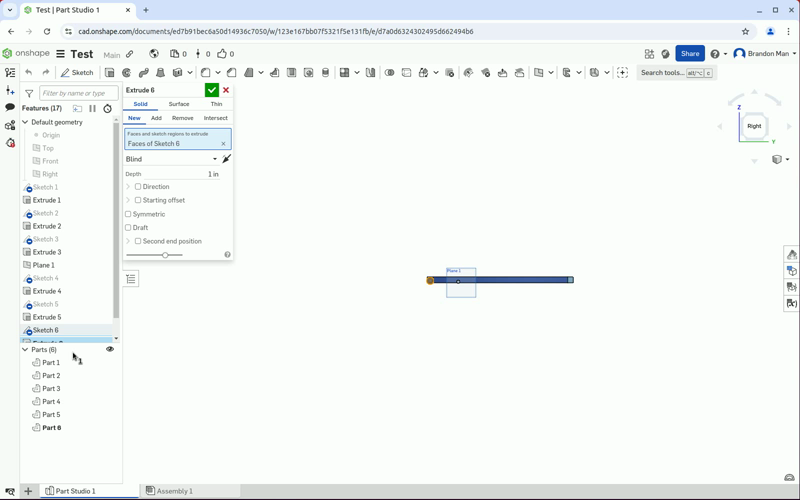
mouse_move(143, 106)
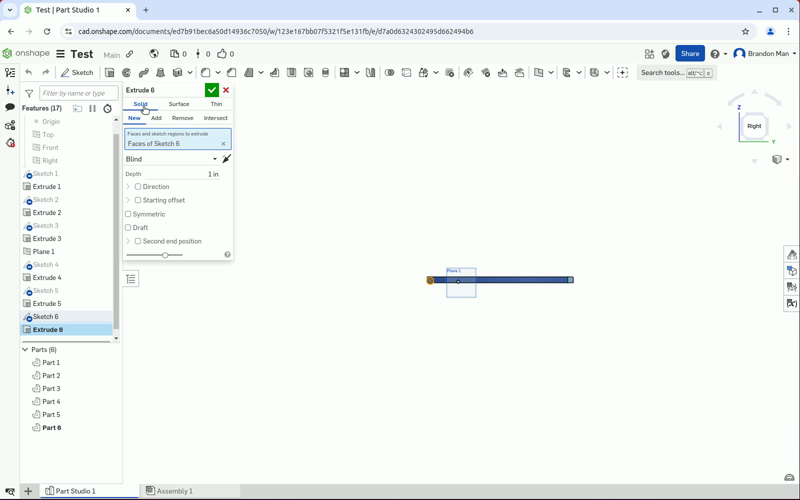
click(143, 106)
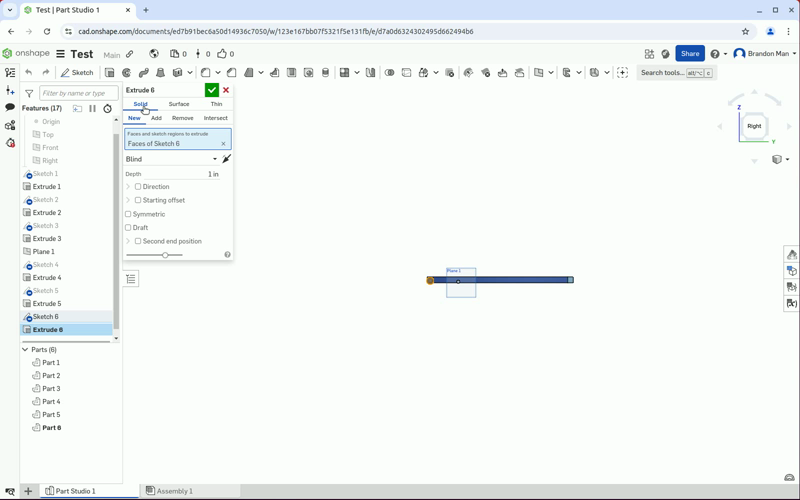
mouse_move(137, 120)
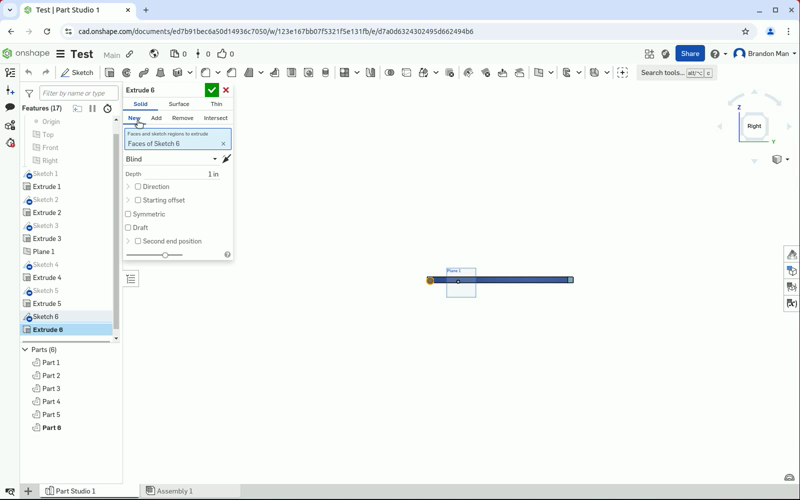
click(137, 120)
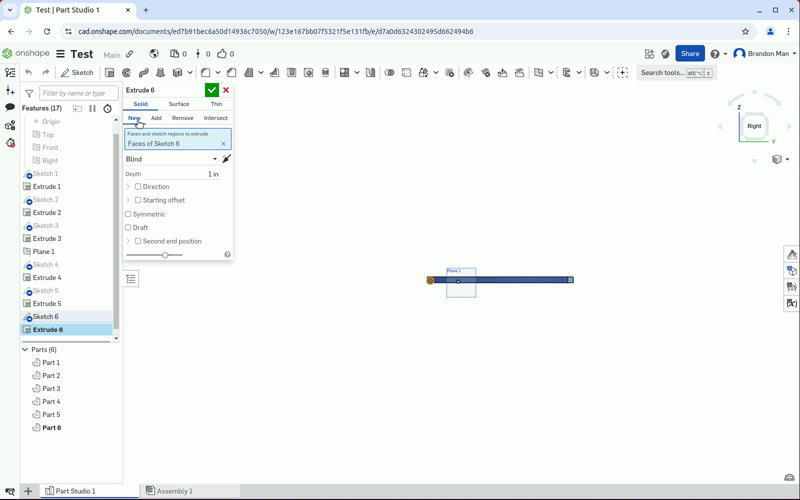
key(tab, 4)
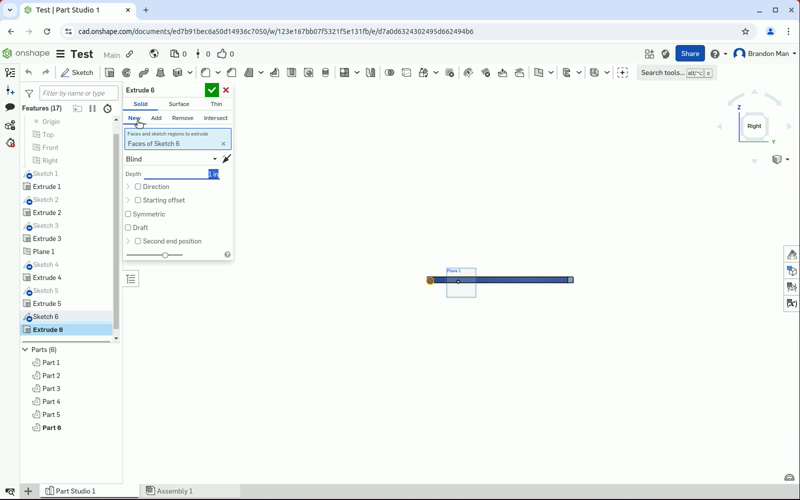
text(1.685)
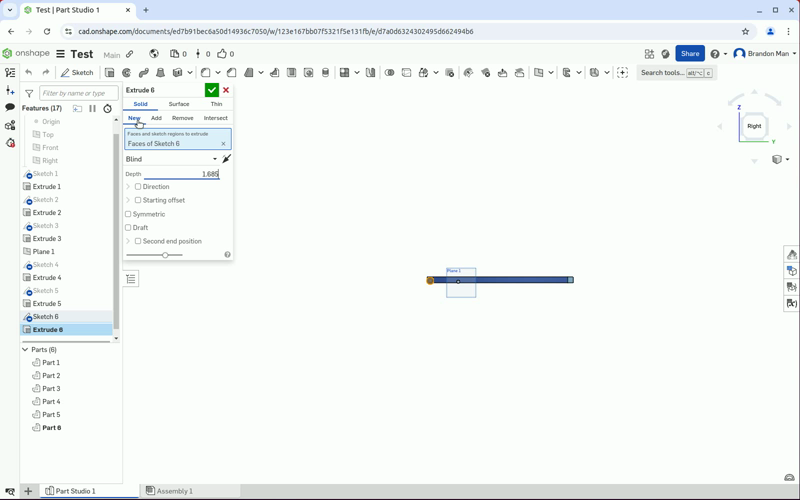
key(enter)
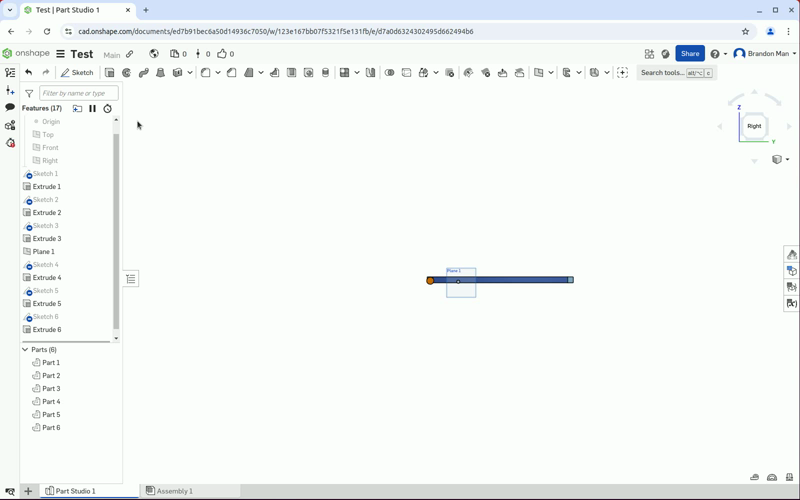
key(shift+h)
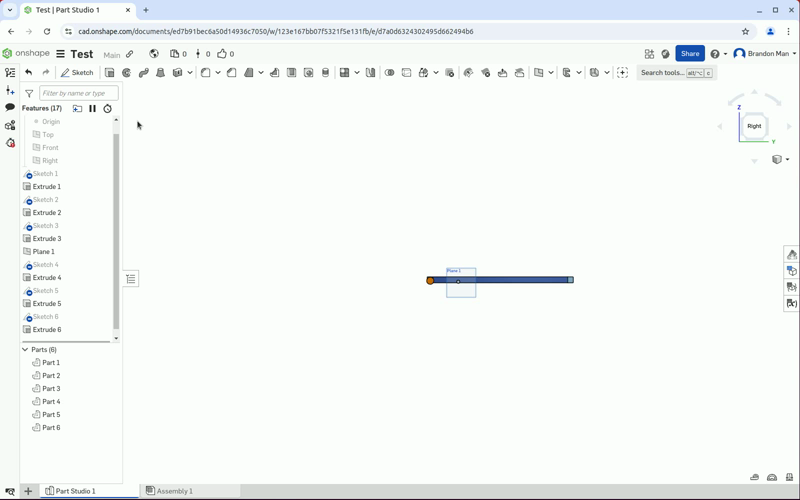
key(shift+h)
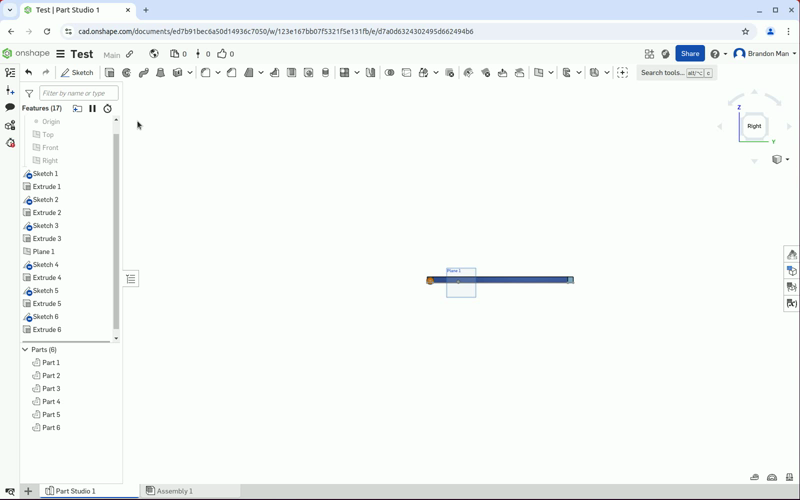
key(shift+7)
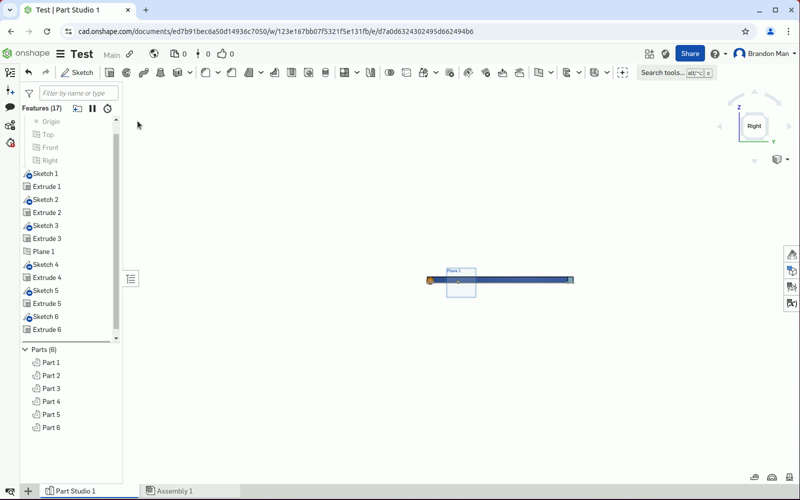
key(right, 2)
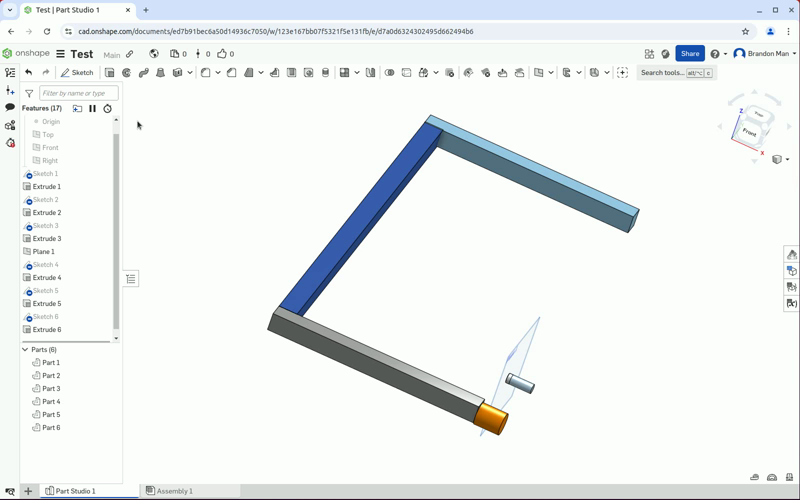
key(down, 2)
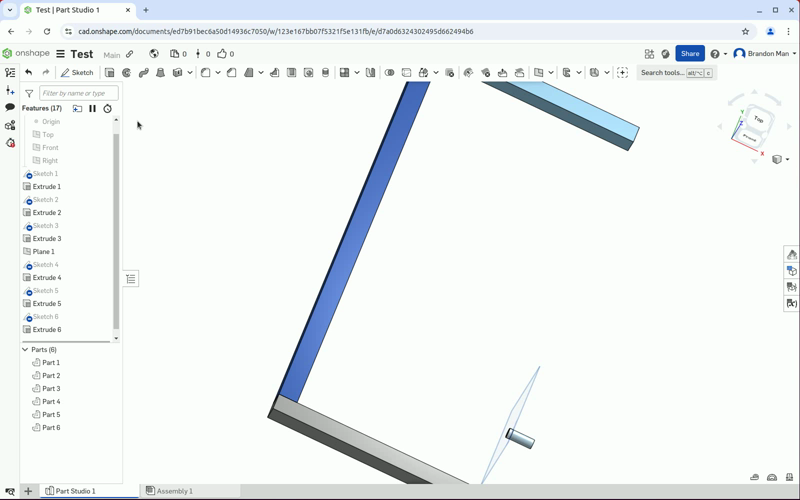
key(up, 2)
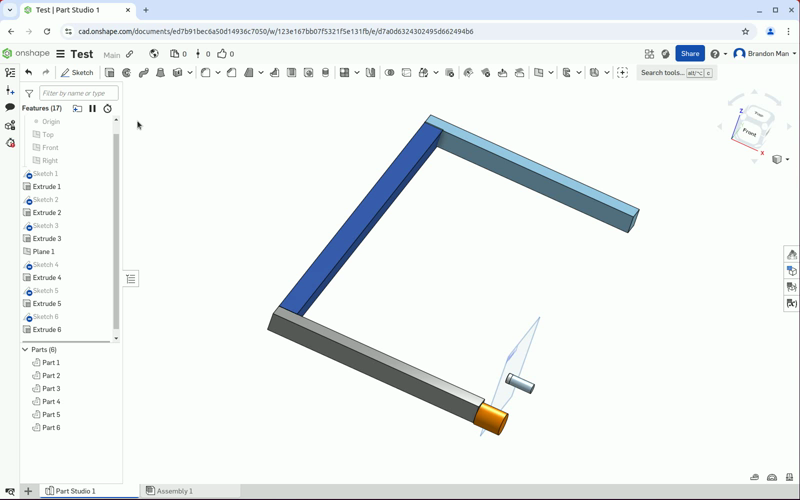
key(left, 2)
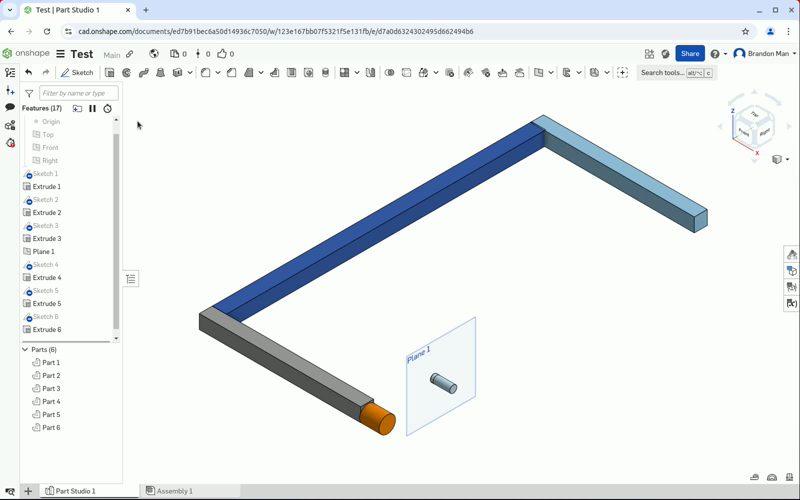
mouse_move(69, 176)
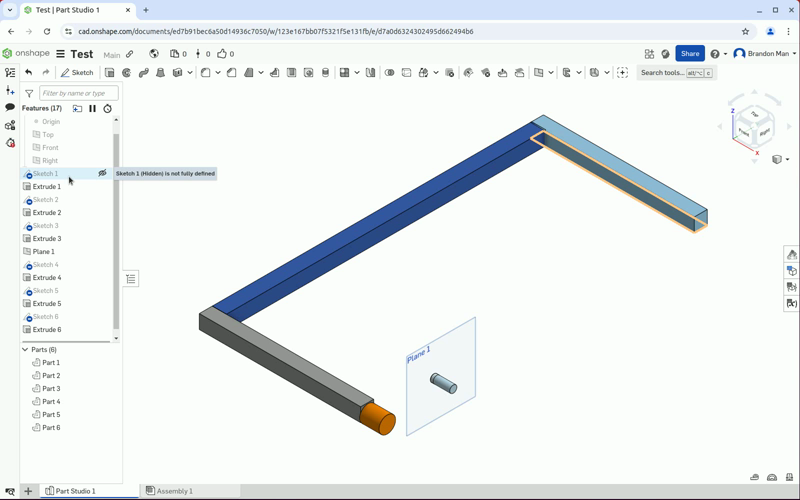
click(69, 176)